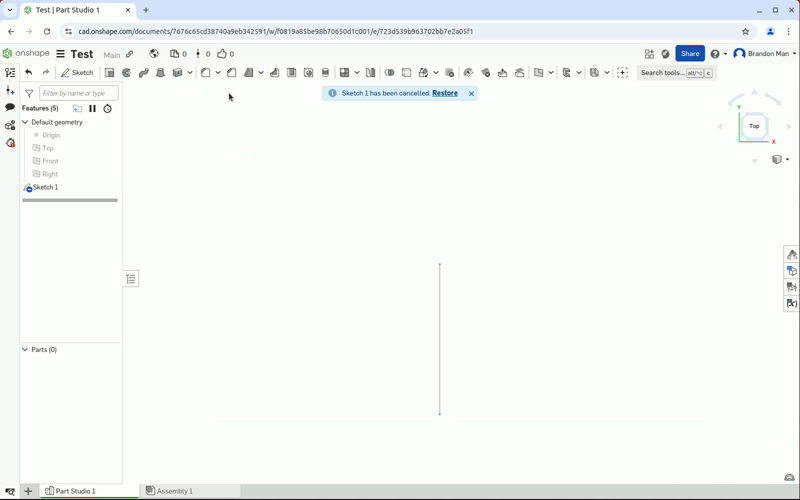
key(shift+h)
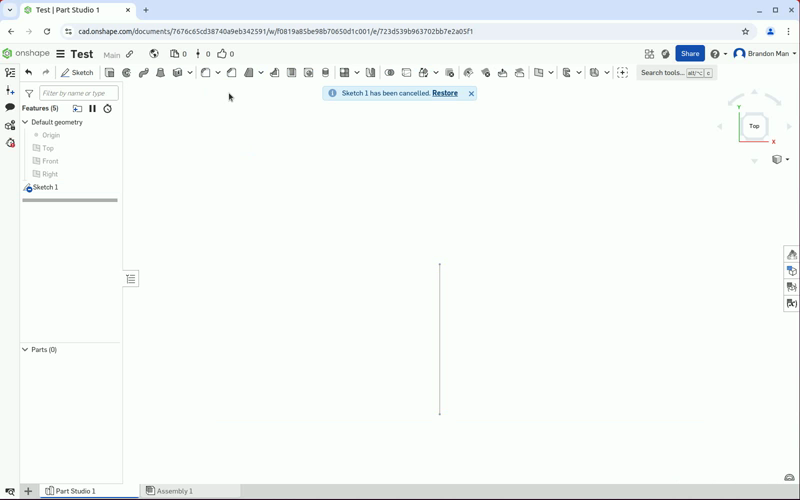
key(shift+s)
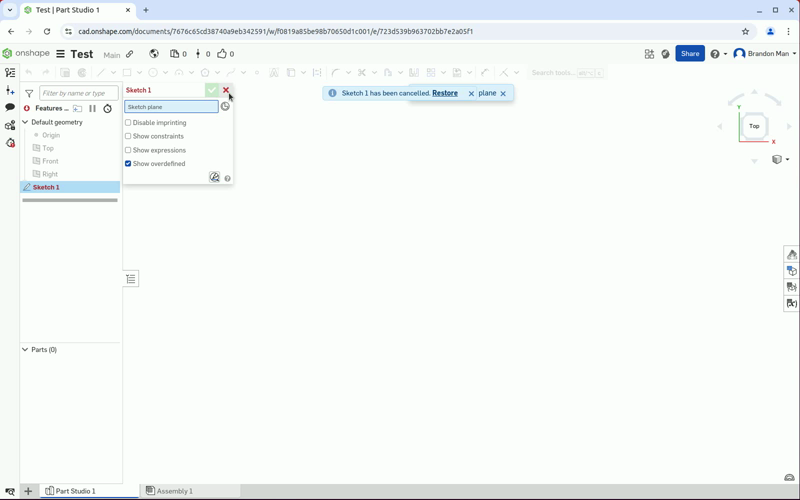
mouse_move(73, 150)
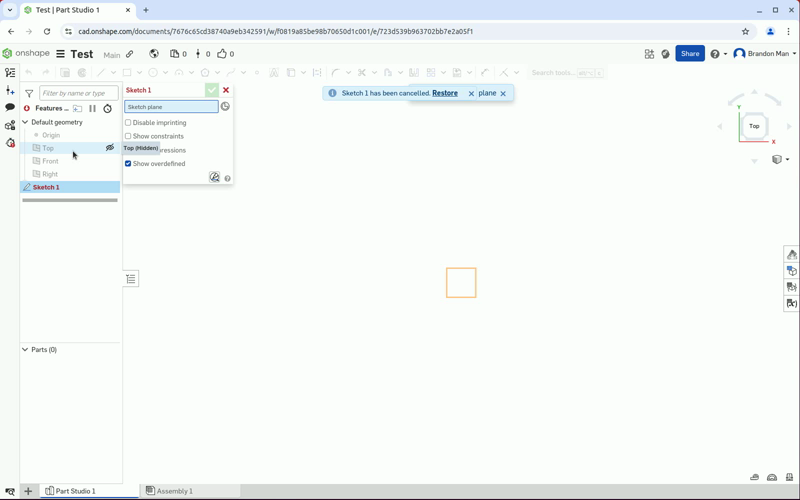
click(73, 150)
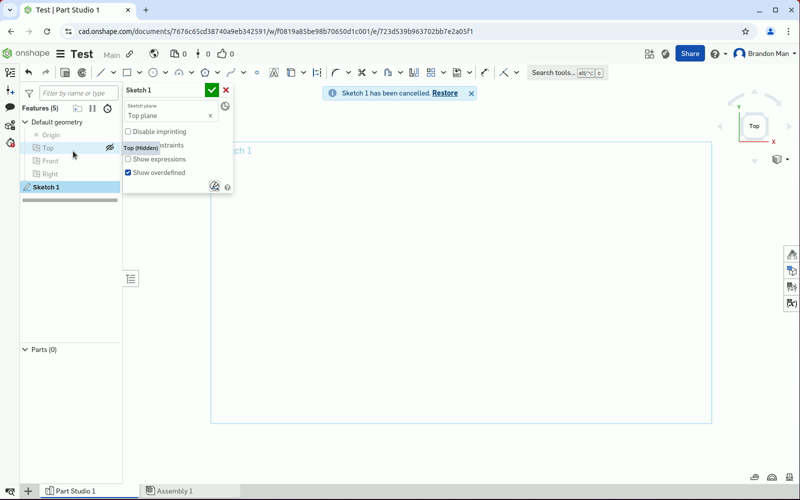
mouse_move(73, 352)
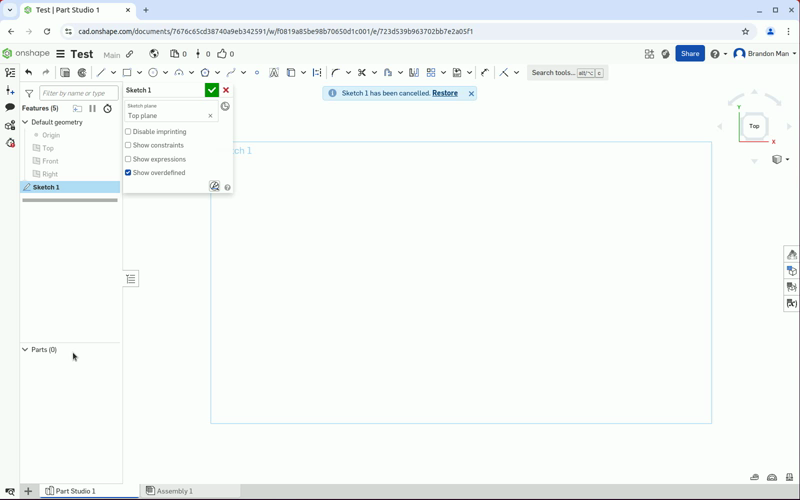
key(y)
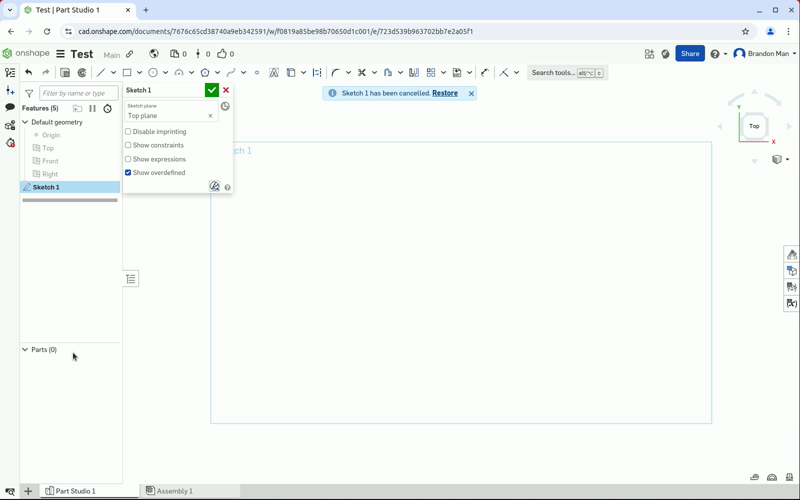
key(c)
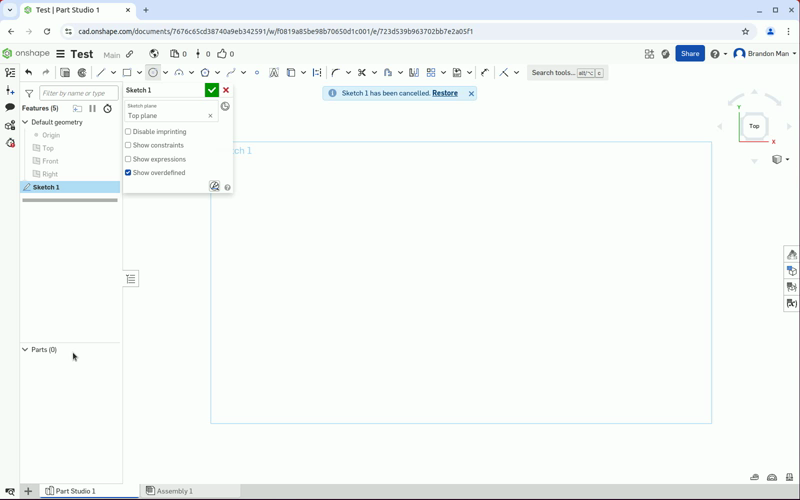
key_down(shift)
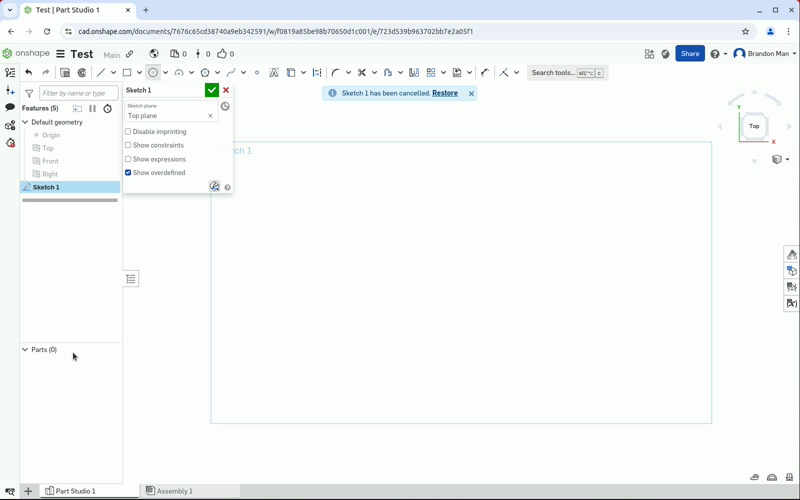
mouse_move(461, 282)
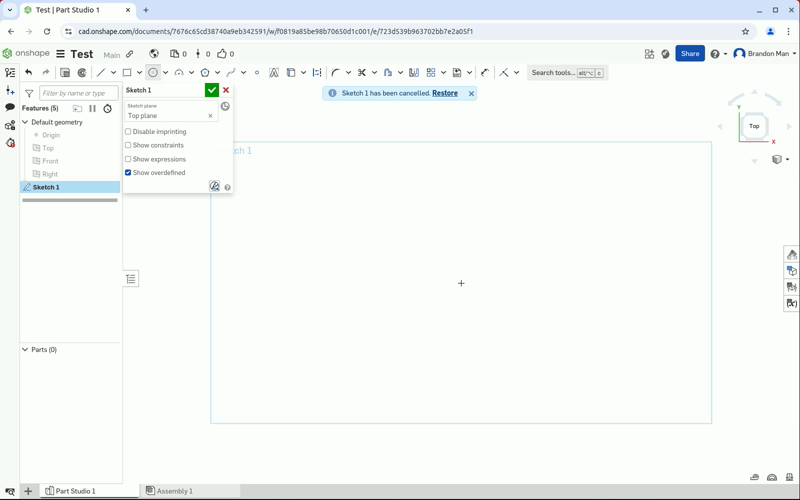
click(461, 282)
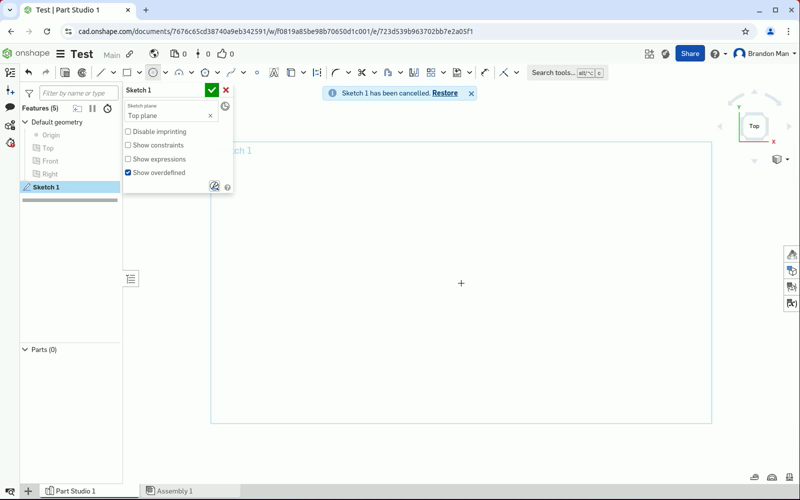
key_up(shift)
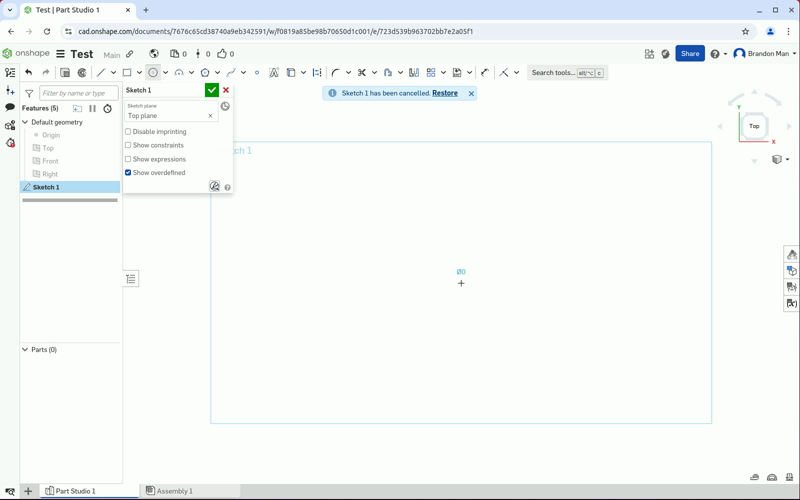
mouse_move(504, 282)
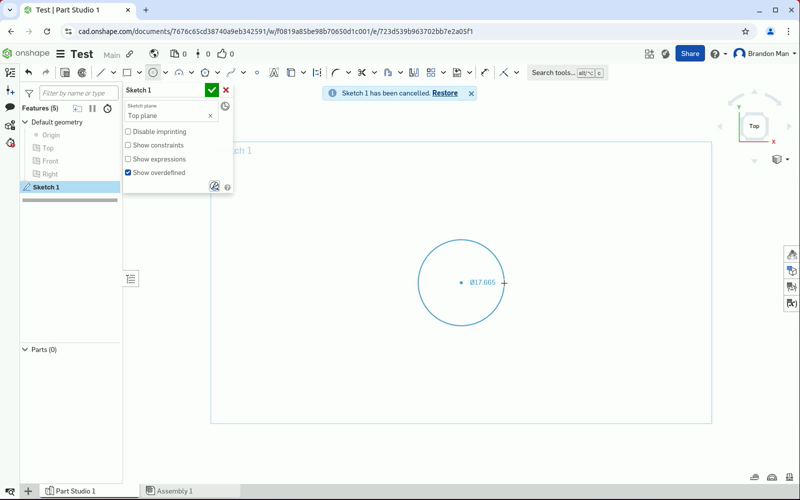
click(504, 282)
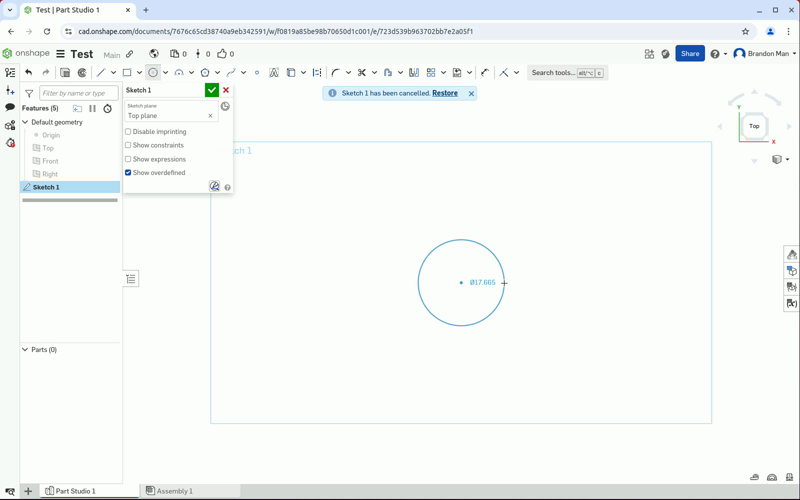
key(esc)
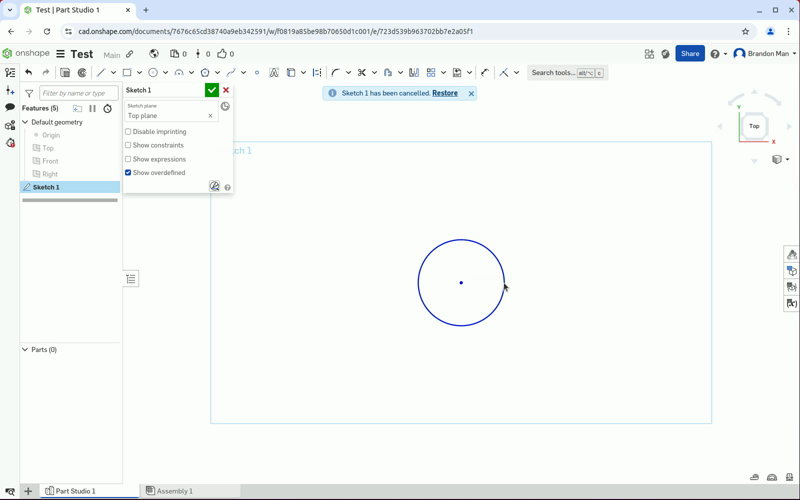
mouse_move(468, 262)
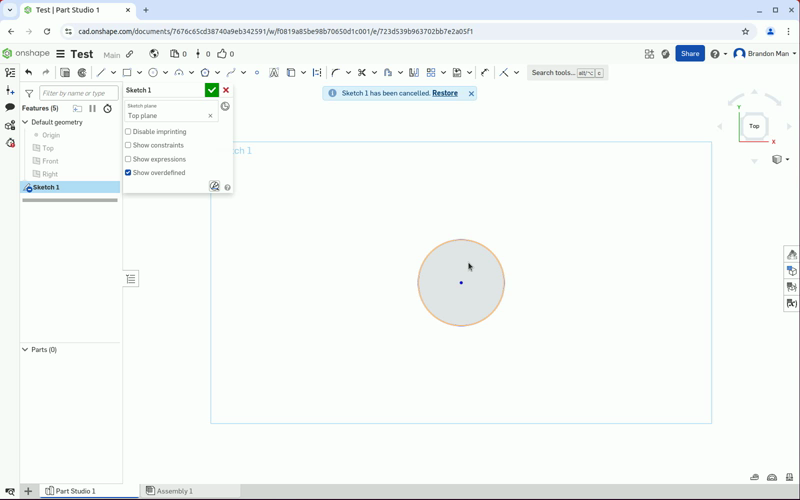
click(468, 262)
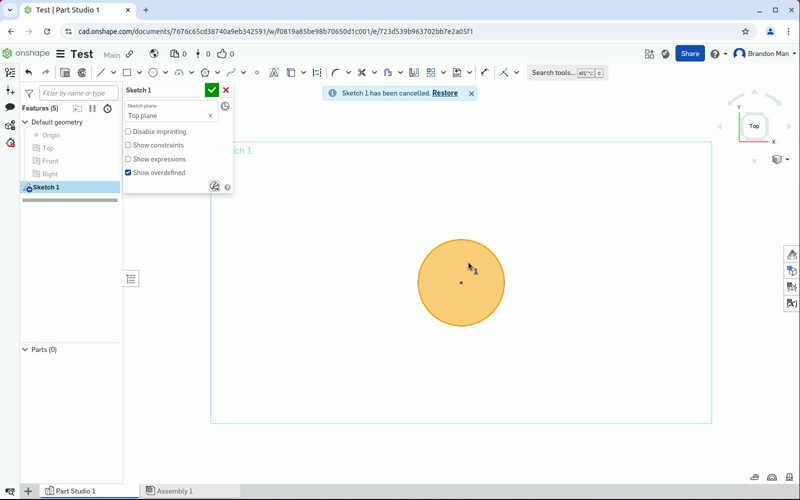
mouse_move(73, 352)
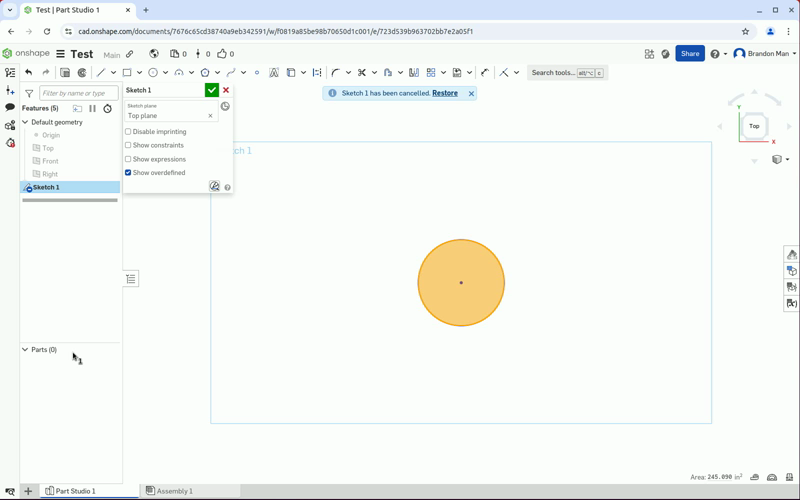
key(shift+y)
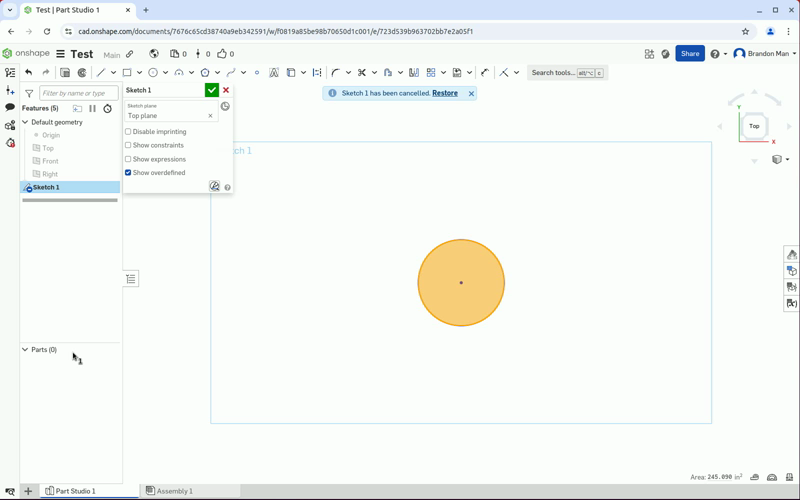
key(shift+e)
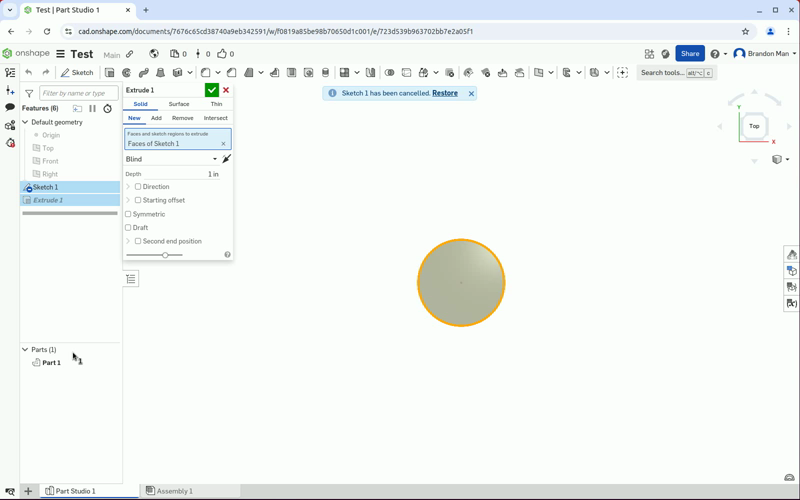
mouse_move(143, 106)
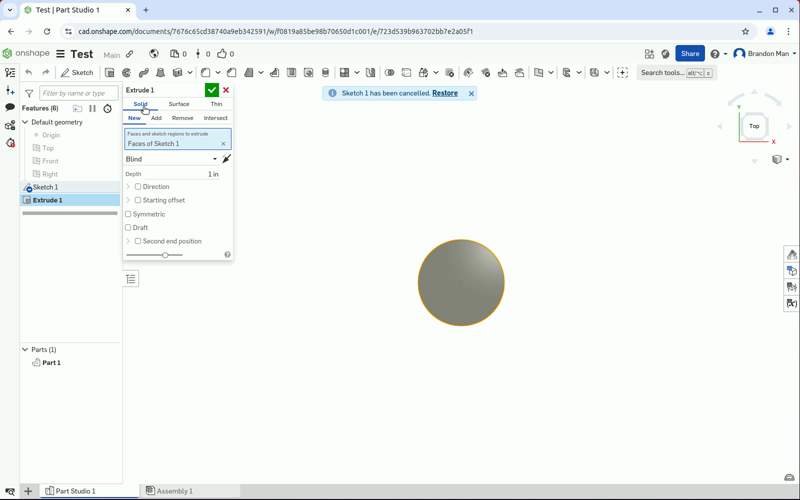
click(143, 106)
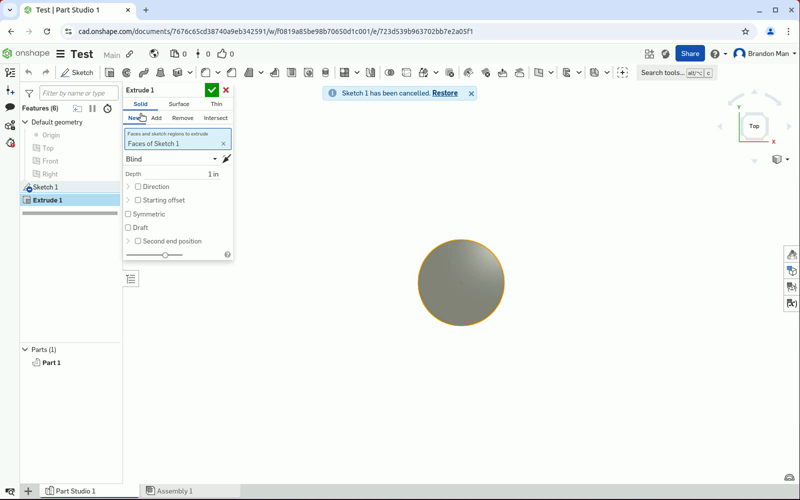
mouse_move(137, 120)
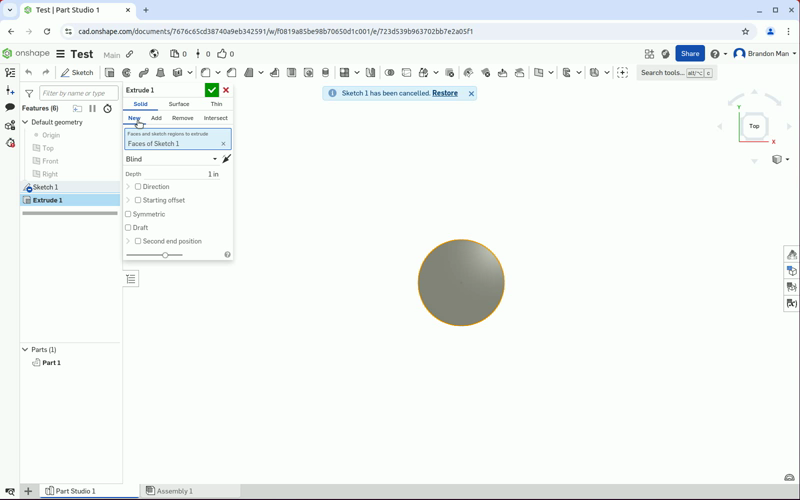
click(137, 120)
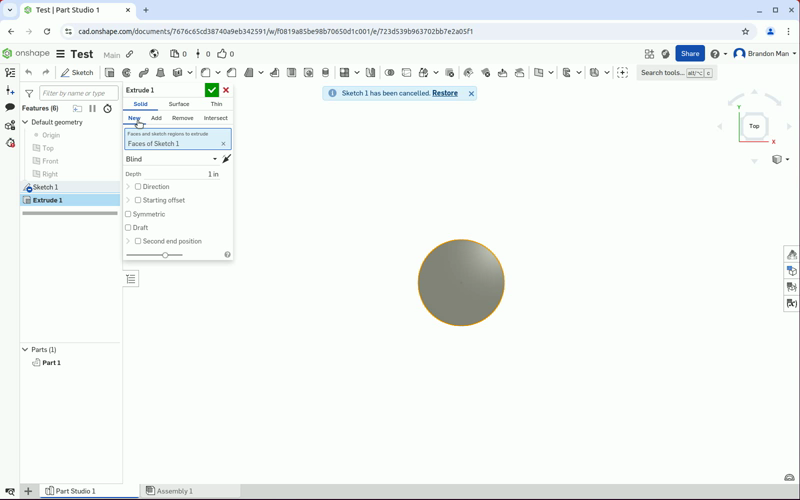
key(tab, 4)
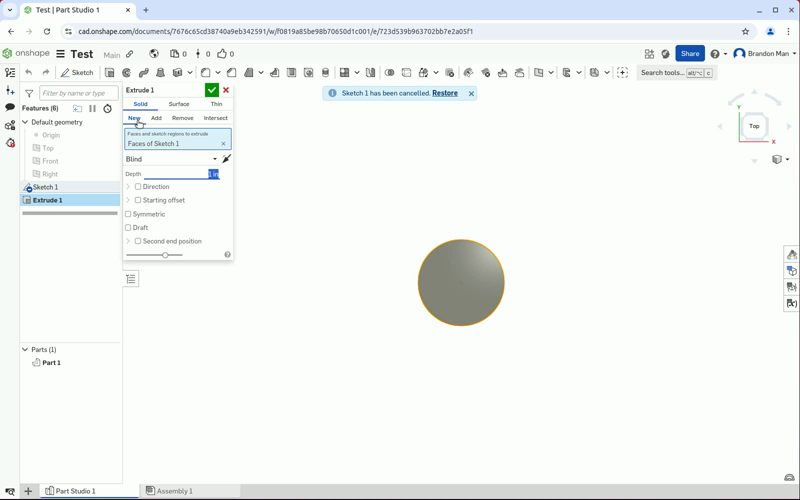
text(3.37)
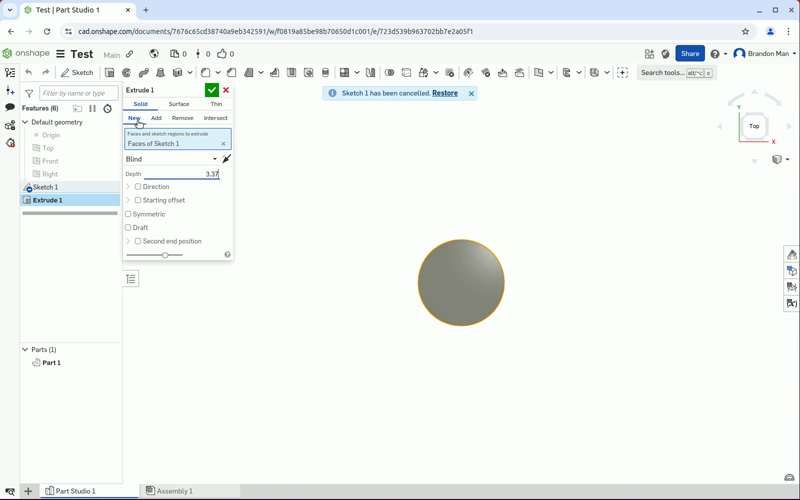
key(enter)
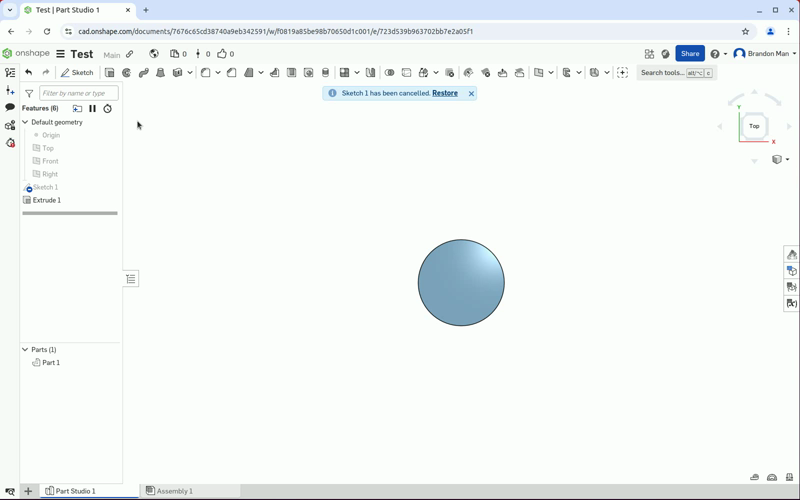
key(shift+h)
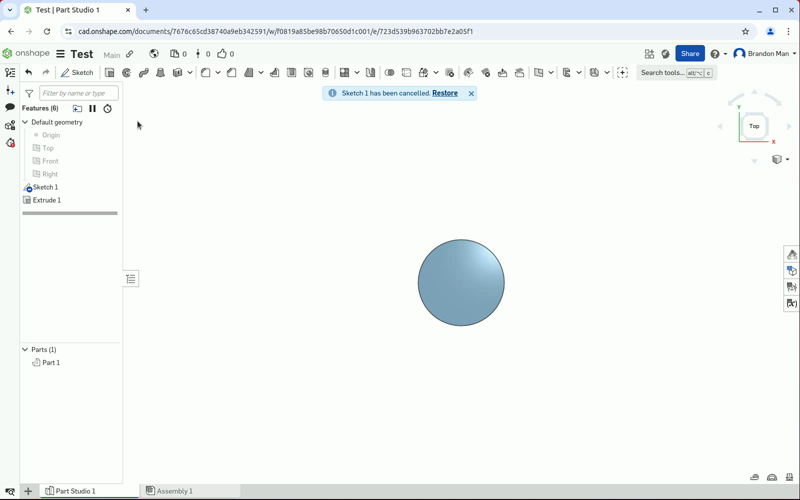
key(shift+h)
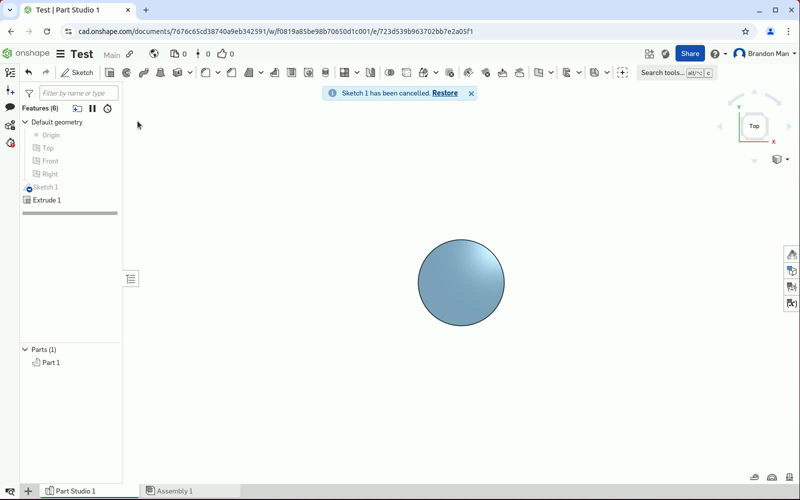
mouse_move(73, 189)
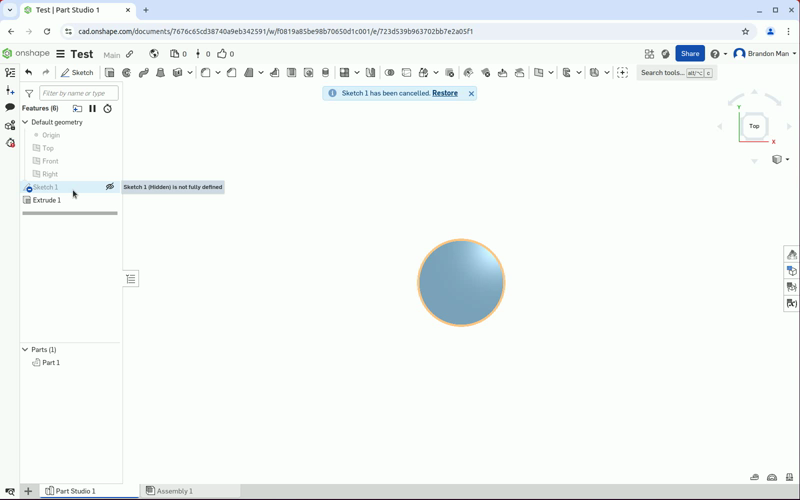
click(73, 189)
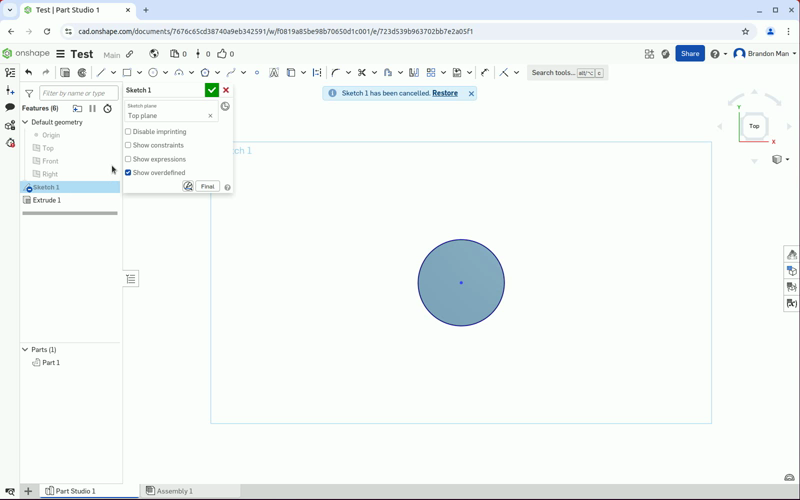
mouse_move(229, 92)
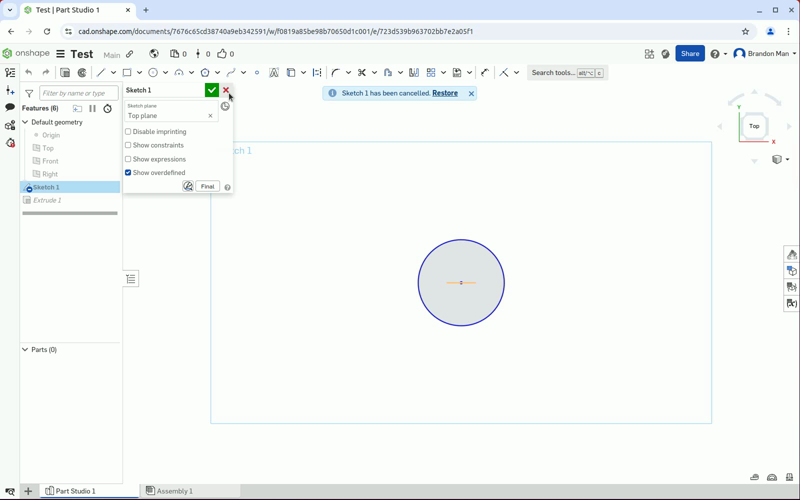
click(229, 92)
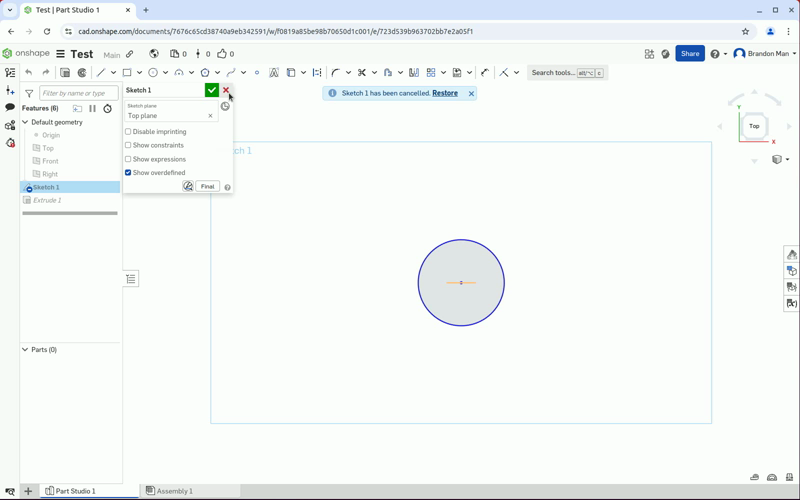
key(shift+s)
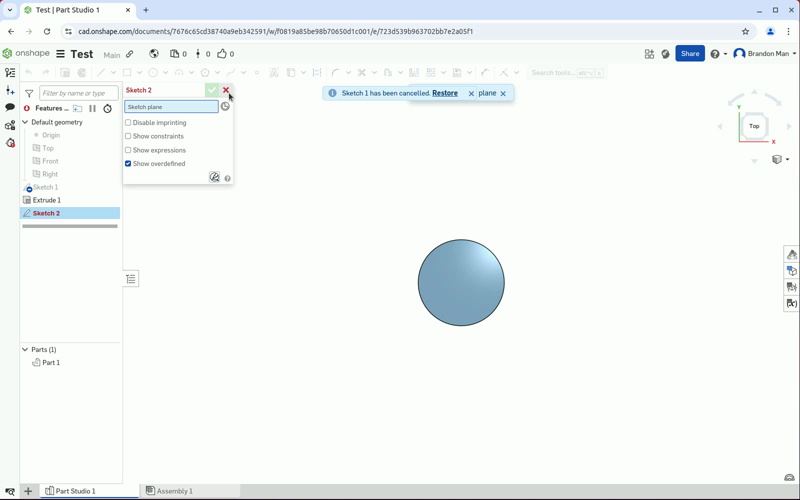
mouse_move(73, 150)
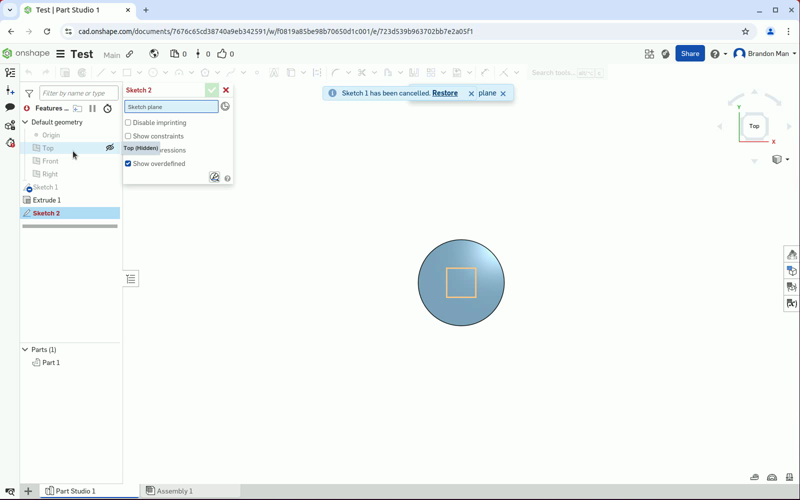
click(73, 150)
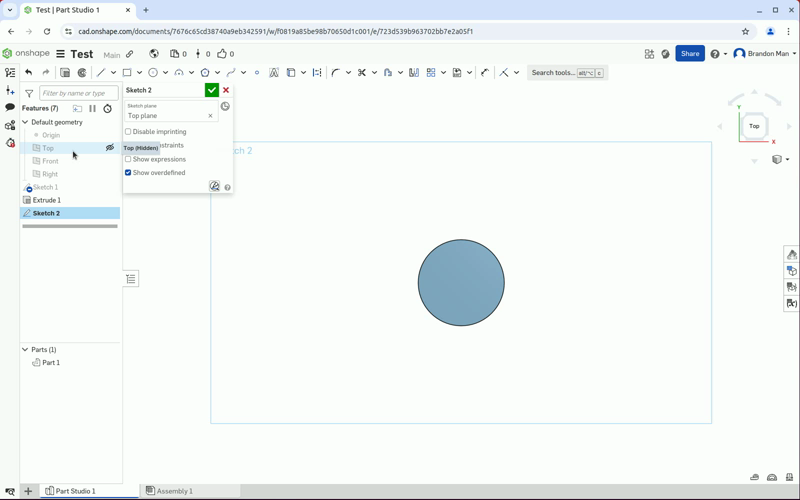
mouse_move(73, 352)
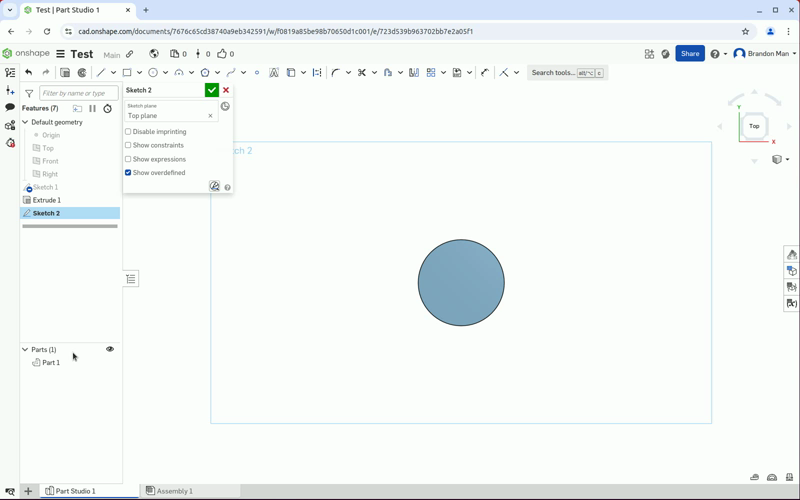
key(y)
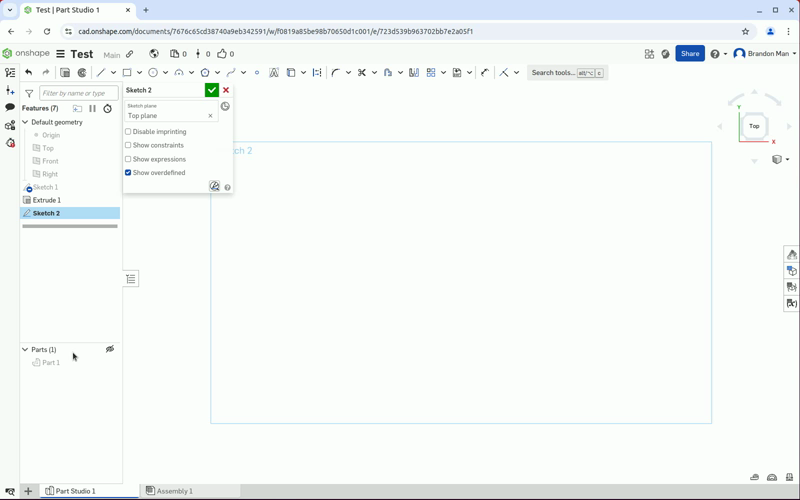
key(a)
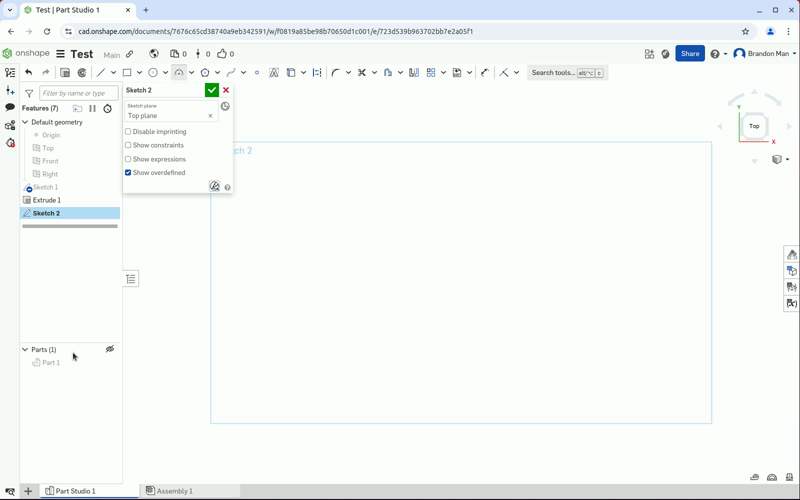
key_down(shift)
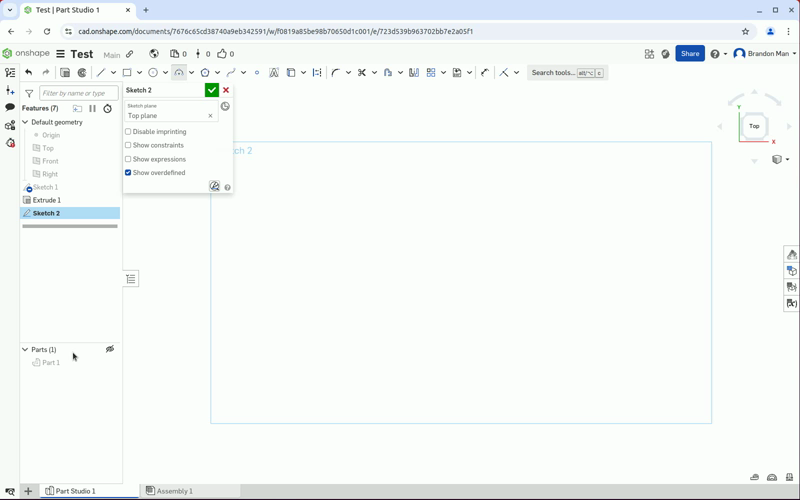
mouse_move(460, 240)
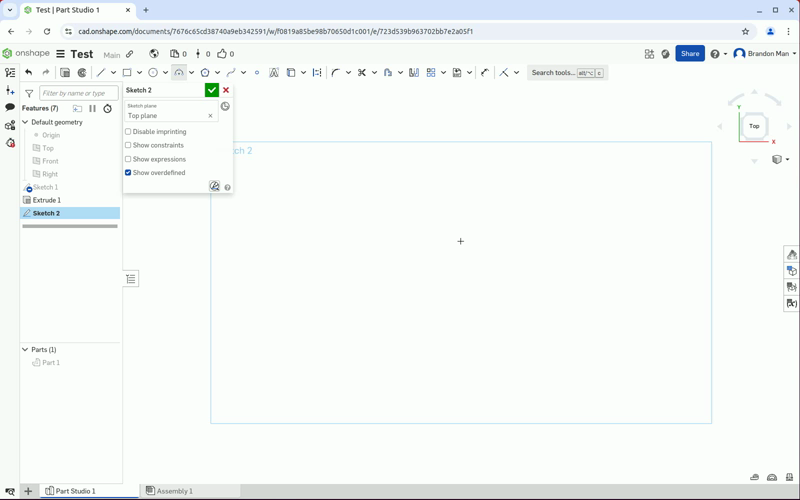
click(460, 240)
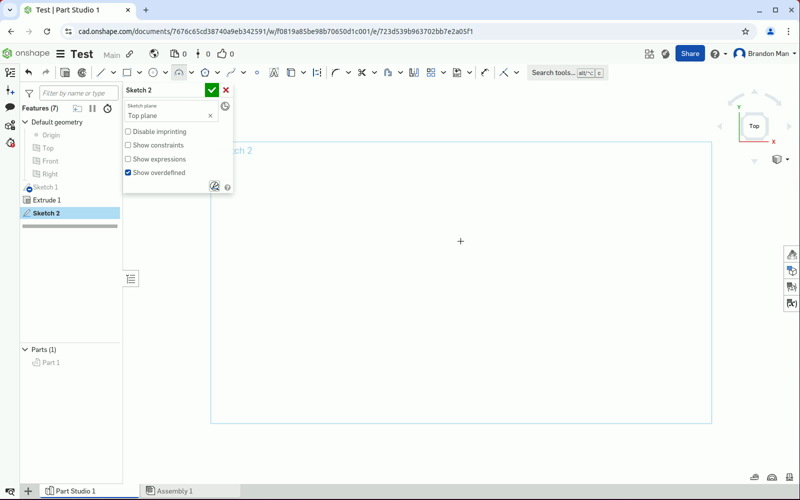
key_up(shift)
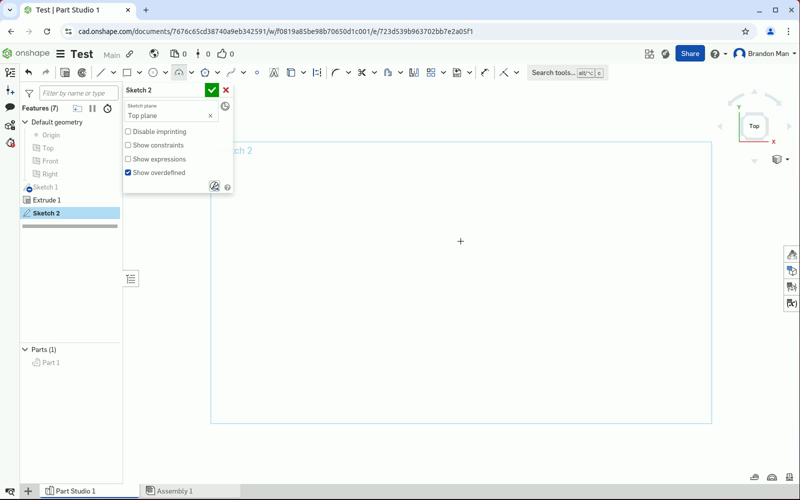
key_down(shift)
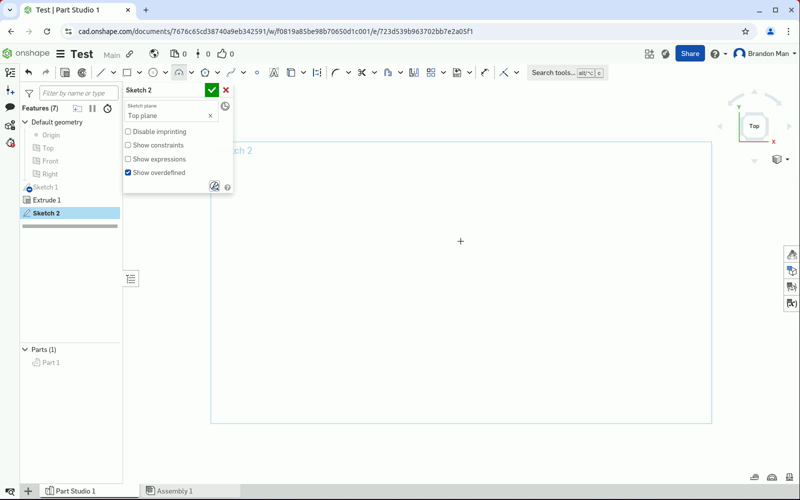
mouse_move(477, 322)
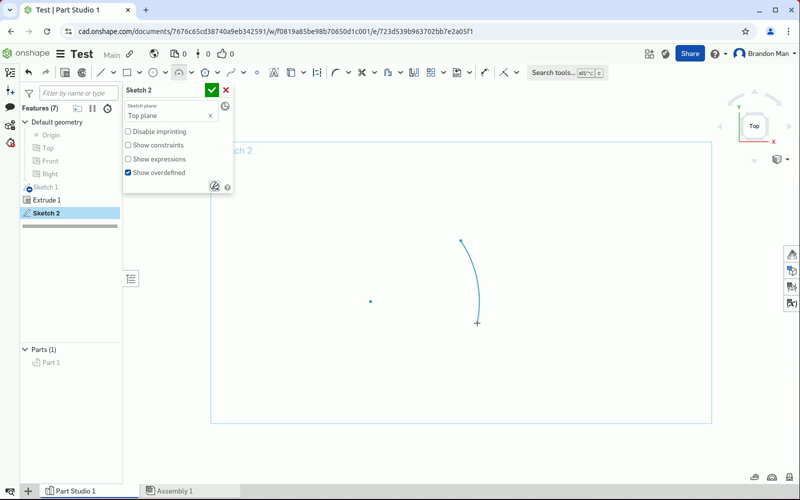
click(477, 322)
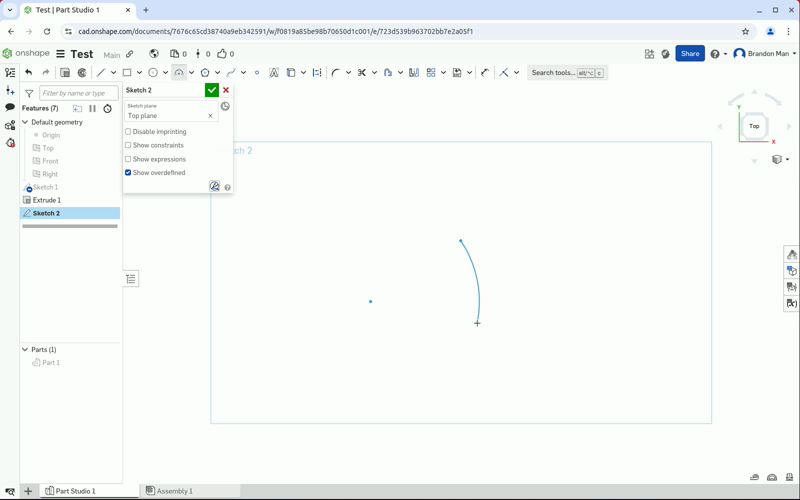
mouse_move(502, 274)
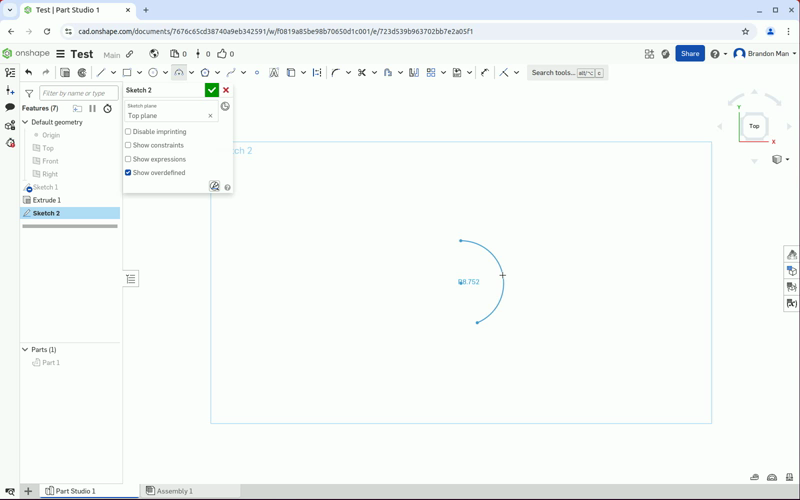
click(502, 274)
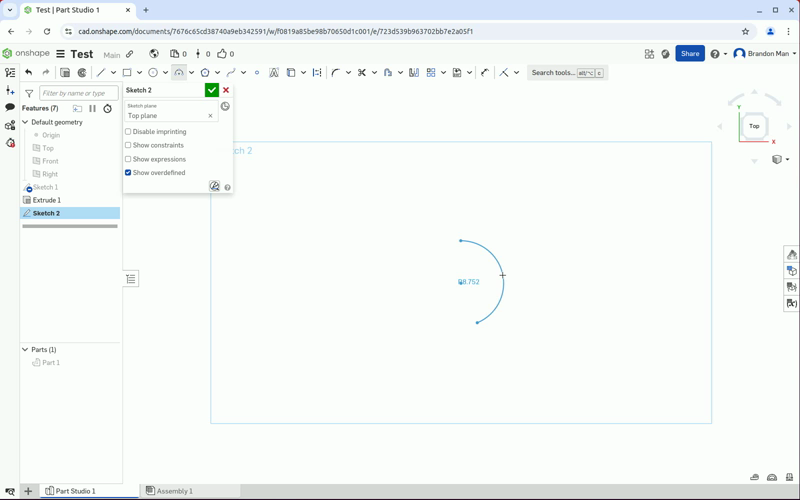
key_up(shift)
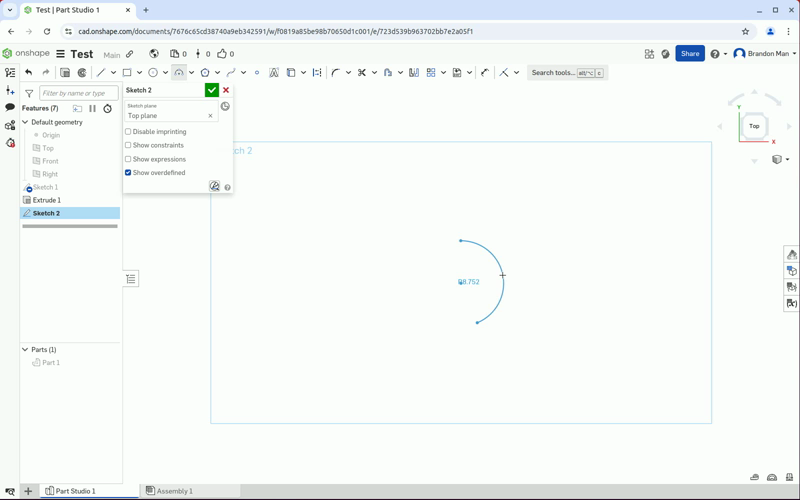
key(esc)
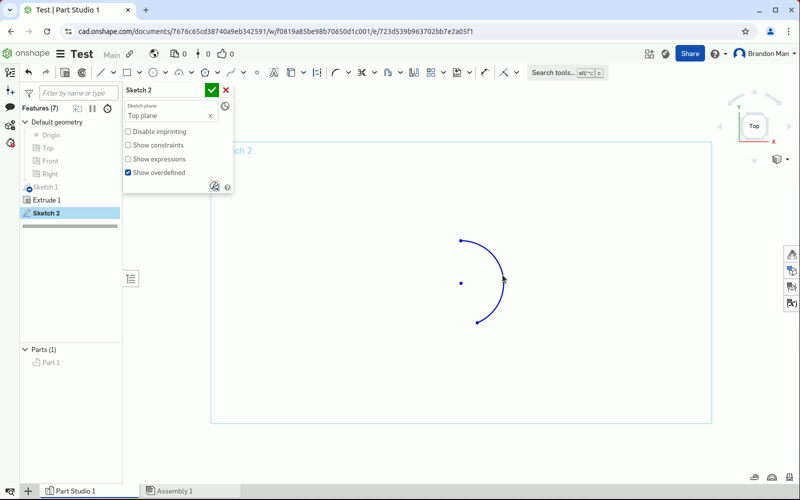
key(l)
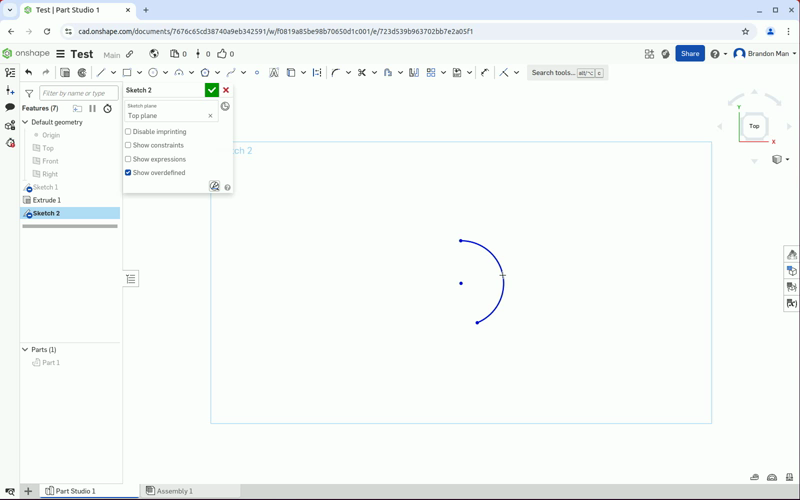
mouse_move(477, 322)
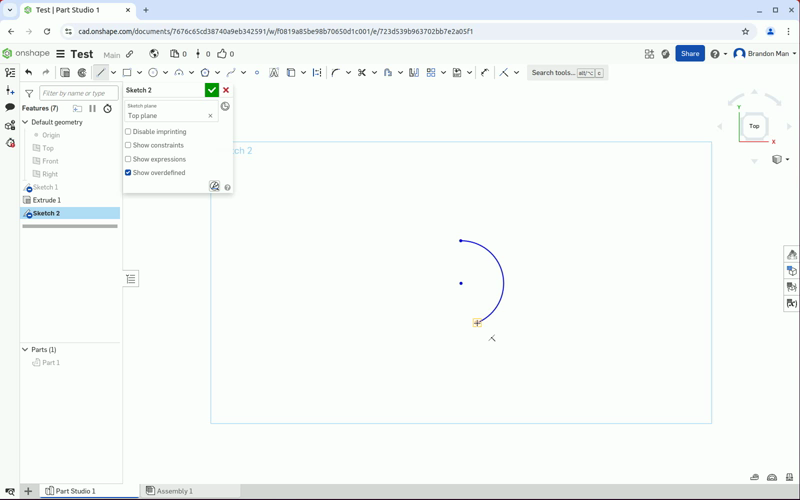
click(477, 322)
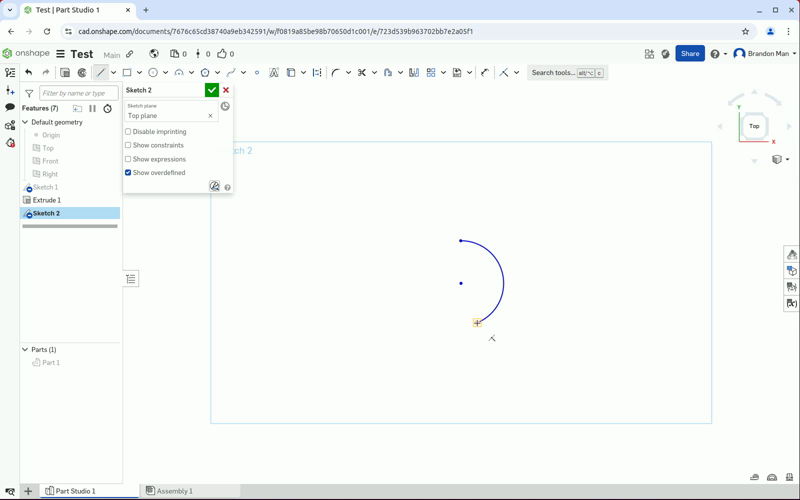
key_down(shift)
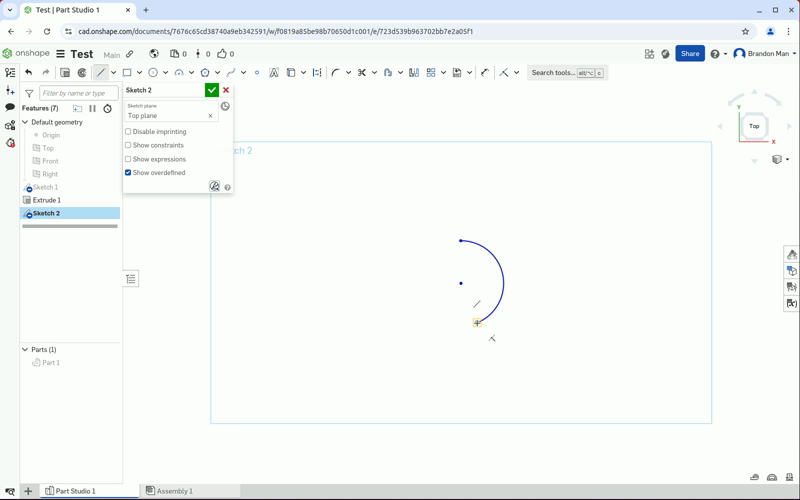
mouse_move(573, 283)
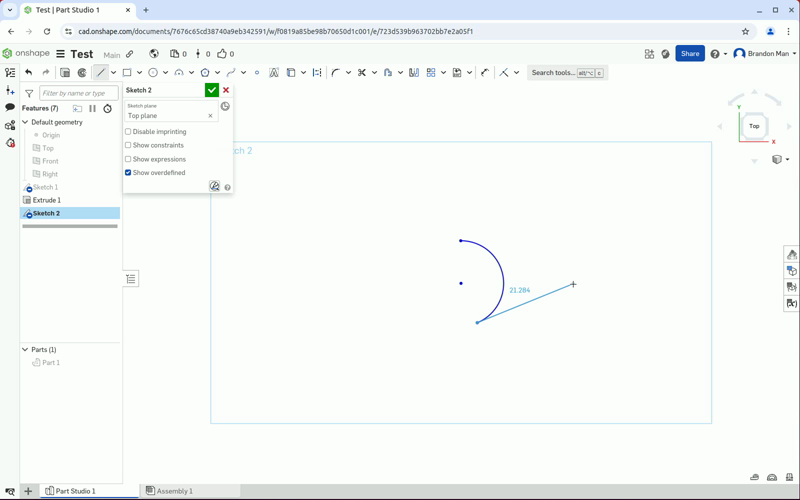
click(573, 283)
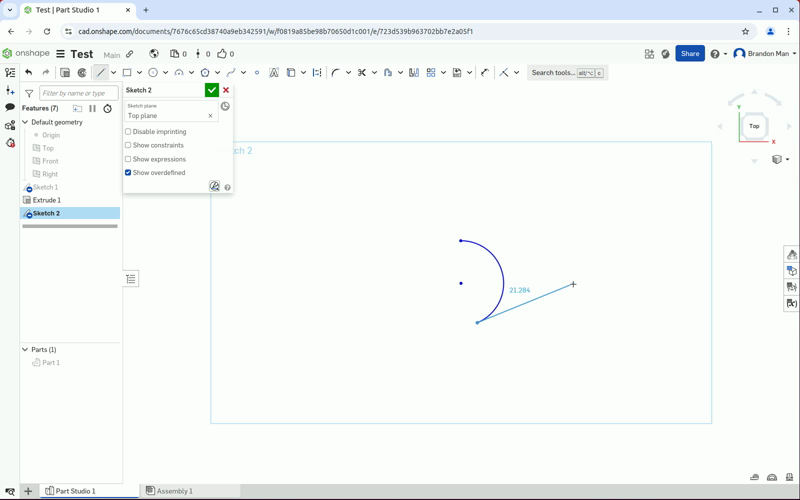
key_up(shift)
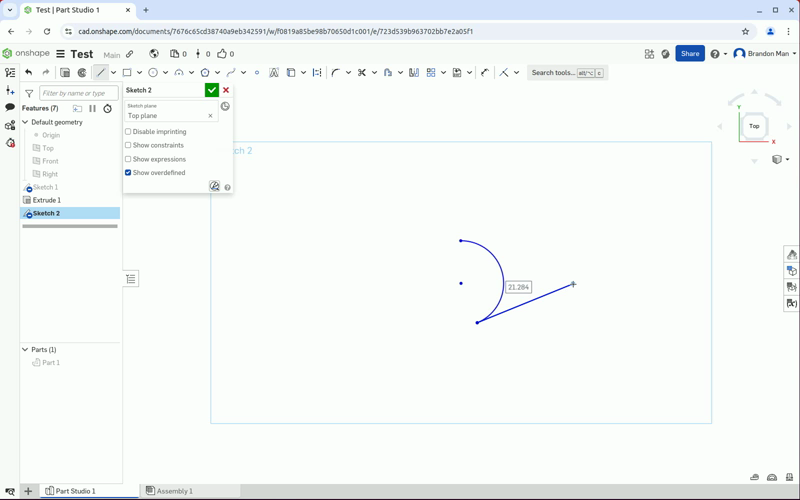
key_down(shift)
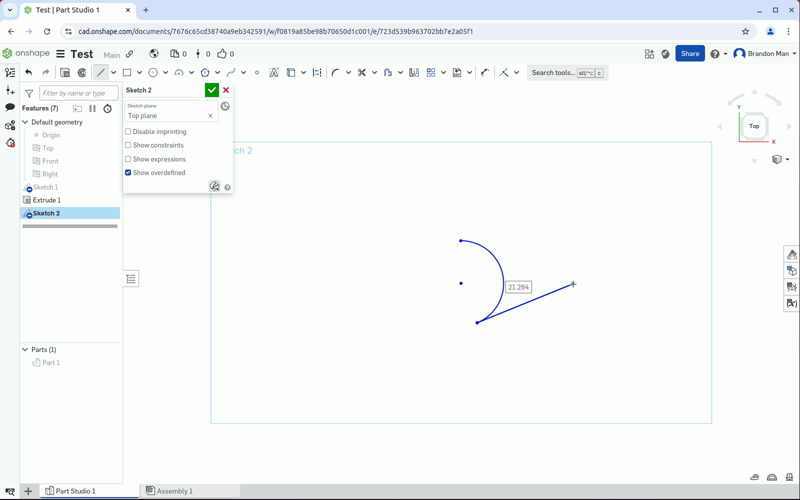
mouse_move(589, 283)
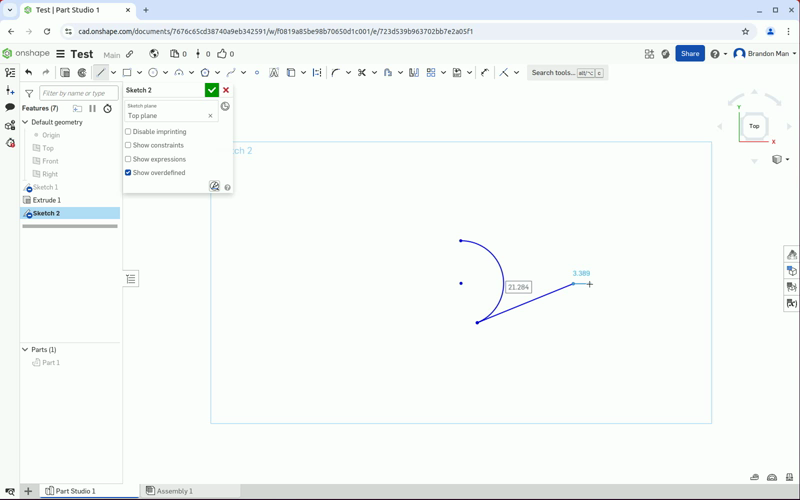
mouse_move(573, 240)
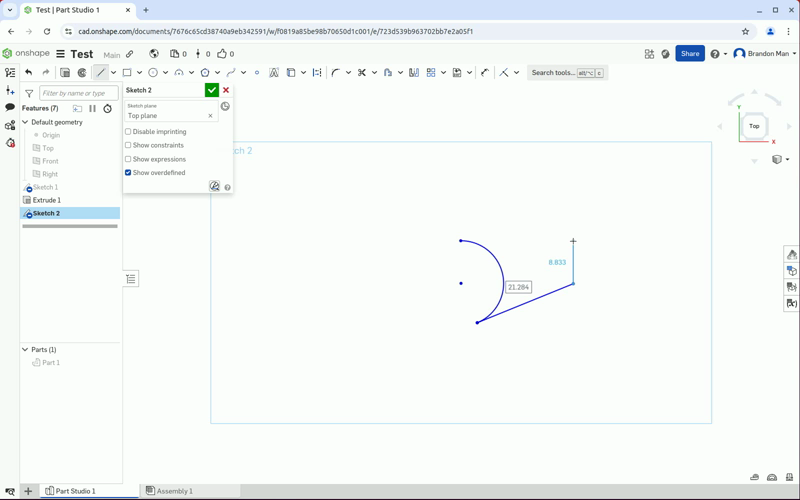
click(573, 240)
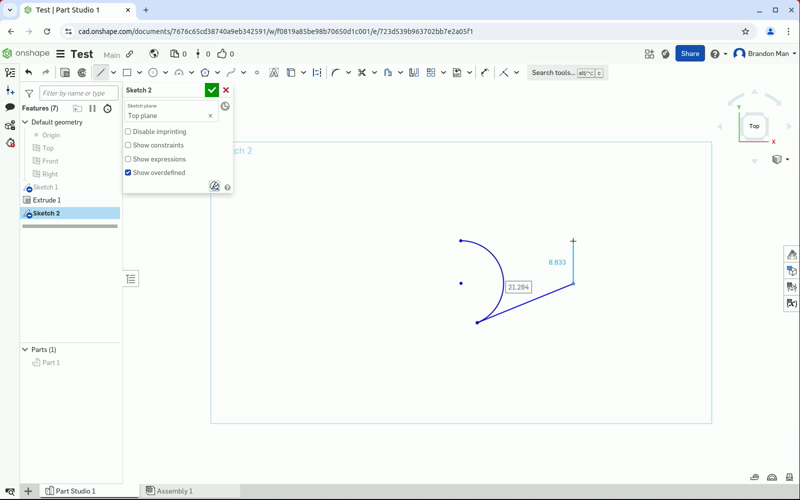
key_up(shift)
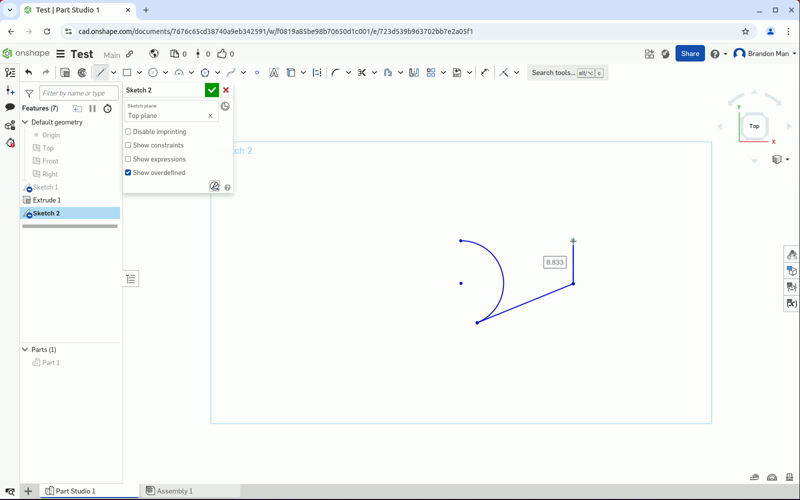
key_down(shift)
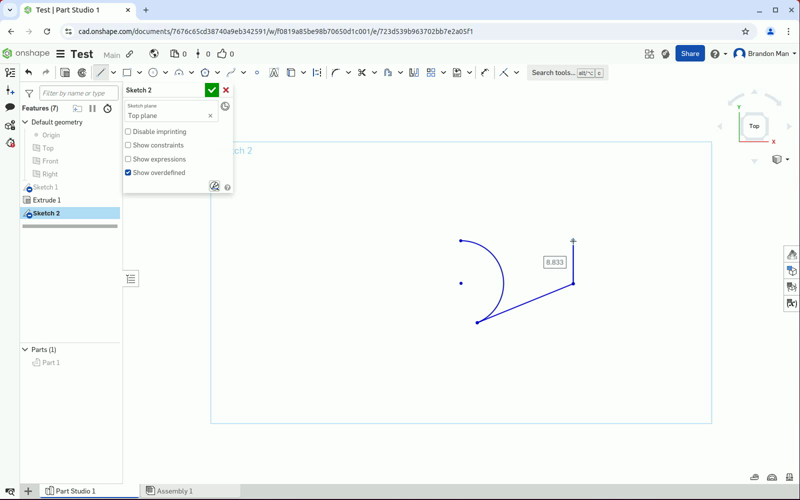
mouse_move(460, 240)
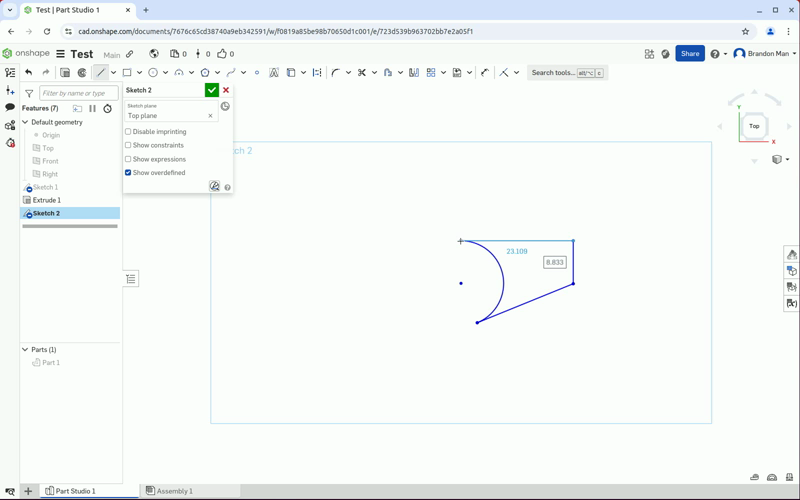
key_up(shift)
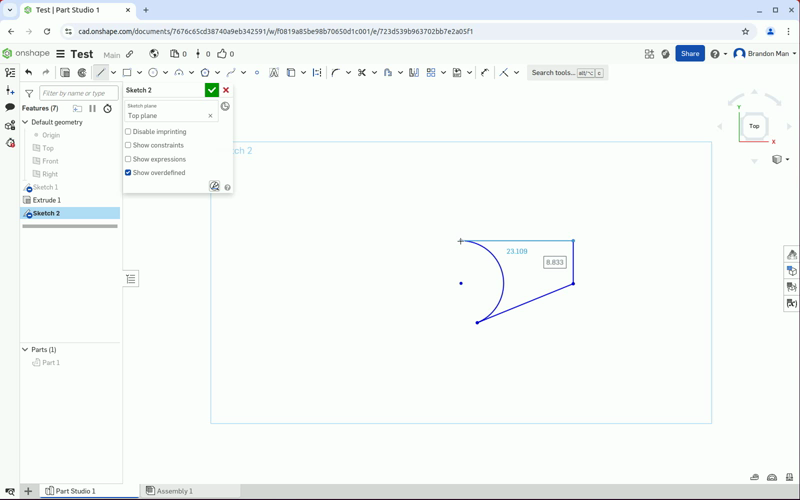
click(460, 240)
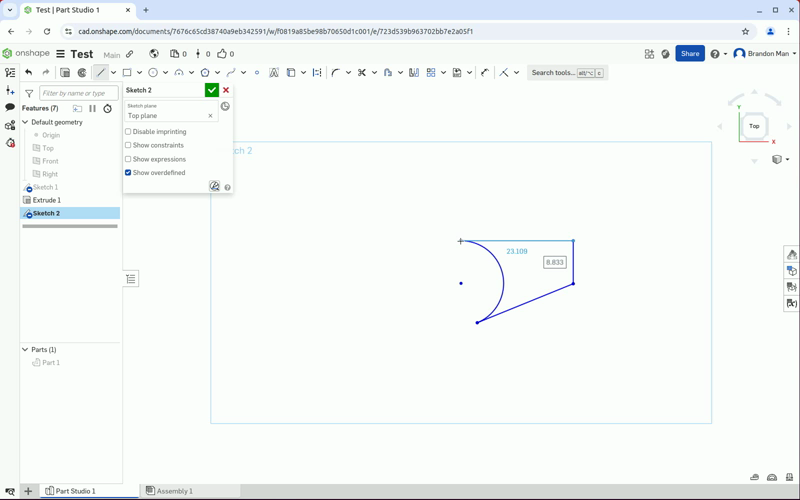
key(esc)
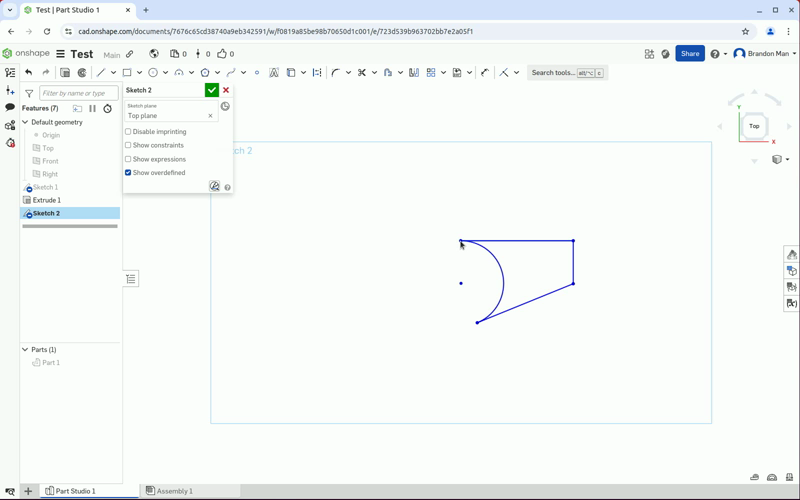
mouse_move(501, 247)
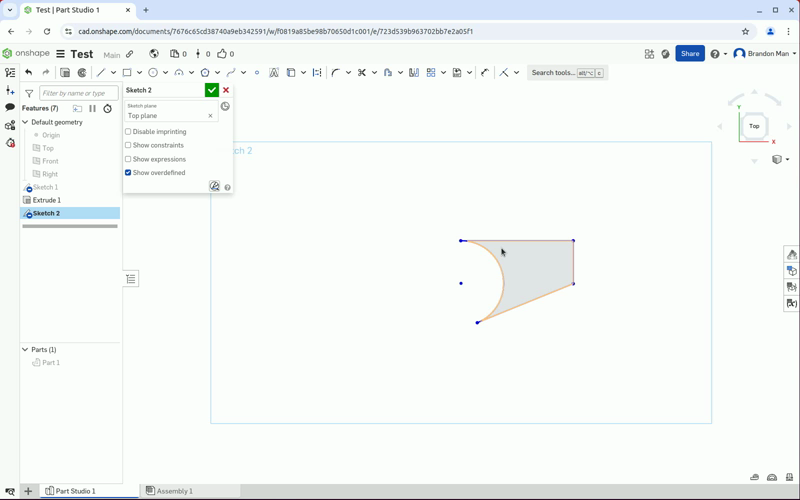
click(501, 247)
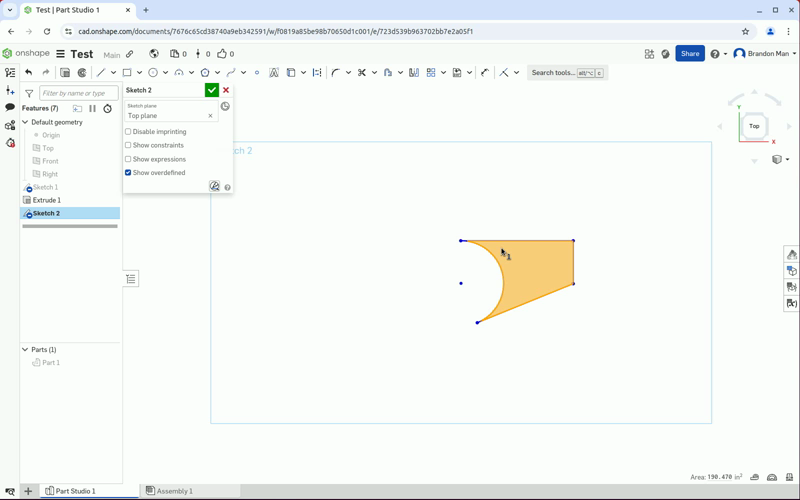
mouse_move(73, 352)
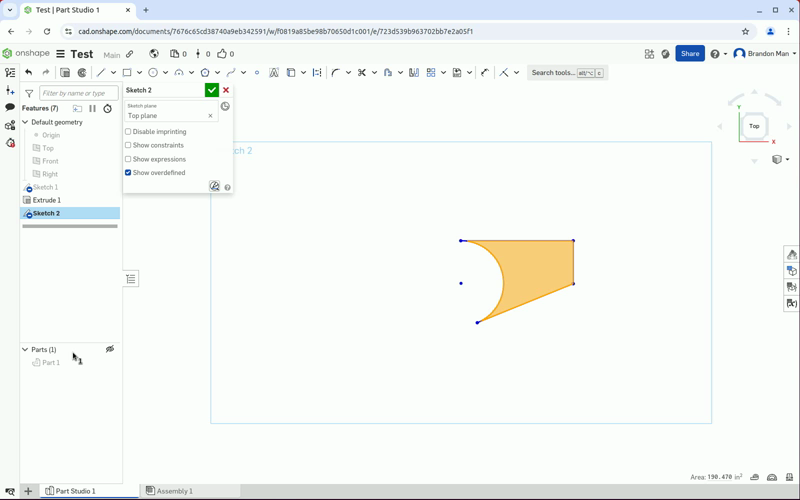
key(shift+y)
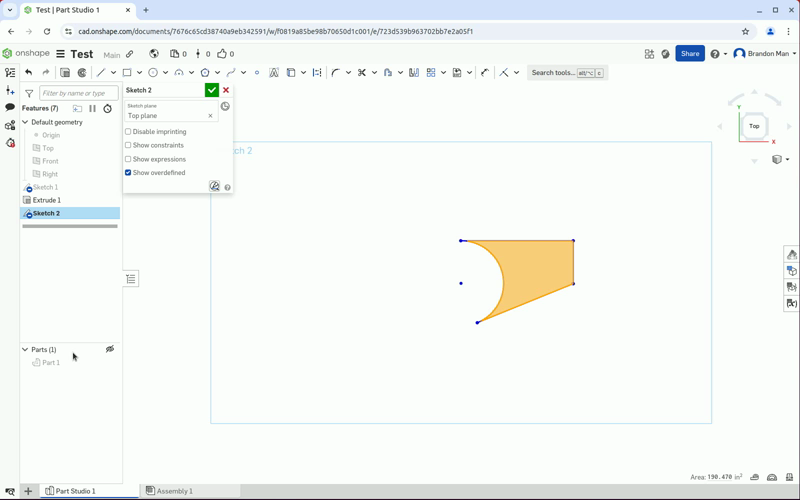
key(shift+e)
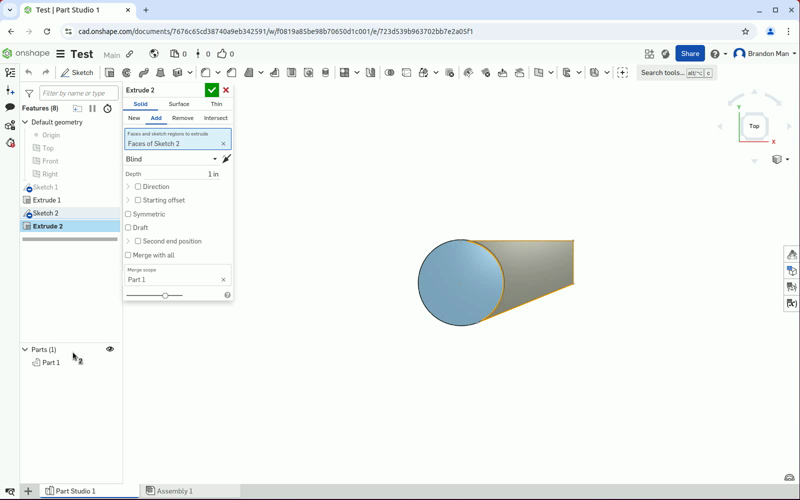
mouse_move(143, 106)
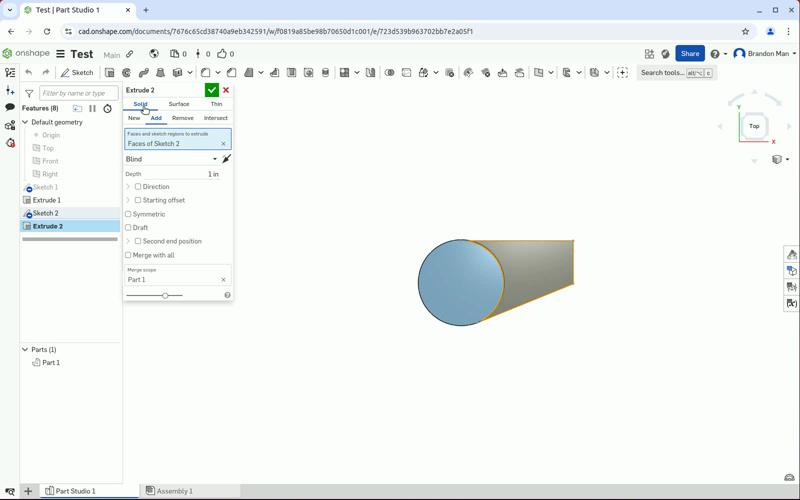
click(143, 106)
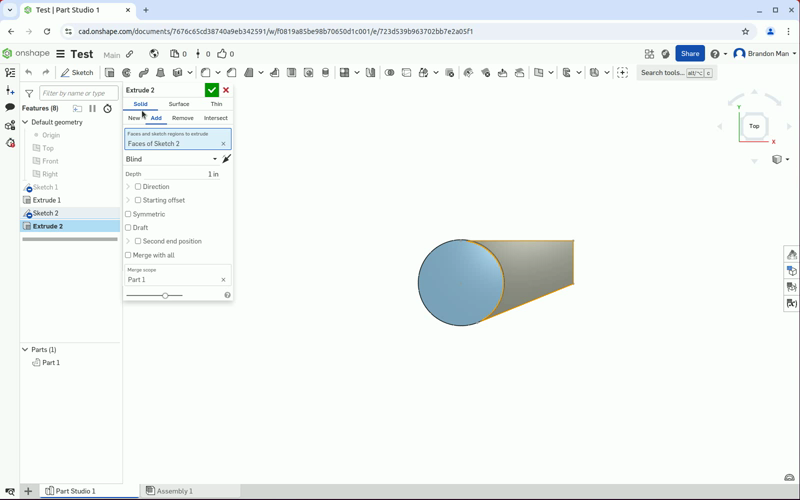
mouse_move(137, 120)
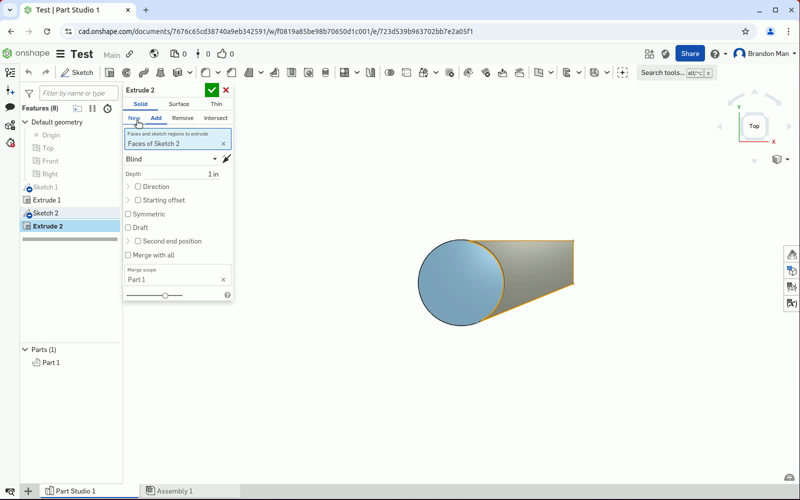
click(137, 120)
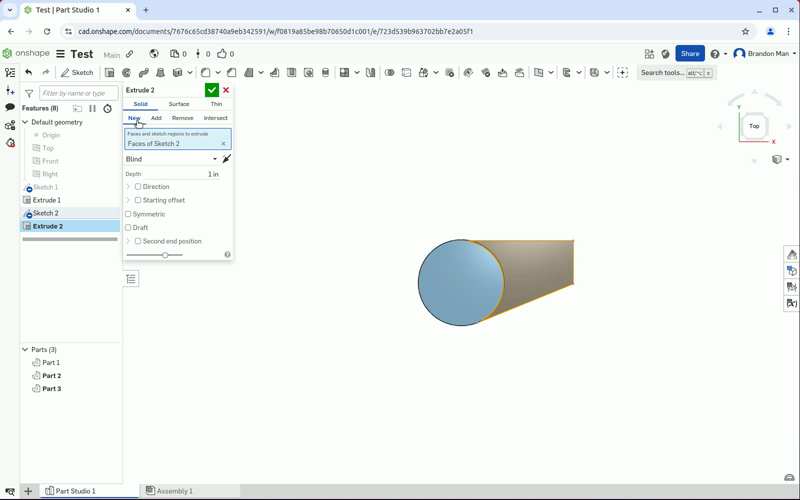
key(tab, 4)
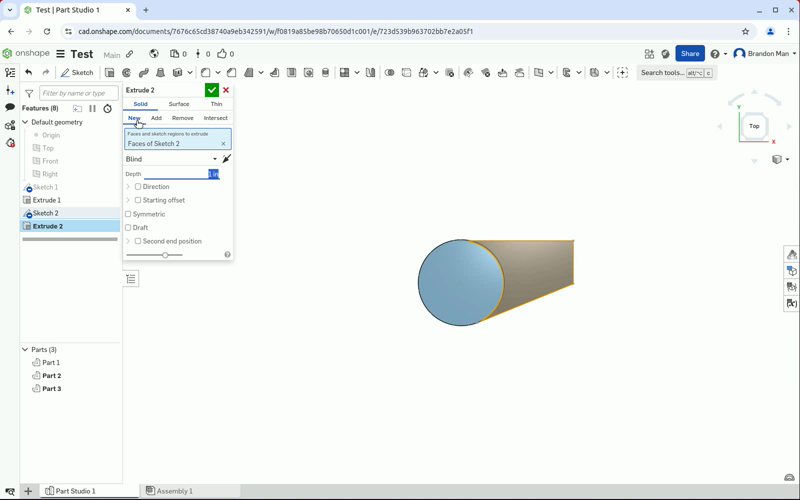
text(3.37)
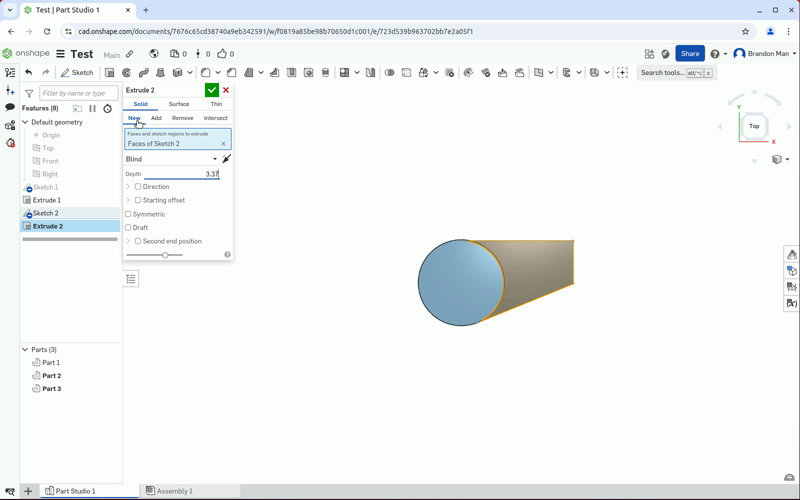
key(enter)
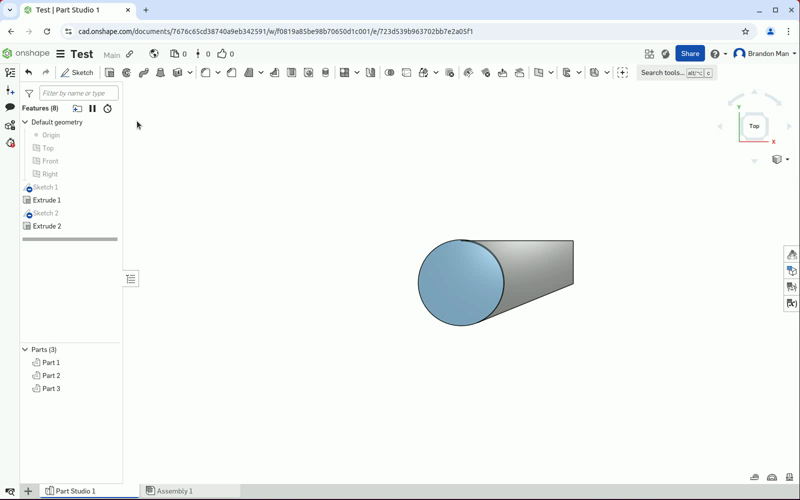
key(shift+h)
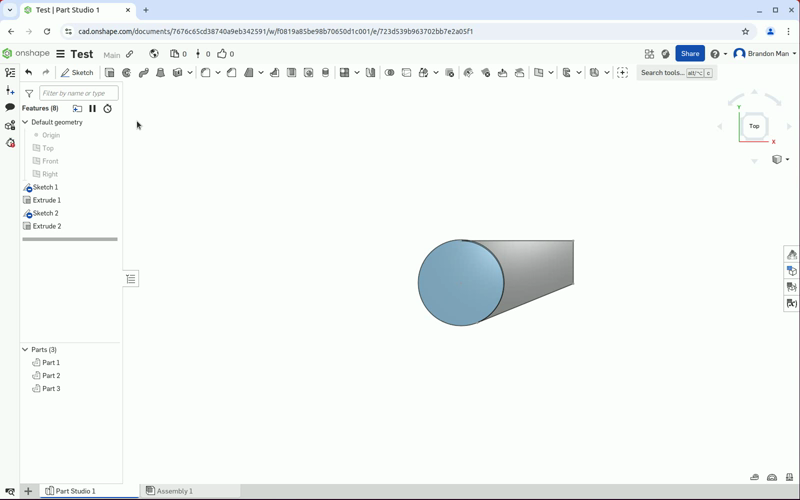
key(shift+h)
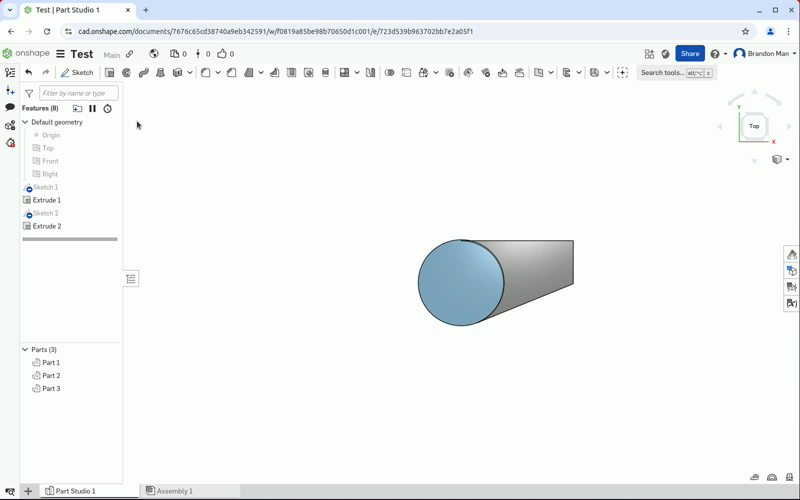
mouse_move(73, 189)
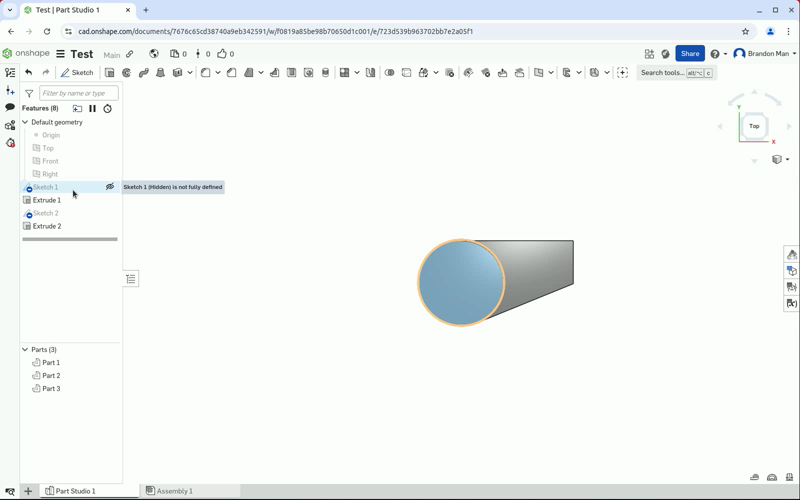
click(73, 189)
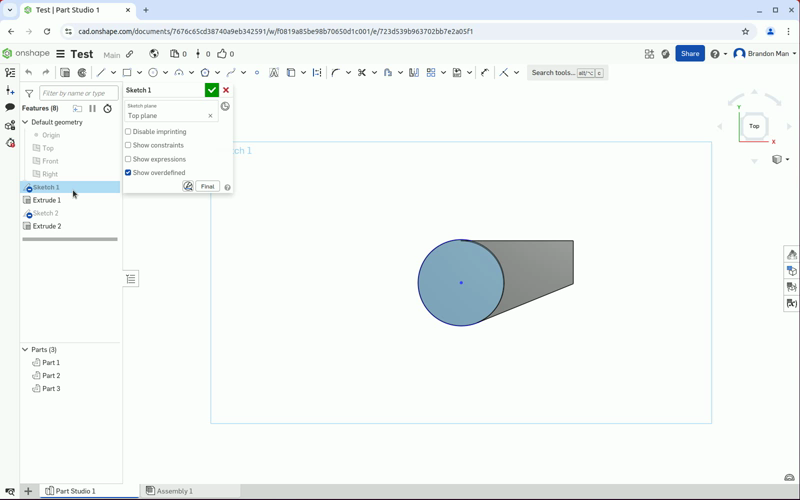
mouse_move(229, 92)
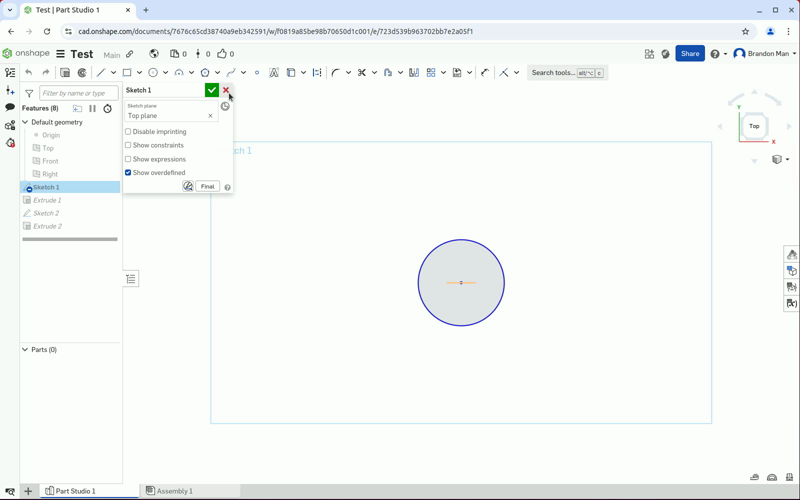
click(229, 92)
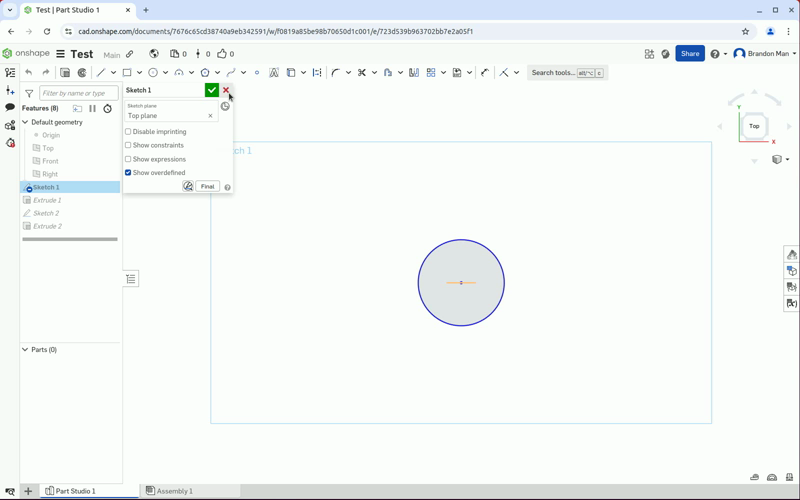
key(shift+s)
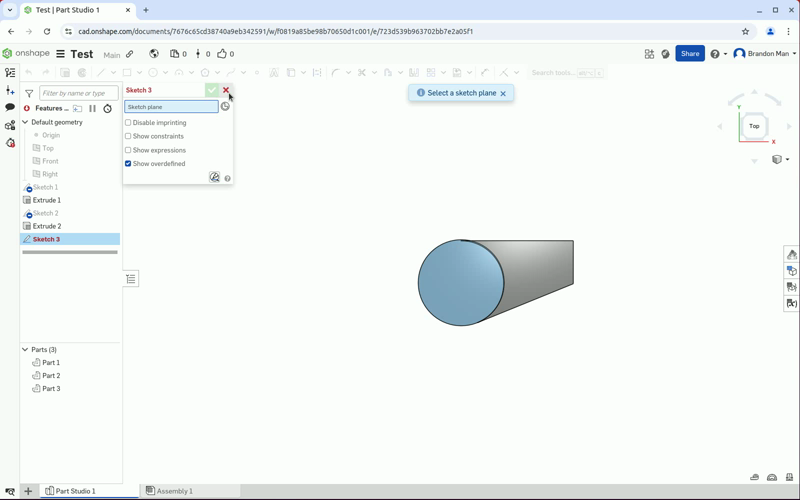
mouse_move(73, 150)
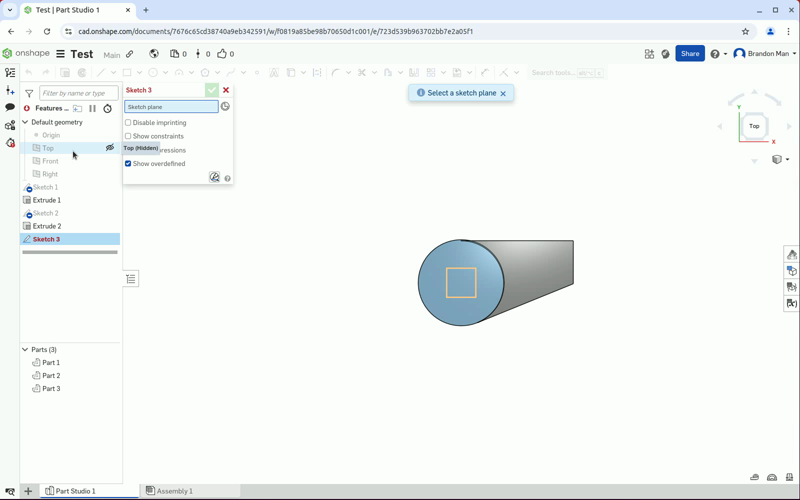
click(73, 150)
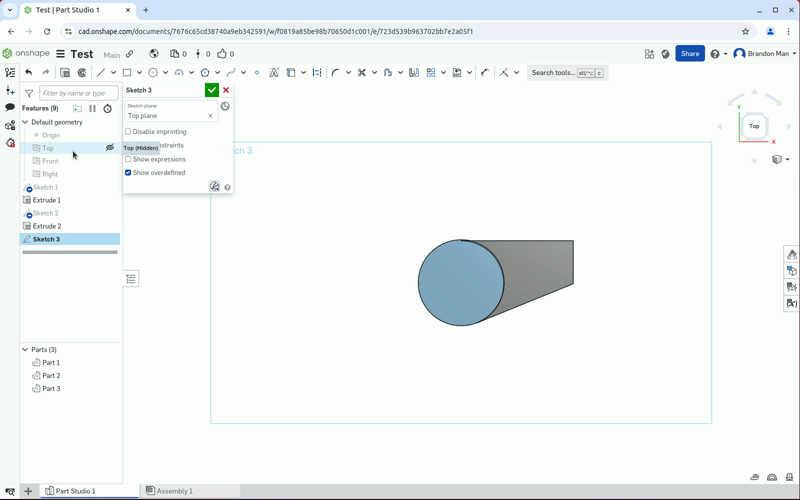
mouse_move(73, 352)
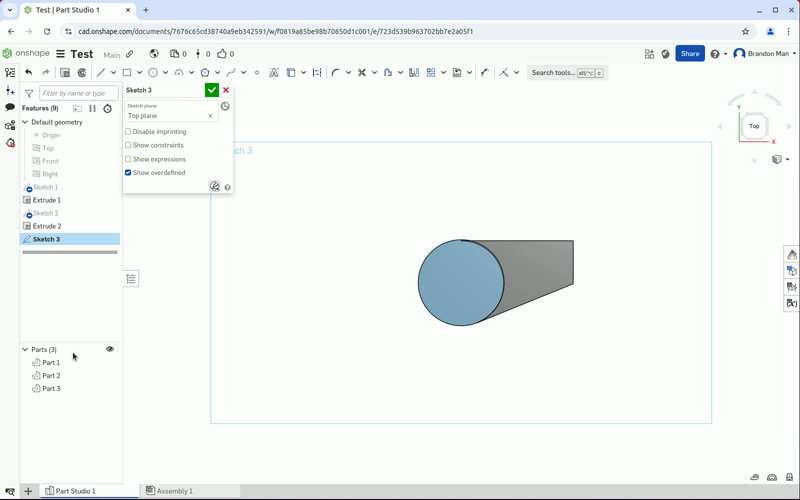
key(y)
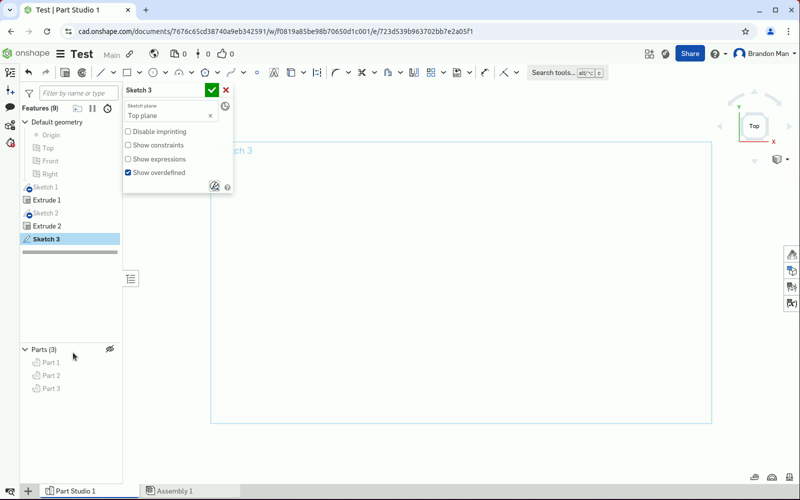
key(c)
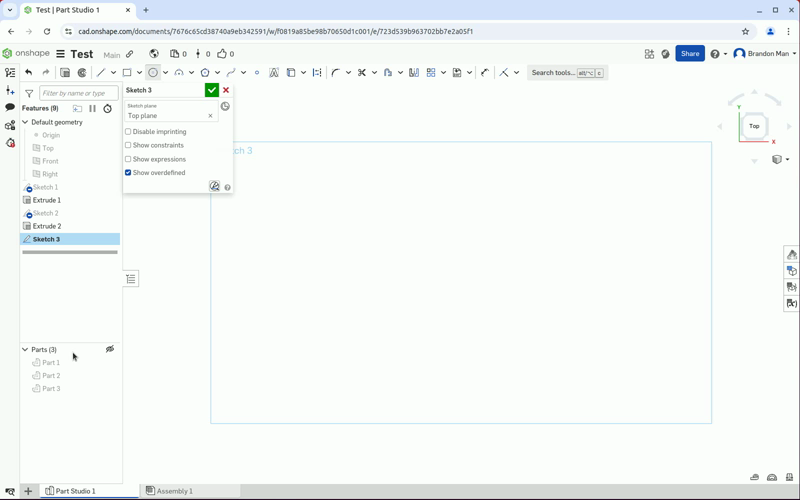
key_down(shift)
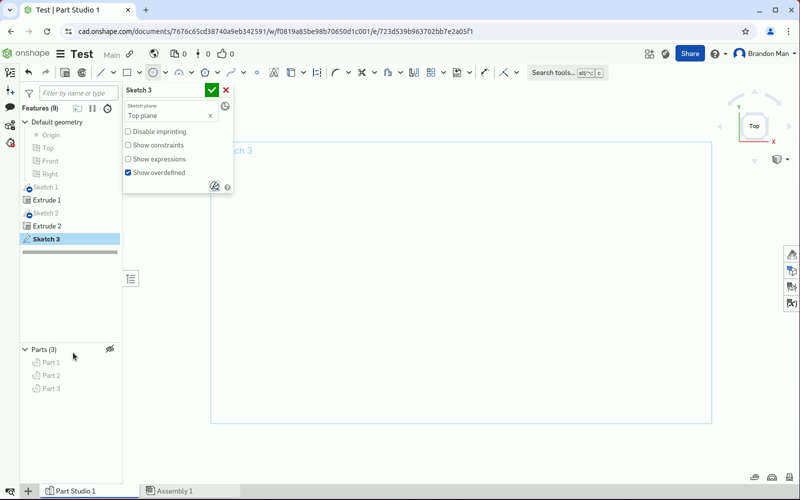
mouse_move(461, 282)
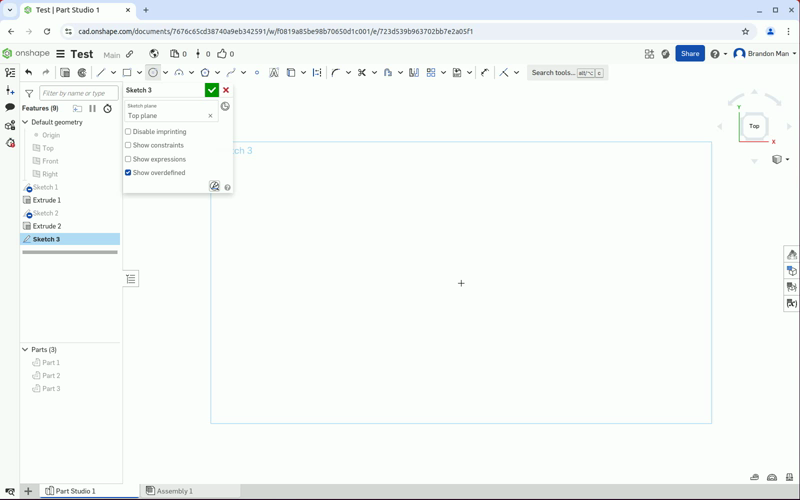
click(461, 282)
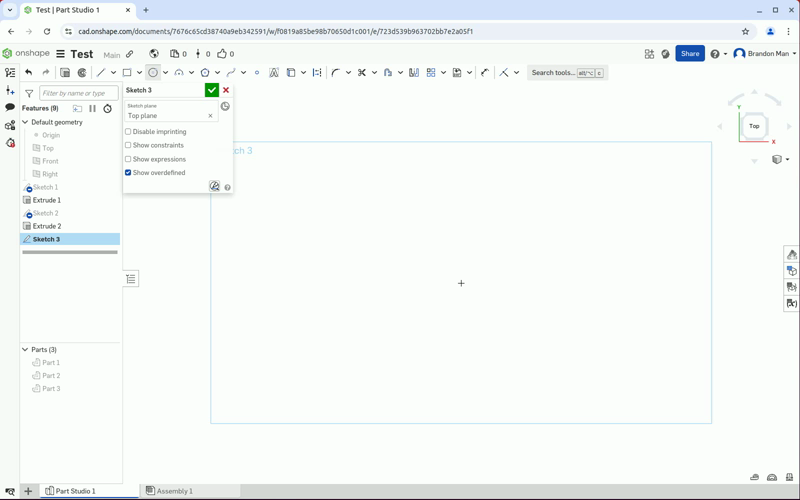
key_up(shift)
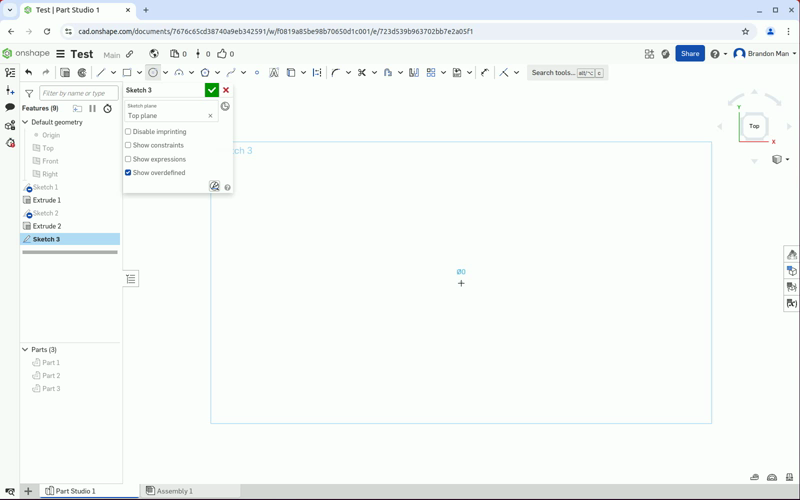
mouse_move(504, 282)
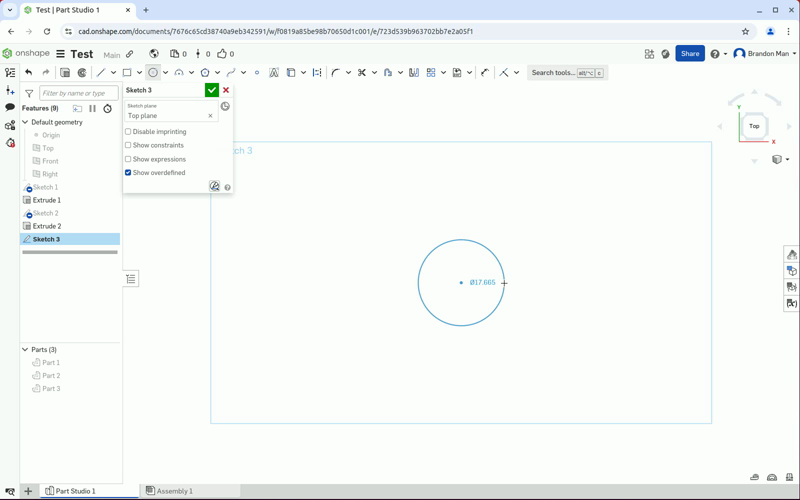
click(504, 282)
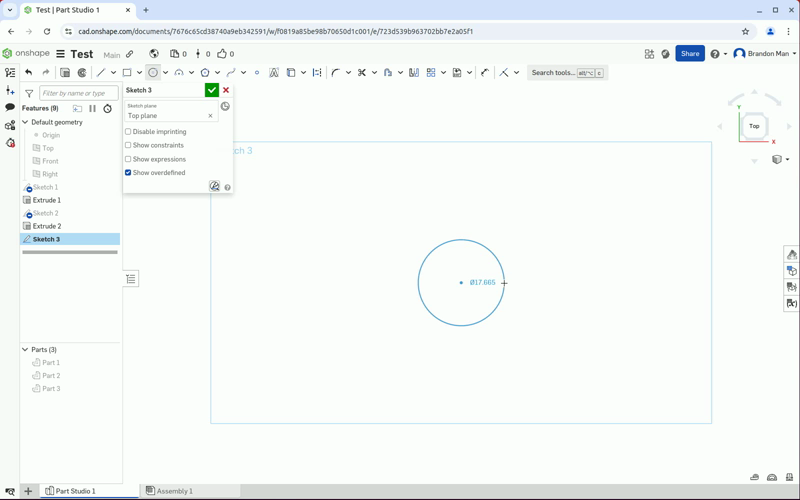
key(esc)
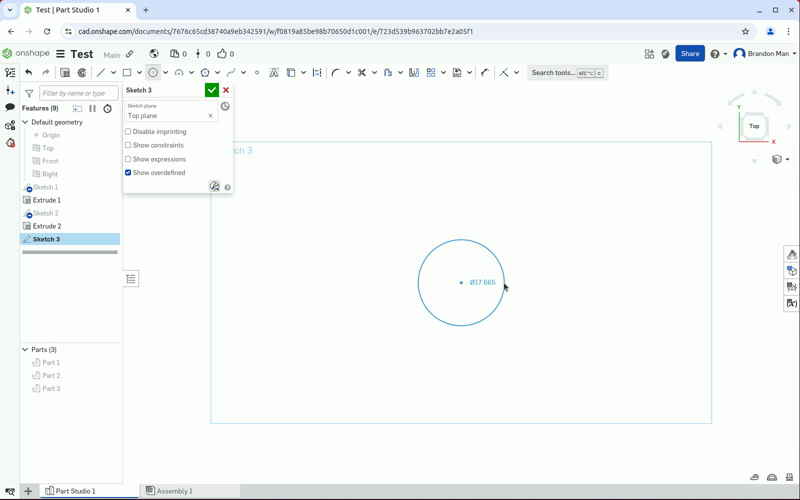
mouse_move(473, 315)
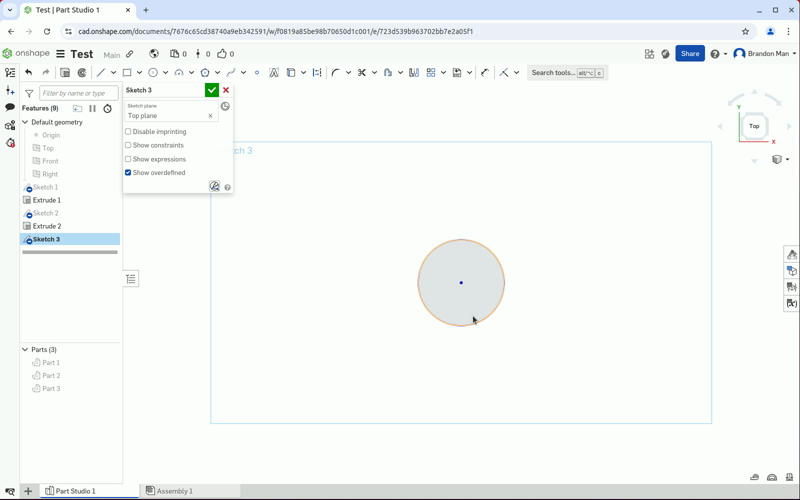
click(473, 315)
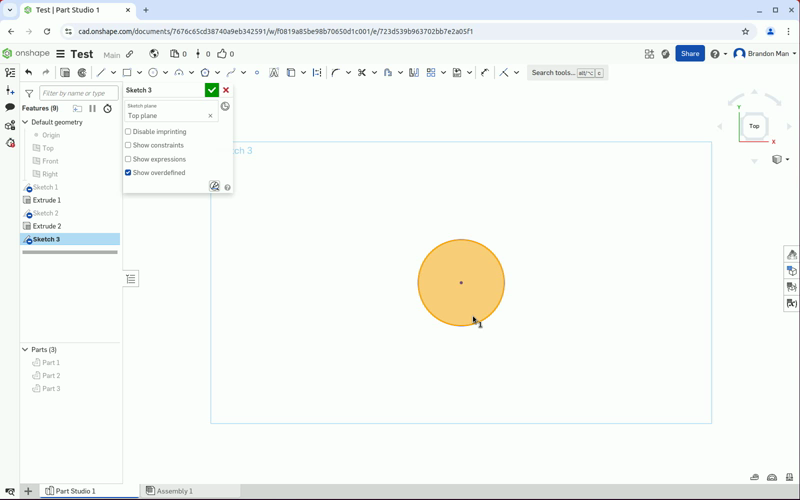
mouse_move(73, 352)
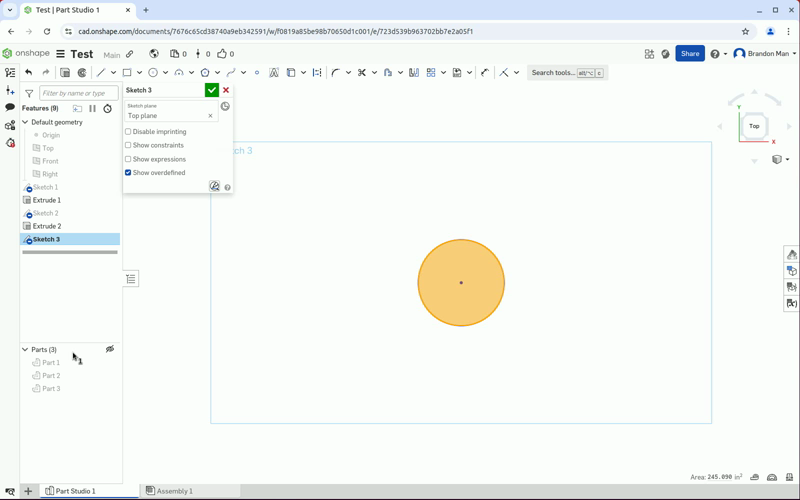
key(shift+y)
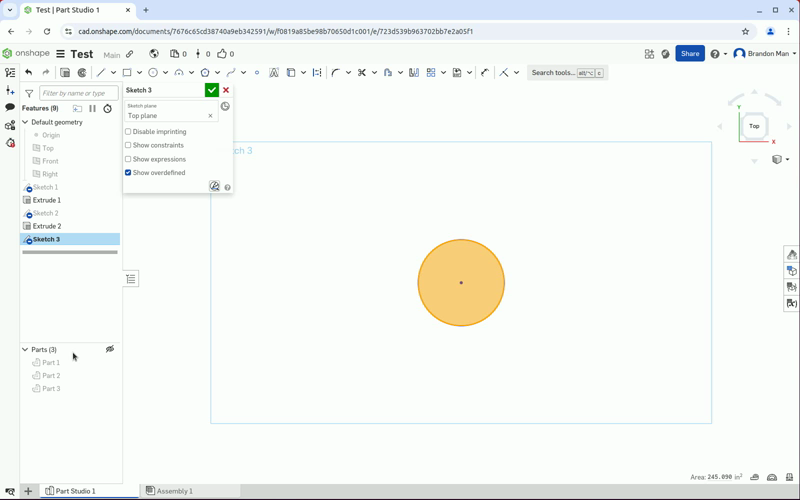
key(shift+e)
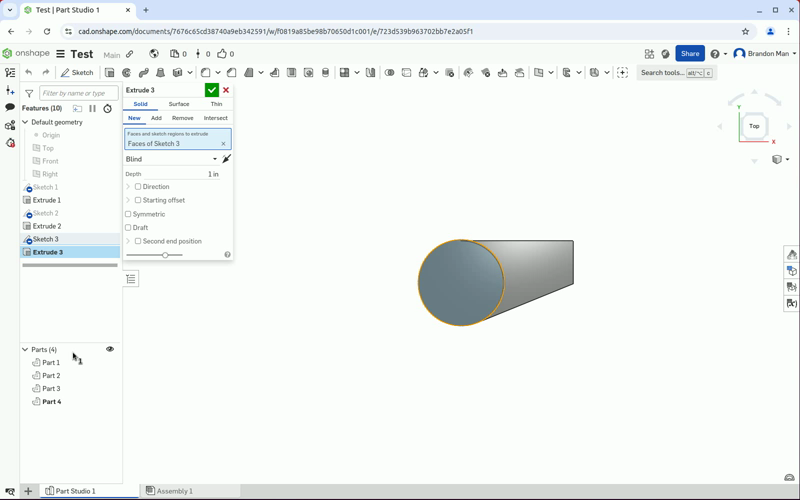
mouse_move(143, 106)
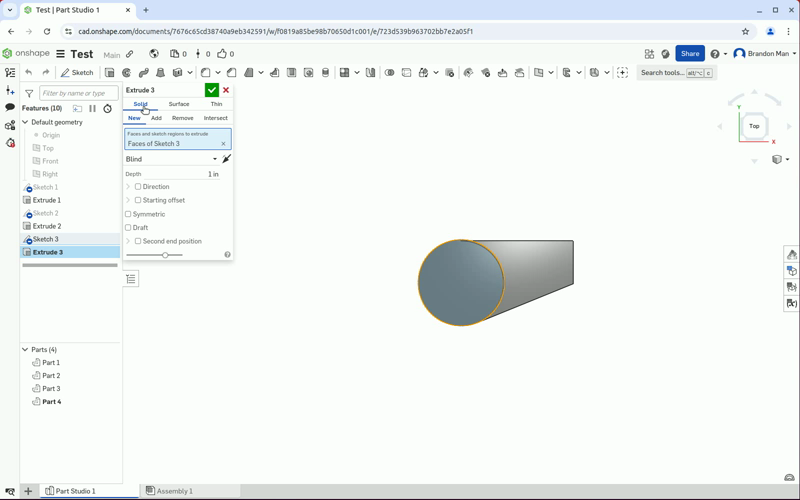
click(143, 106)
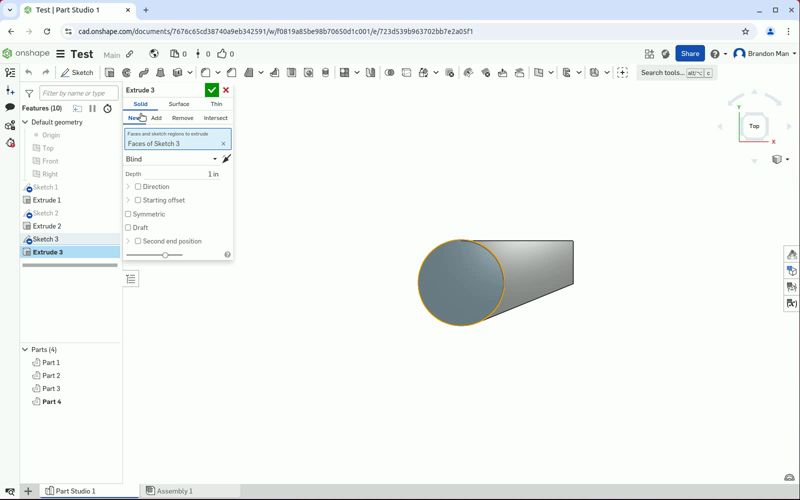
mouse_move(137, 120)
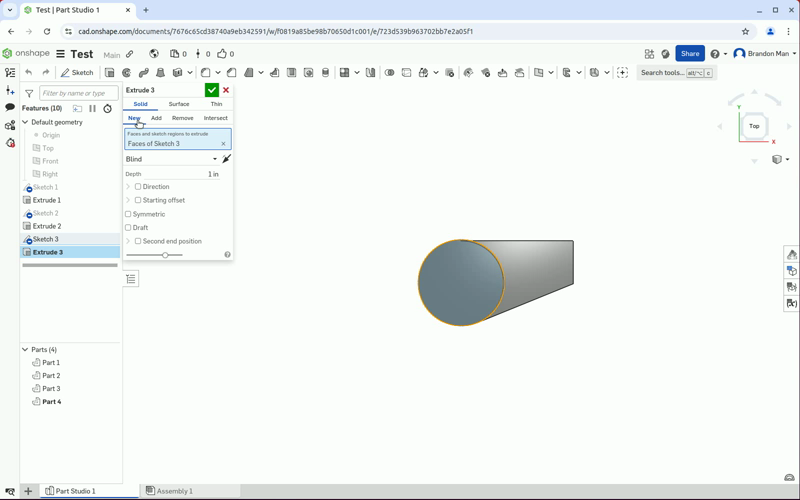
click(137, 120)
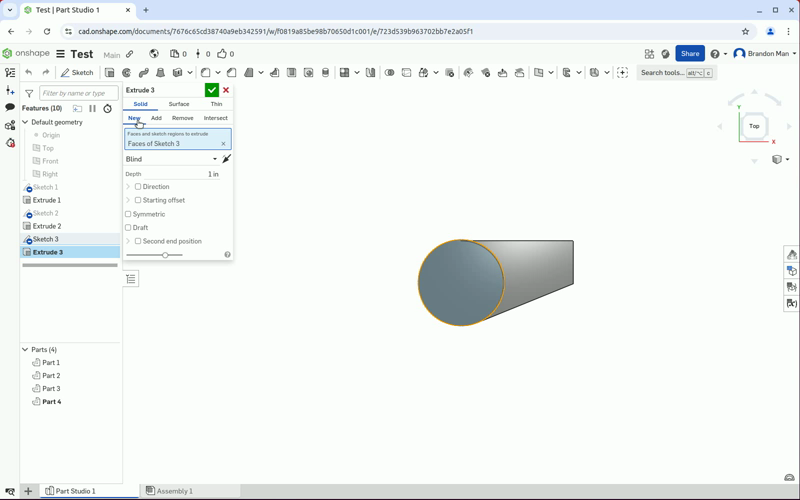
key(tab, 4)
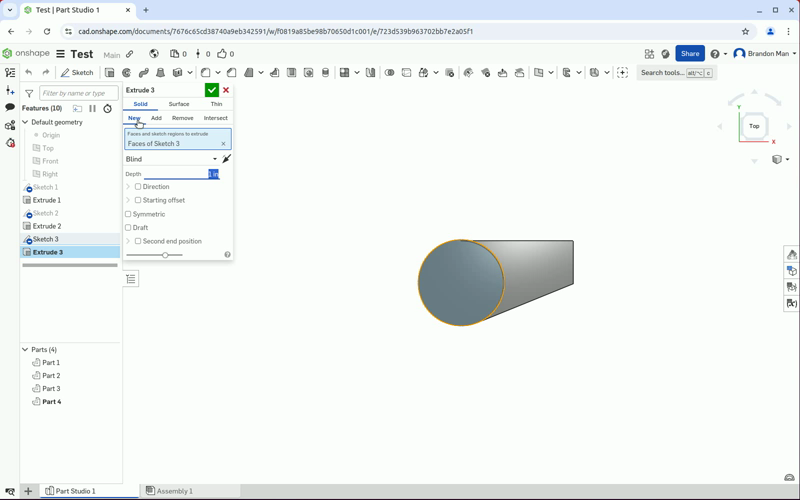
text(3.37)
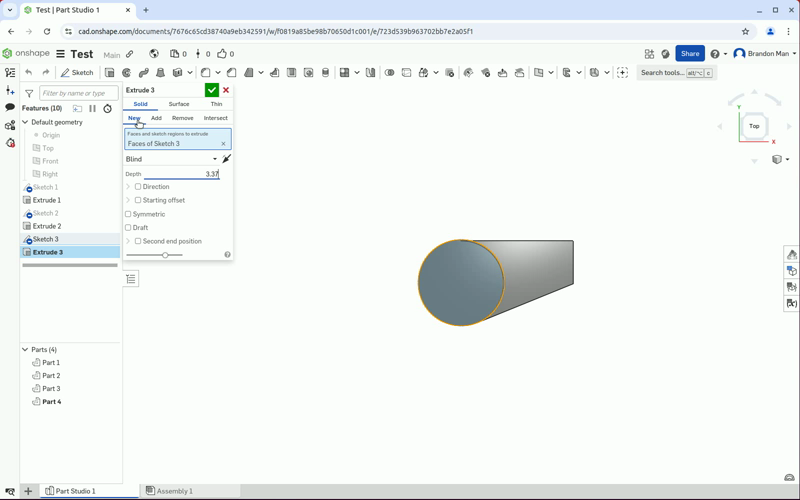
key(enter)
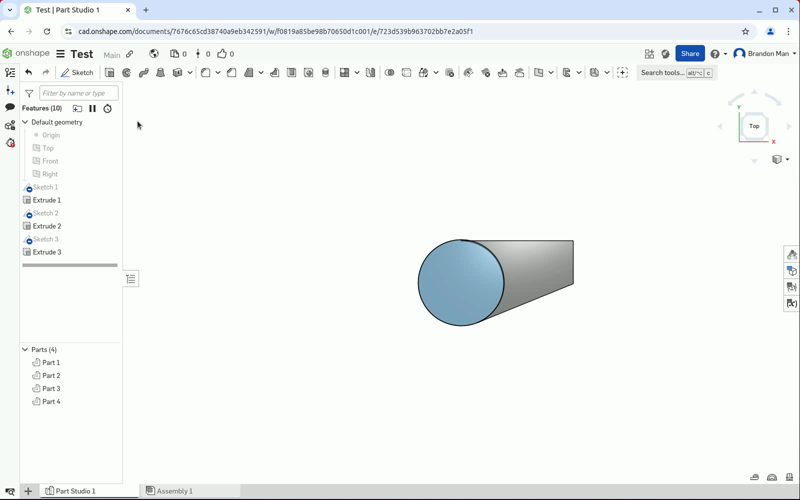
key(shift+h)
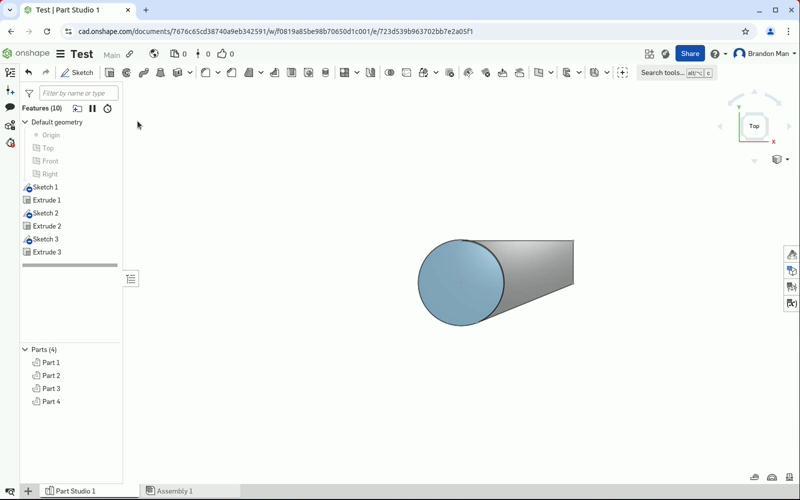
key(shift+h)
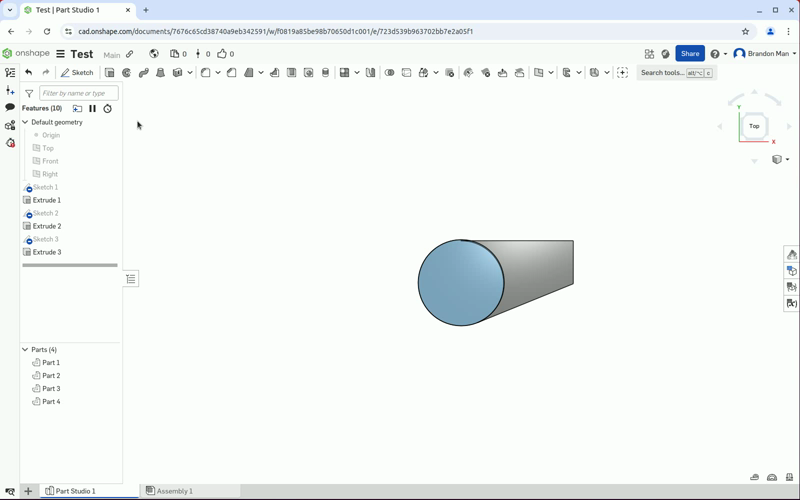
mouse_move(73, 189)
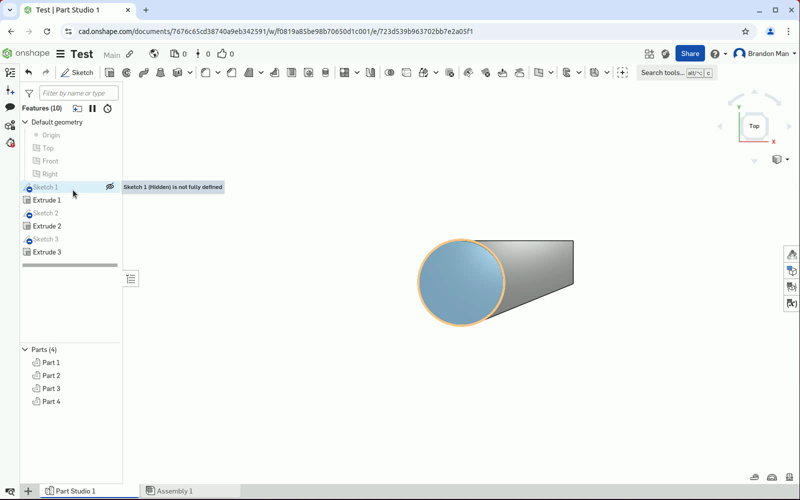
click(73, 189)
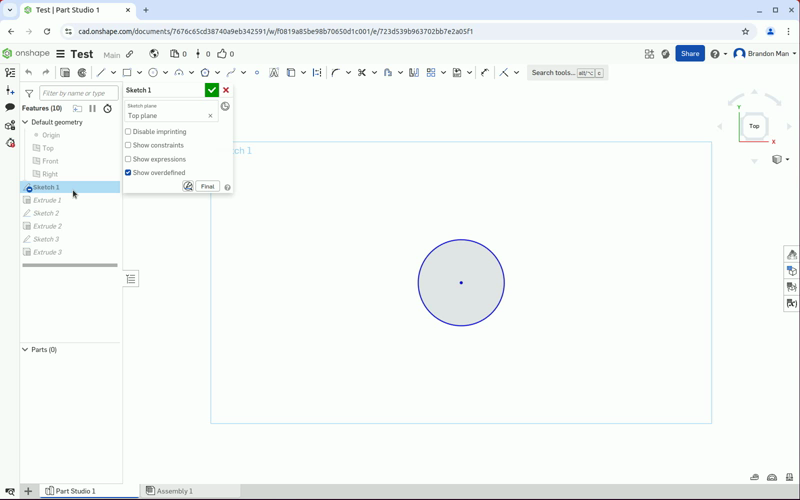
mouse_move(229, 92)
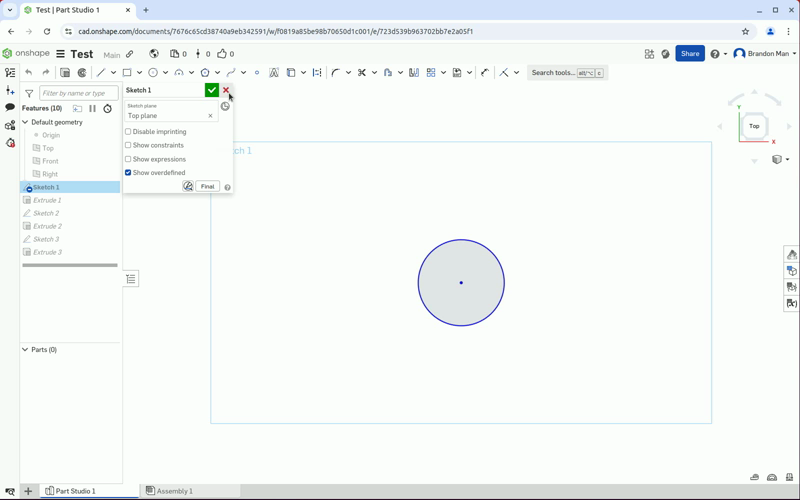
click(229, 92)
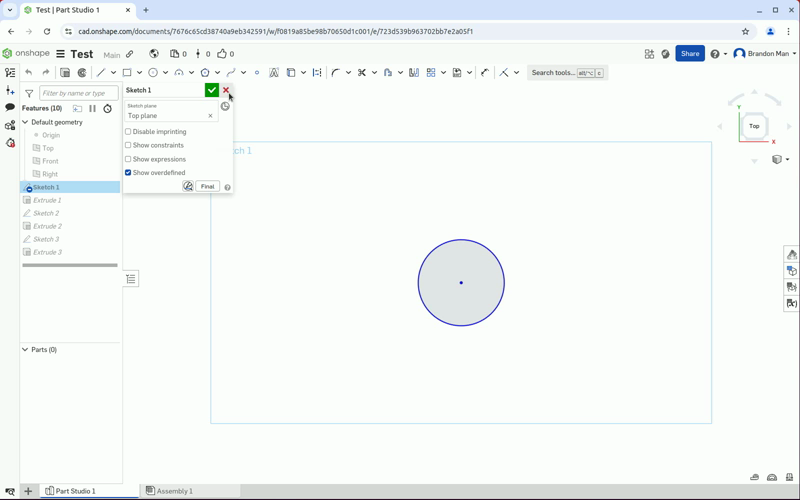
key(shift+s)
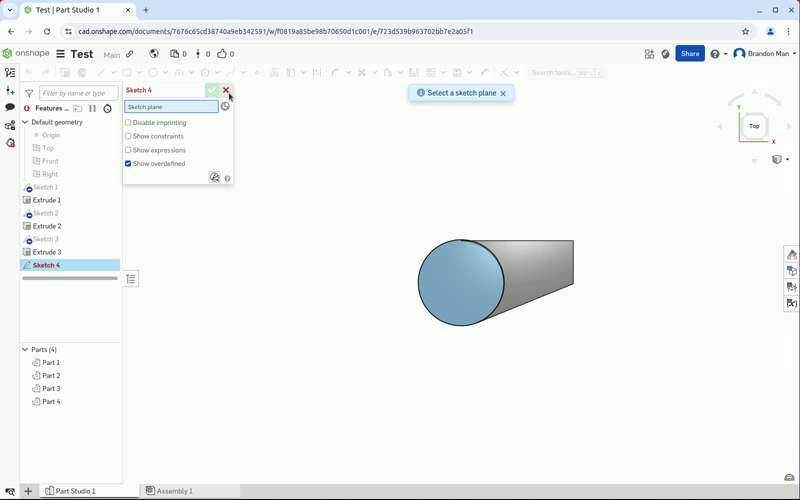
mouse_move(73, 150)
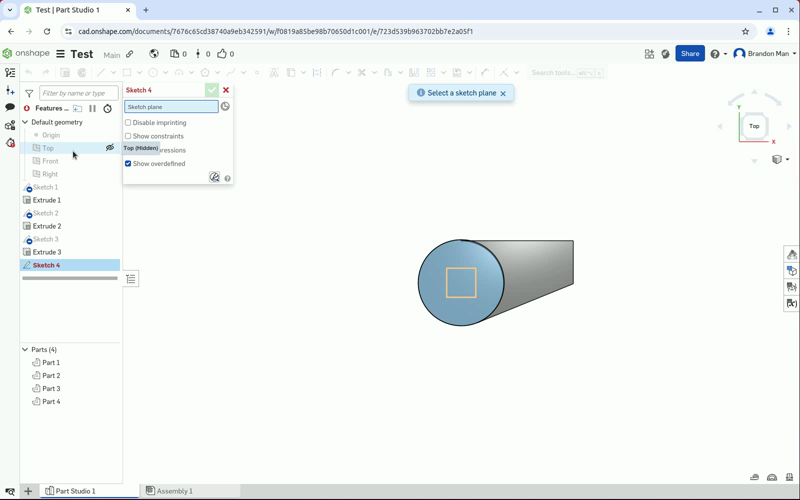
click(73, 150)
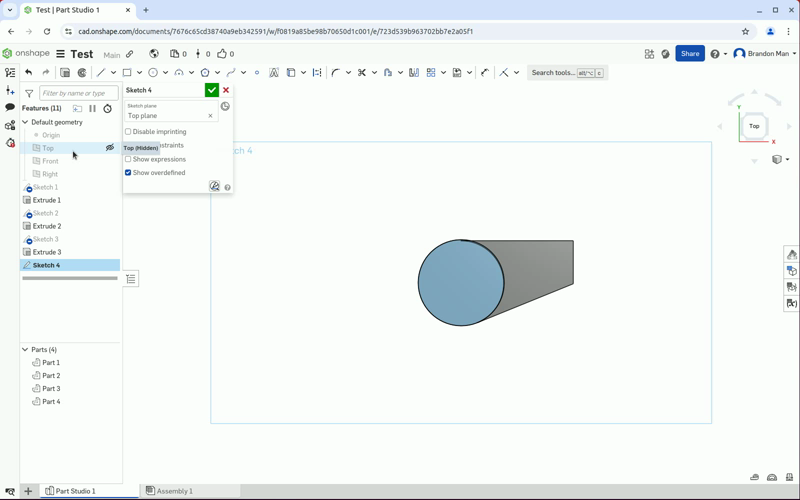
mouse_move(73, 352)
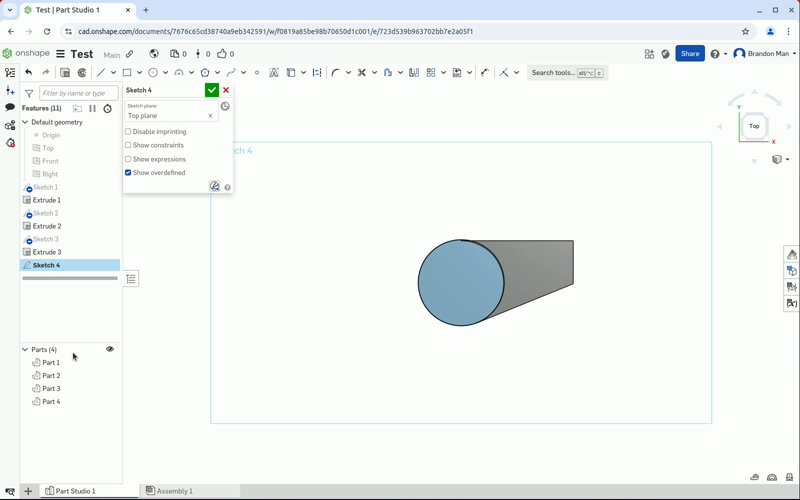
key(y)
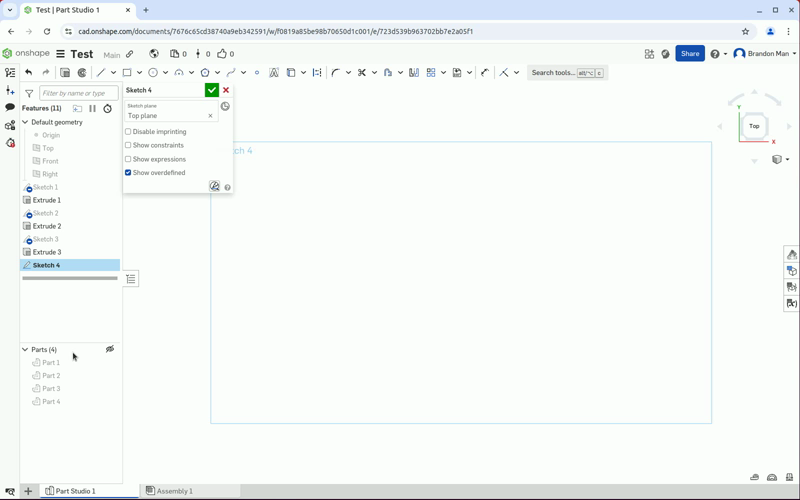
key(a)
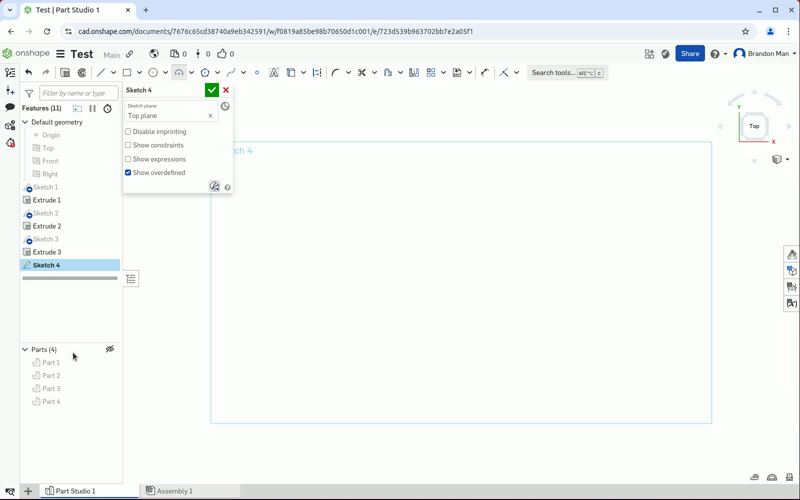
key_down(shift)
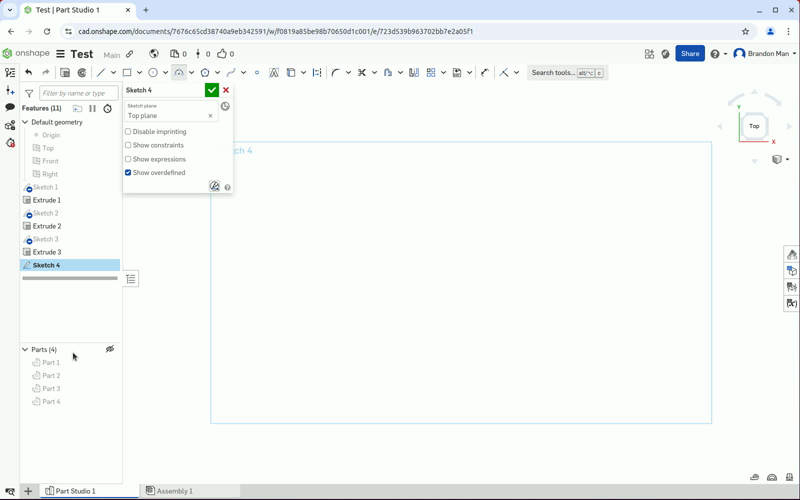
mouse_move(460, 240)
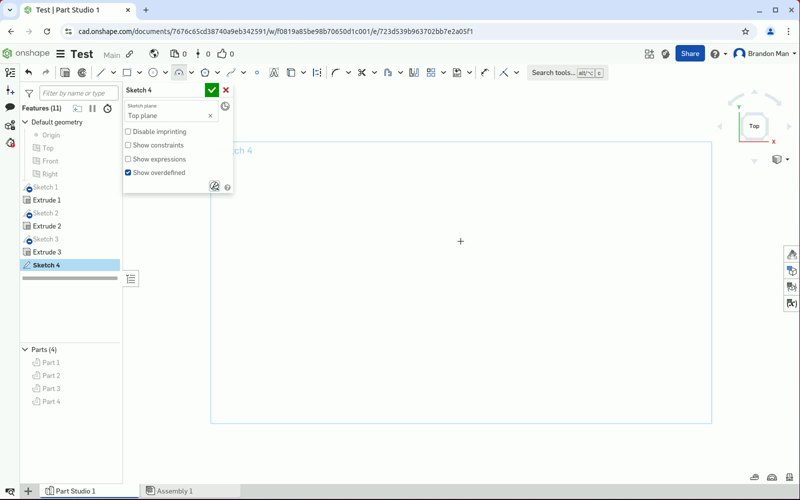
click(460, 240)
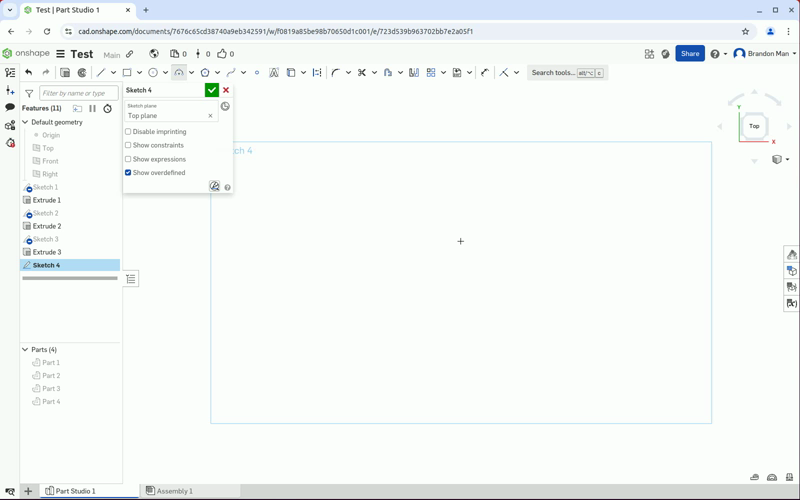
key_up(shift)
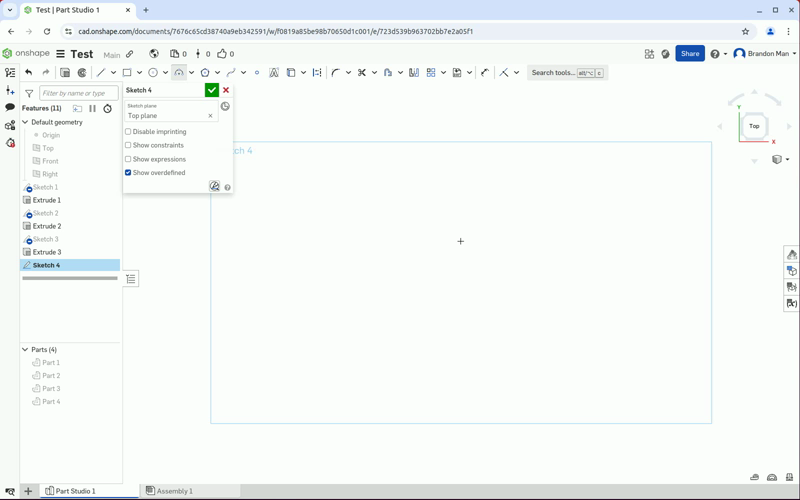
key_down(shift)
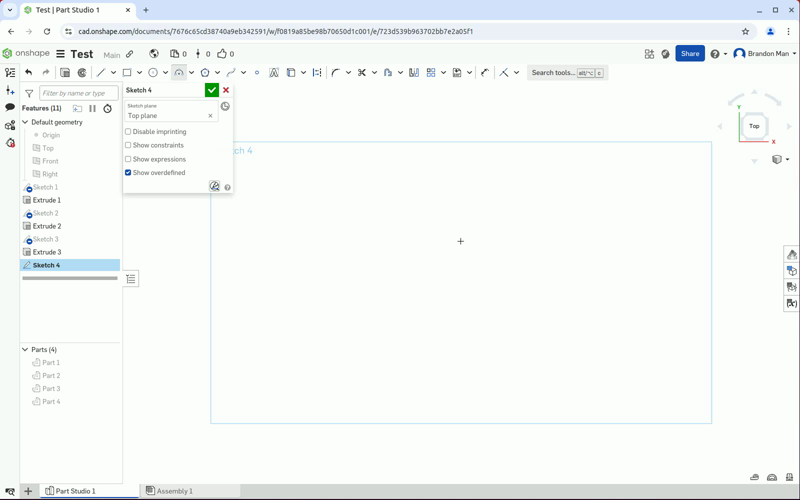
mouse_move(477, 322)
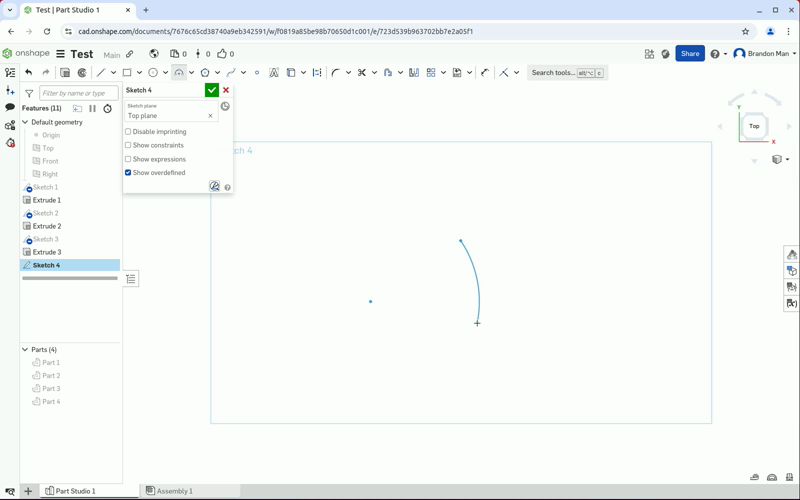
click(477, 322)
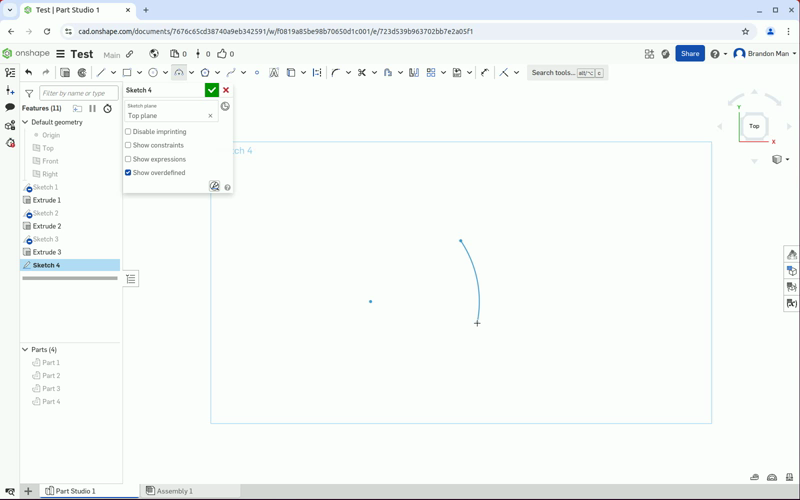
mouse_move(502, 274)
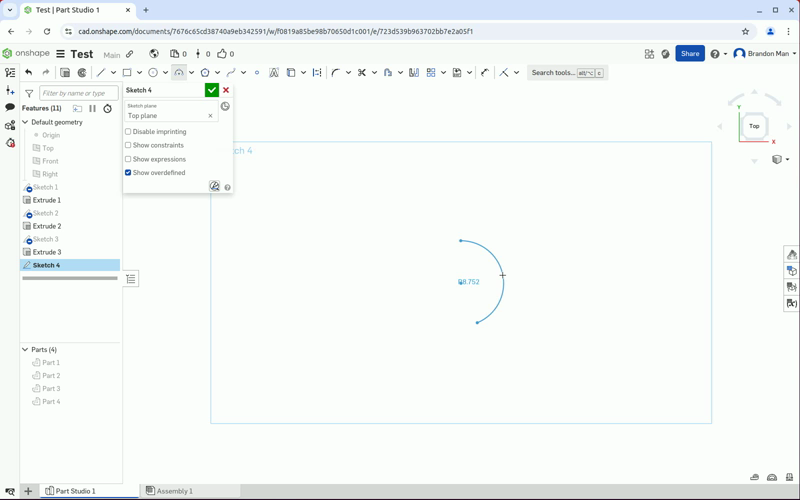
click(502, 274)
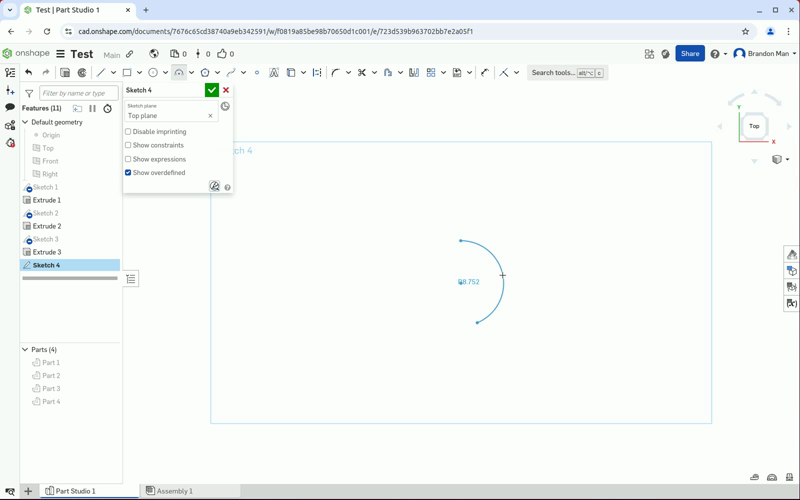
key_up(shift)
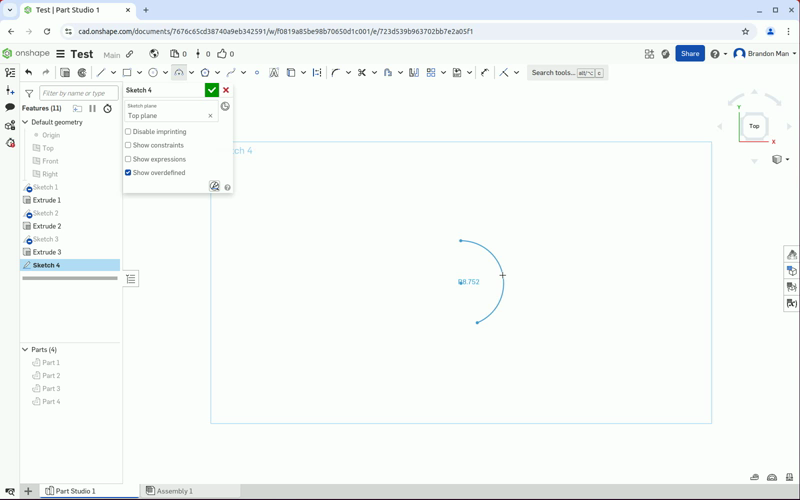
key(esc)
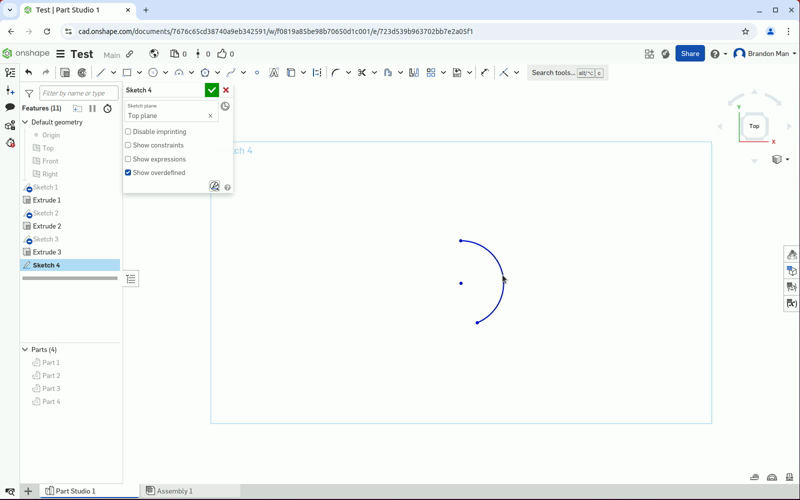
key(l)
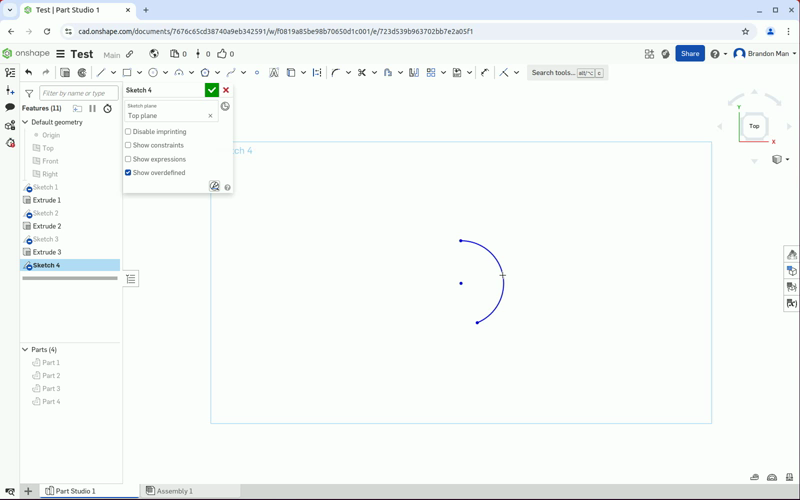
mouse_move(477, 322)
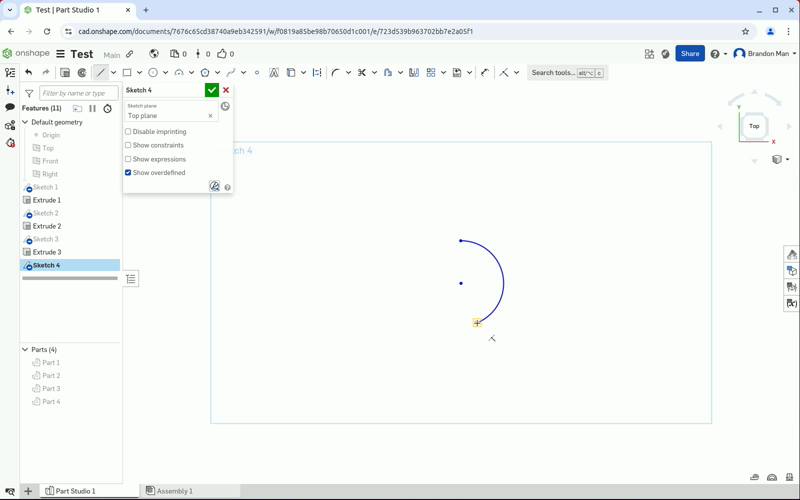
click(477, 322)
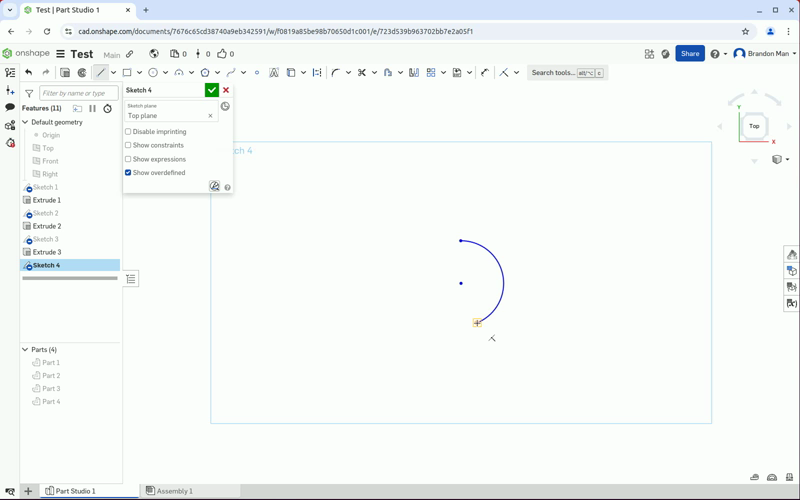
key_down(shift)
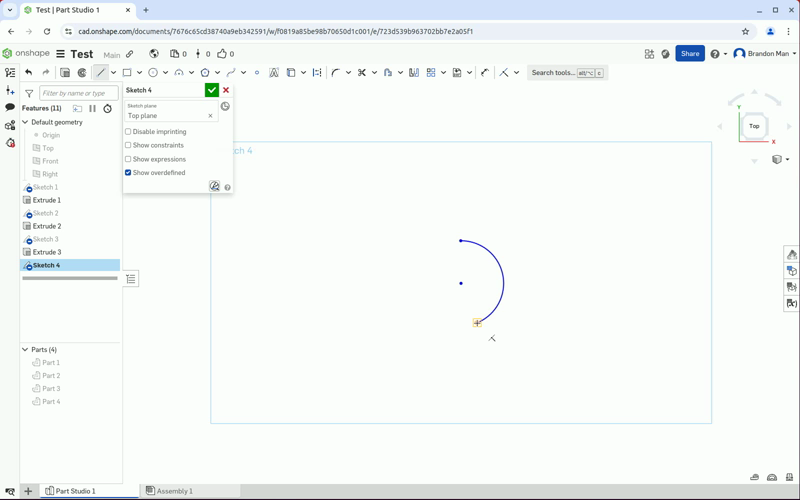
mouse_move(573, 283)
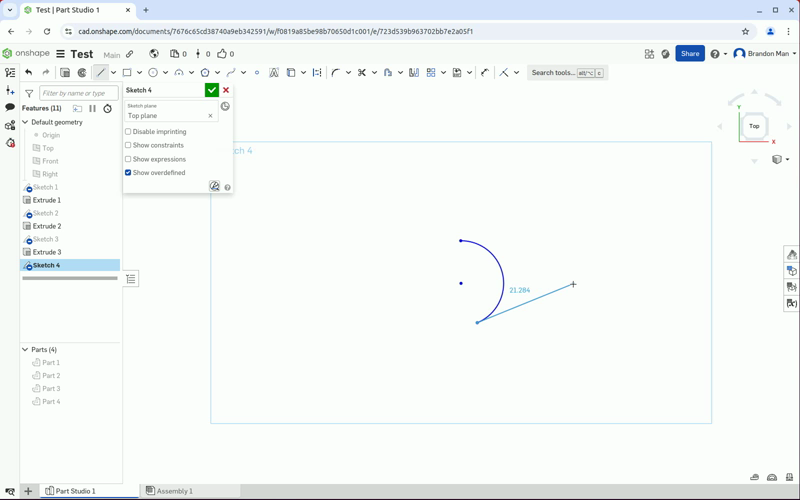
click(573, 283)
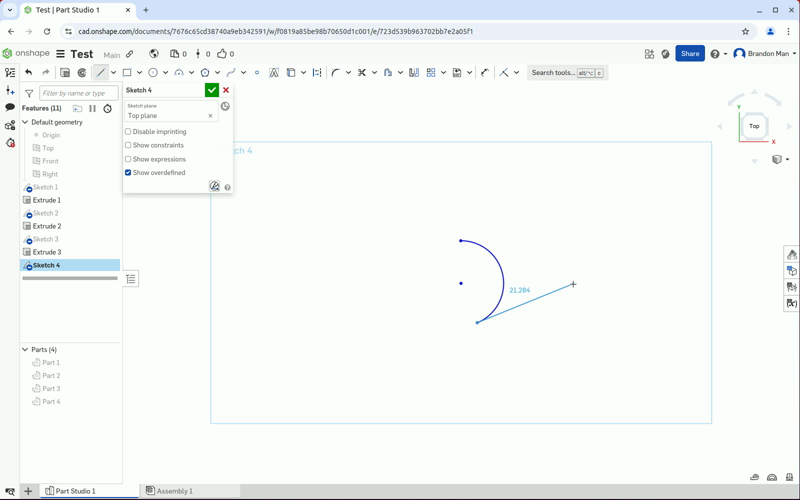
key_up(shift)
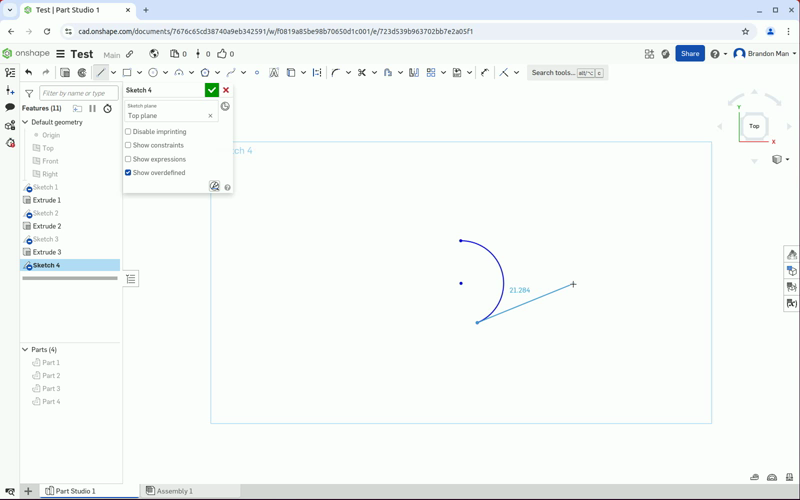
key_down(shift)
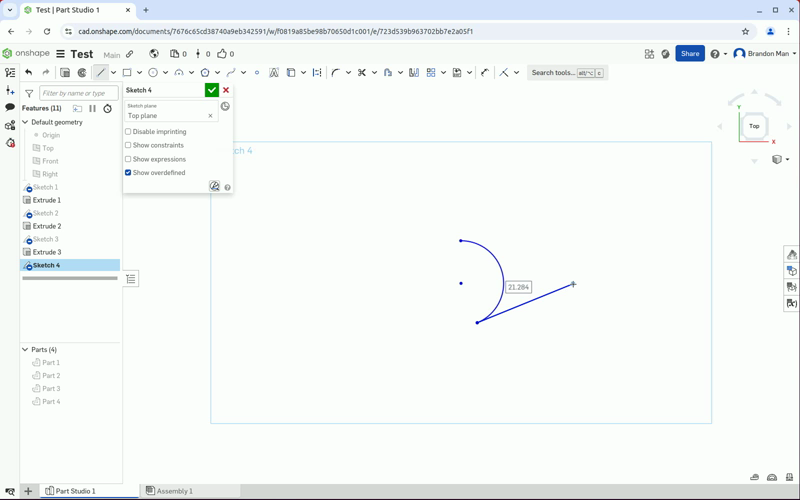
mouse_move(589, 283)
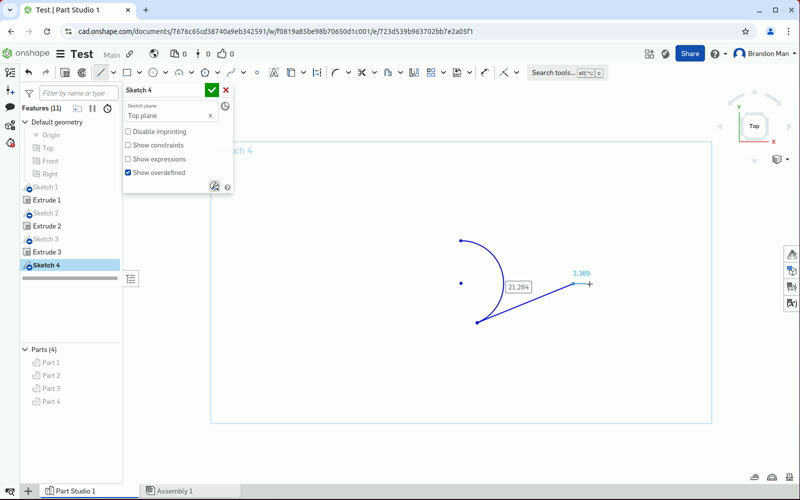
mouse_move(573, 240)
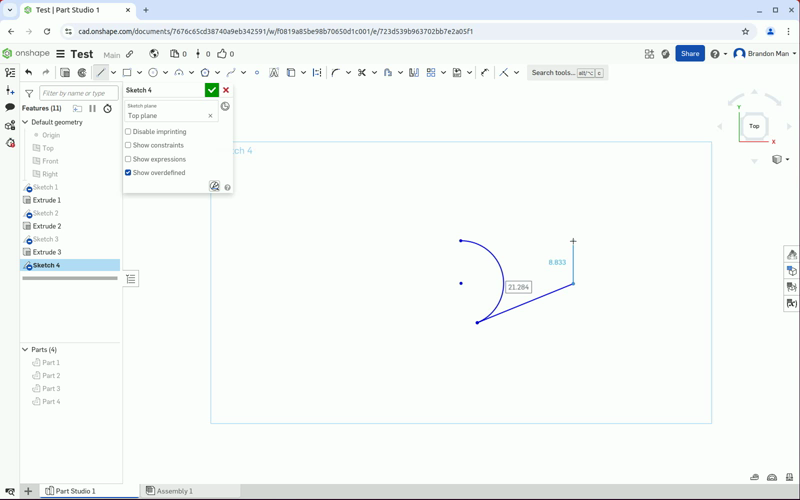
click(573, 240)
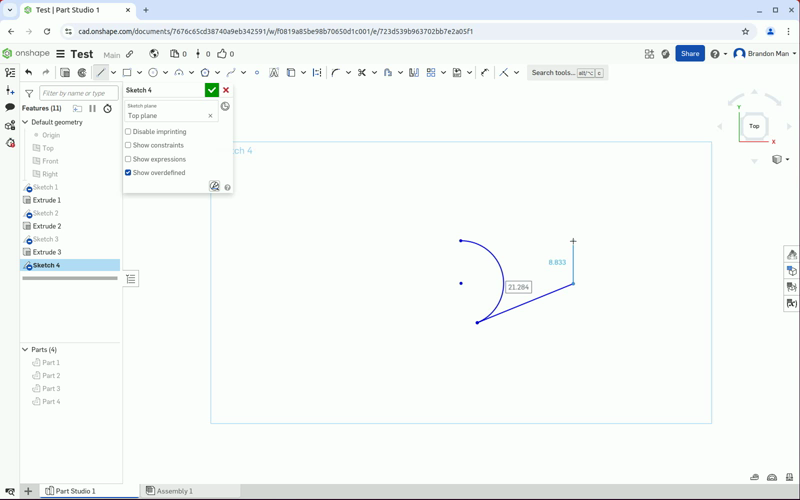
key_up(shift)
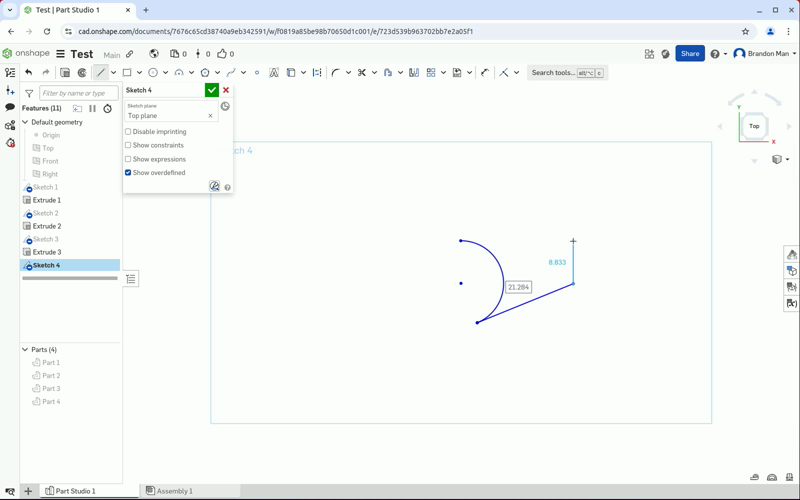
key_down(shift)
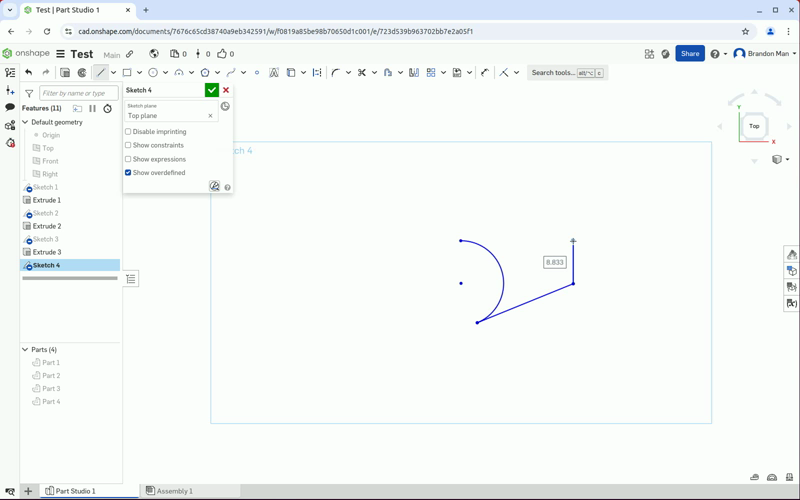
mouse_move(460, 240)
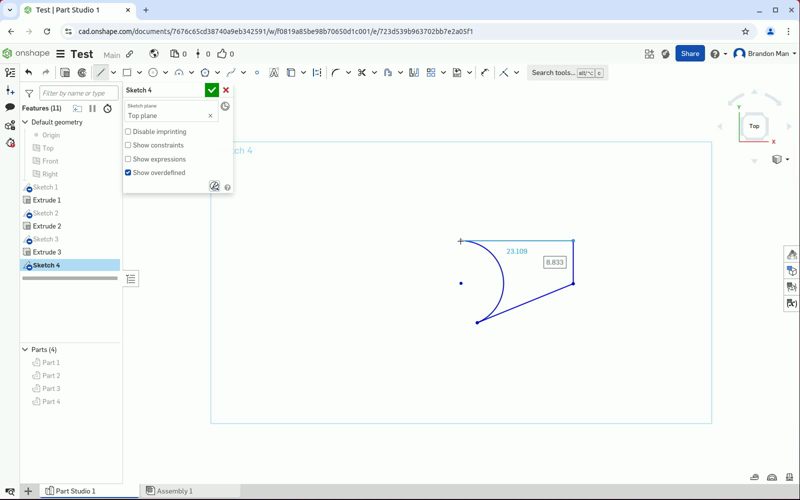
key_up(shift)
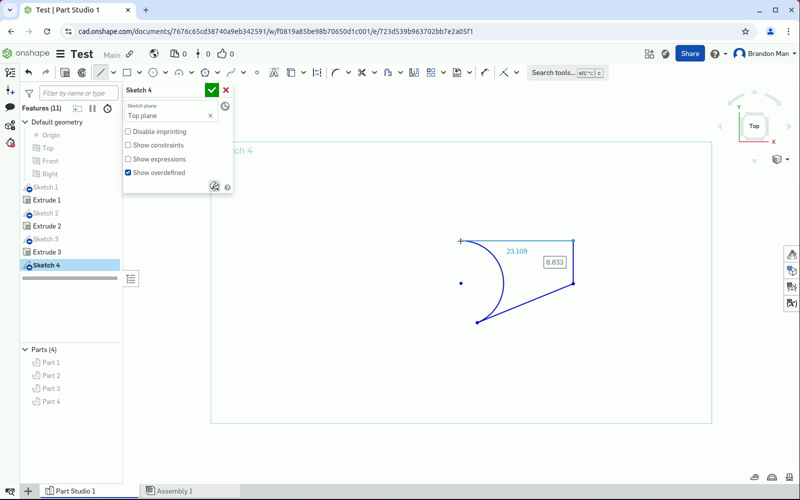
click(460, 240)
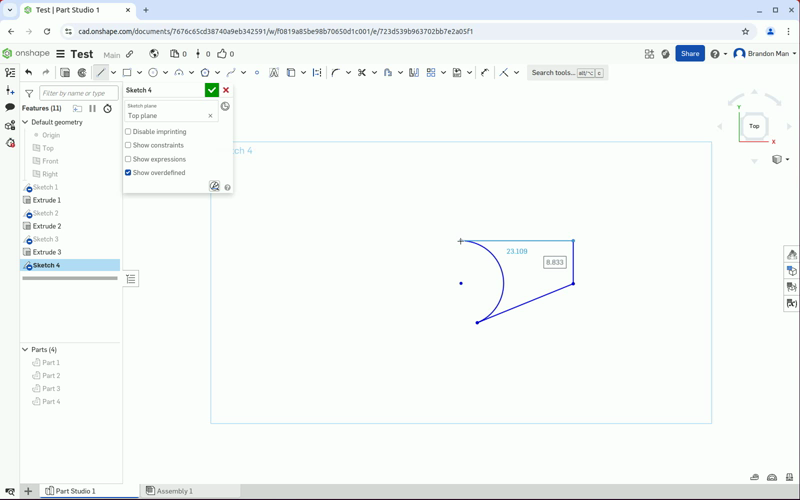
key(esc)
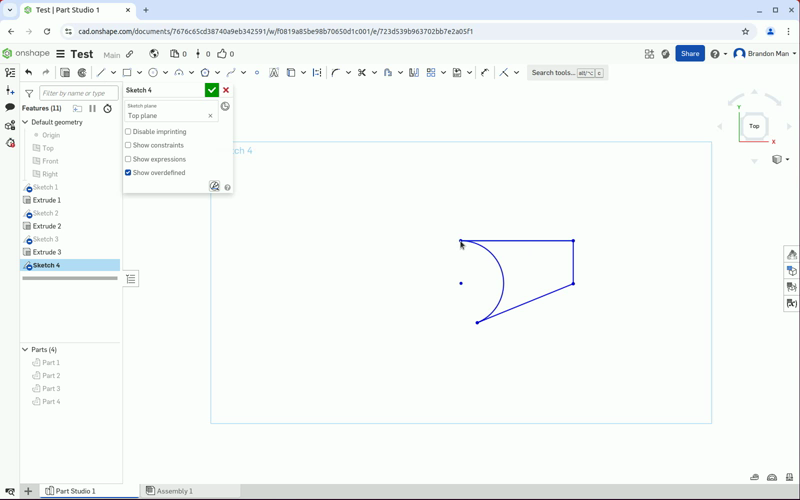
mouse_move(541, 261)
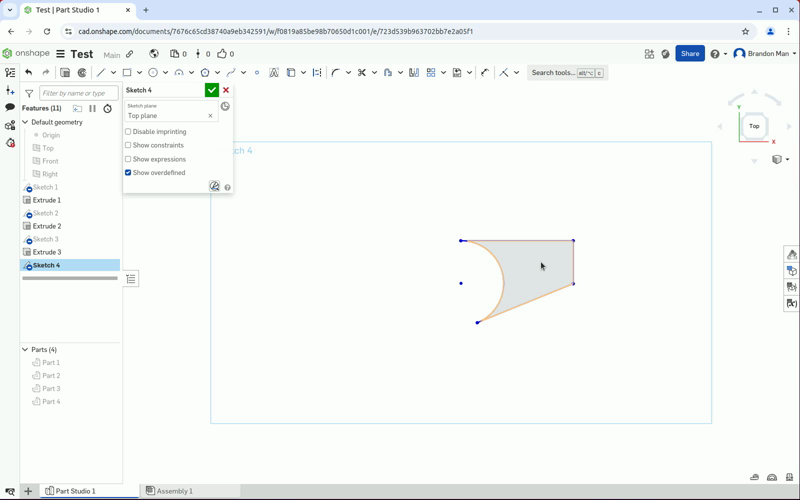
click(541, 261)
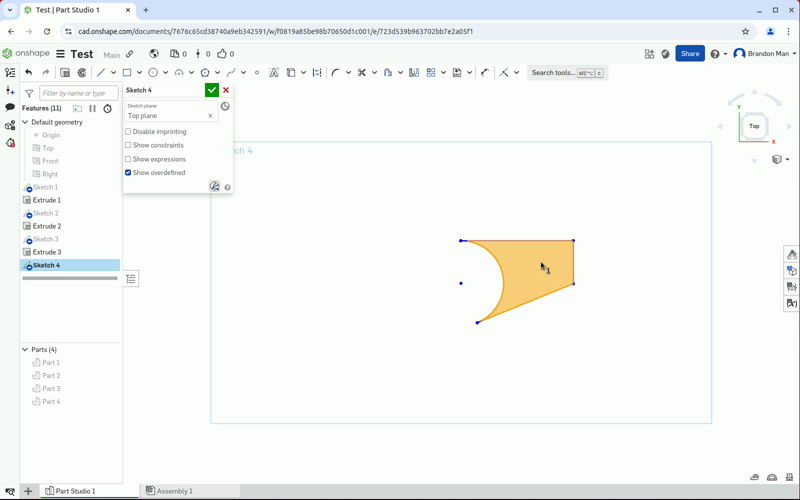
mouse_move(73, 352)
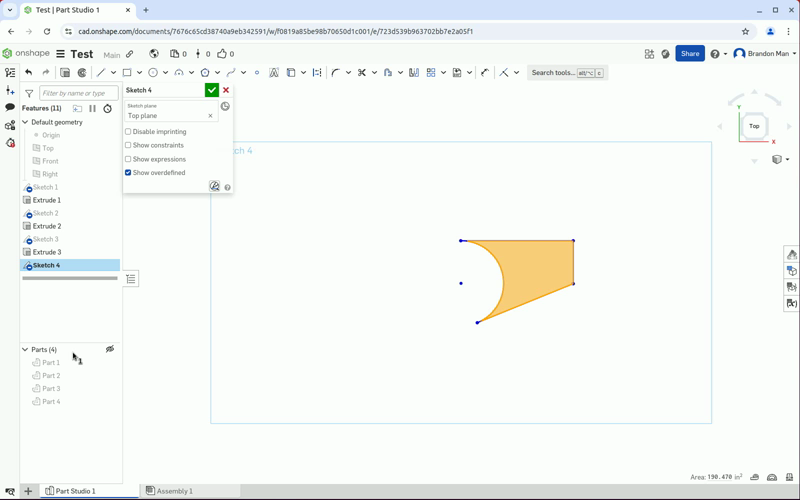
key(shift+y)
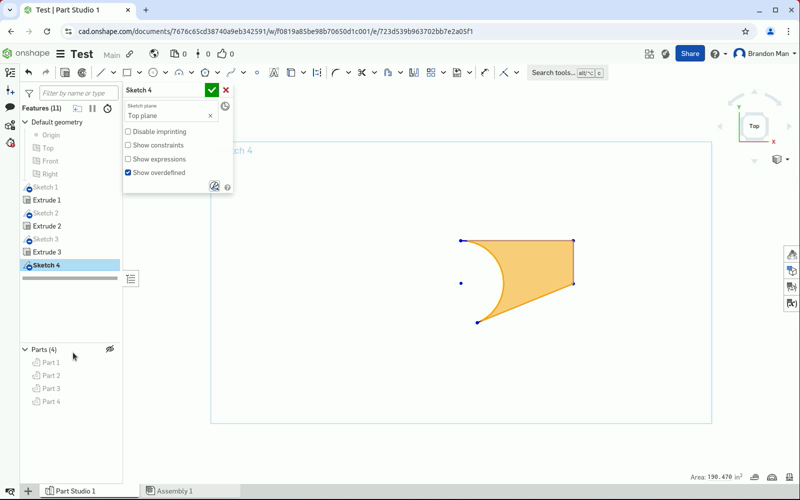
key(shift+e)
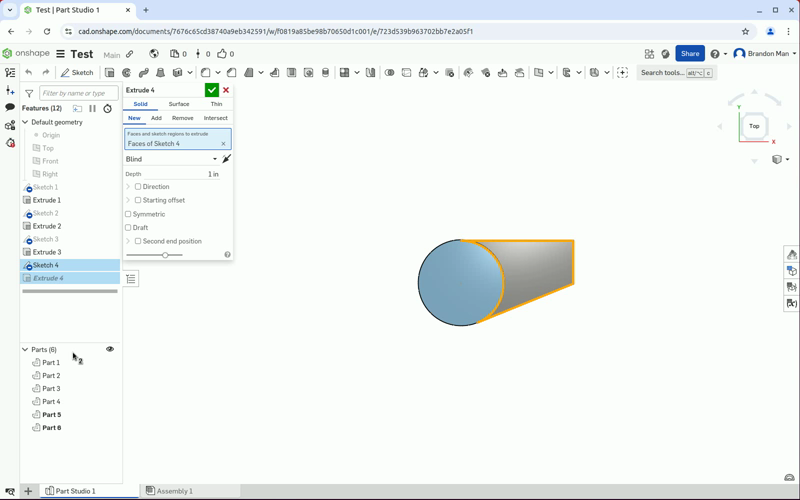
mouse_move(143, 106)
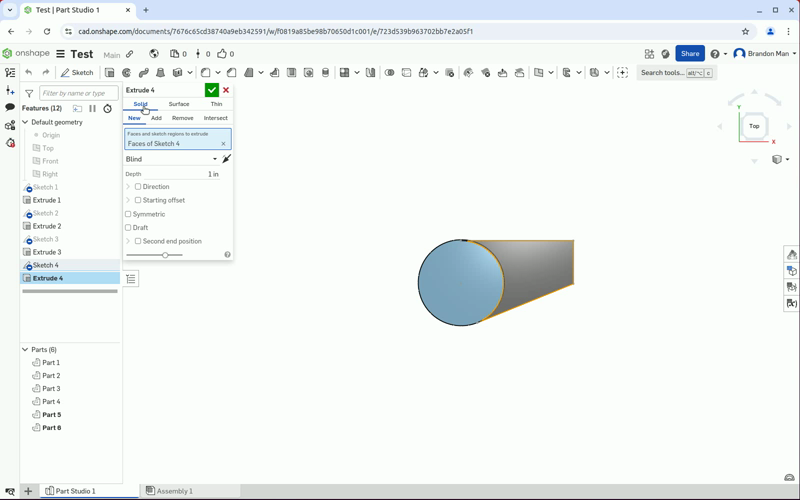
click(143, 106)
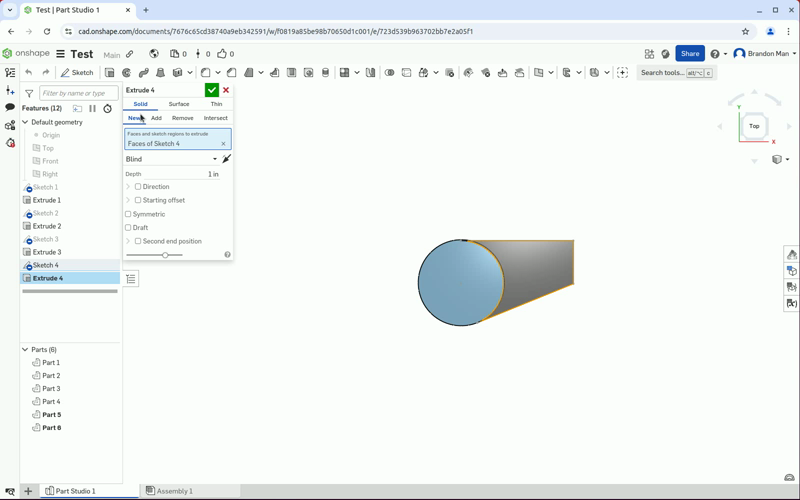
mouse_move(137, 120)
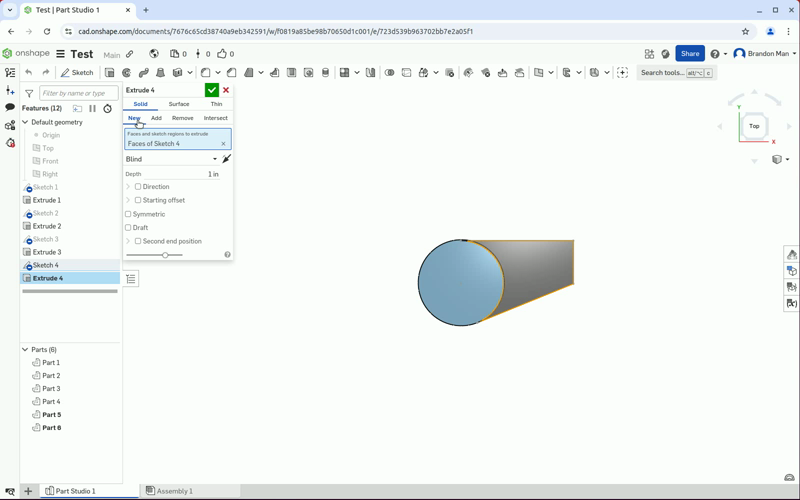
click(137, 120)
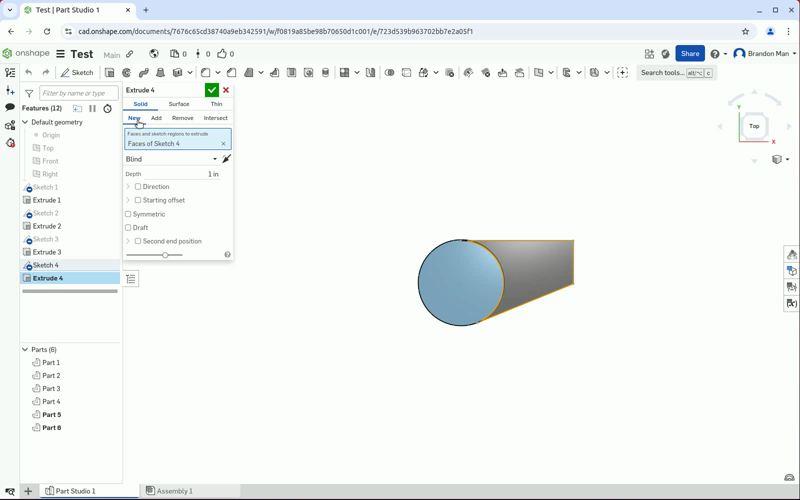
key(tab, 4)
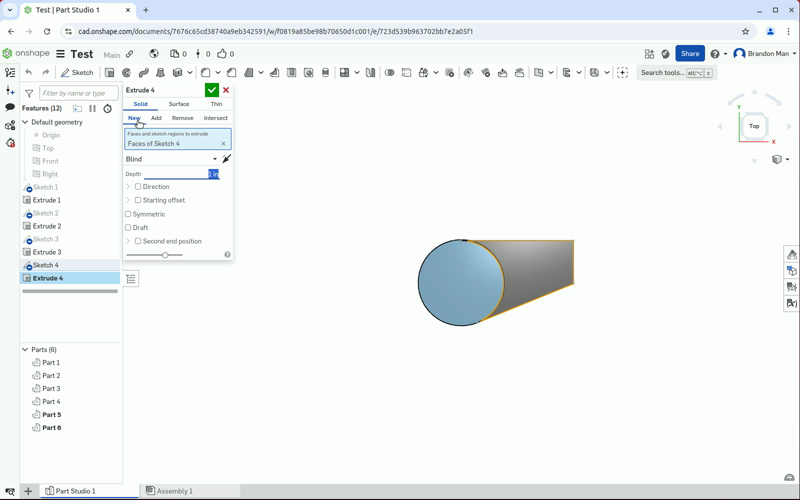
text(3.37)
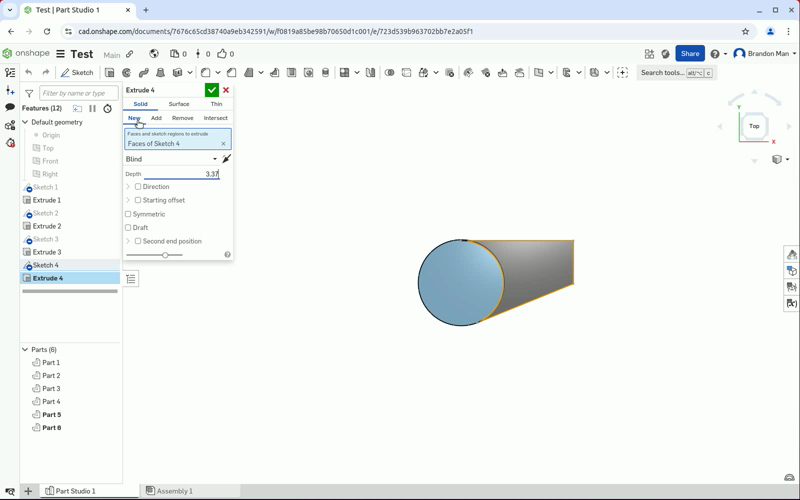
key(enter)
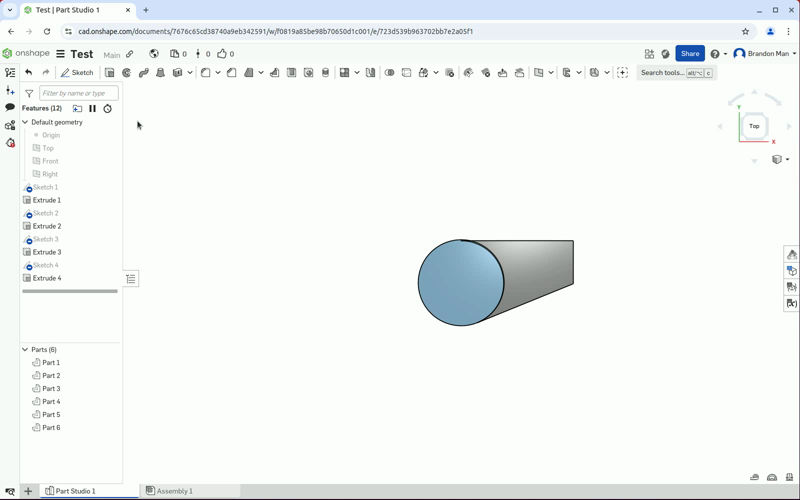
key(shift+h)
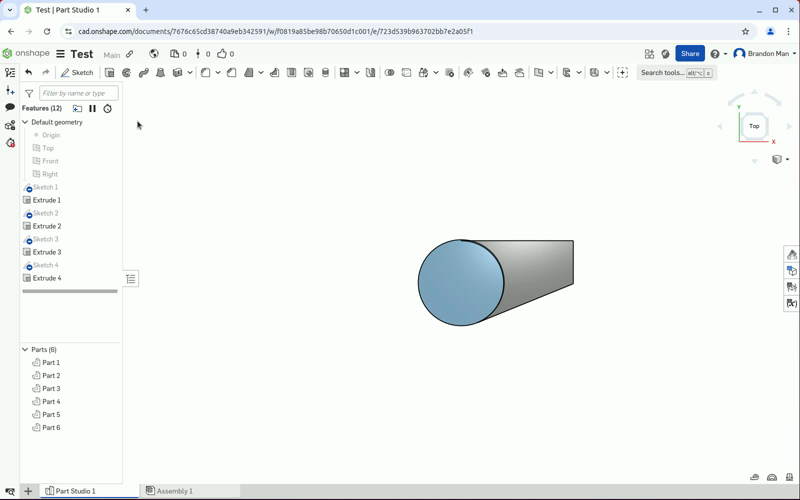
key(shift+h)
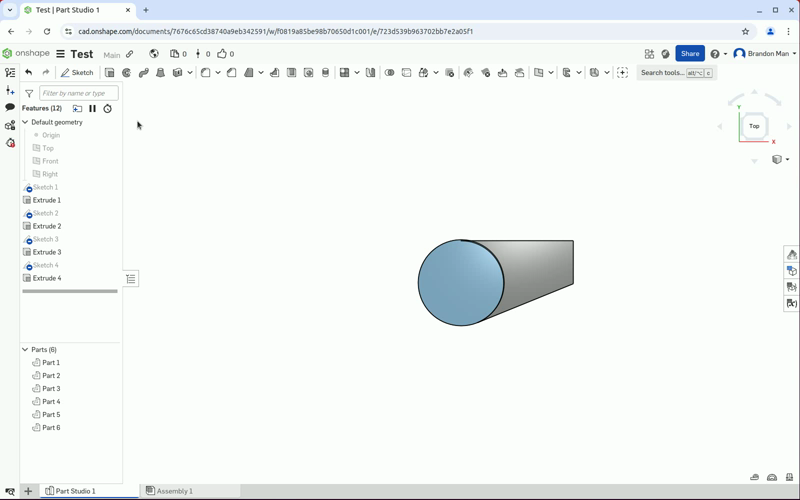
mouse_move(73, 189)
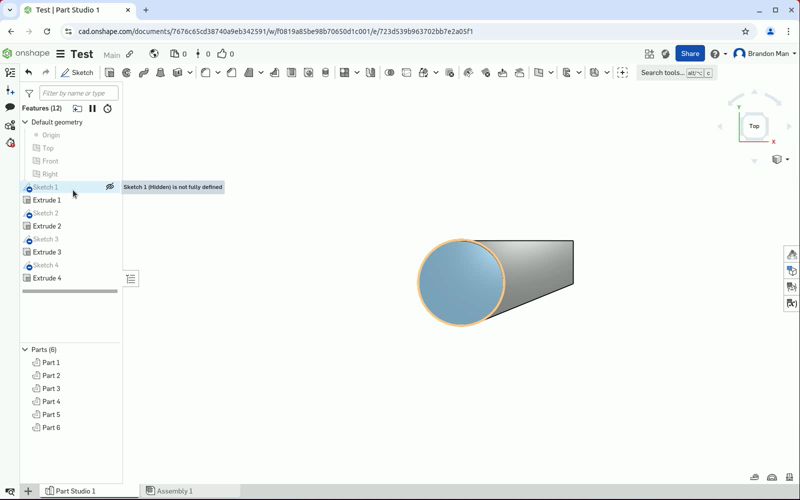
click(73, 189)
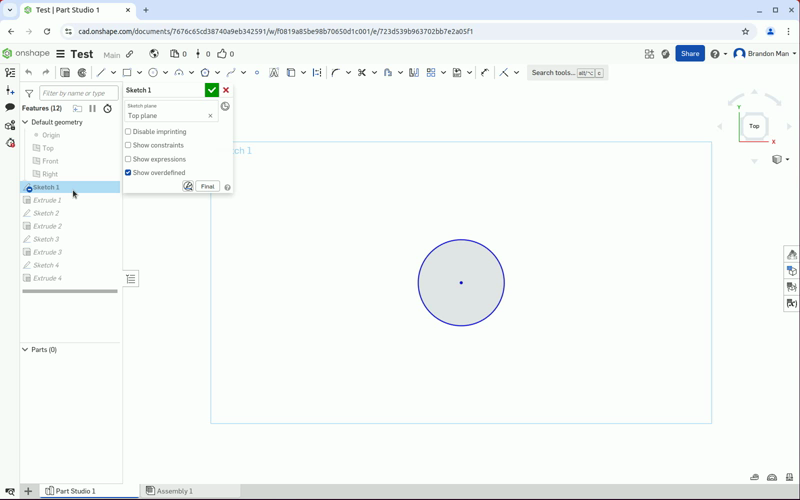
mouse_move(229, 92)
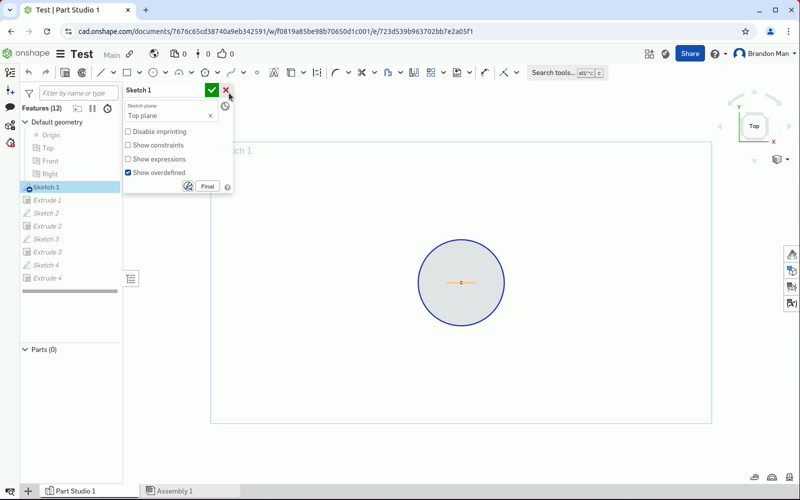
click(229, 92)
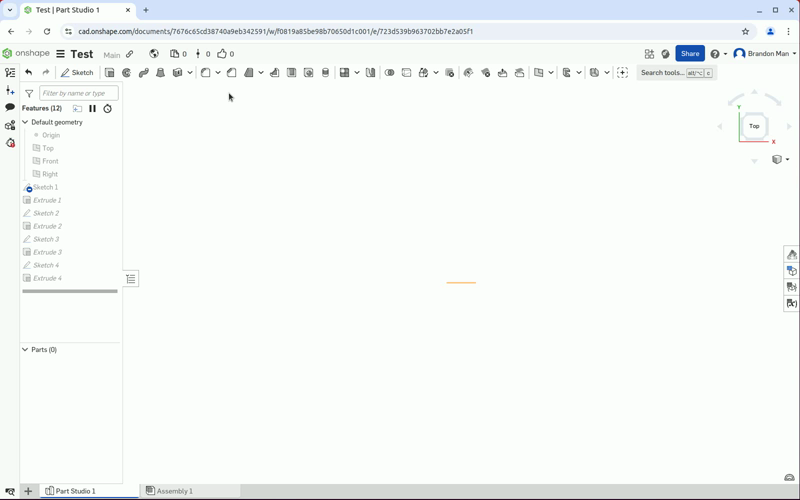
mouse_move(541, 75)
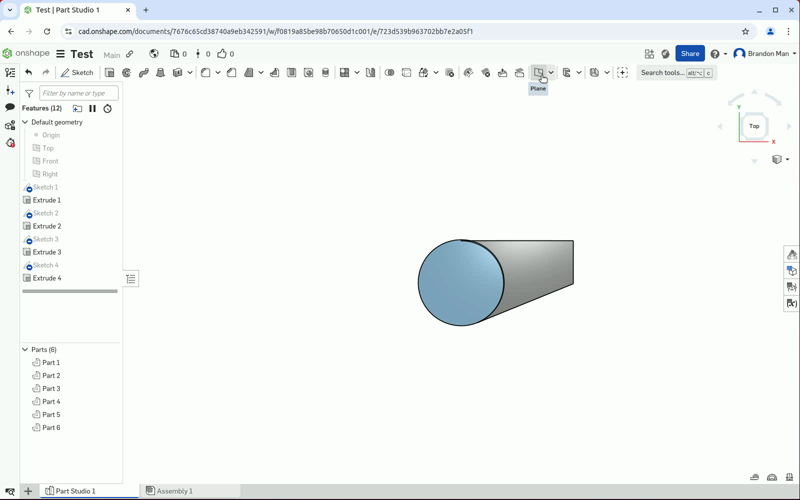
click(541, 75)
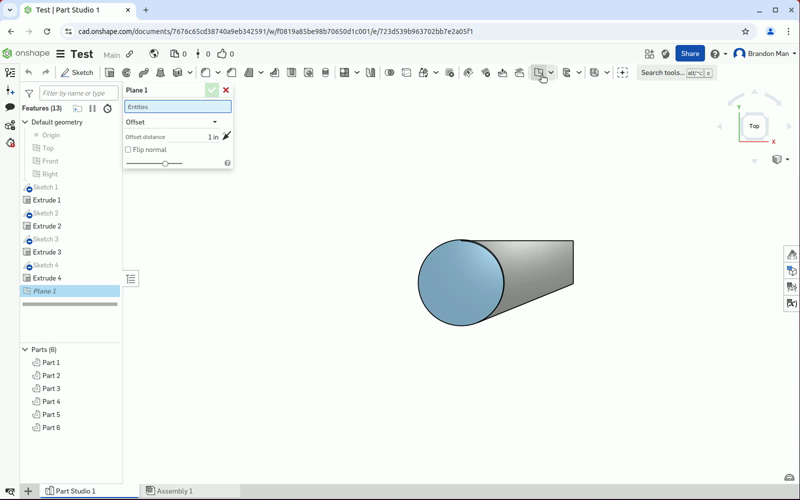
mouse_move(73, 150)
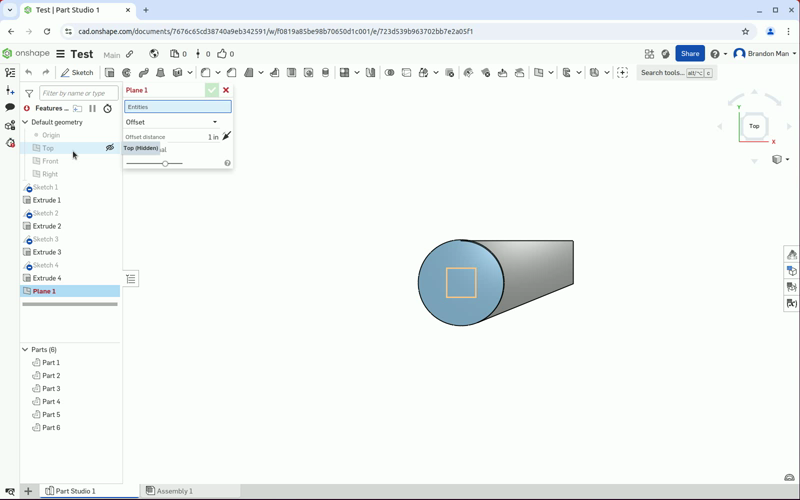
click(73, 150)
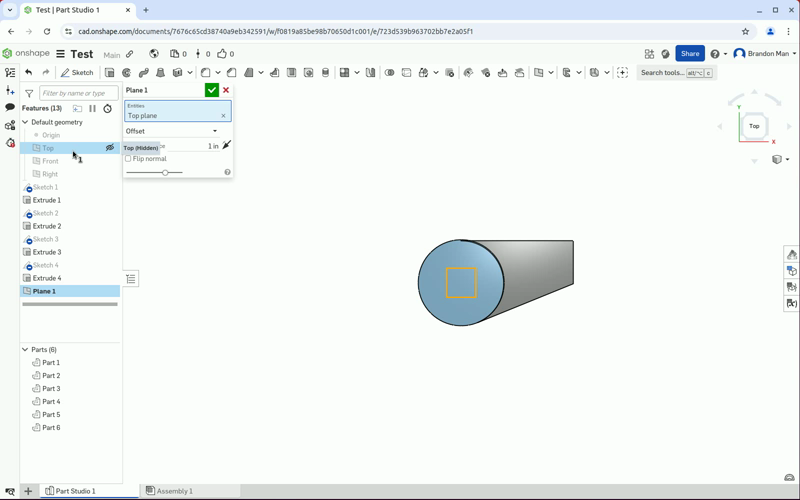
key(tab, 2)
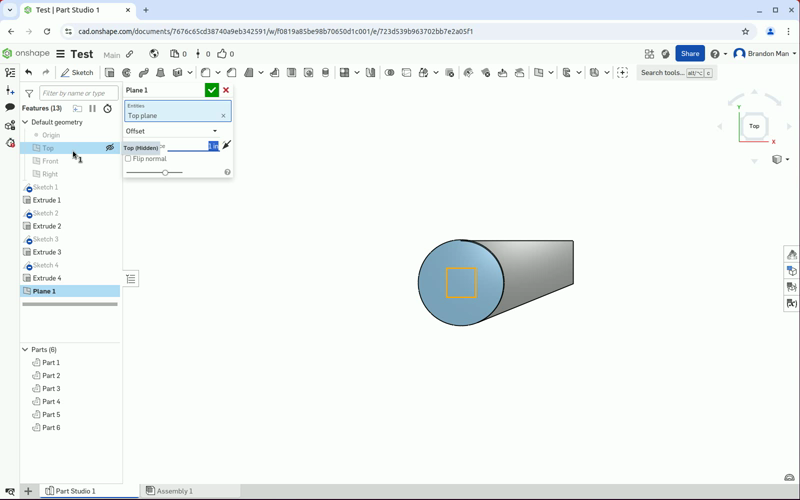
text(3.358)
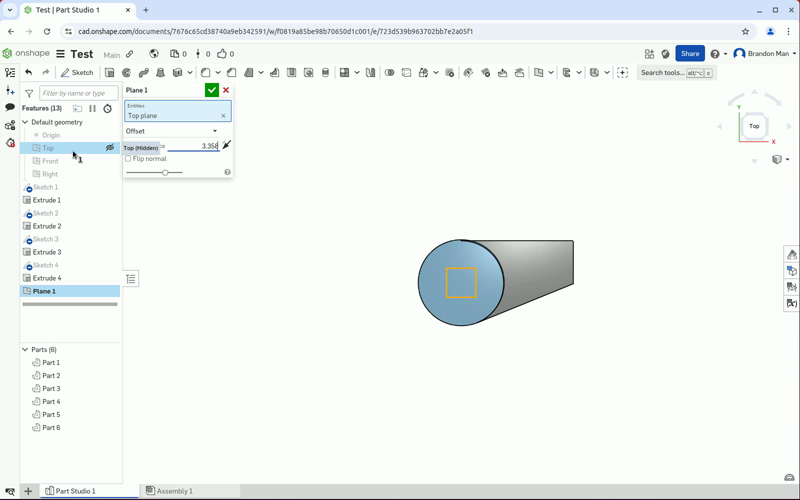
key(enter, 2)
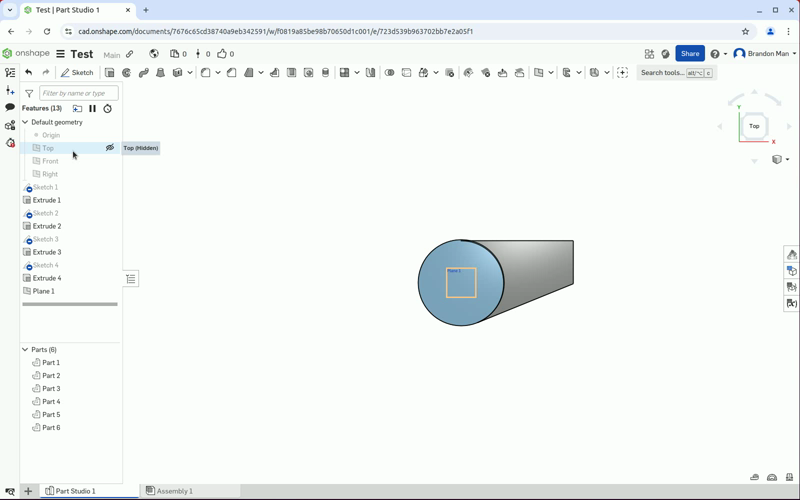
key(shift+s)
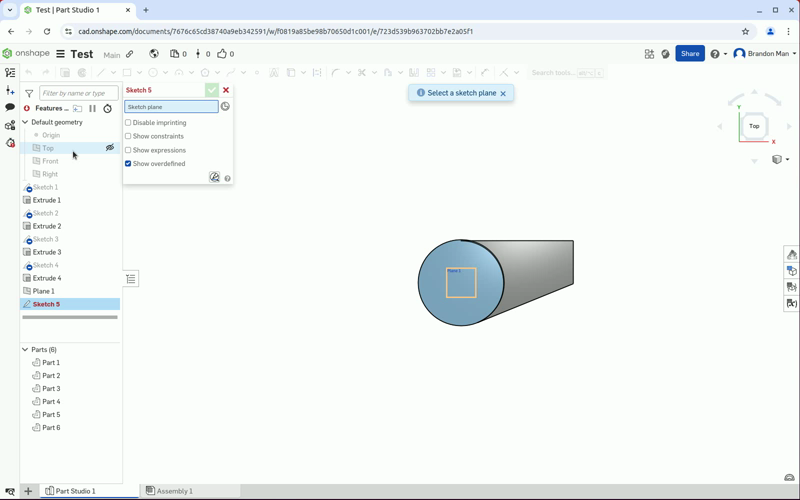
mouse_move(73, 293)
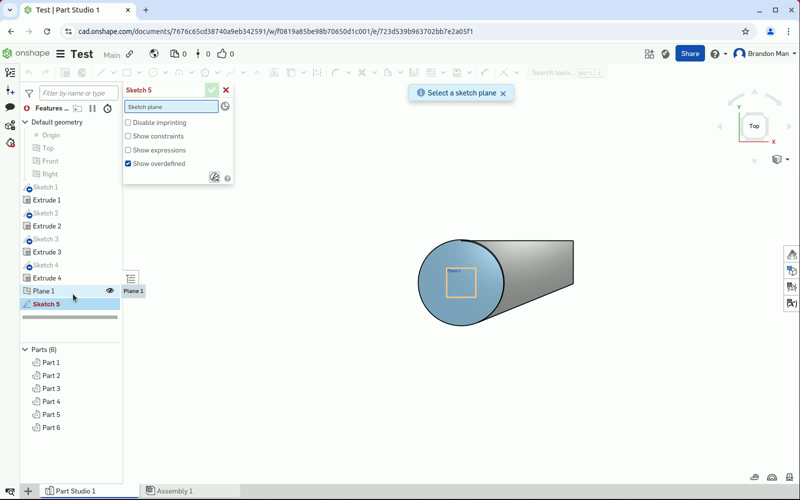
click(73, 293)
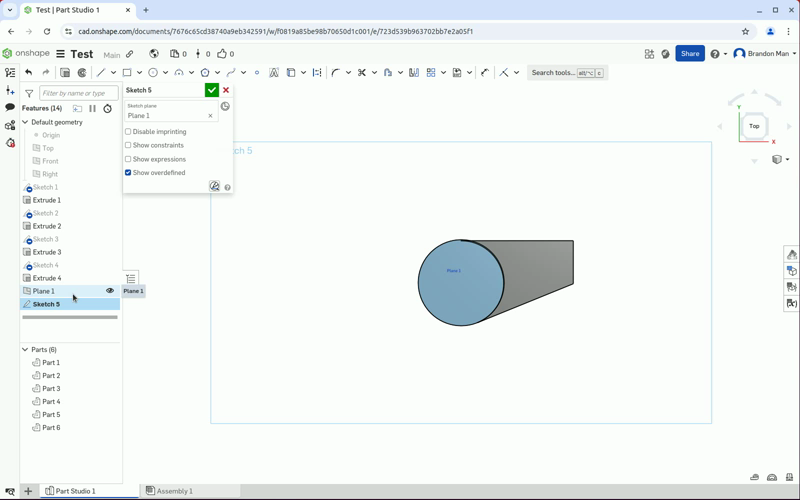
mouse_move(73, 352)
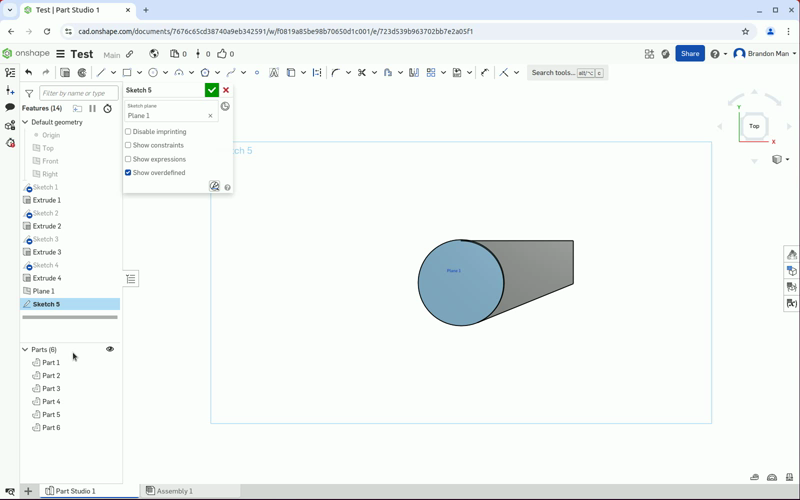
key(y)
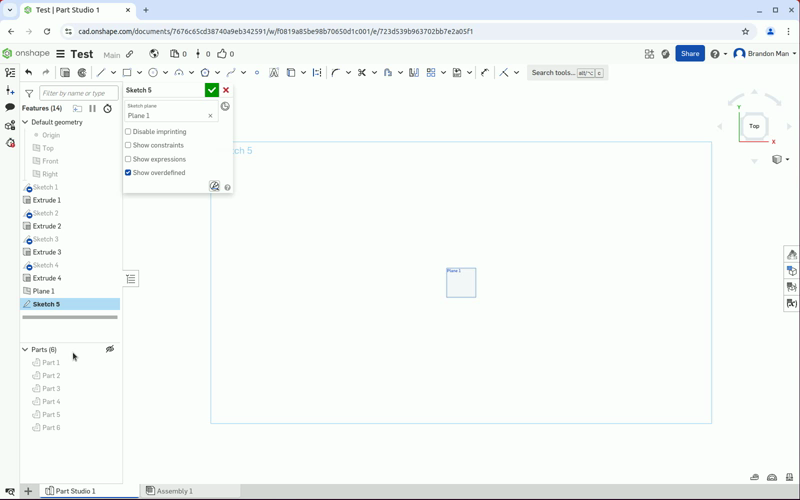
key(c)
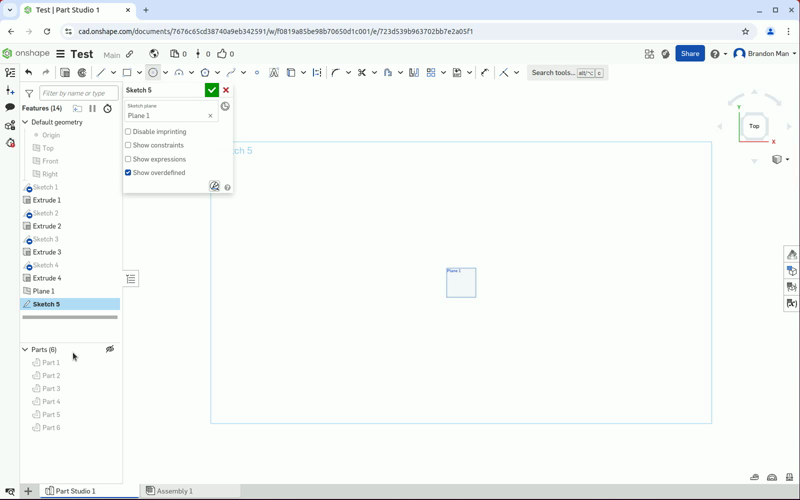
key_down(shift)
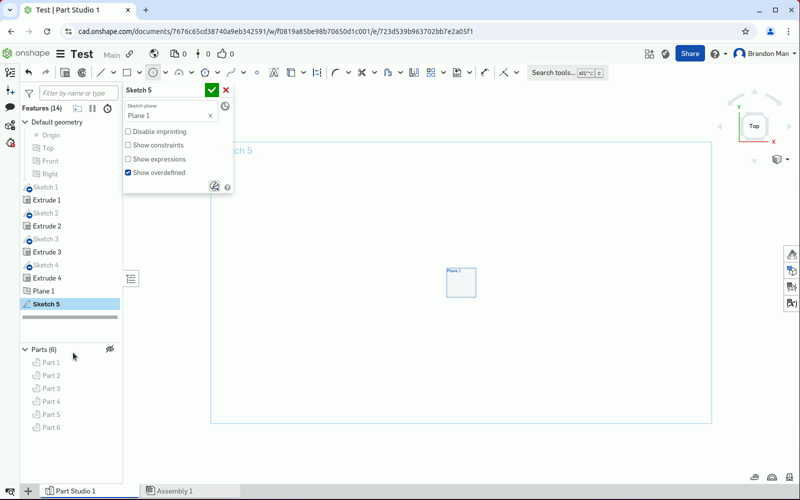
mouse_move(461, 282)
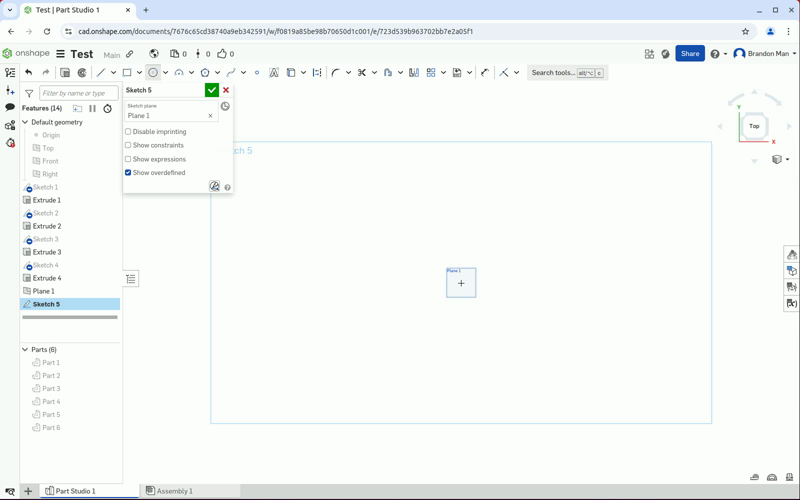
click(461, 282)
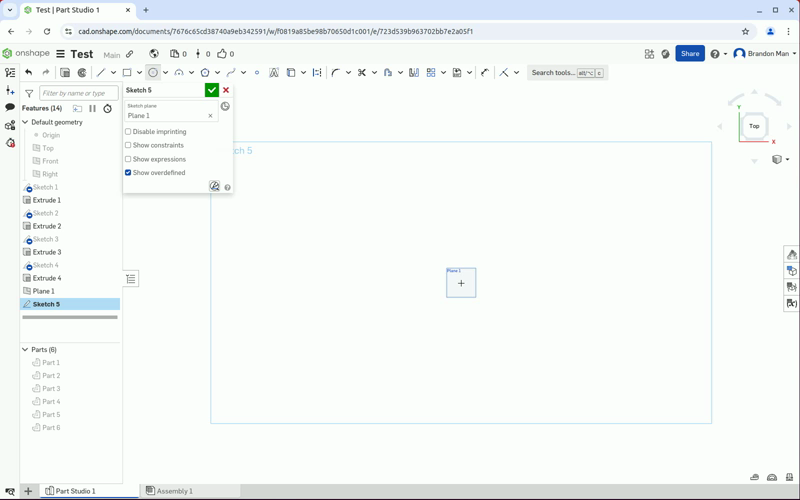
key_up(shift)
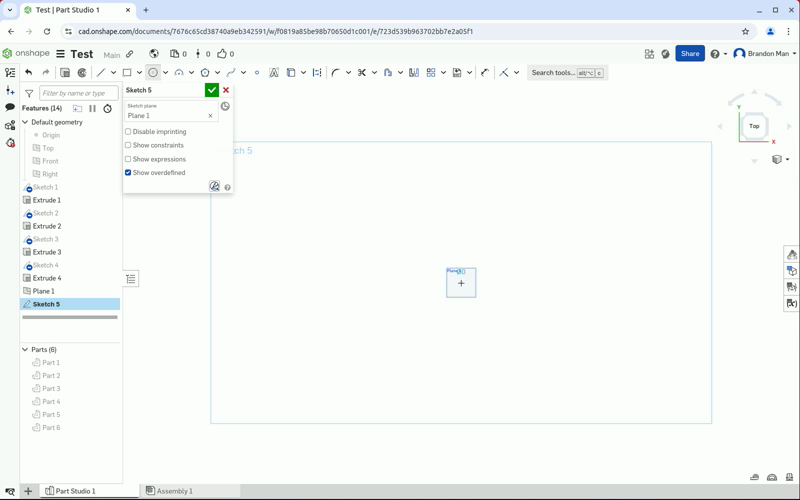
mouse_move(495, 282)
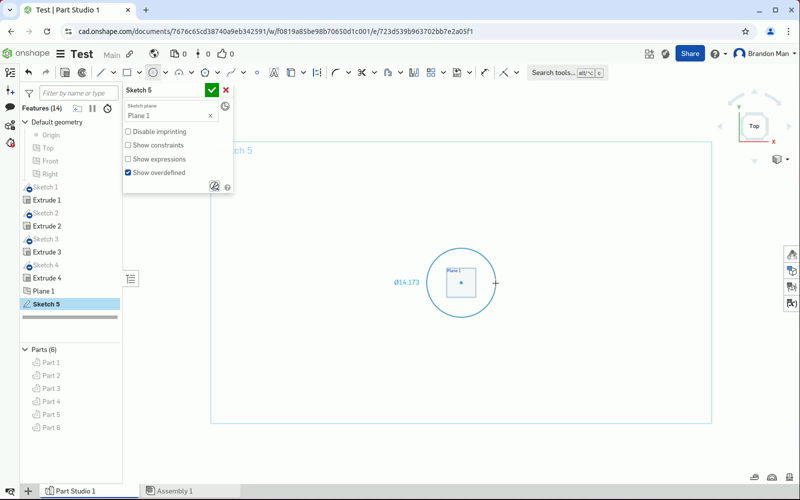
click(495, 282)
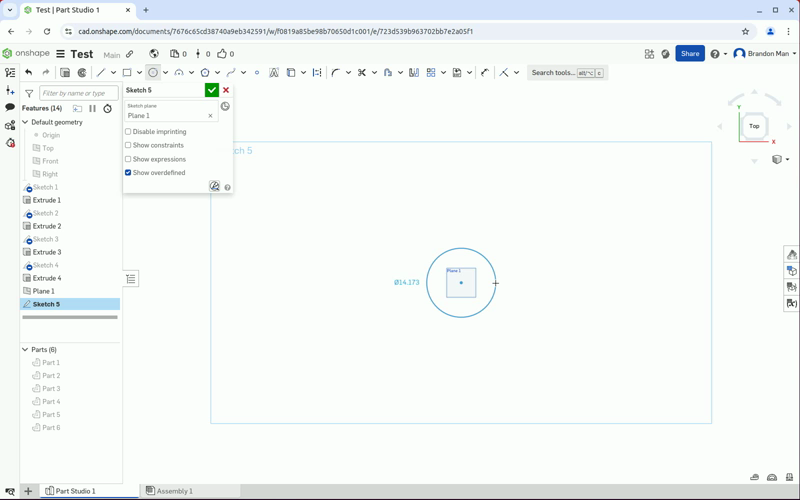
key(esc)
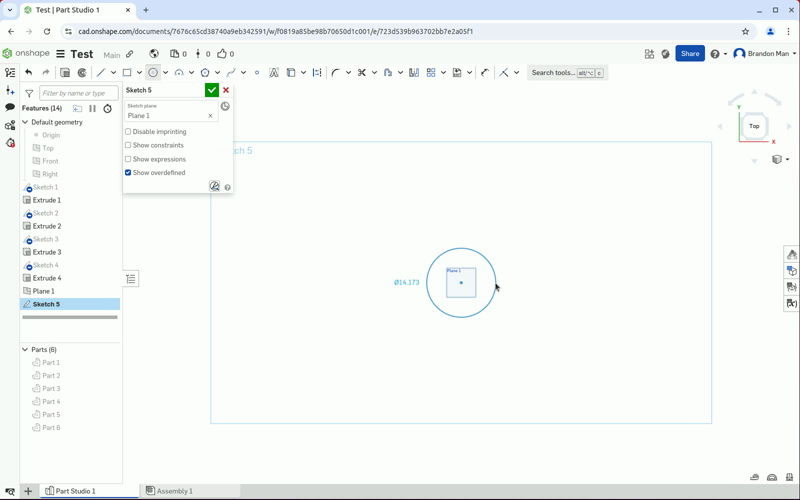
mouse_move(471, 292)
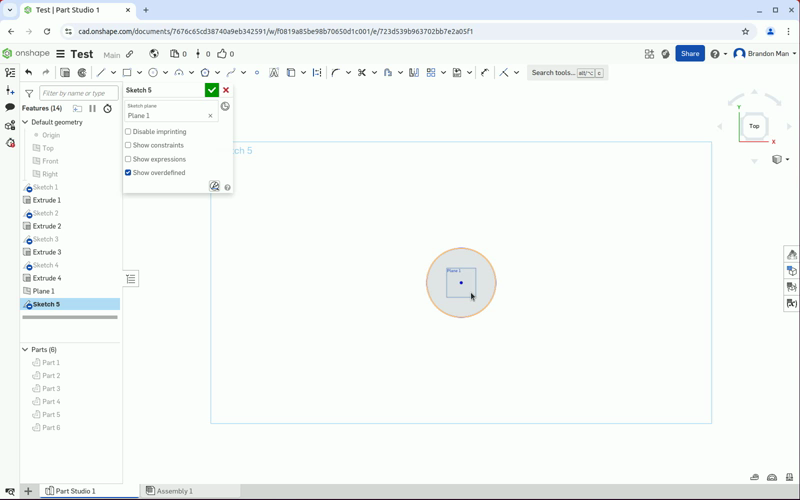
click(471, 292)
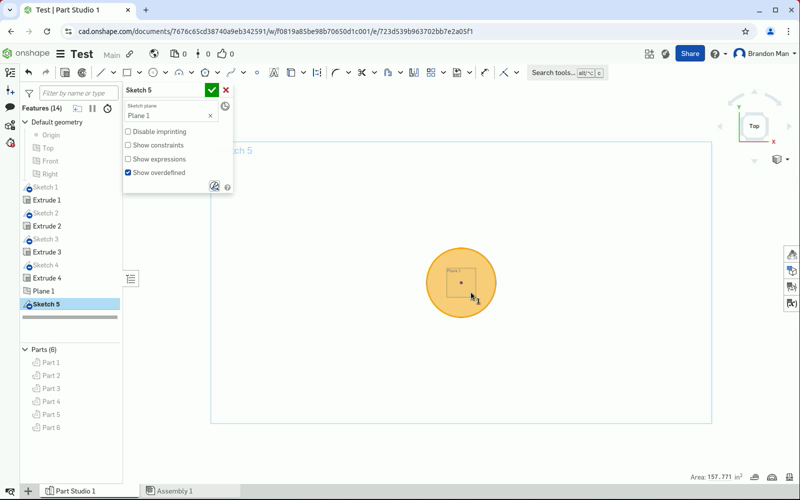
mouse_move(73, 352)
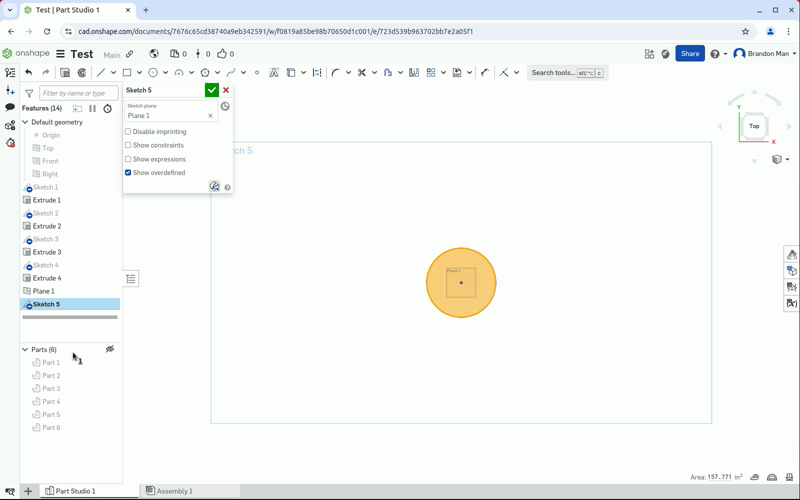
key(shift+y)
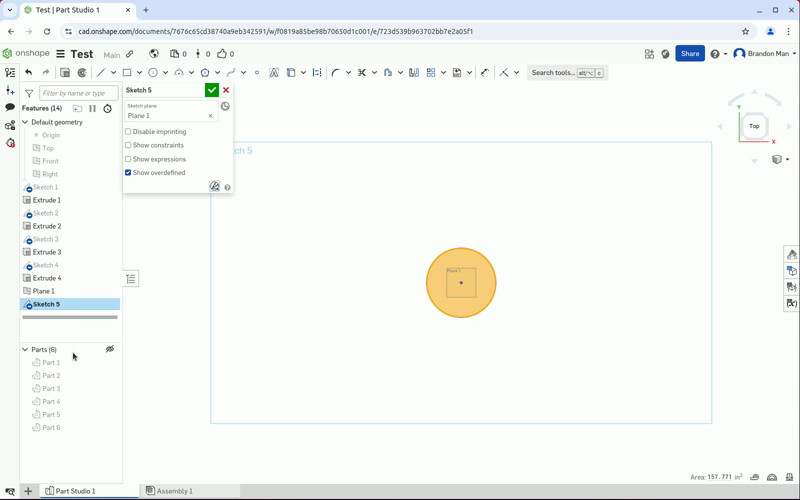
key(shift+e)
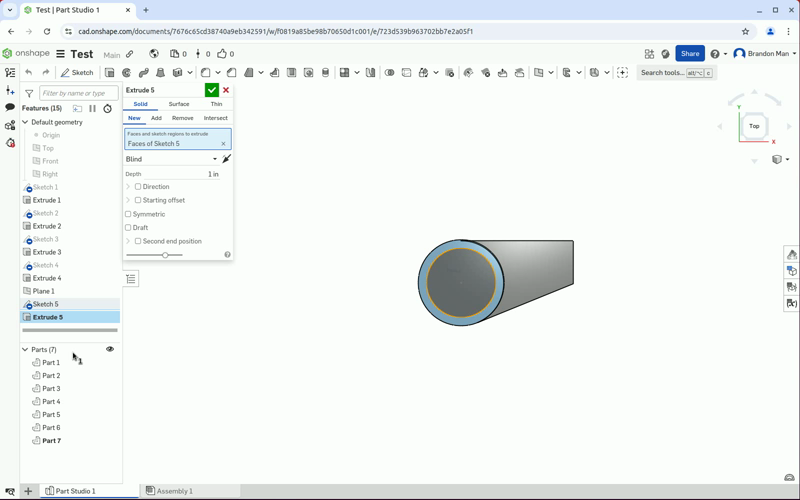
mouse_move(143, 106)
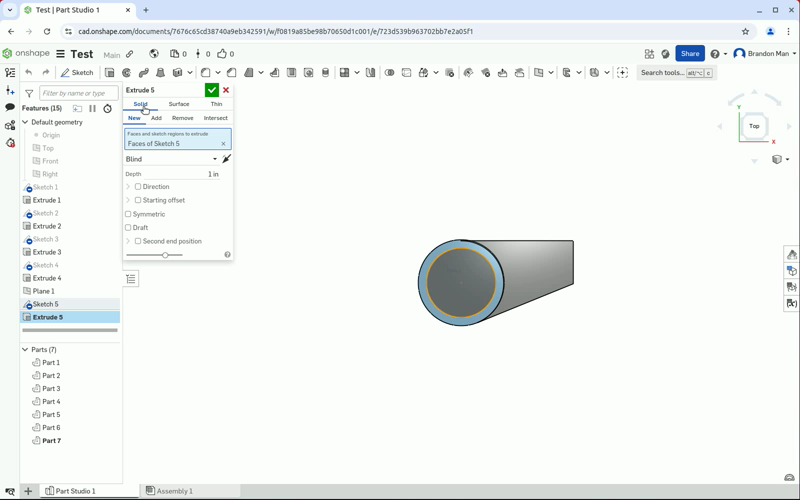
click(143, 106)
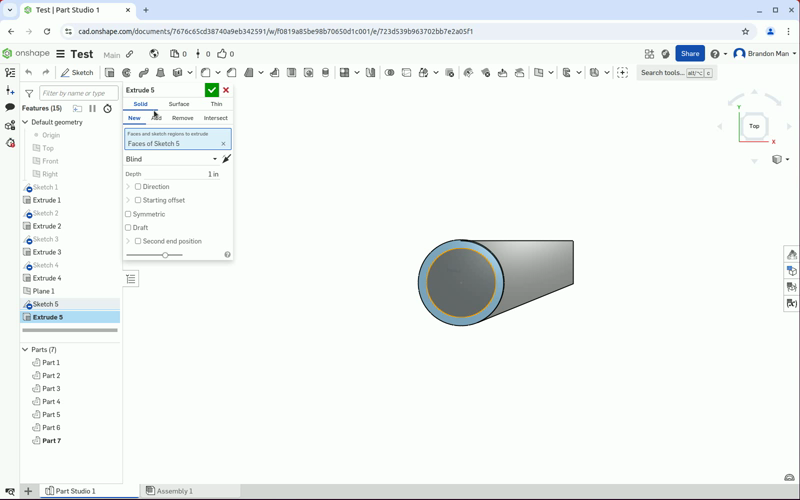
mouse_move(186, 120)
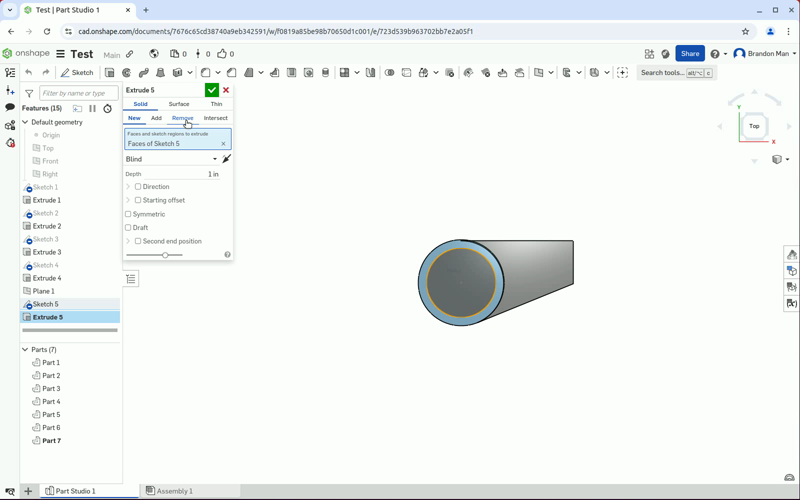
click(186, 120)
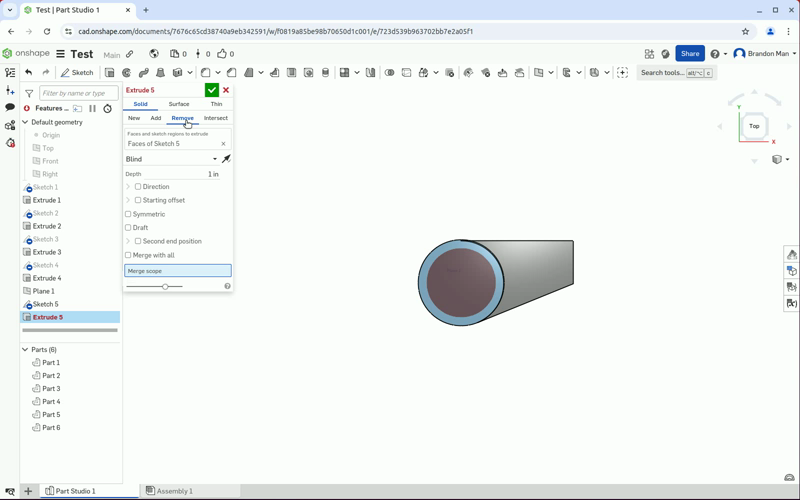
key(tab, 4)
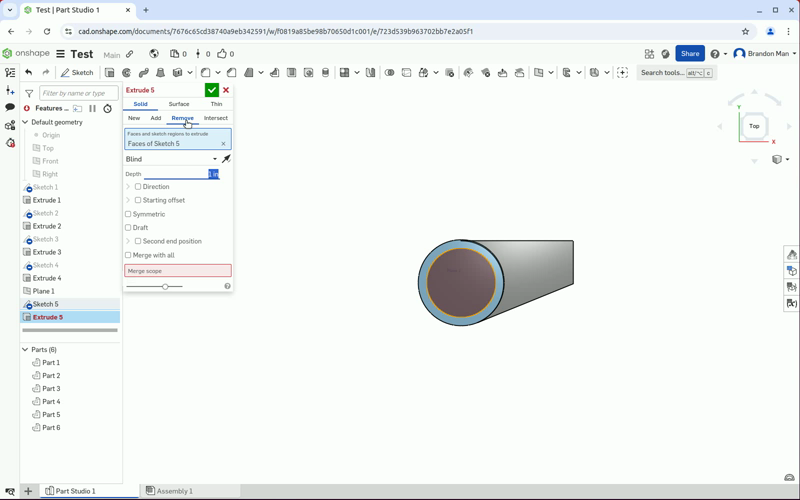
text(1.685)
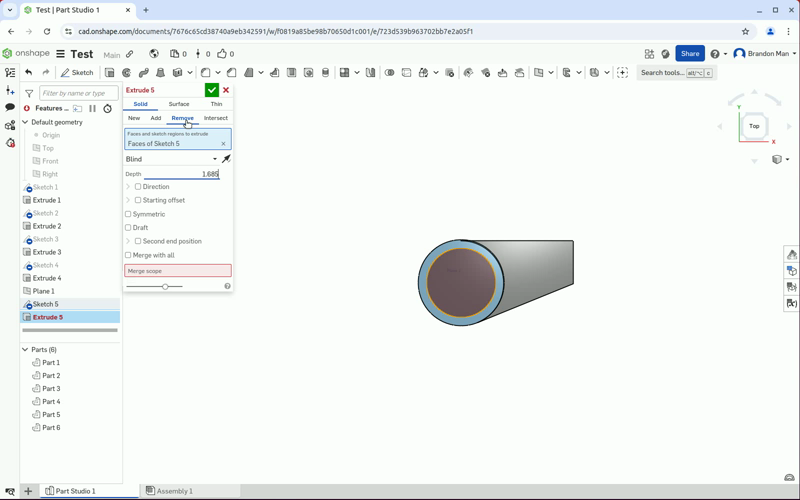
key(tab, 6)
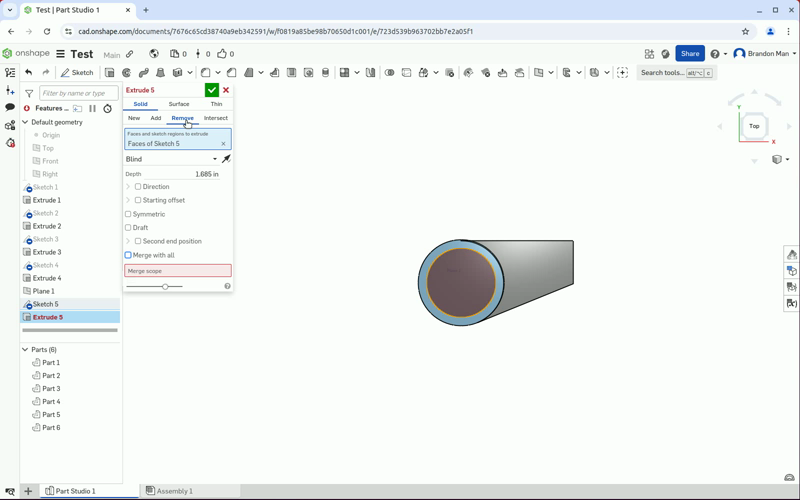
key(space)
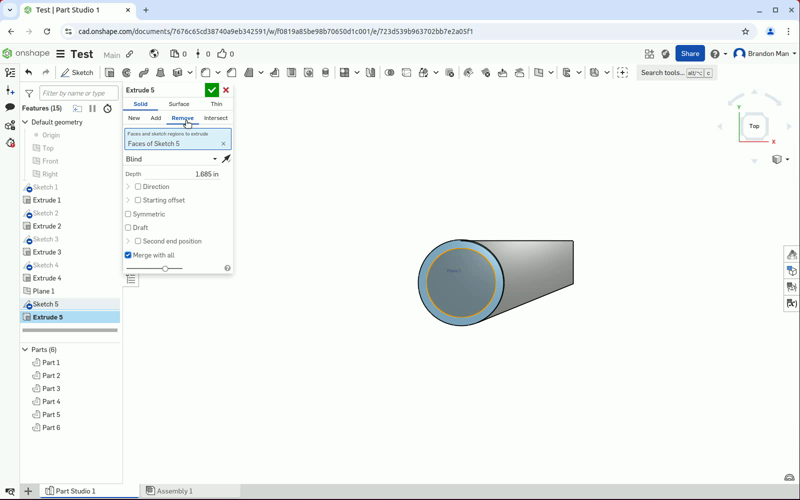
key(enter)
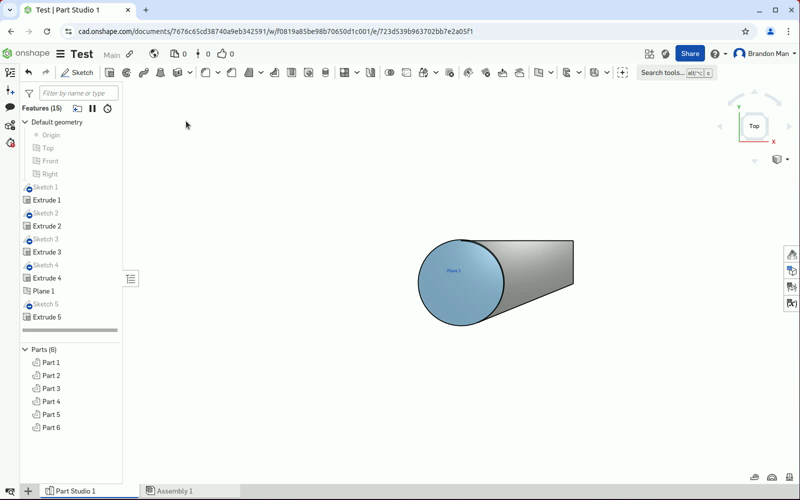
key(shift+h)
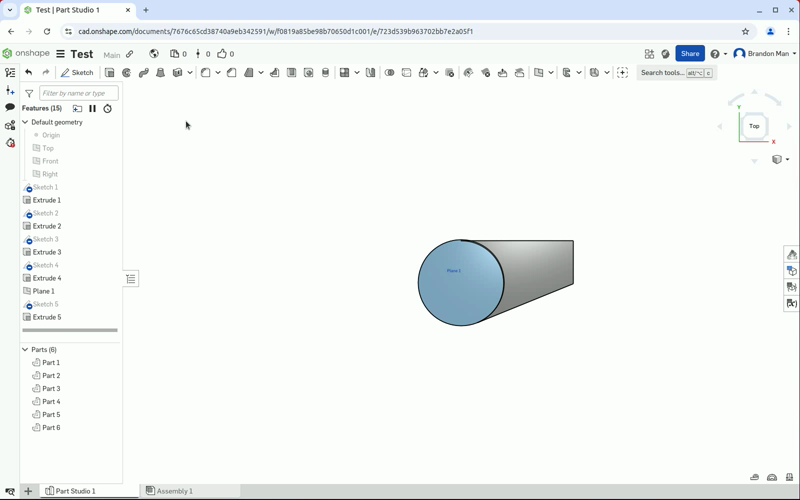
key(shift+h)
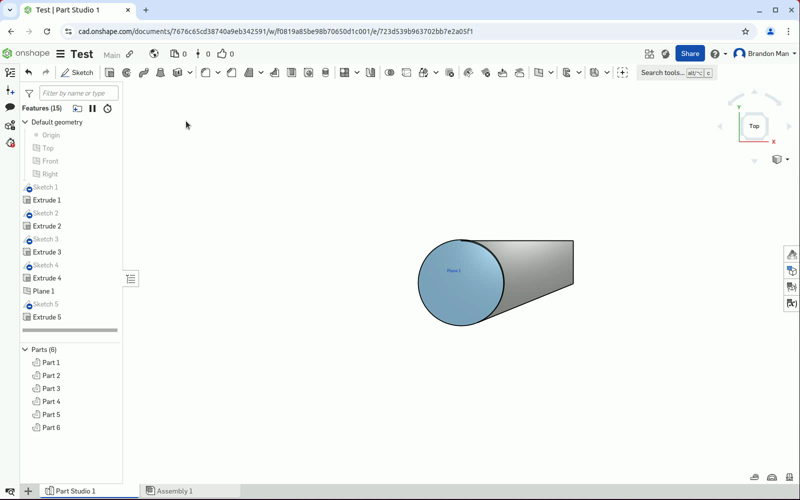
mouse_move(73, 189)
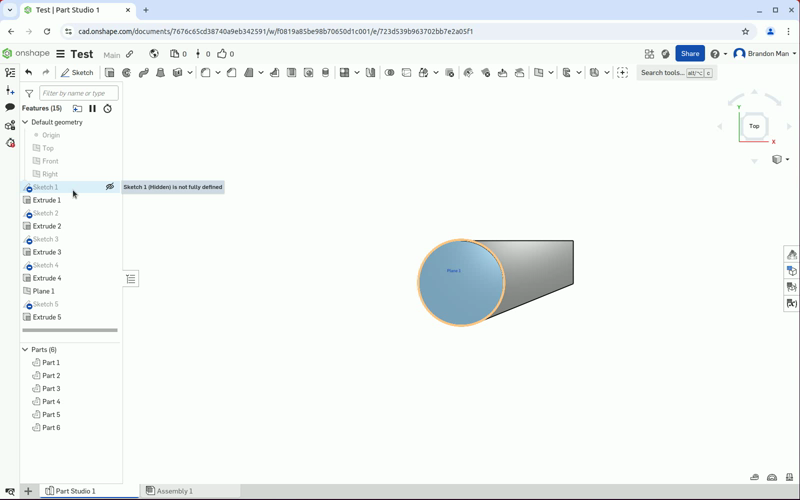
click(73, 189)
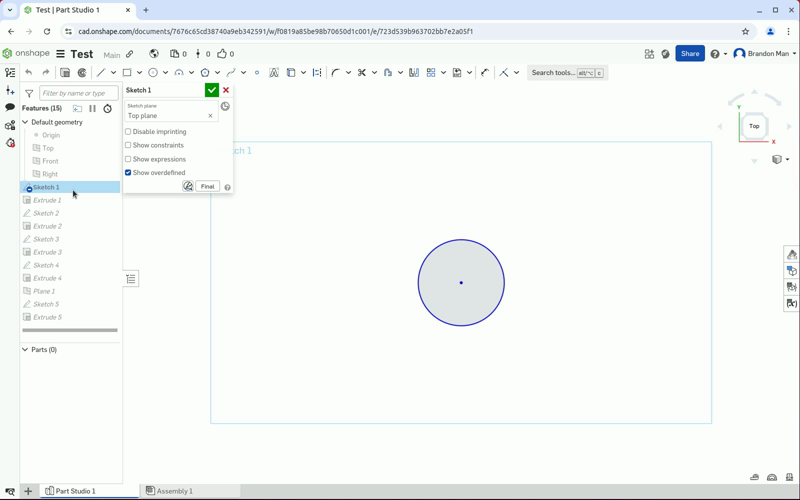
mouse_move(229, 92)
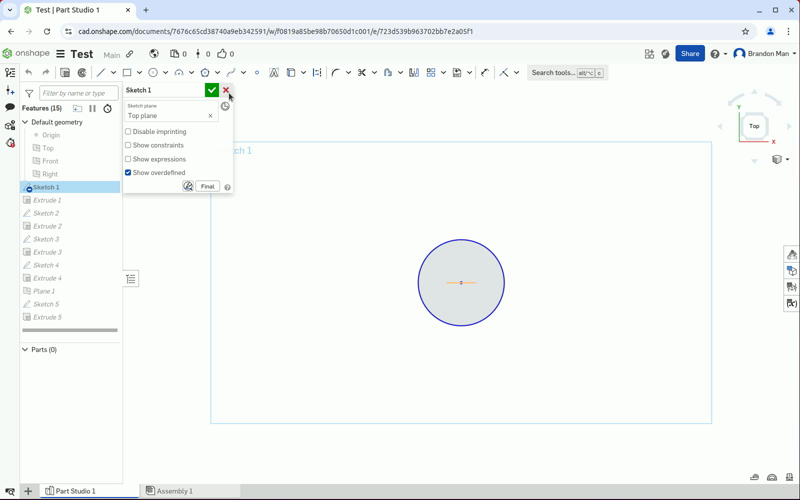
click(229, 92)
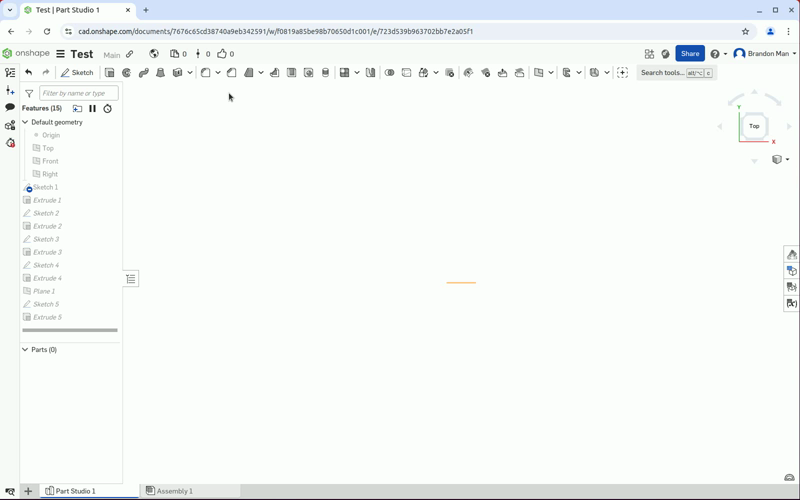
key(shift+s)
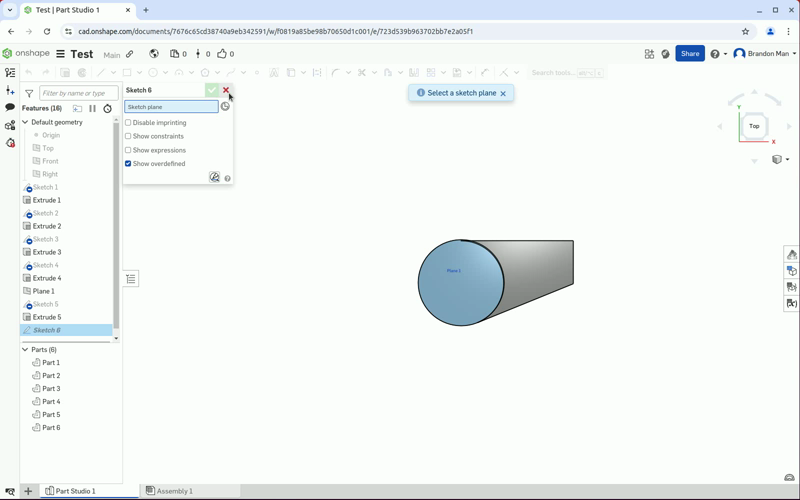
mouse_move(69, 293)
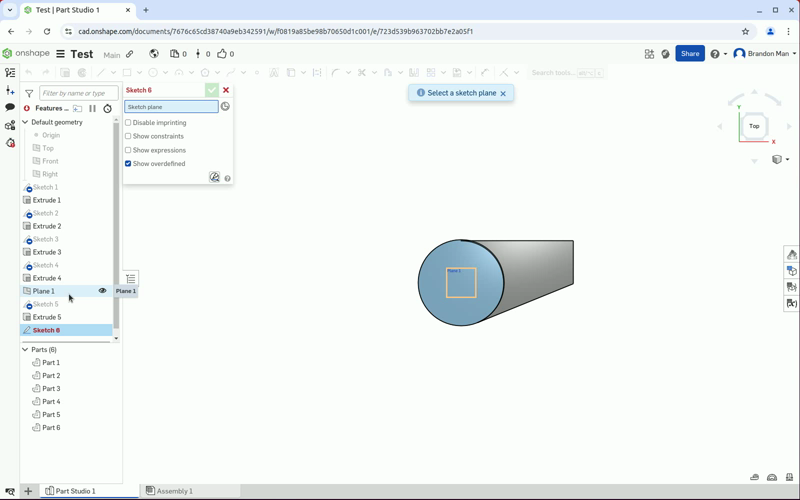
click(69, 293)
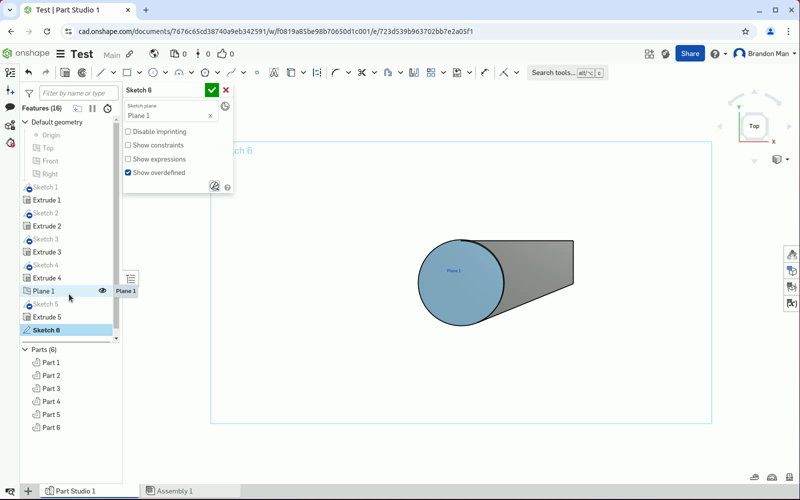
mouse_move(73, 352)
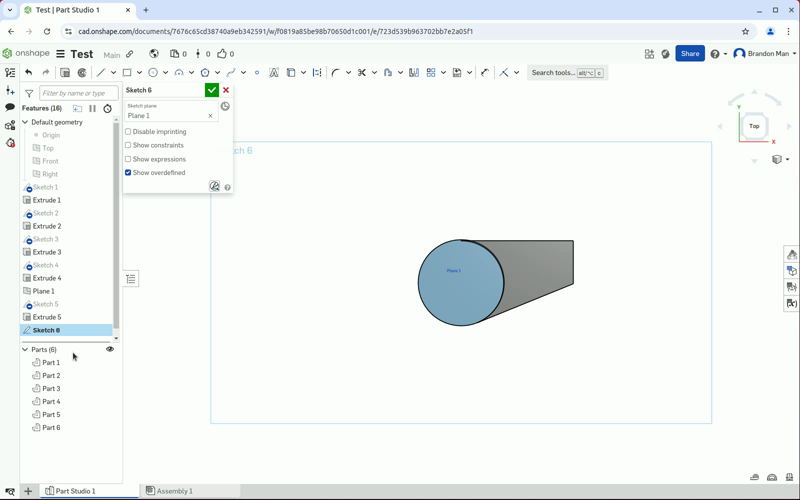
key(y)
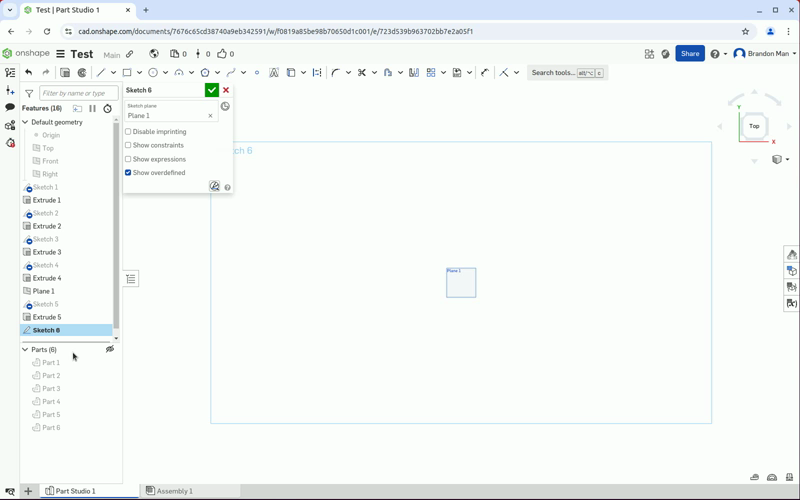
key(c)
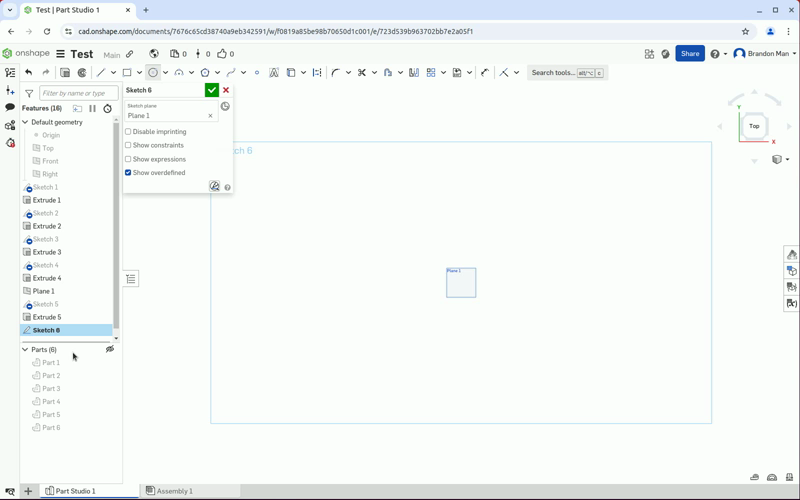
key_down(shift)
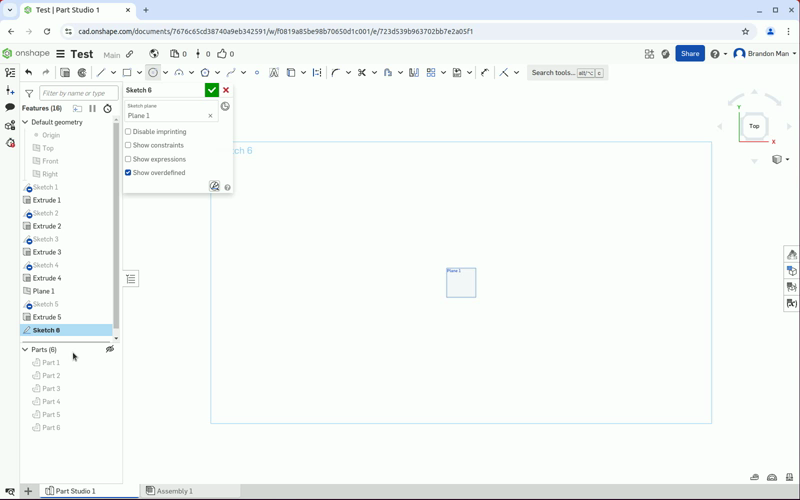
mouse_move(461, 282)
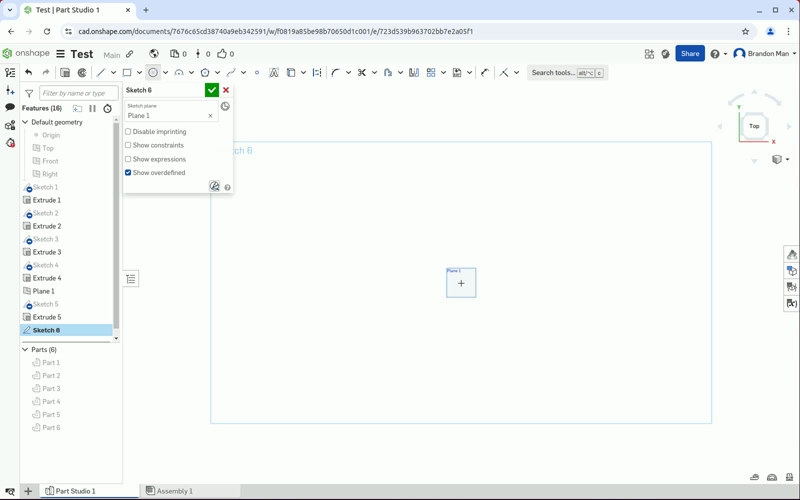
click(461, 282)
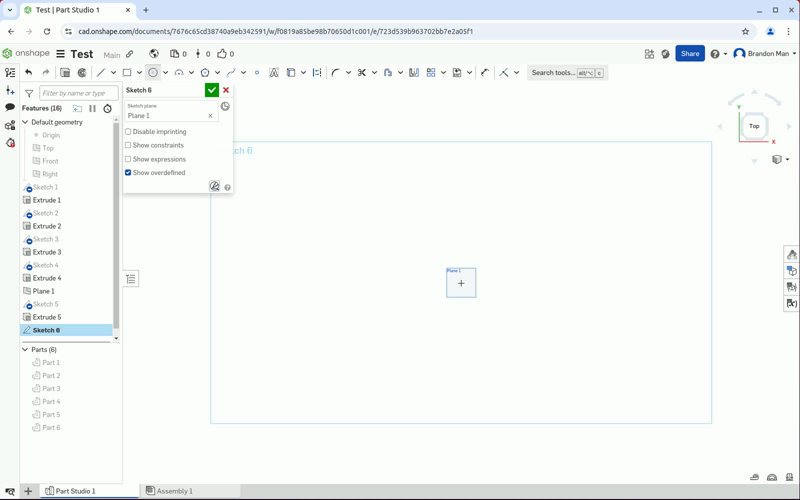
key_up(shift)
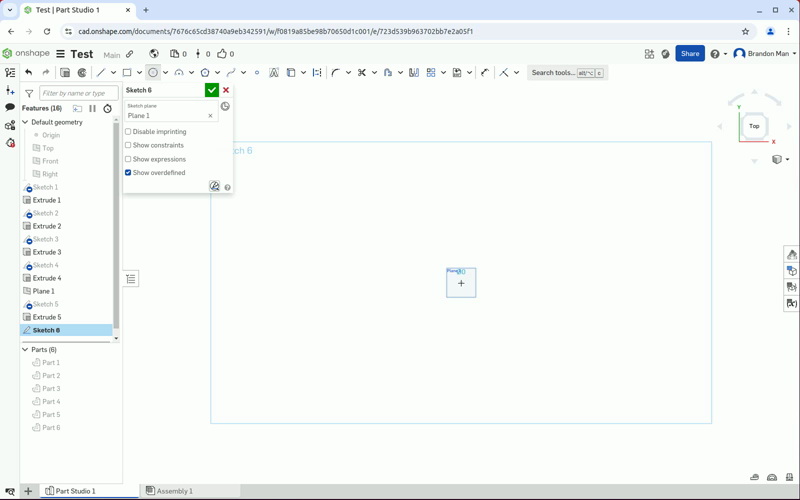
mouse_move(495, 282)
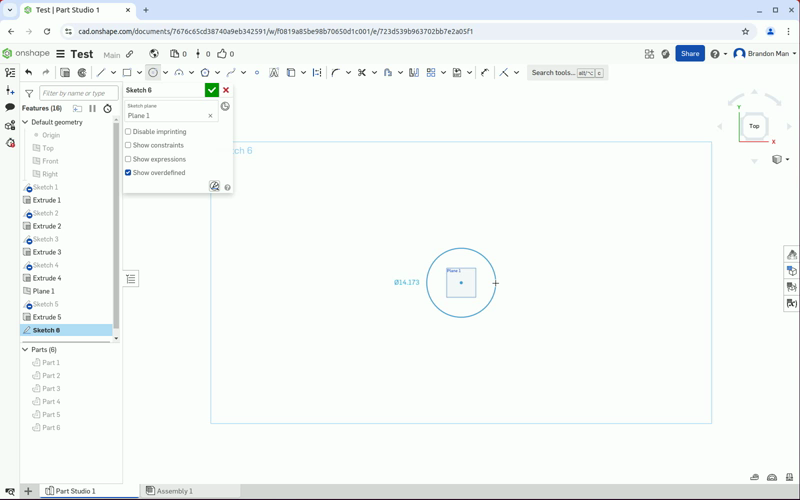
click(495, 282)
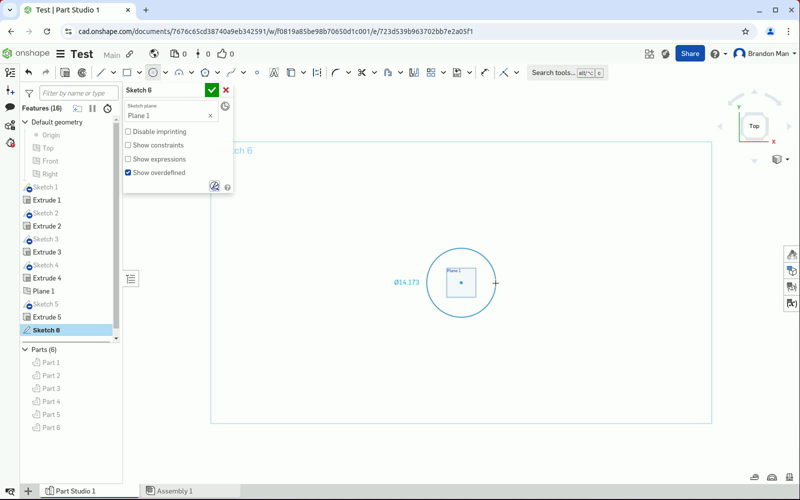
key(esc)
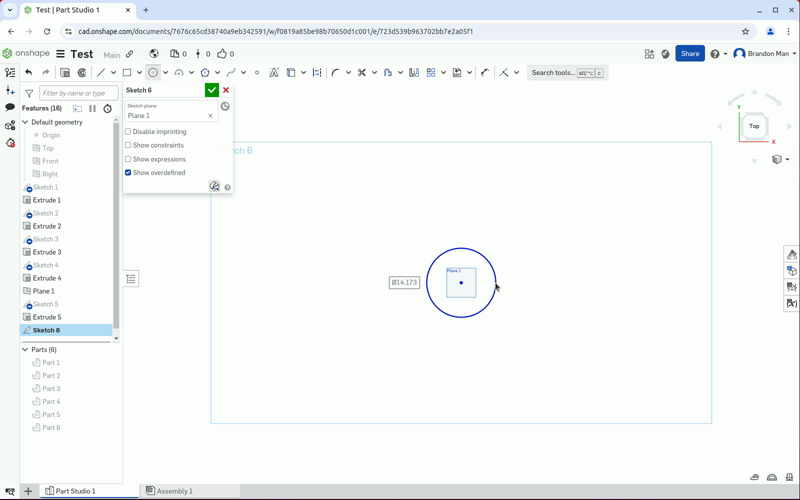
mouse_move(467, 268)
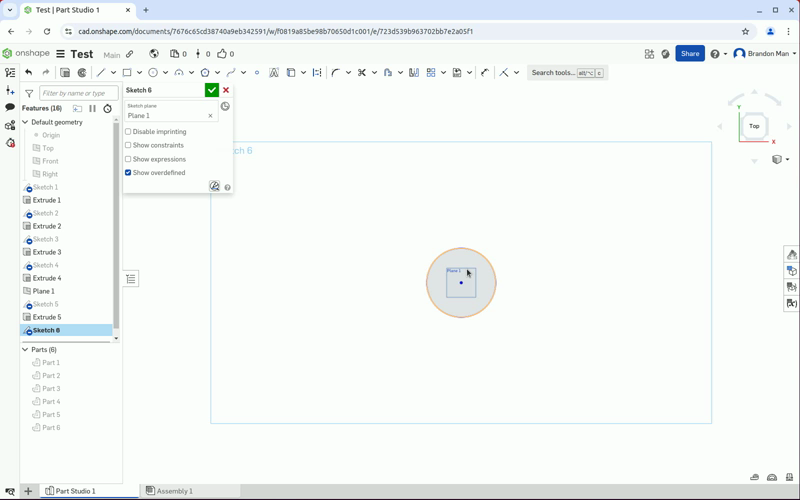
click(467, 268)
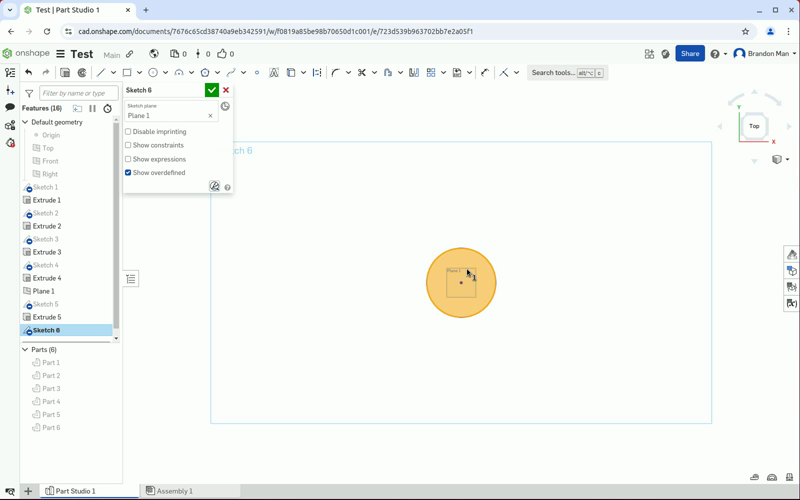
mouse_move(73, 352)
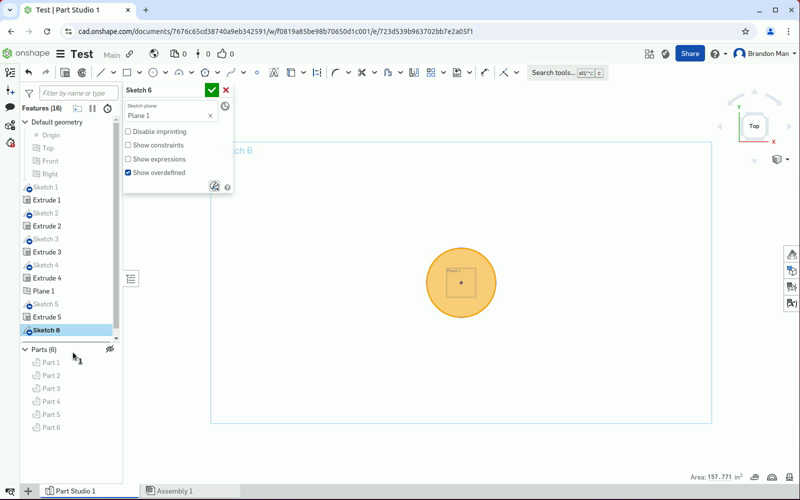
key(shift+y)
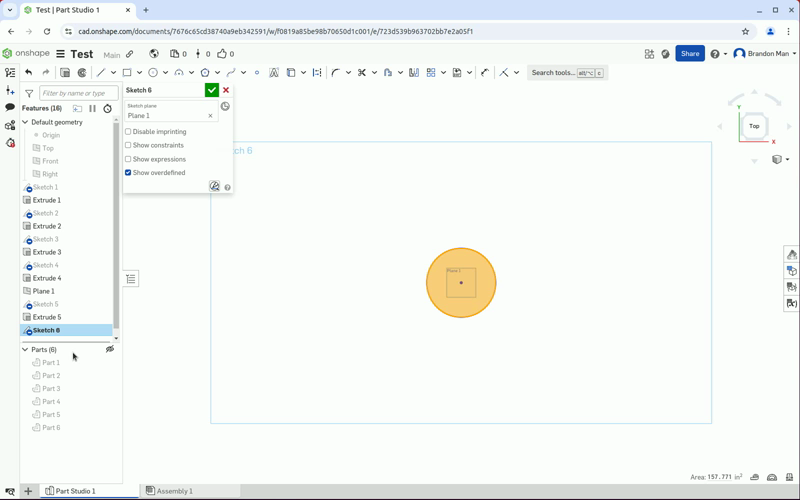
key(shift+e)
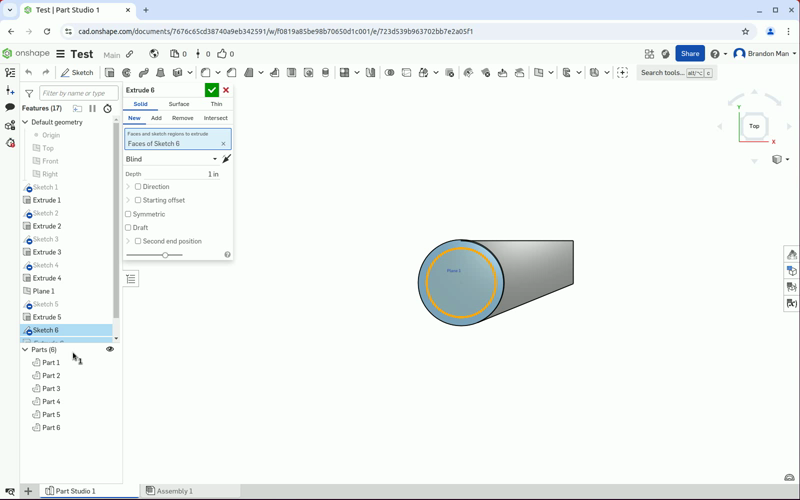
mouse_move(143, 106)
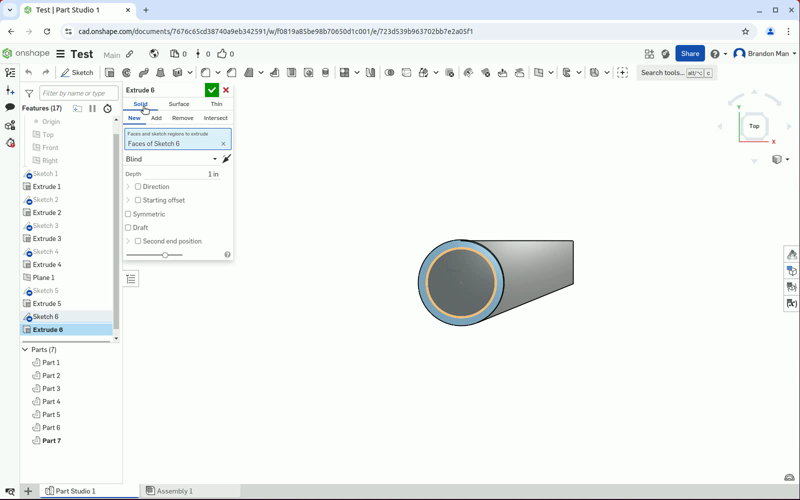
click(143, 106)
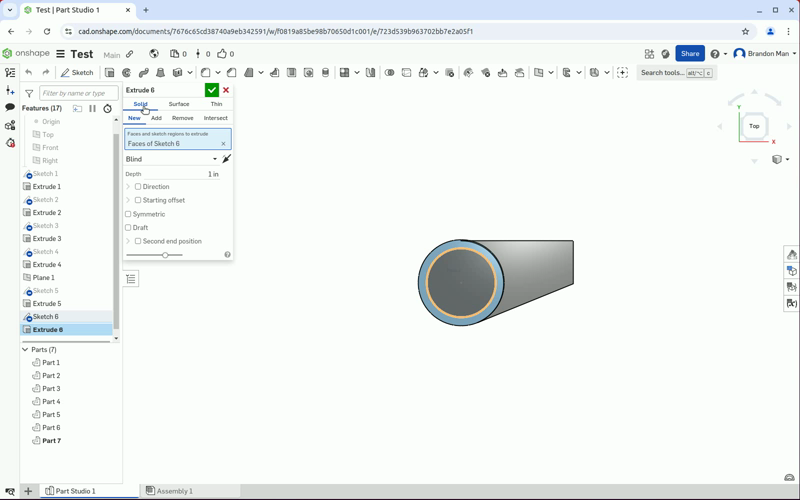
mouse_move(186, 120)
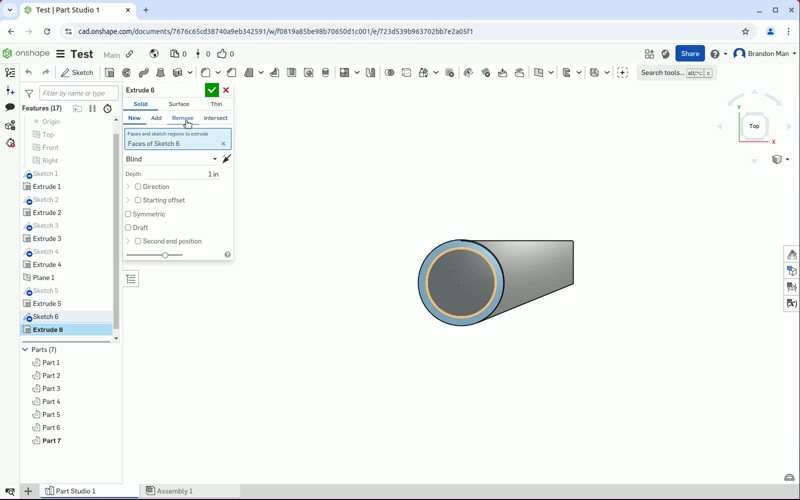
click(186, 120)
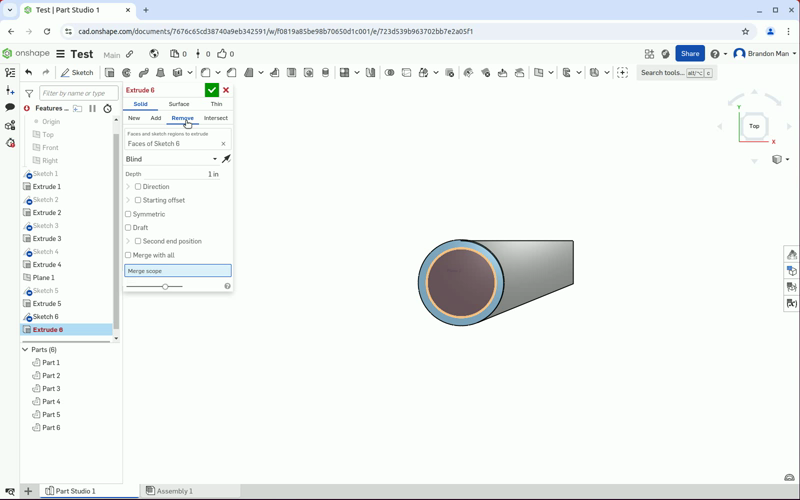
key(tab, 4)
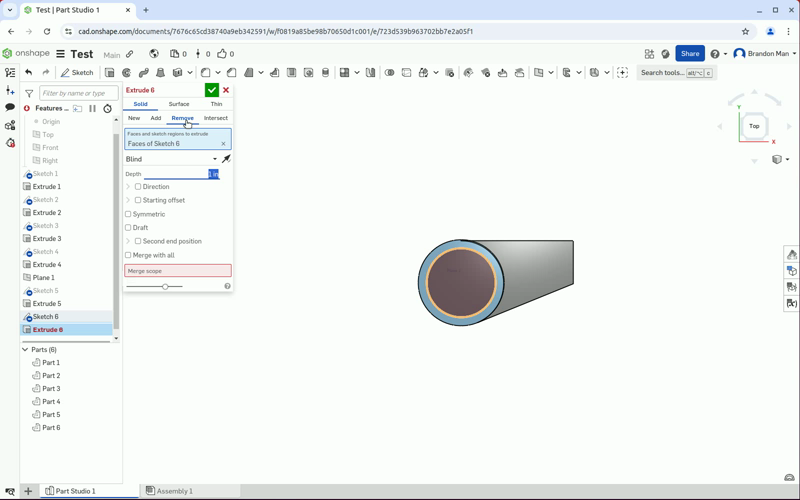
text(1.685)
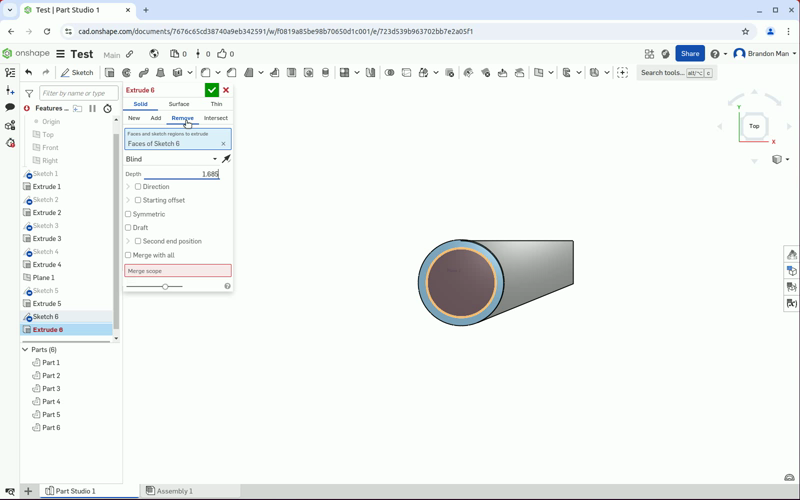
key(tab, 6)
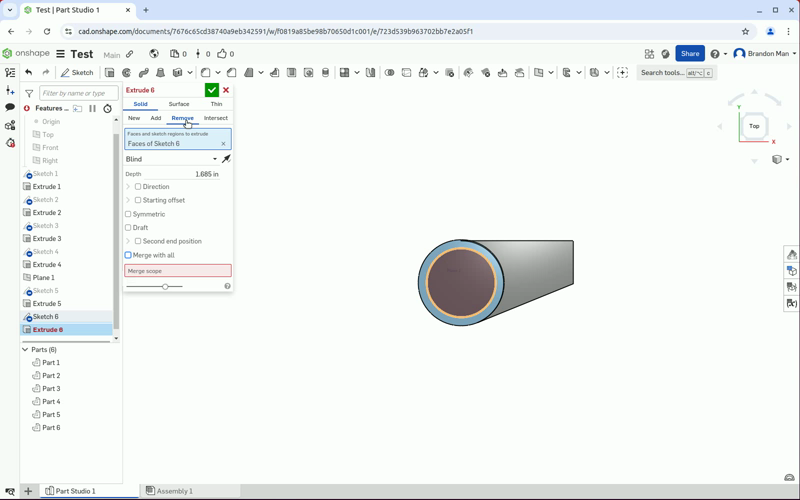
key(space)
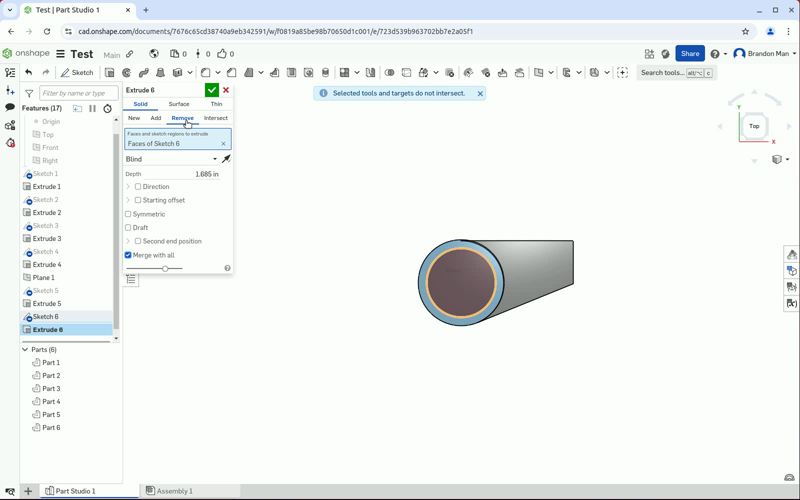
key(enter)
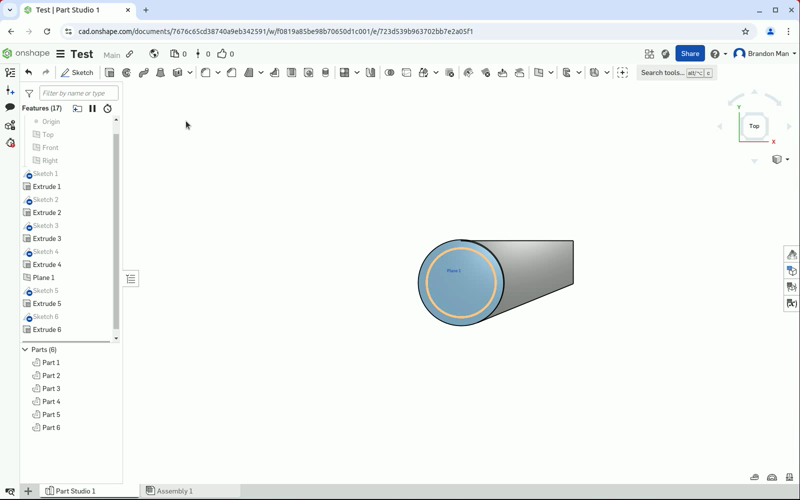
key(shift+h)
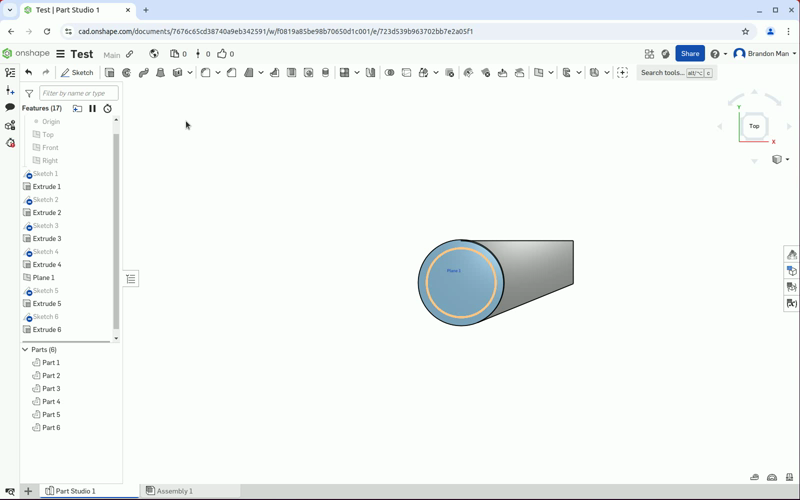
key(shift+h)
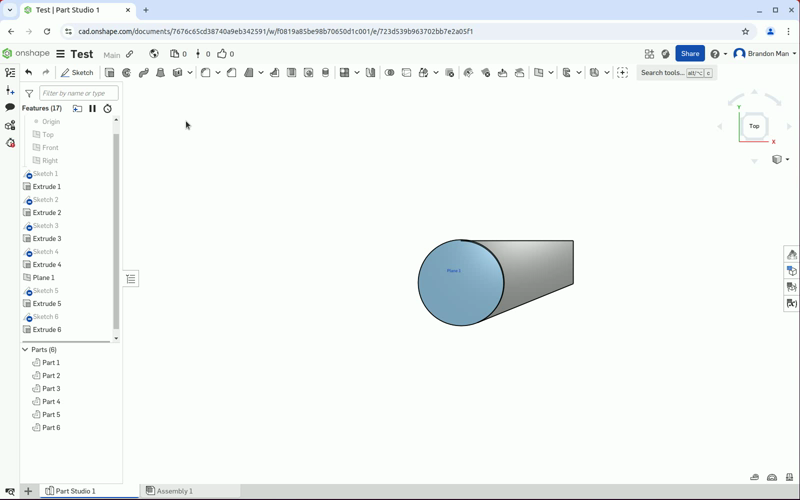
mouse_move(69, 176)
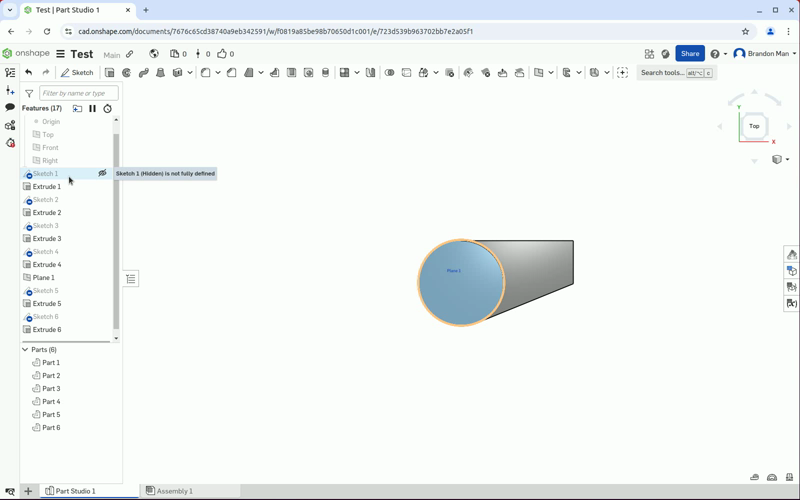
click(69, 176)
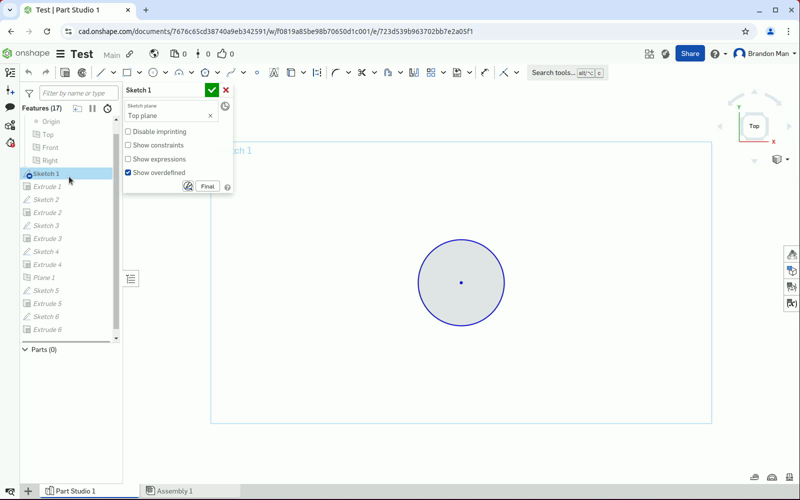
mouse_move(229, 92)
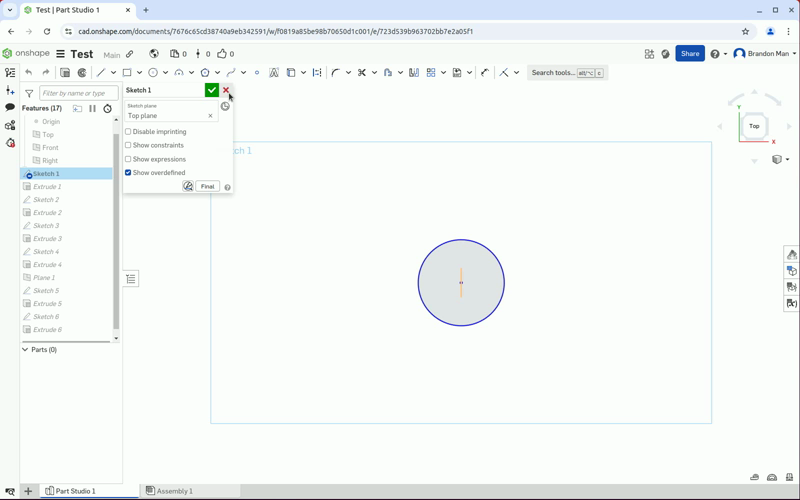
click(229, 92)
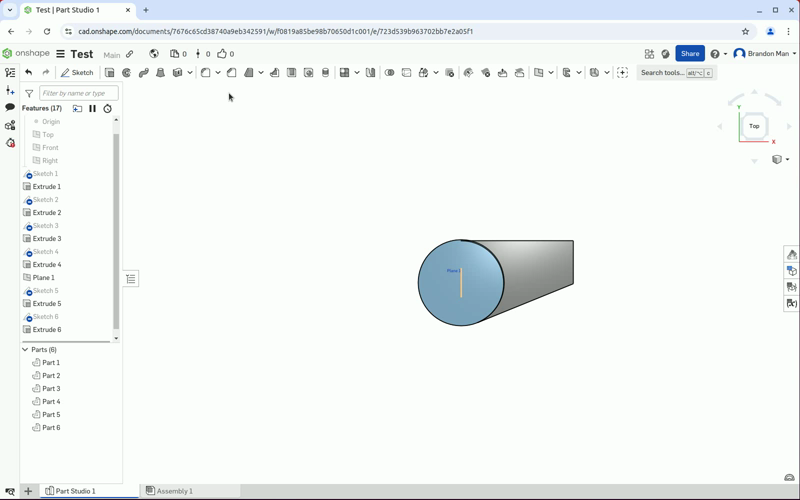
mouse_move(541, 75)
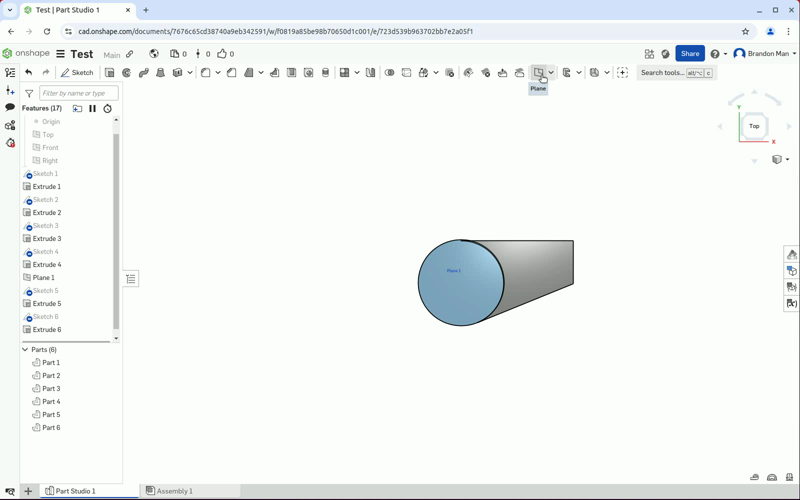
click(541, 75)
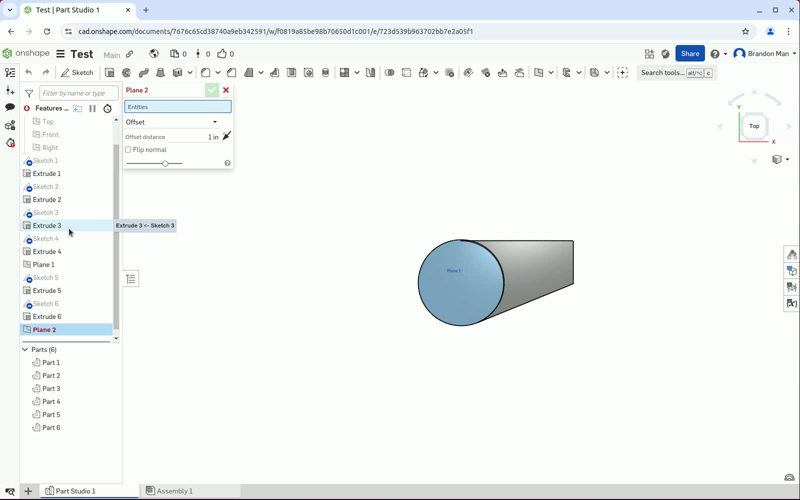
scroll(3)
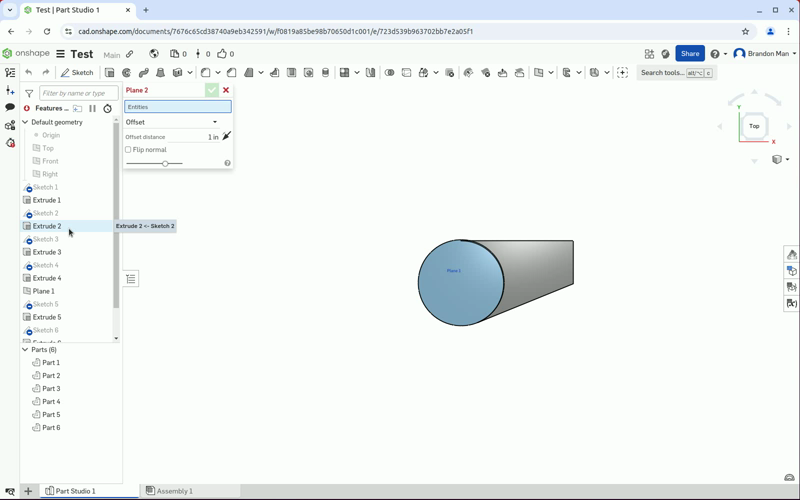
mouse_move(69, 150)
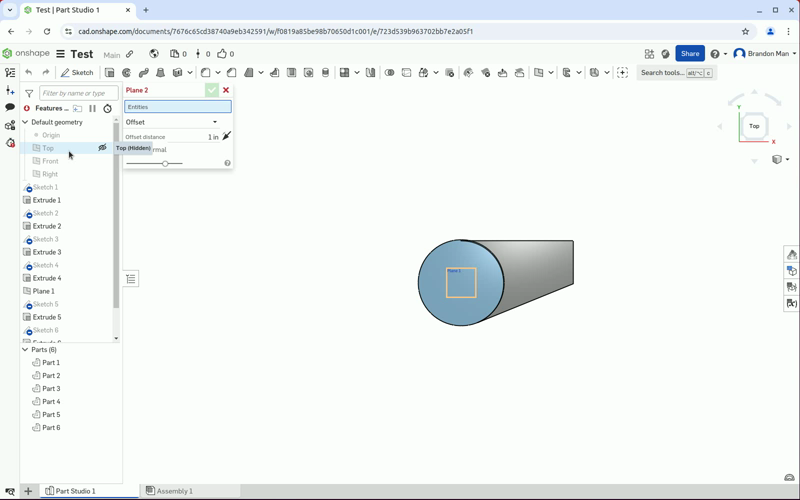
click(69, 150)
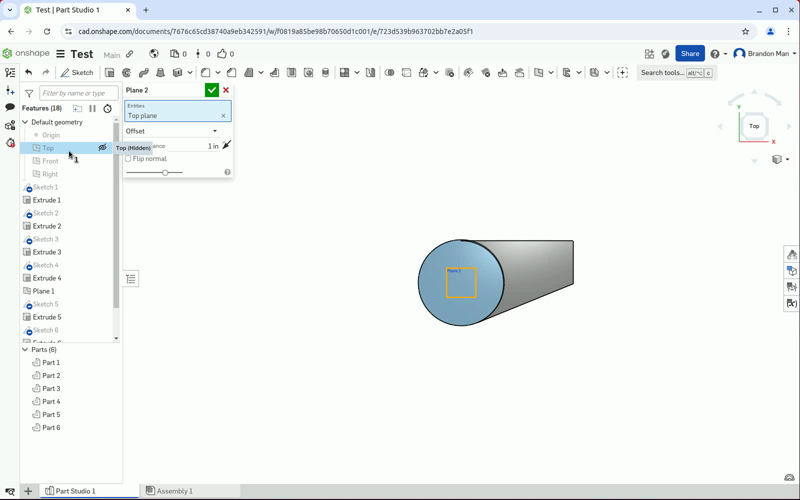
key(tab, 2)
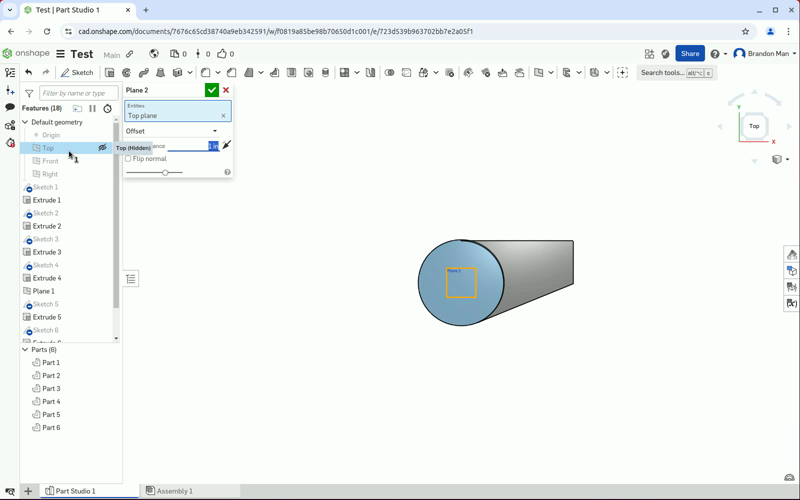
text(1.695)
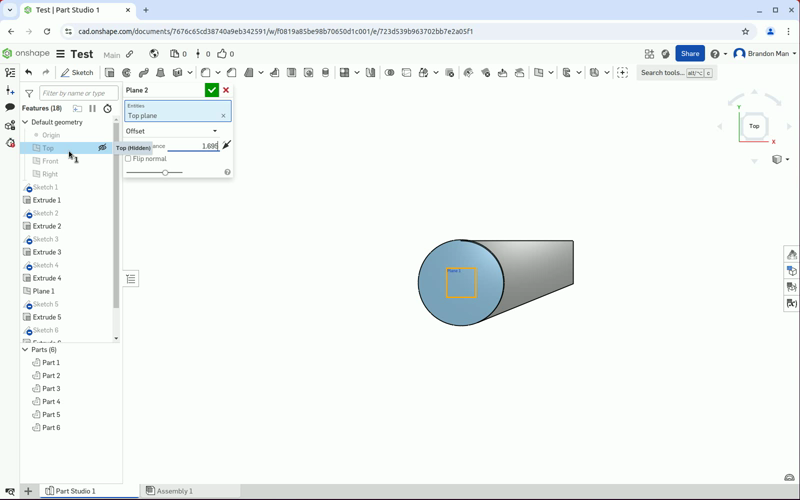
key(enter, 2)
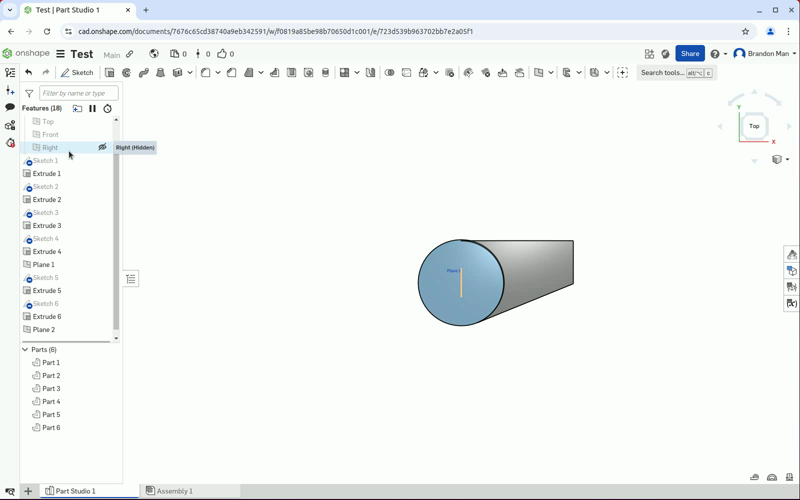
key(shift+s)
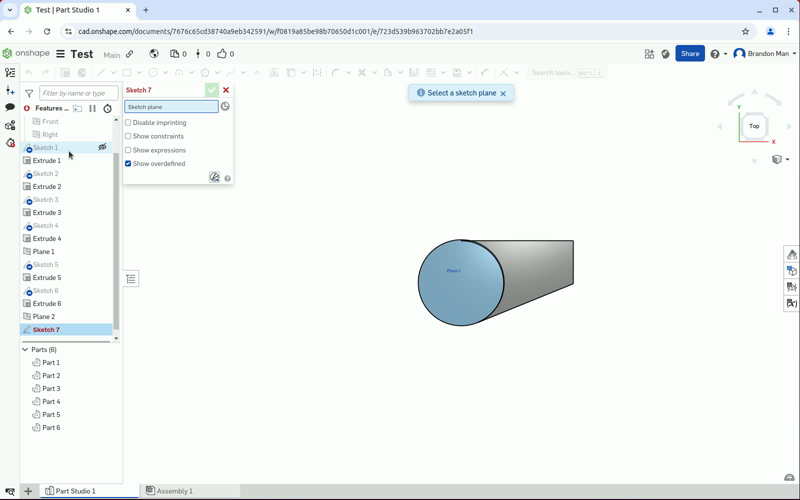
mouse_move(69, 319)
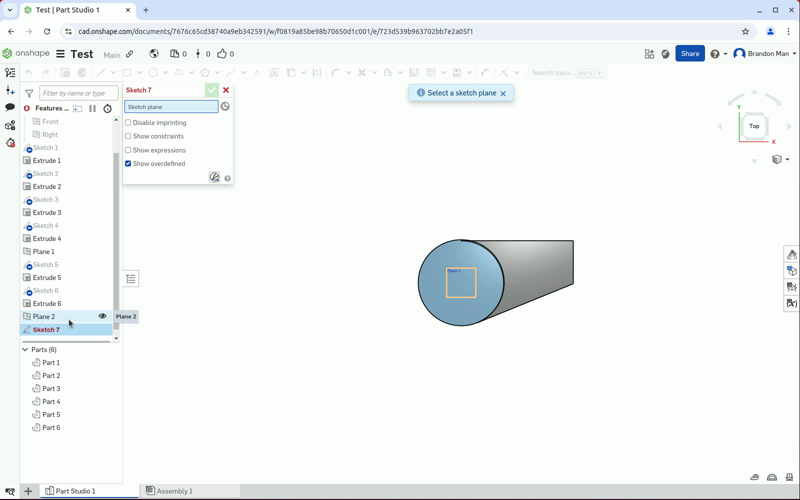
click(69, 319)
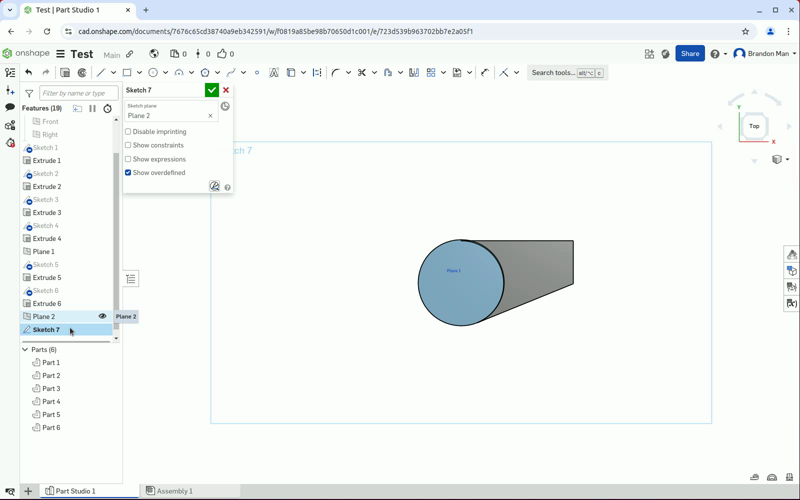
mouse_move(73, 352)
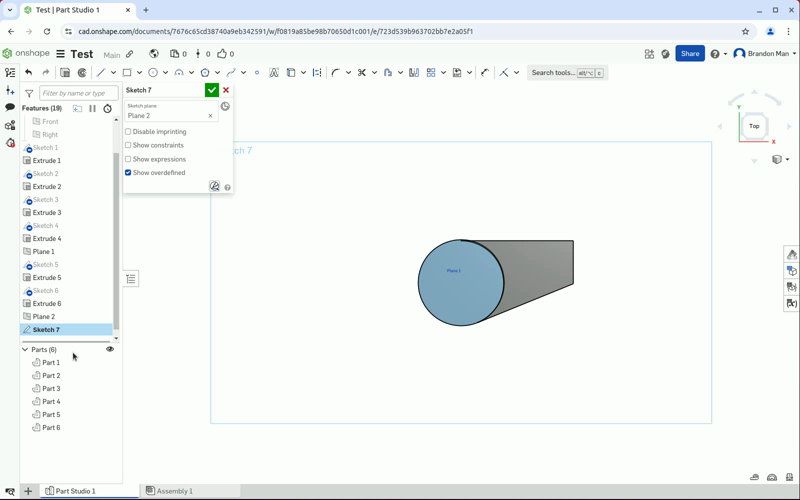
key(y)
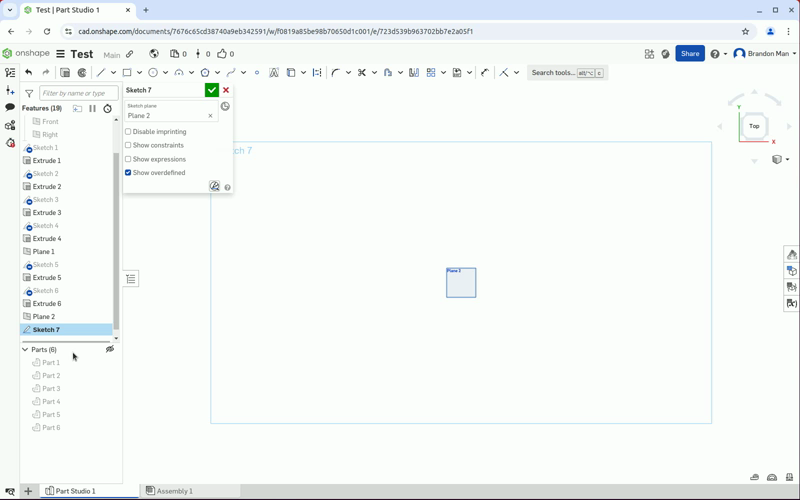
key(c)
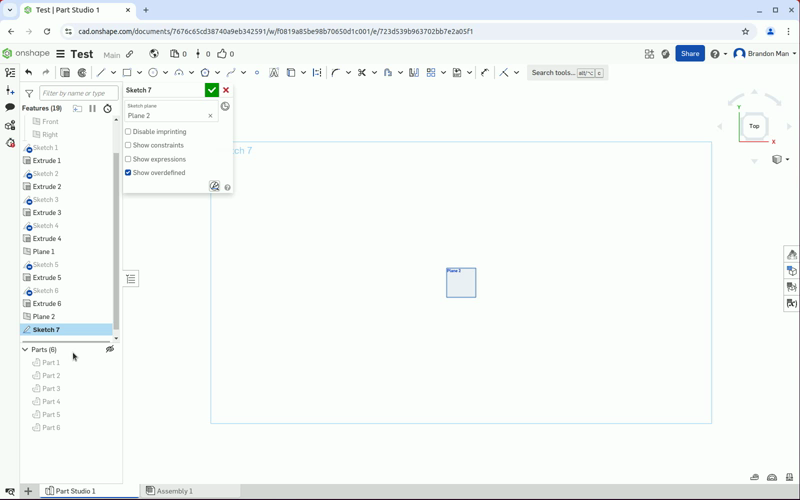
key_down(shift)
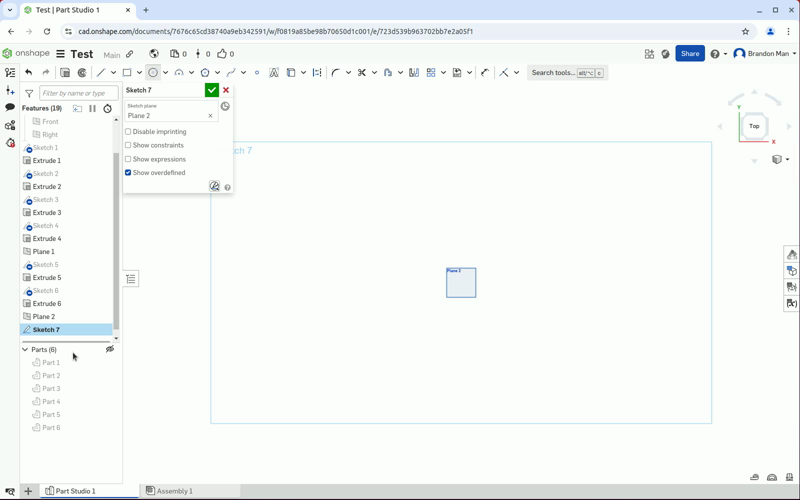
mouse_move(461, 282)
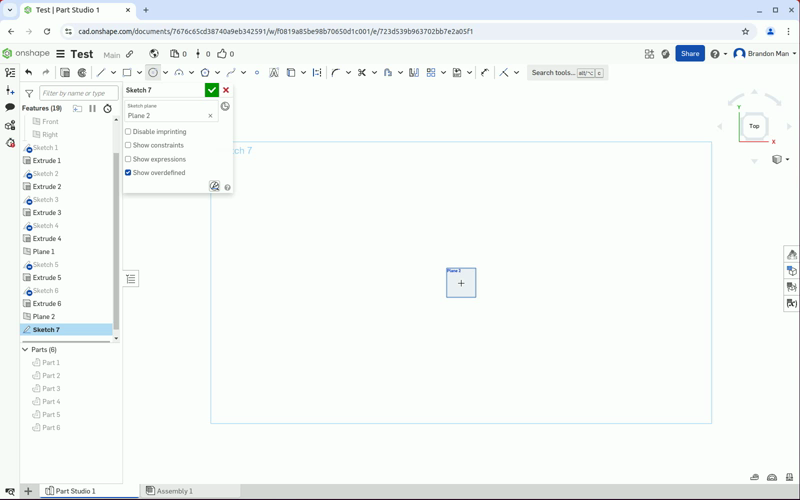
click(461, 282)
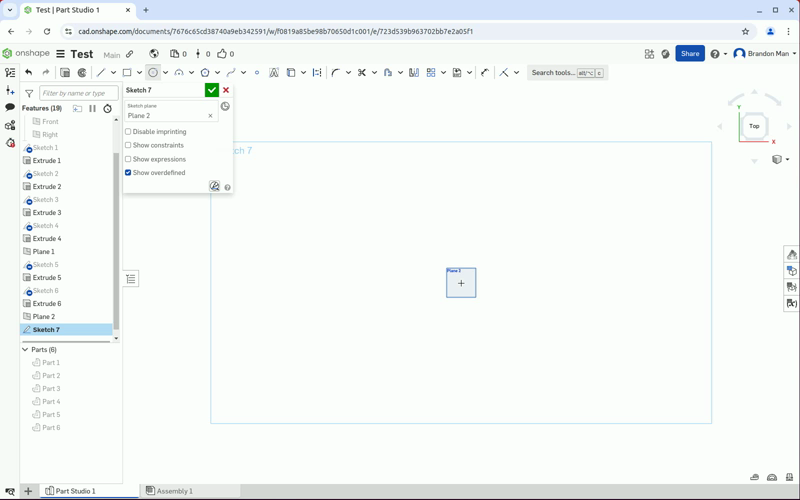
key_up(shift)
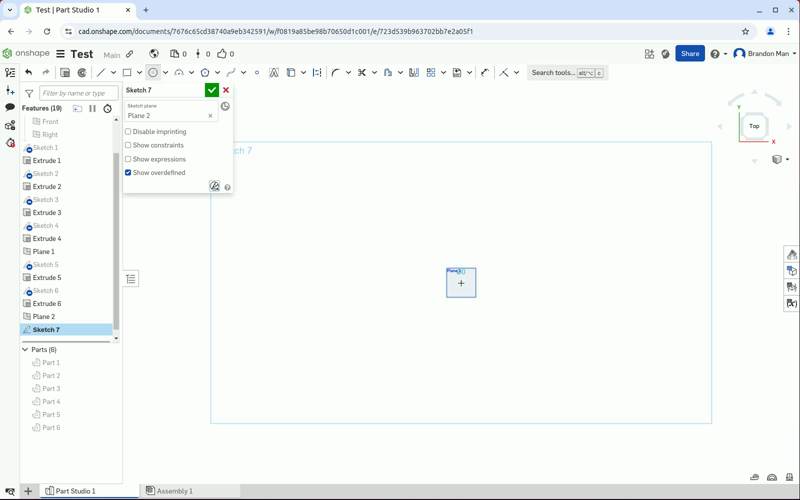
mouse_move(470, 282)
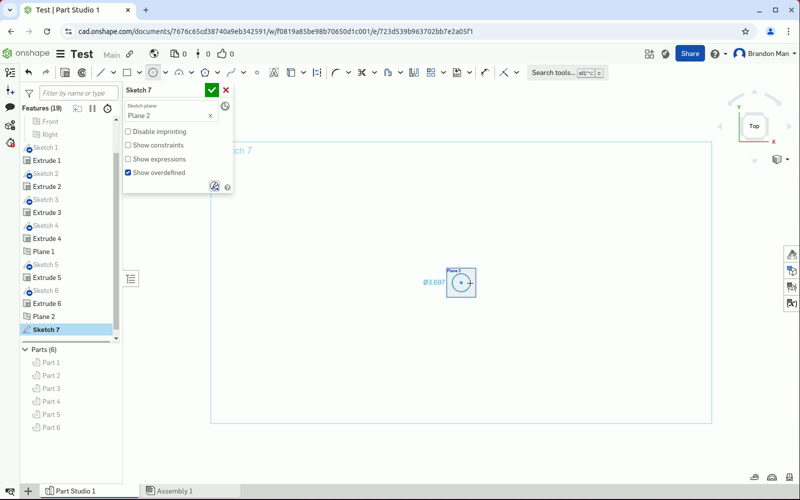
click(470, 282)
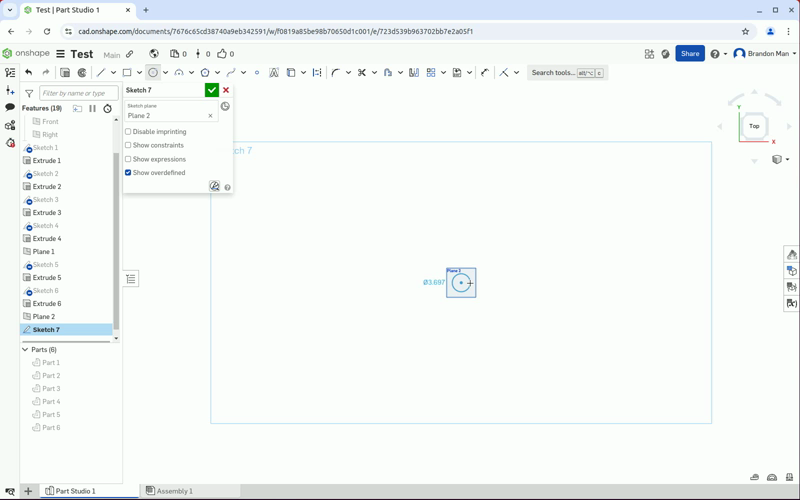
key(esc)
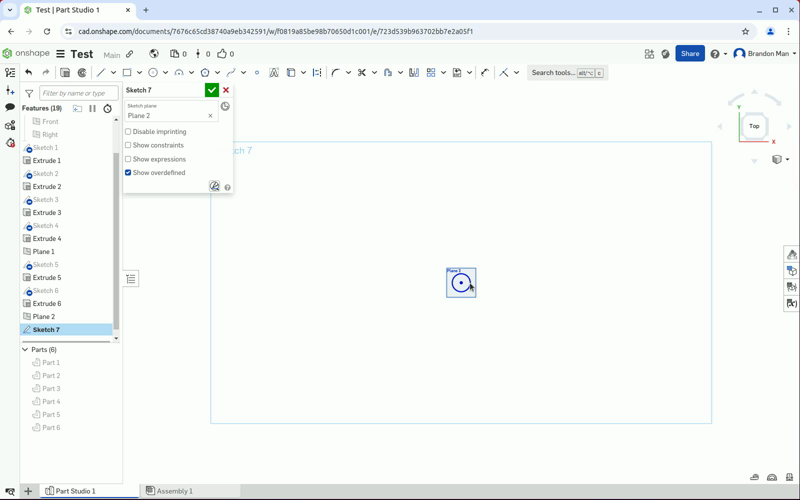
mouse_move(456, 284)
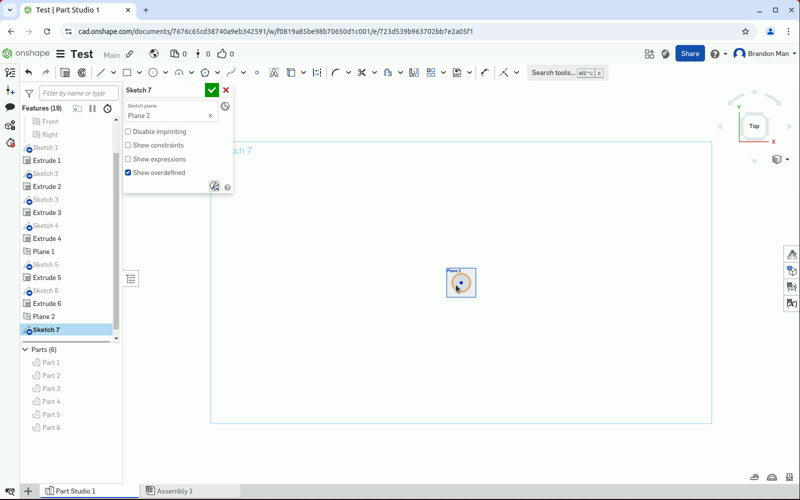
scroll(6)
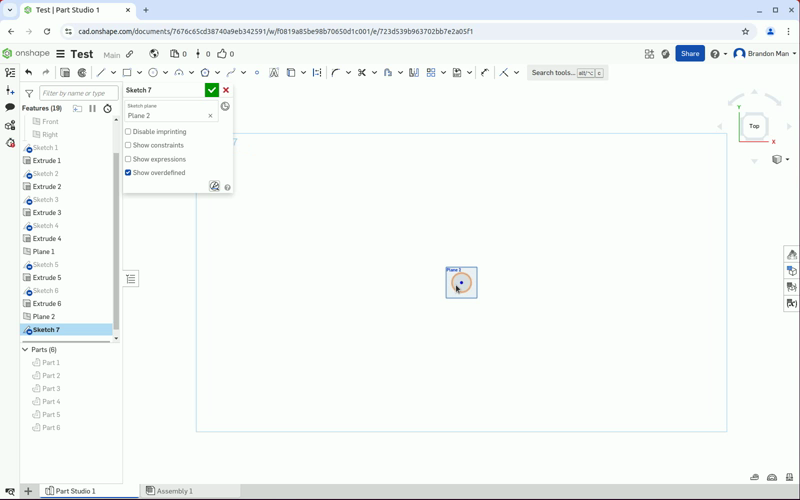
scroll(6)
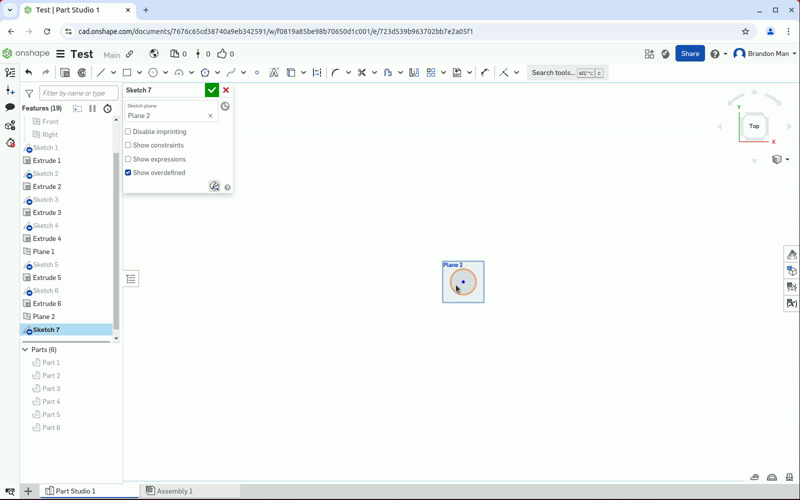
scroll(6)
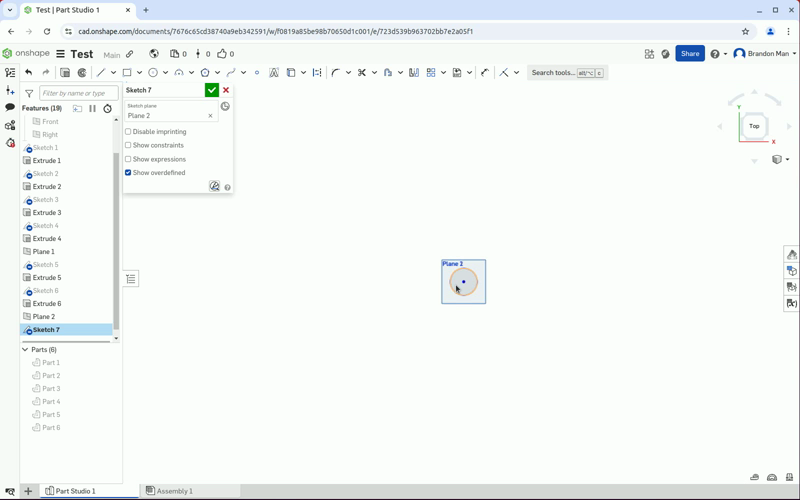
scroll(6)
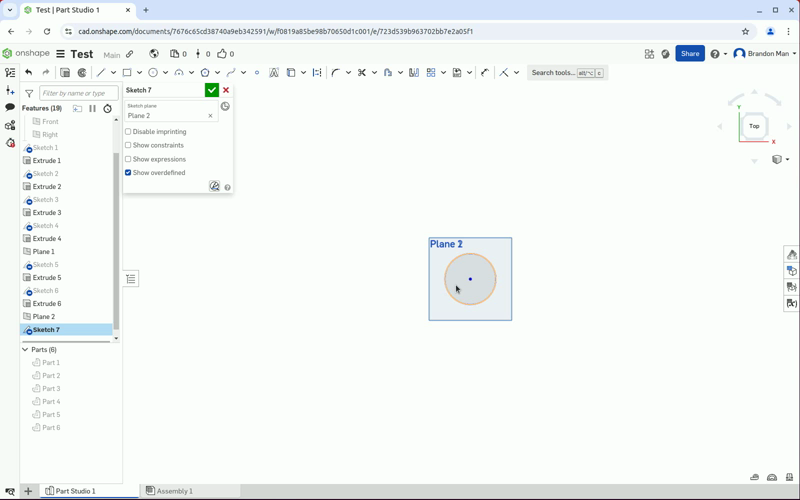
scroll(6)
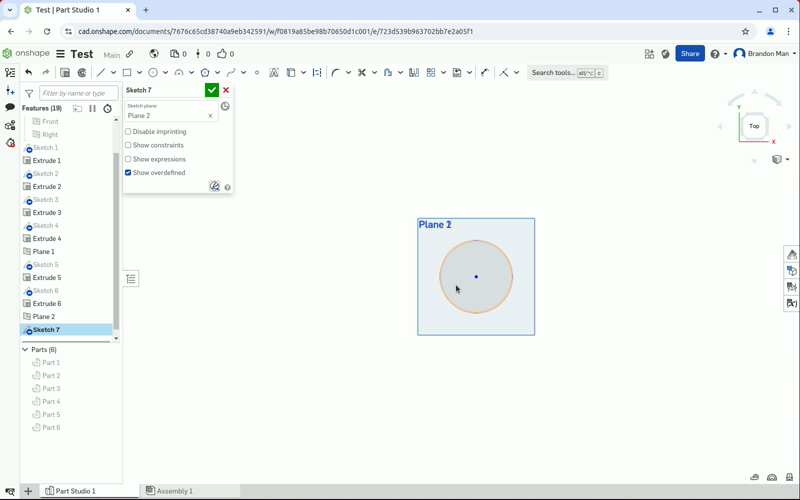
scroll(6)
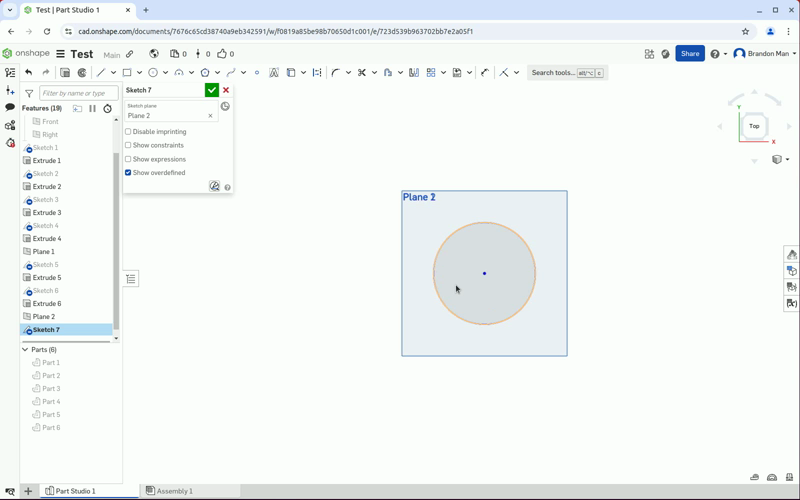
scroll(6)
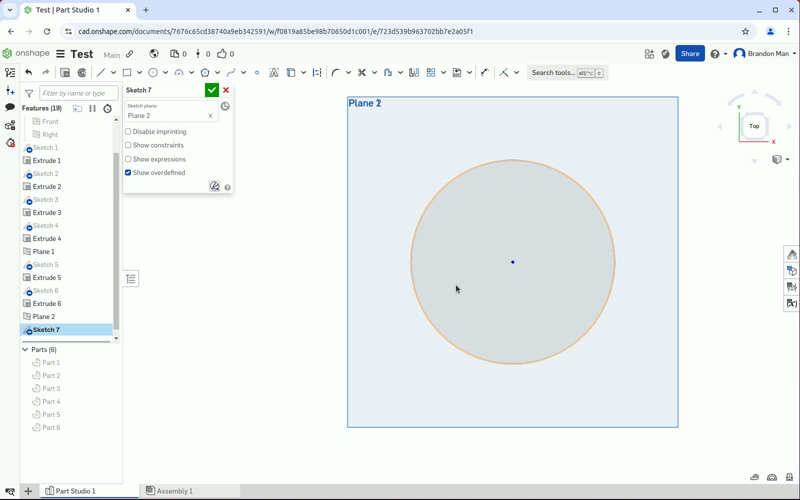
click(456, 284)
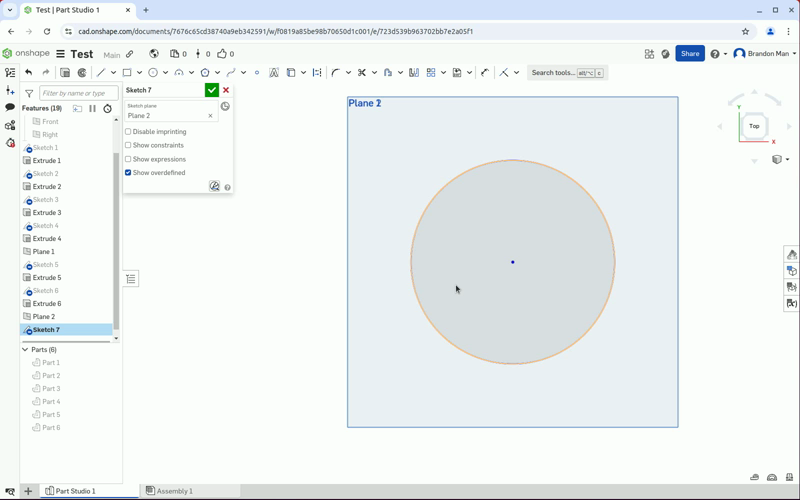
scroll(-6)
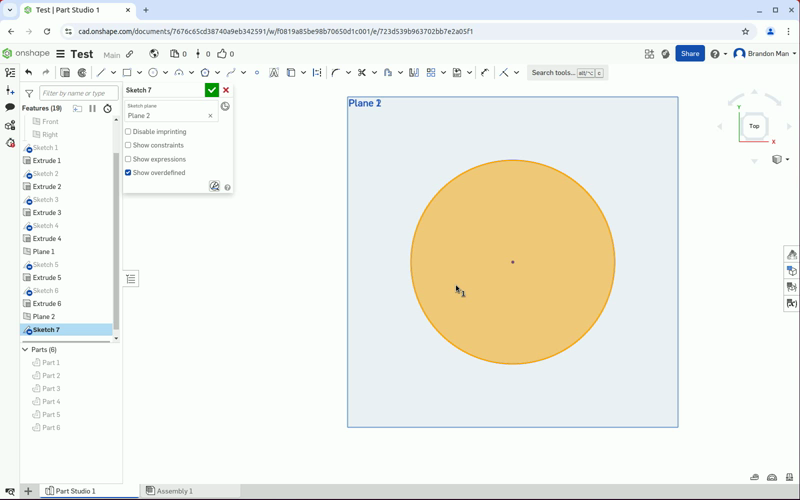
scroll(-6)
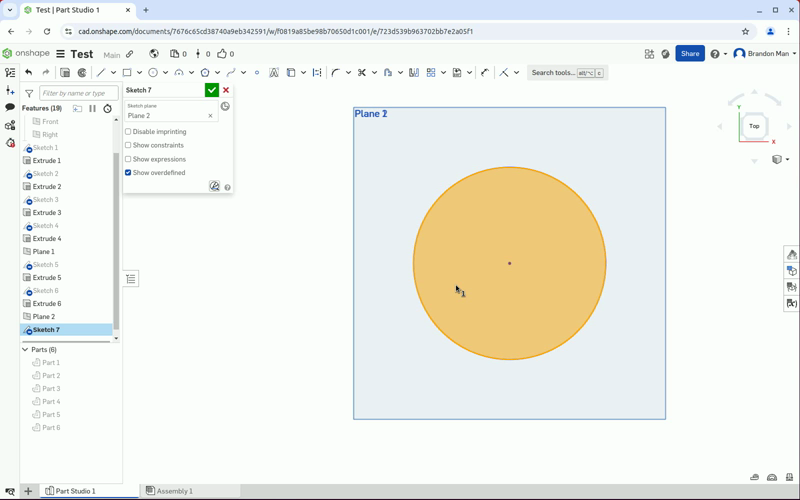
scroll(-6)
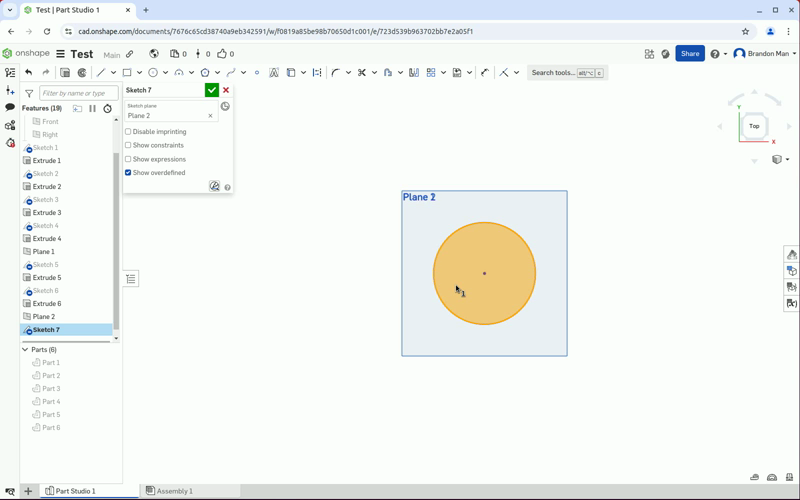
scroll(-6)
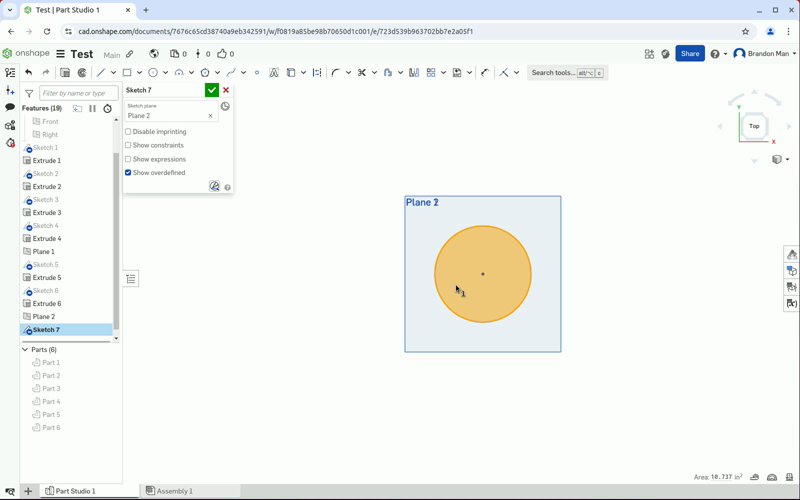
scroll(-6)
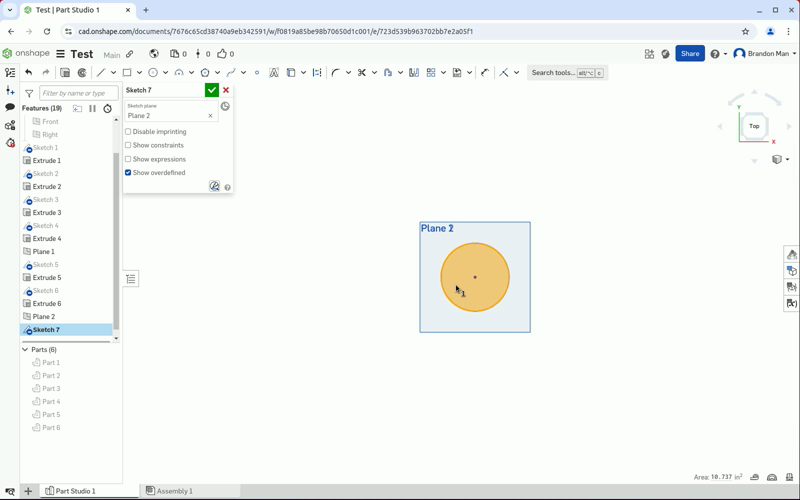
scroll(-6)
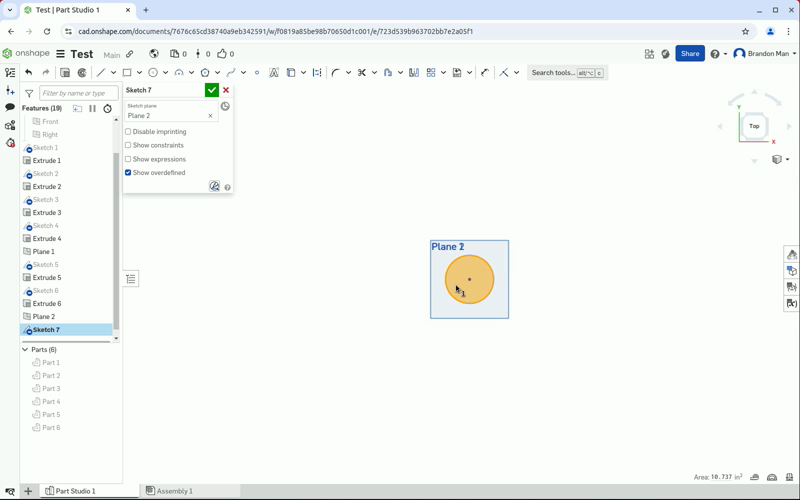
scroll(-6)
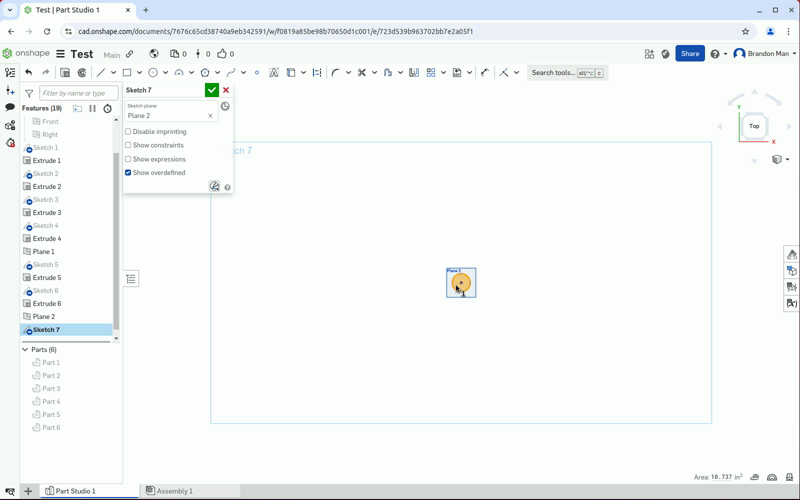
mouse_move(73, 352)
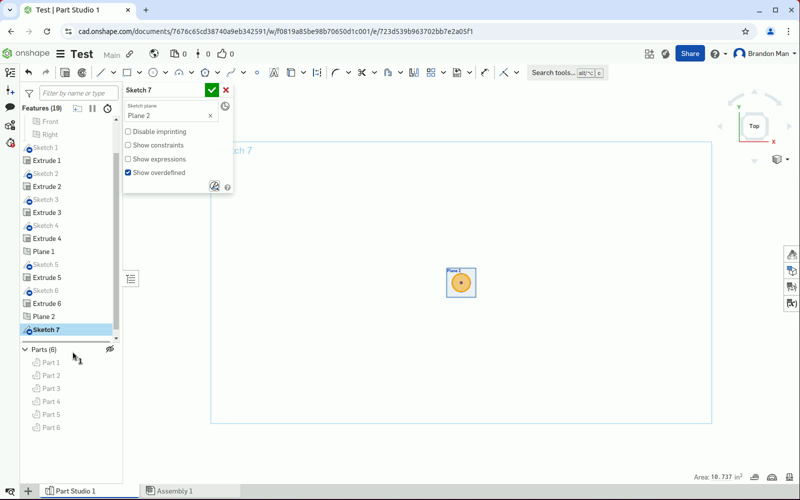
key(shift+y)
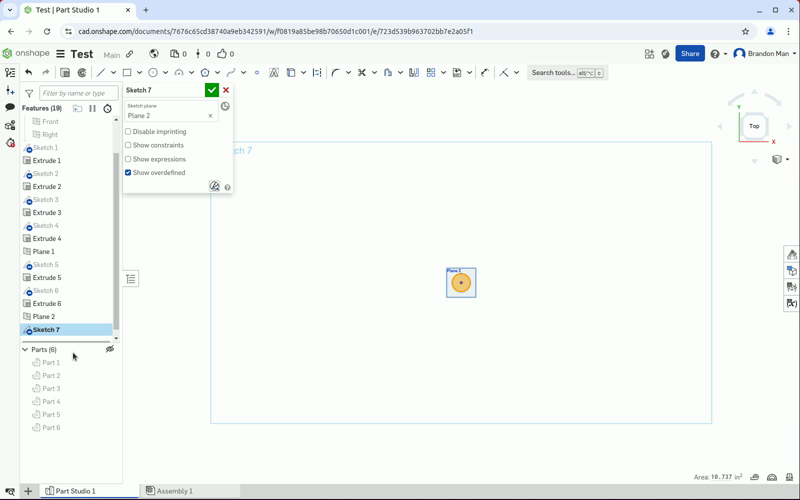
key(shift+e)
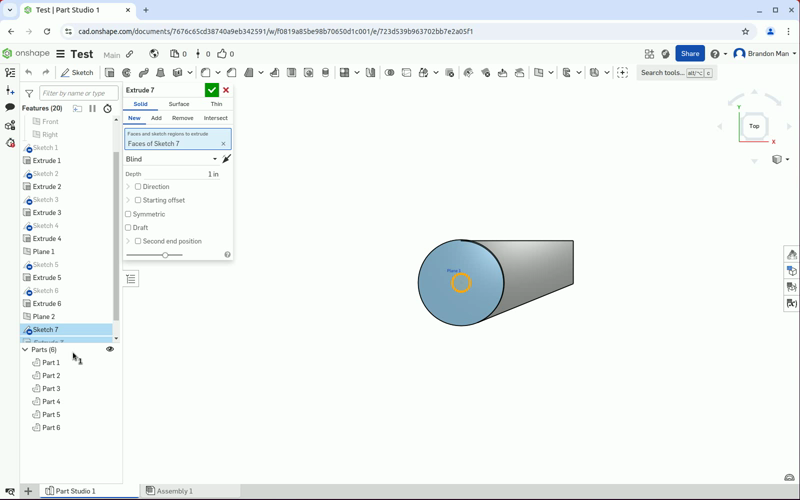
mouse_move(143, 106)
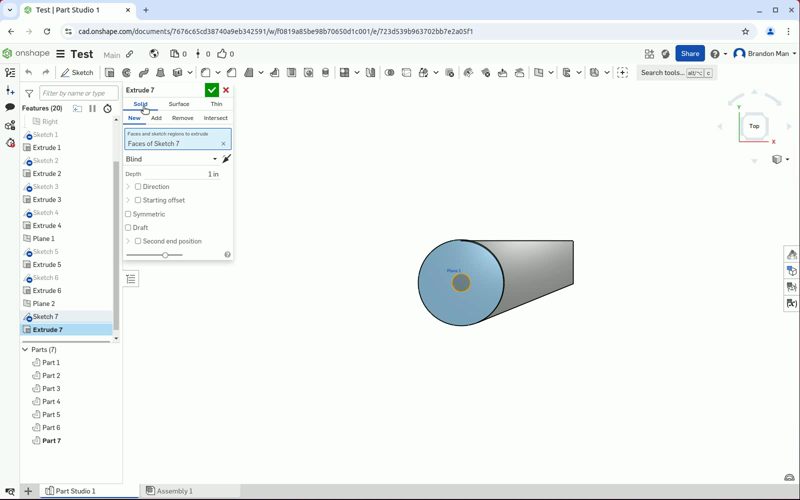
click(143, 106)
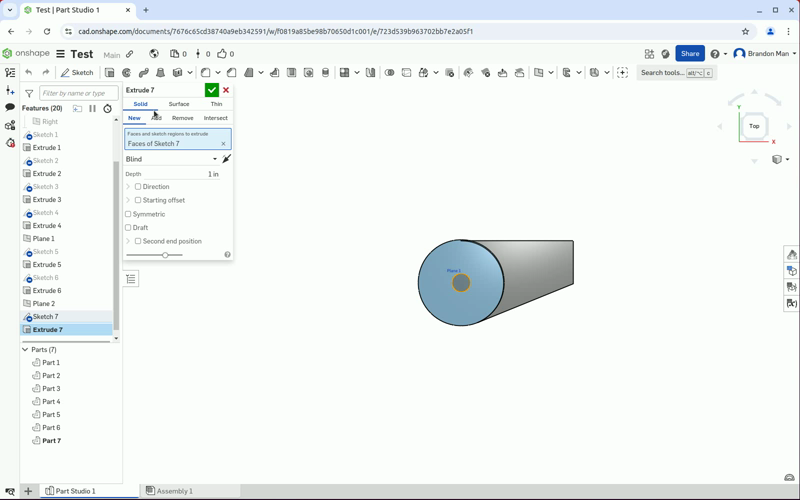
mouse_move(186, 120)
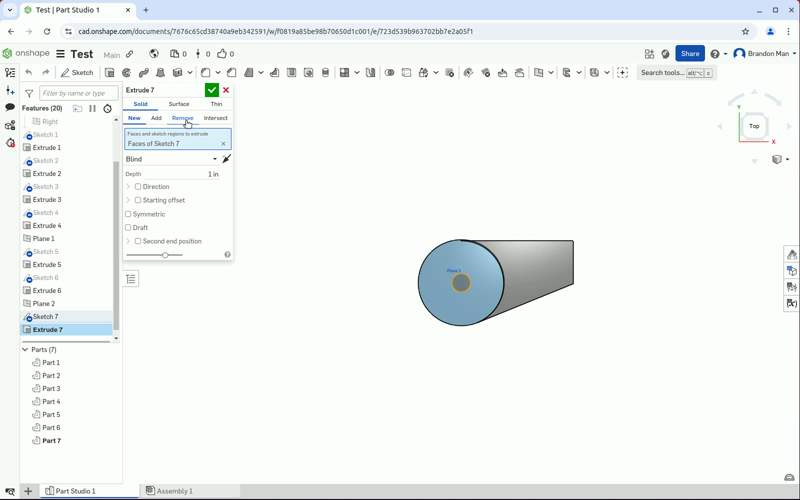
click(186, 120)
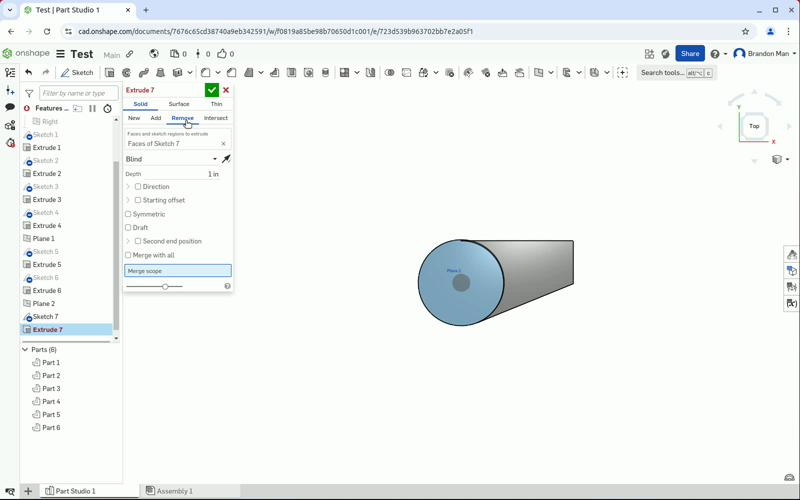
key(tab, 4)
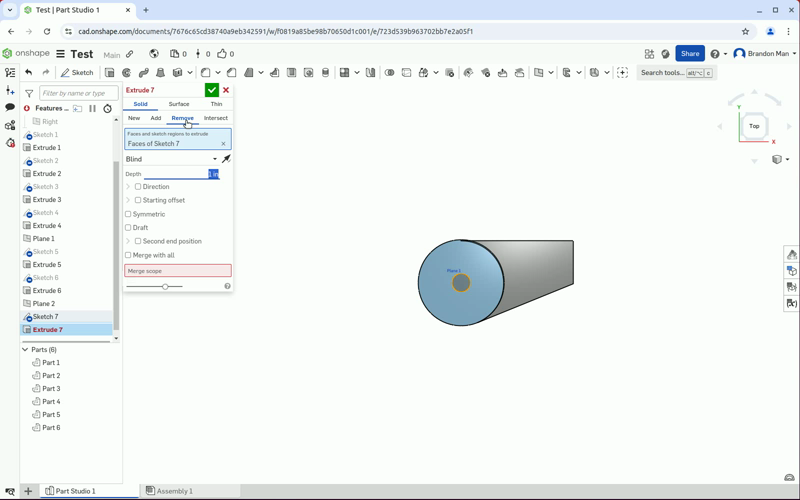
text(8.666)
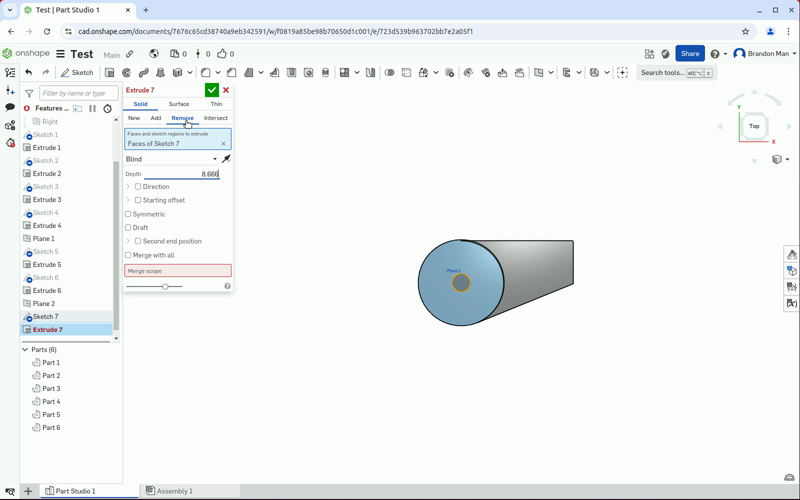
key(tab, 6)
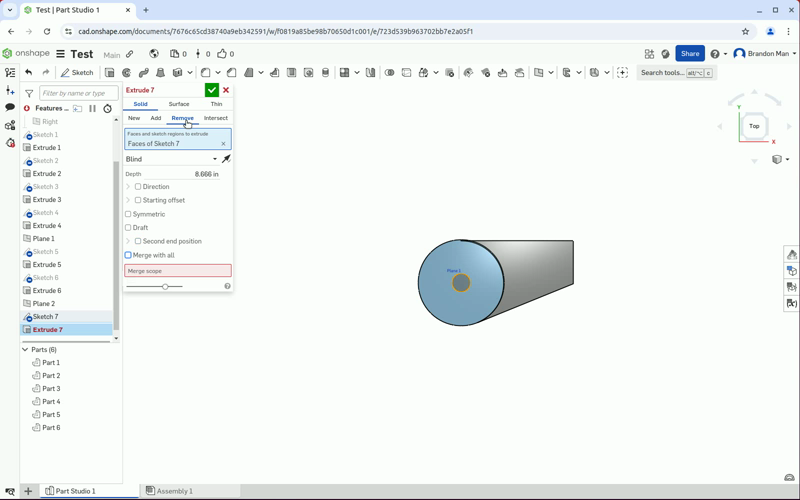
key(space)
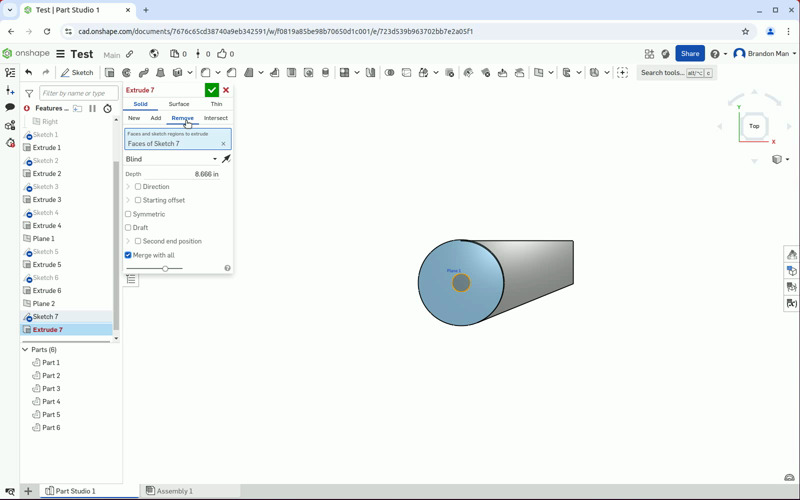
key(enter)
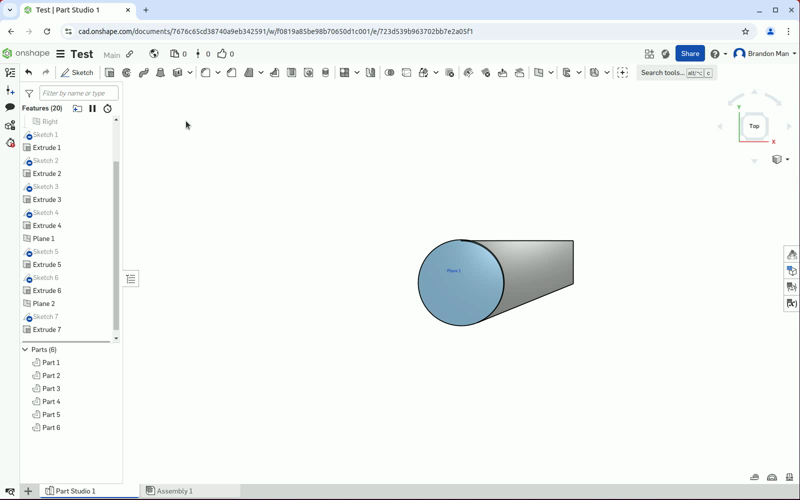
key(shift+h)
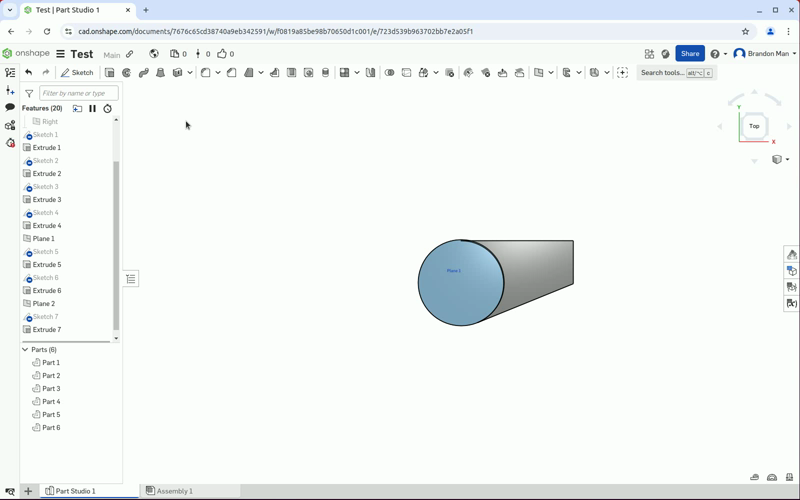
key(shift+h)
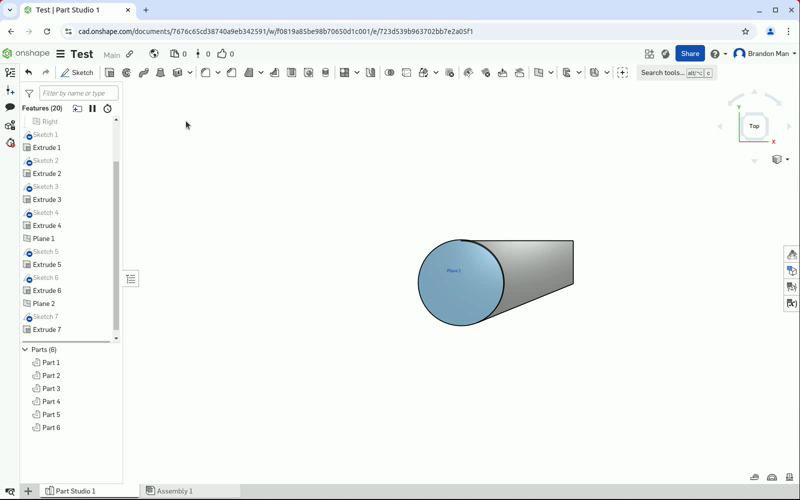
mouse_move(69, 137)
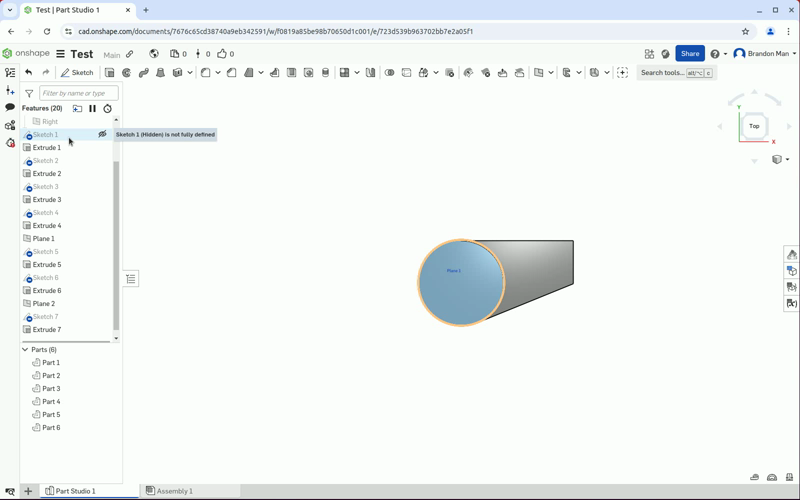
click(69, 137)
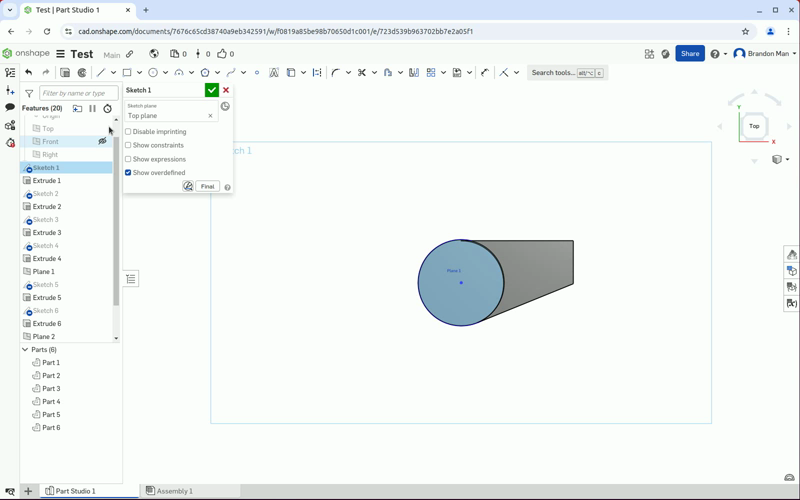
mouse_move(229, 92)
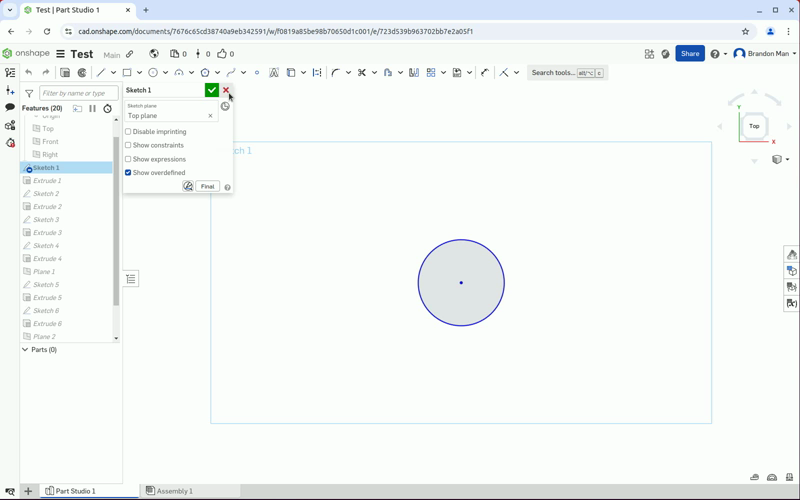
click(229, 92)
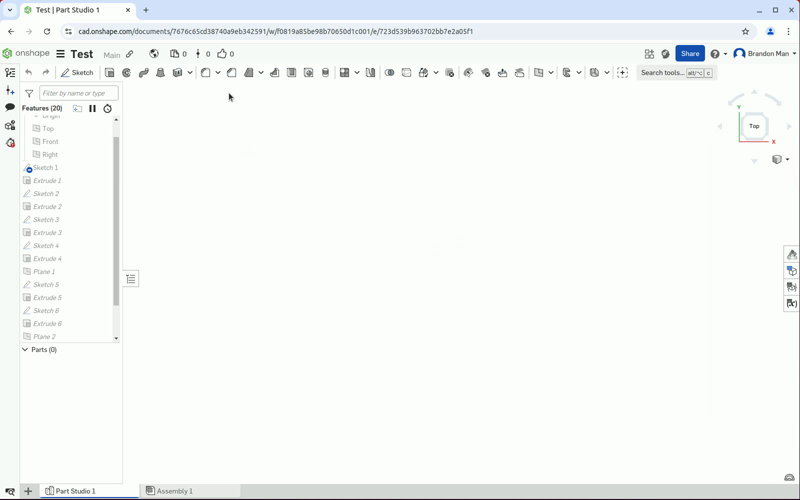
key(shift+s)
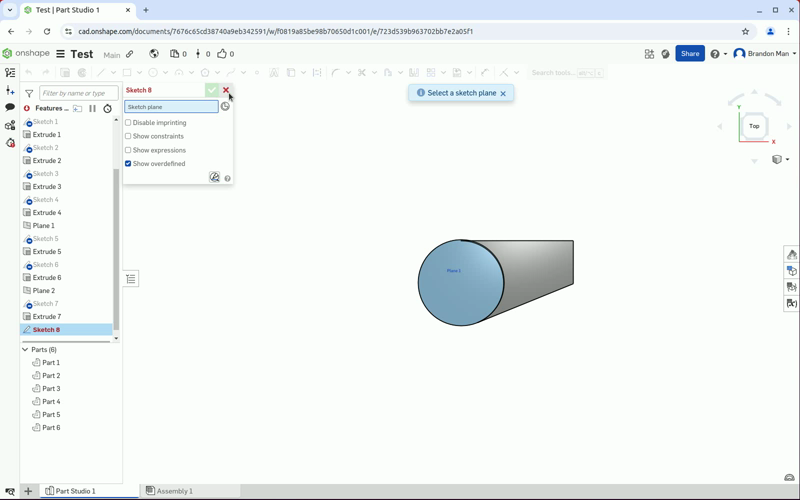
mouse_move(69, 228)
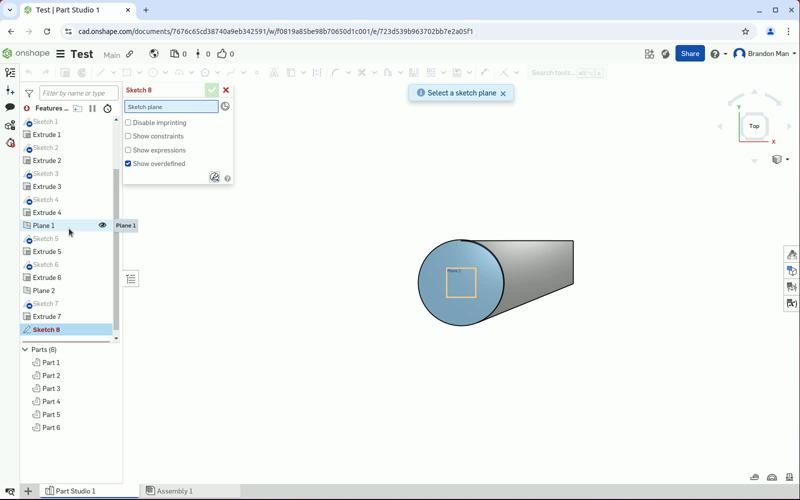
click(69, 228)
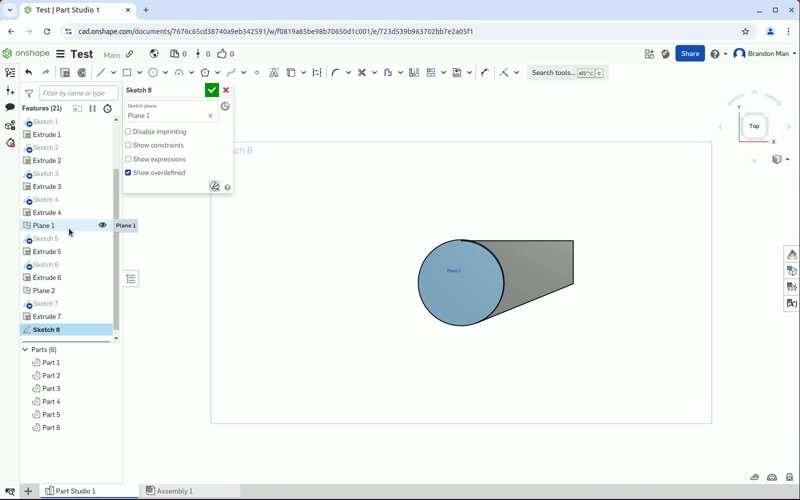
mouse_move(73, 352)
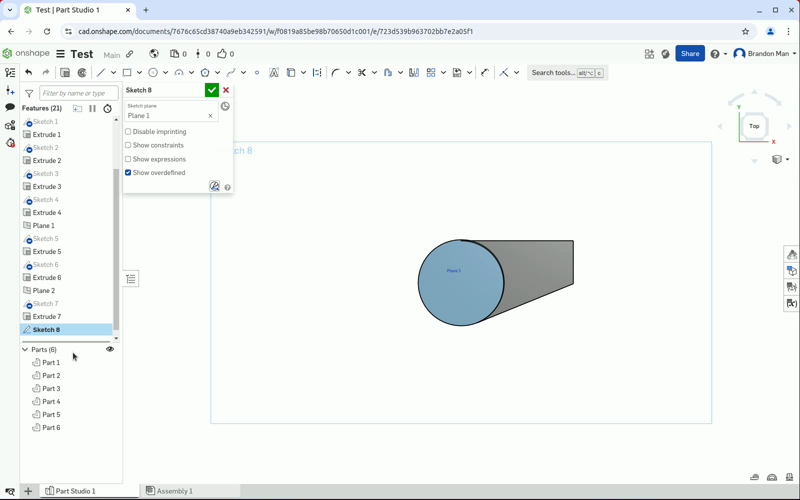
key(y)
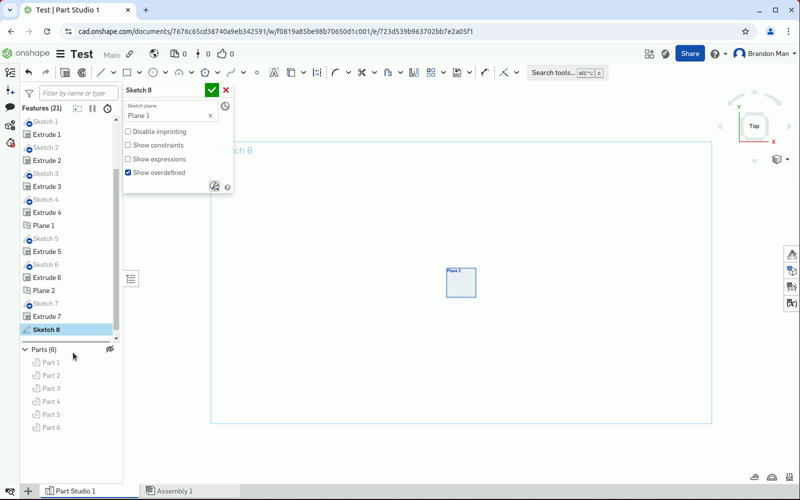
key(l)
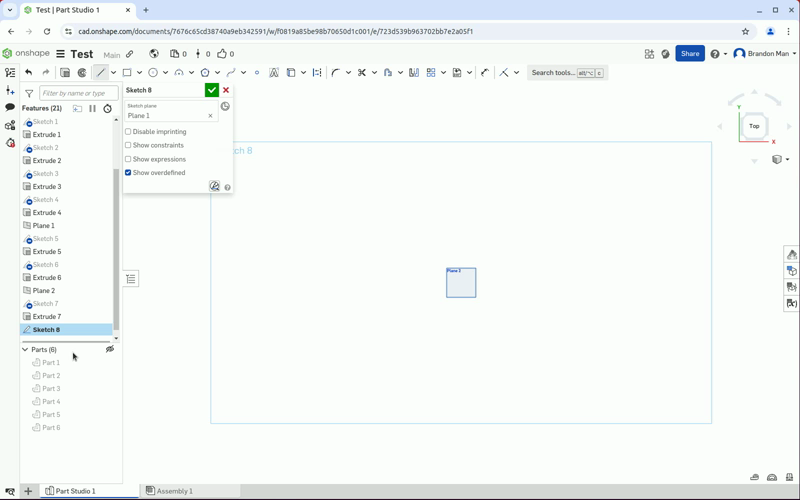
key_down(shift)
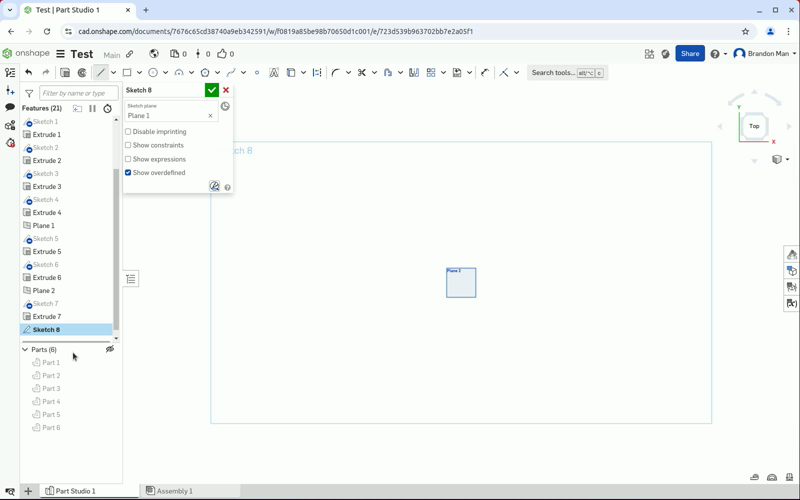
mouse_move(539, 282)
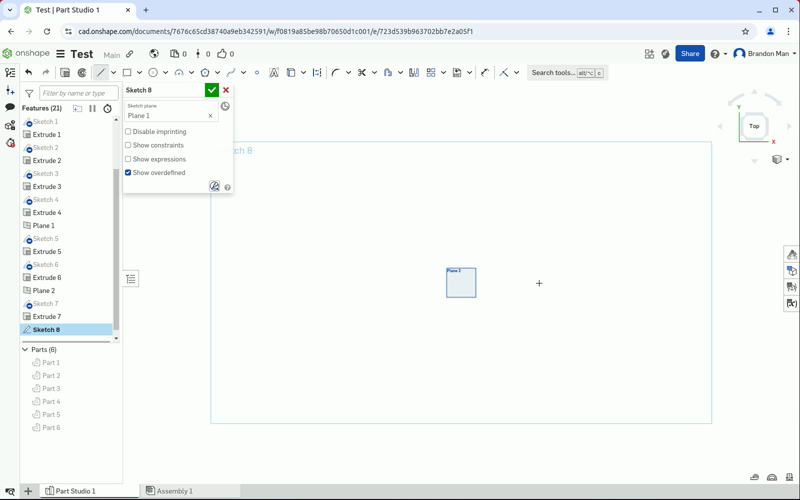
click(539, 282)
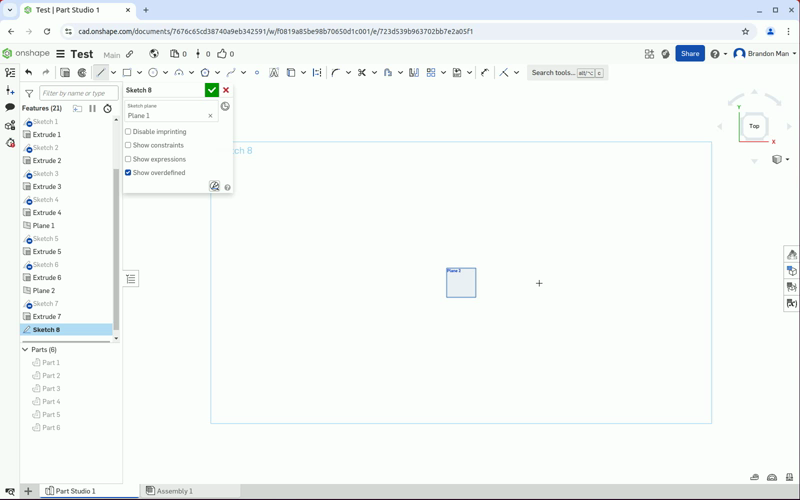
key_up(shift)
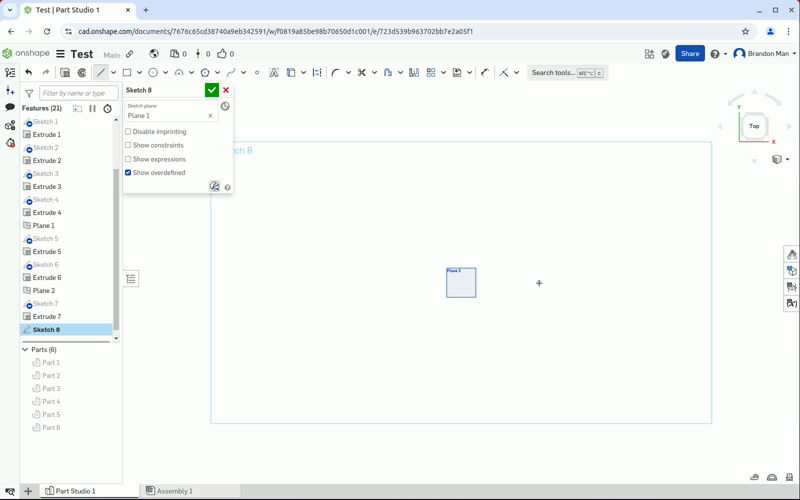
key_down(shift)
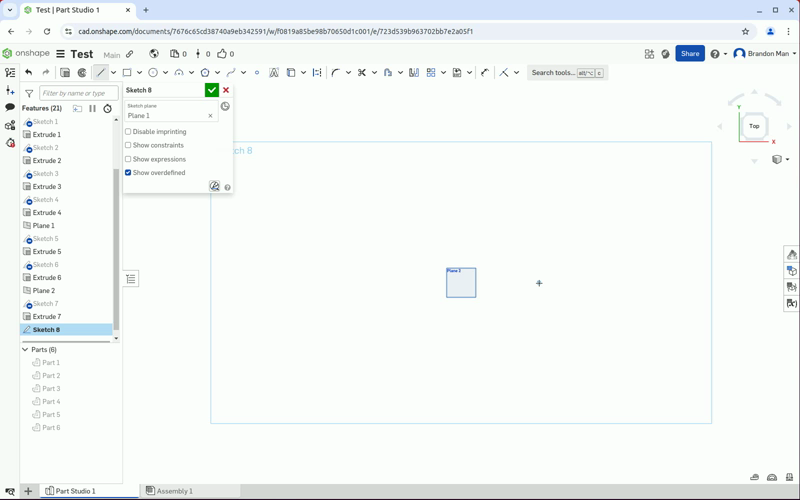
mouse_move(569, 282)
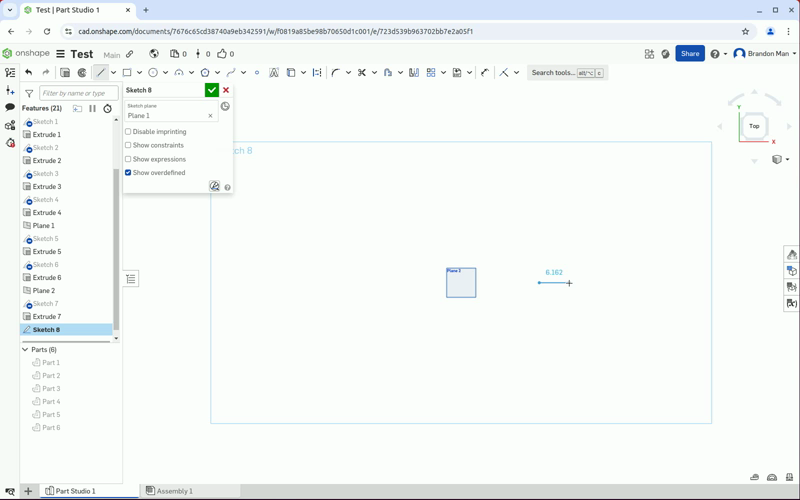
mouse_move(573, 282)
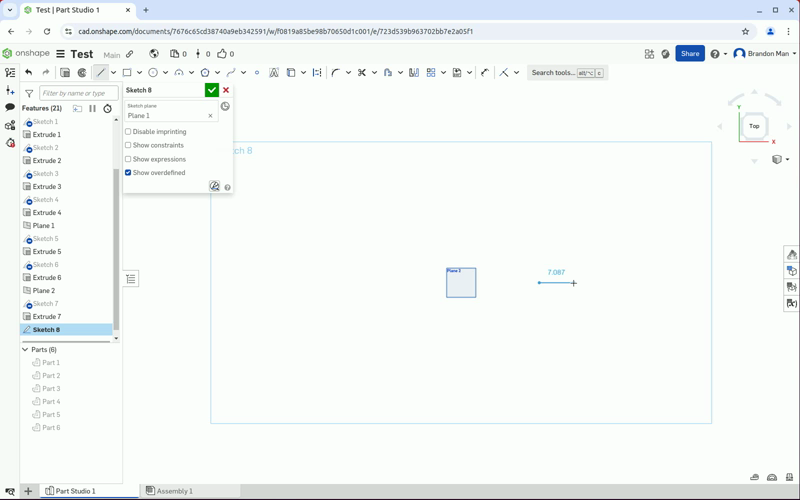
click(573, 282)
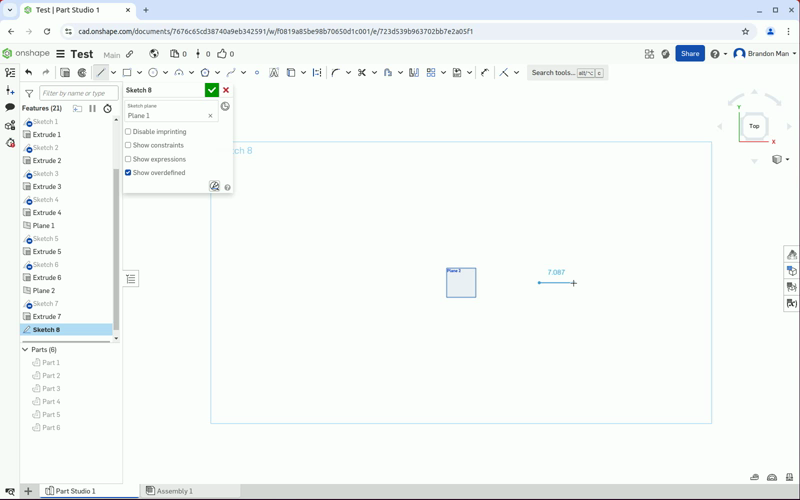
key_up(shift)
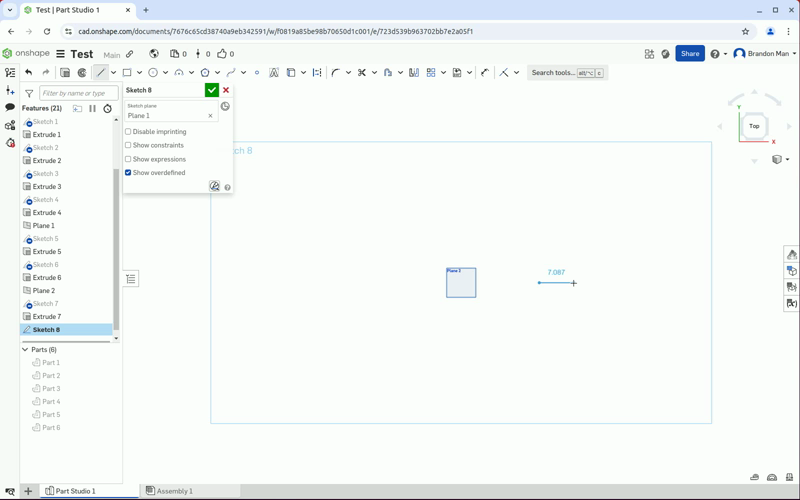
key_down(shift)
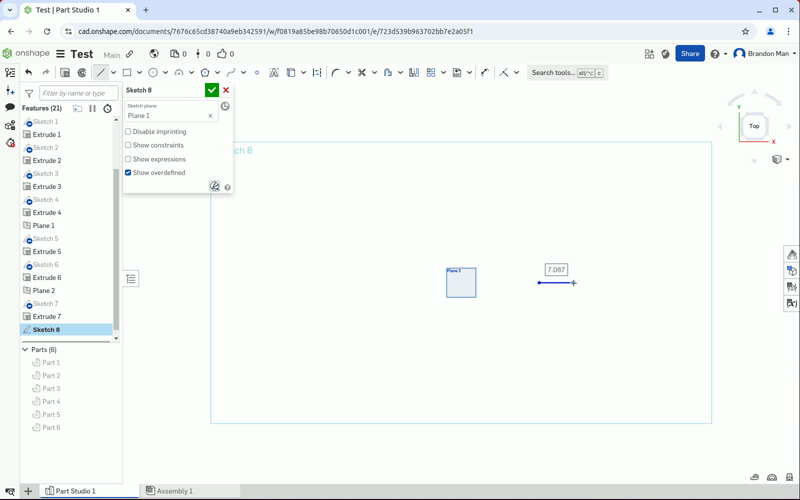
mouse_move(589, 282)
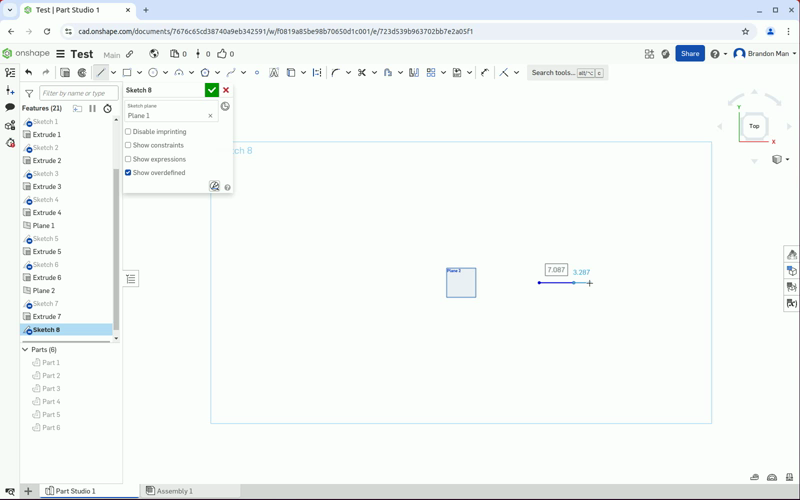
mouse_move(573, 240)
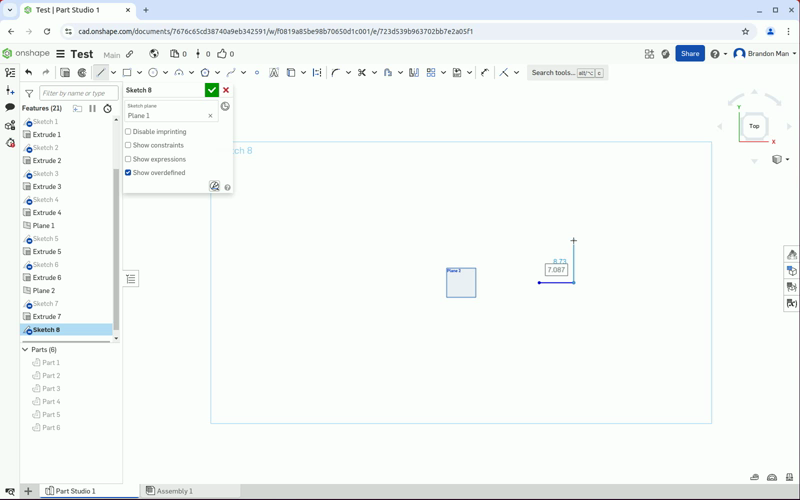
click(573, 240)
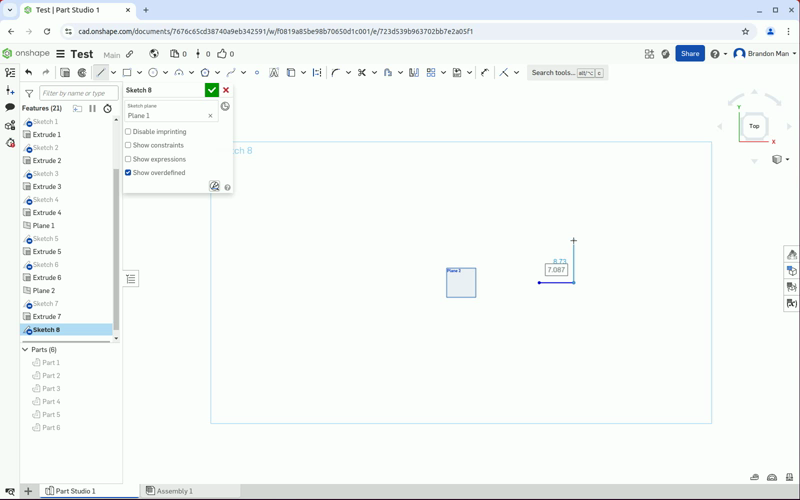
key_up(shift)
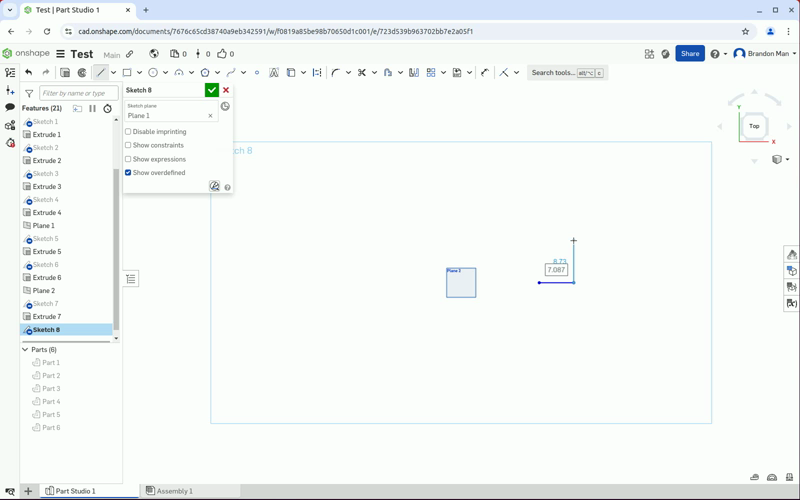
key_down(shift)
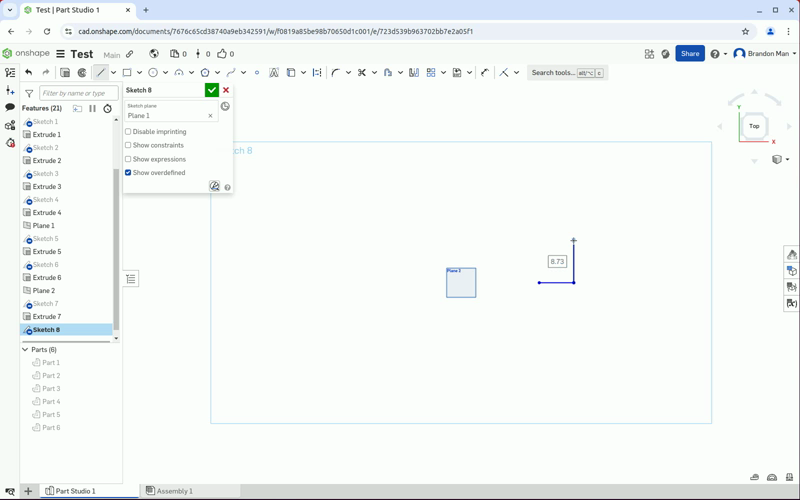
mouse_move(589, 240)
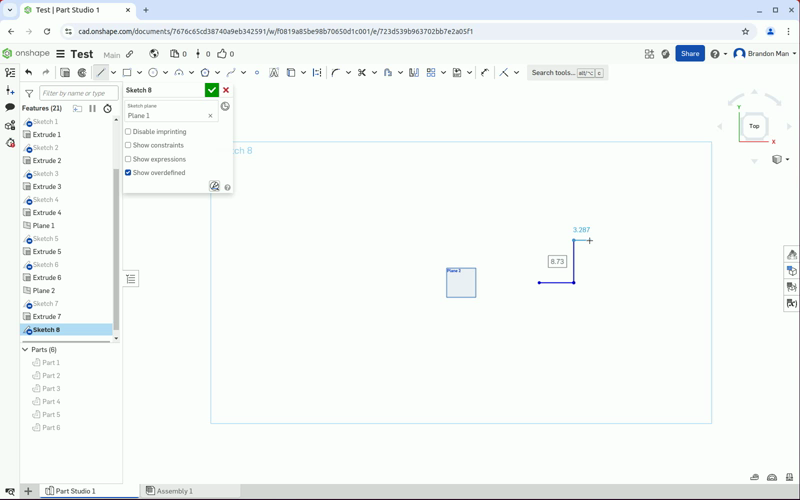
mouse_move(539, 240)
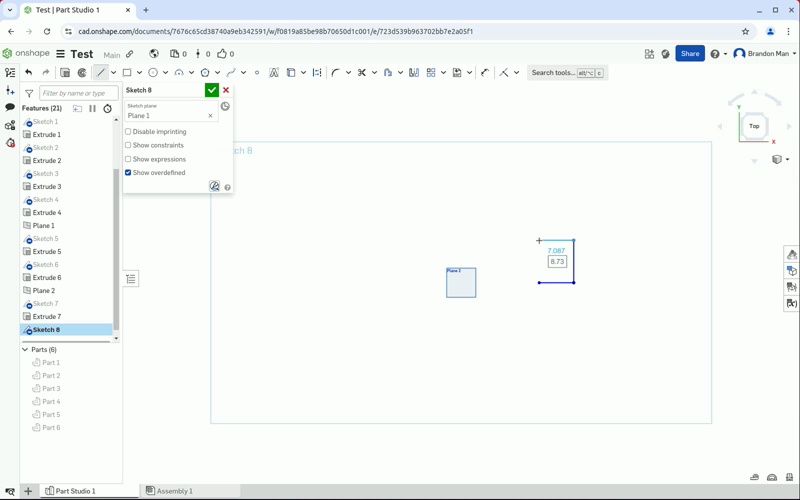
click(539, 240)
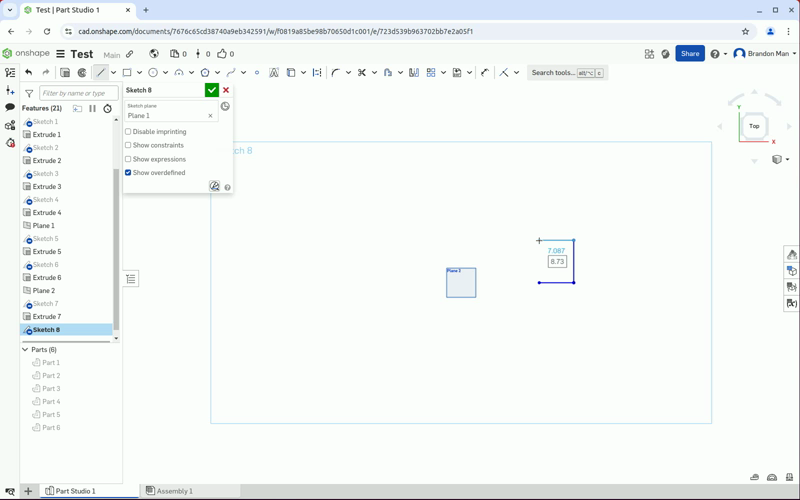
key_up(shift)
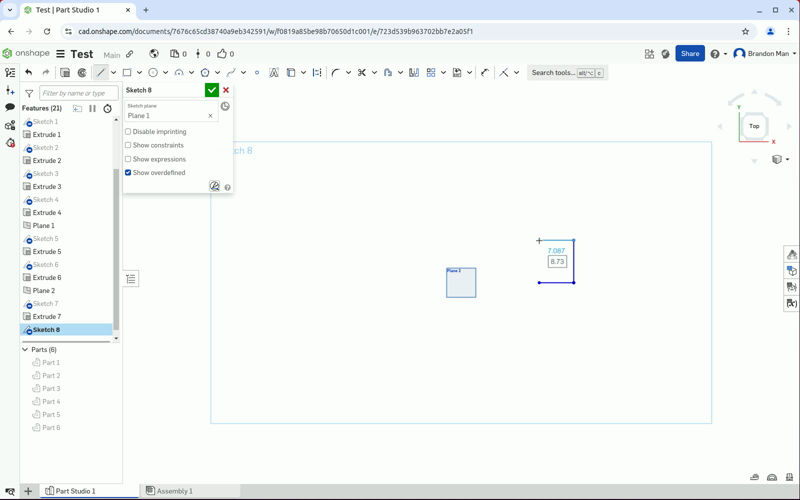
mouse_move(569, 240)
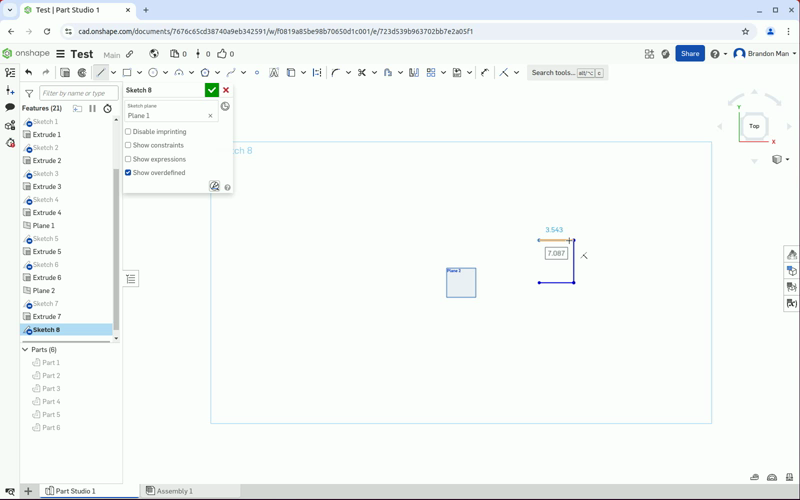
key_down(shift)
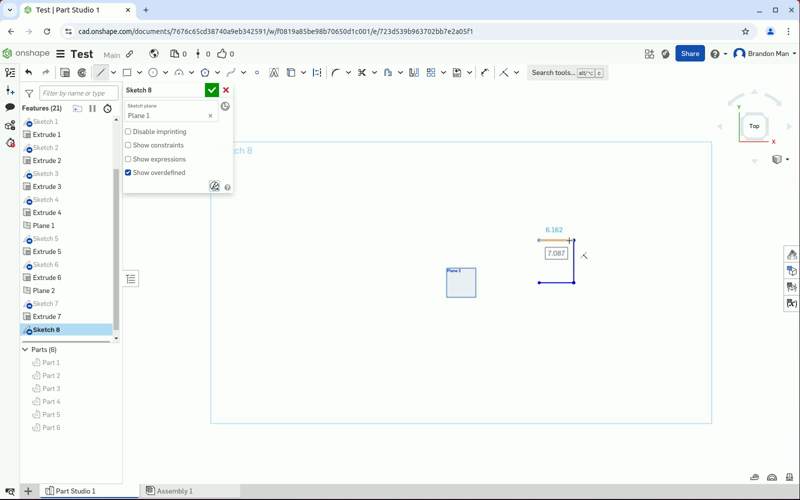
mouse_move(539, 282)
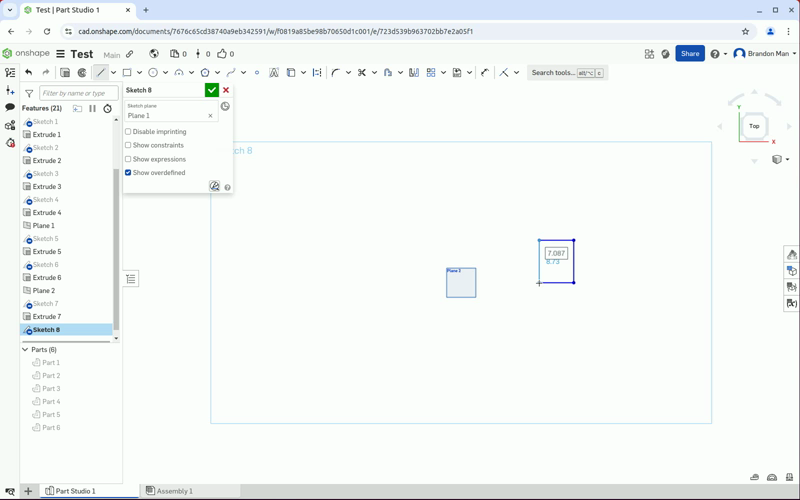
key_up(shift)
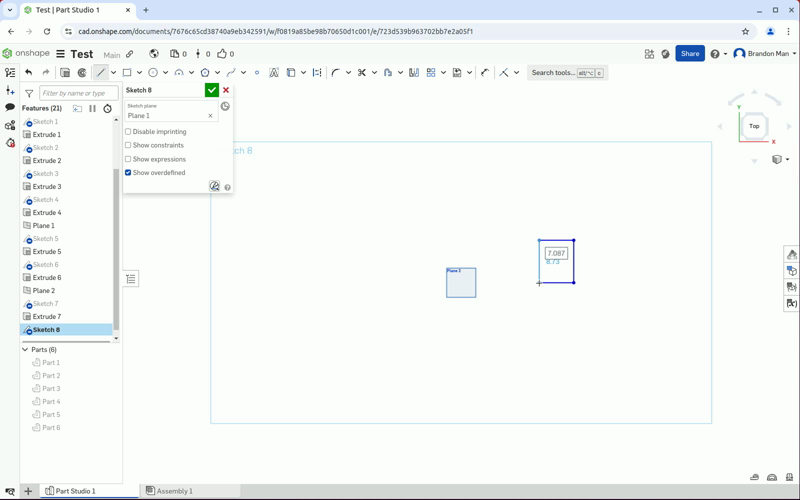
click(539, 282)
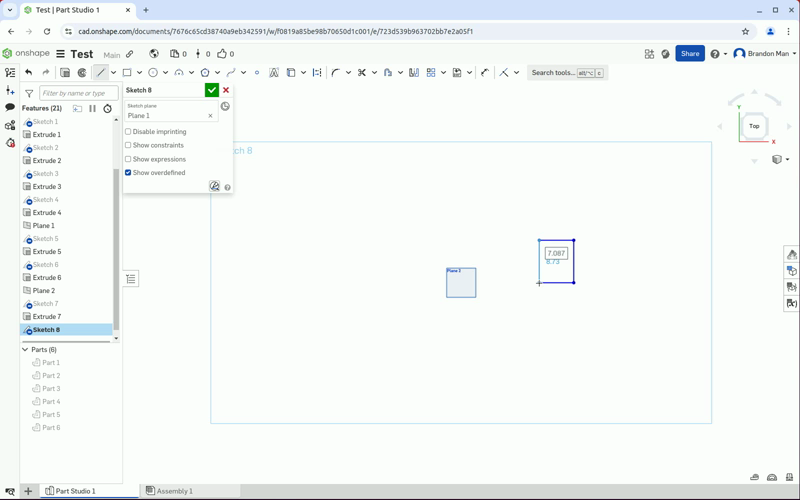
key(esc)
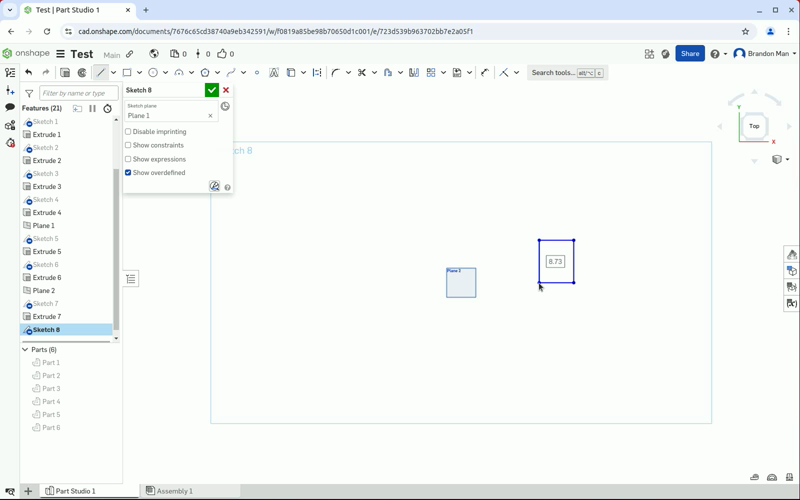
mouse_move(540, 269)
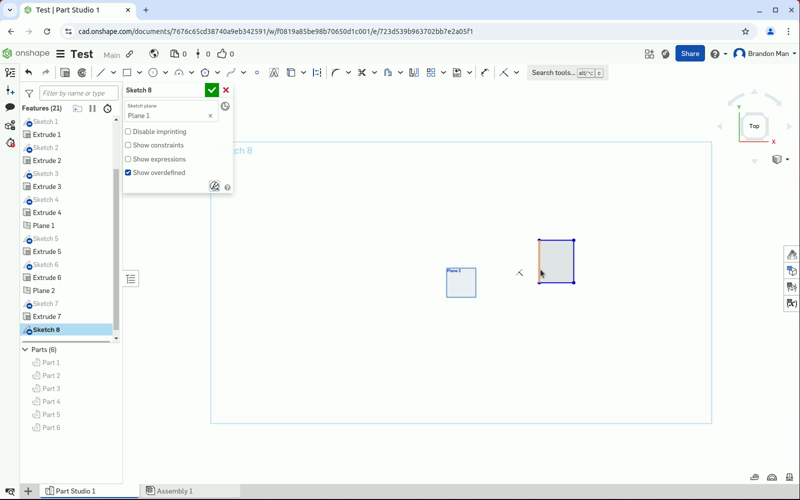
scroll(6)
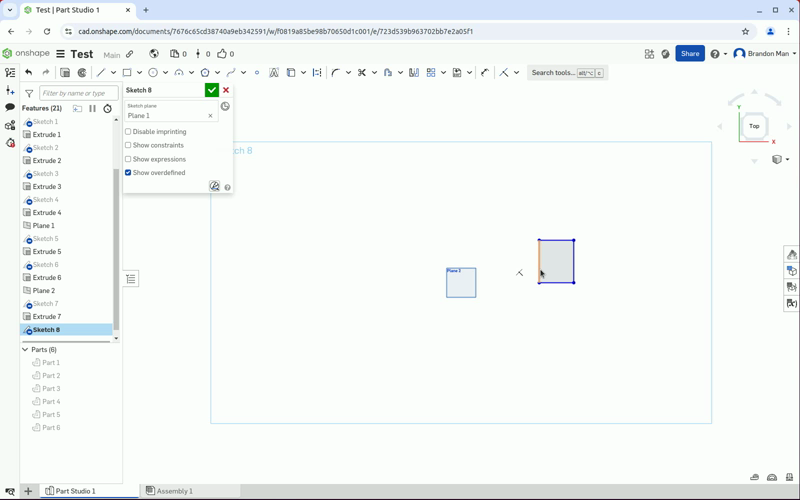
scroll(6)
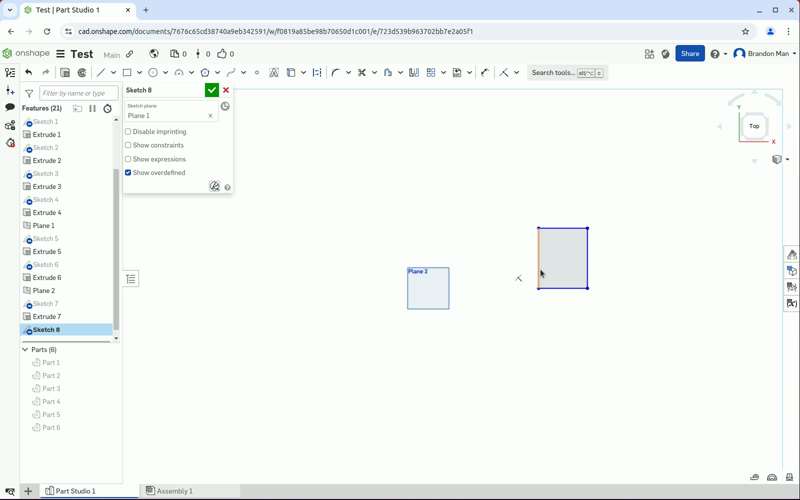
scroll(6)
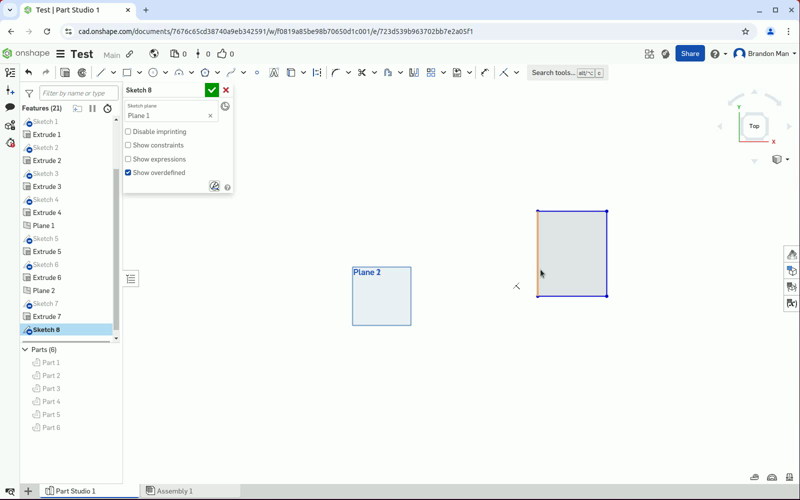
scroll(6)
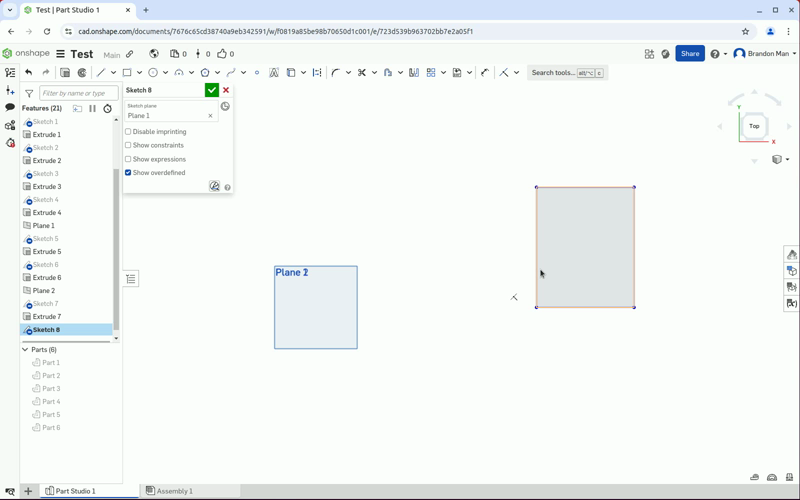
scroll(6)
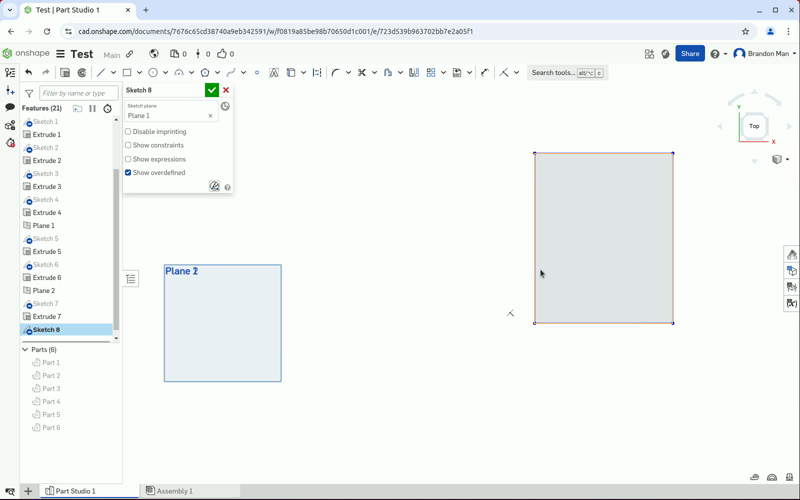
scroll(6)
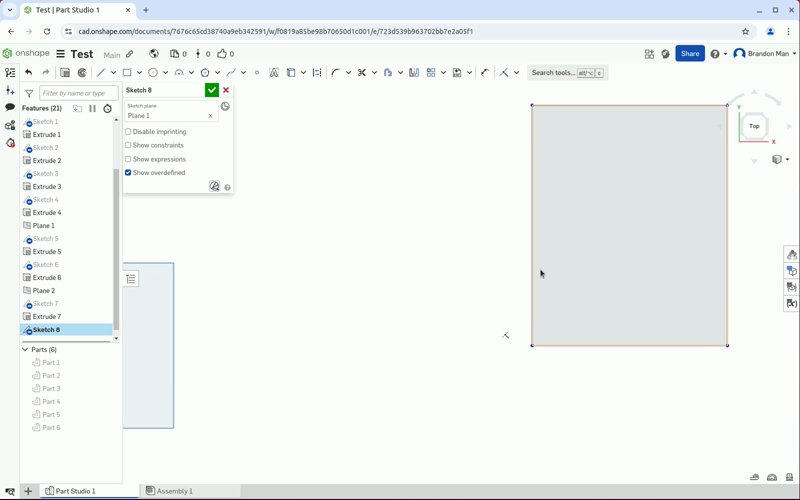
scroll(6)
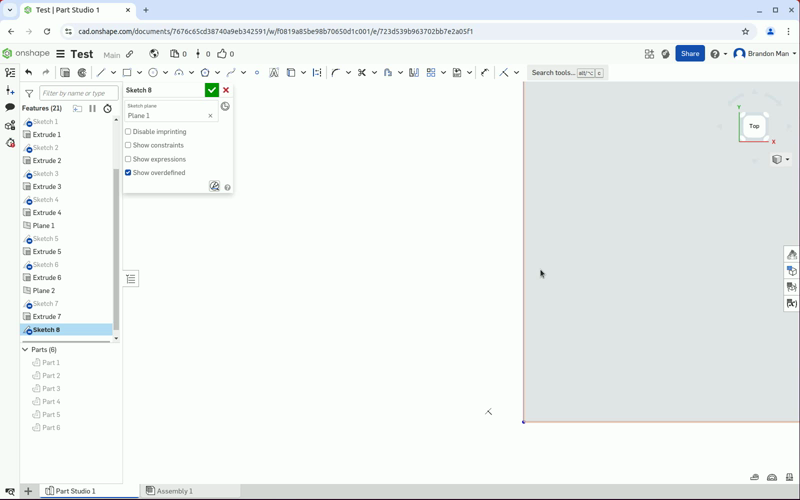
click(540, 269)
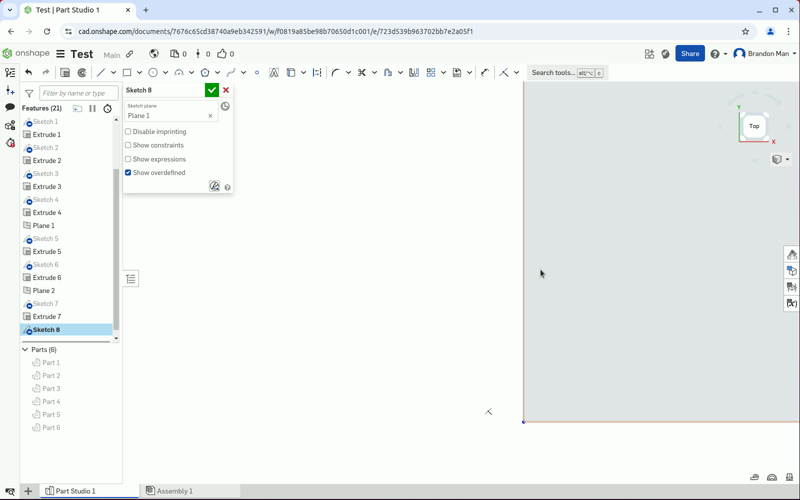
scroll(-6)
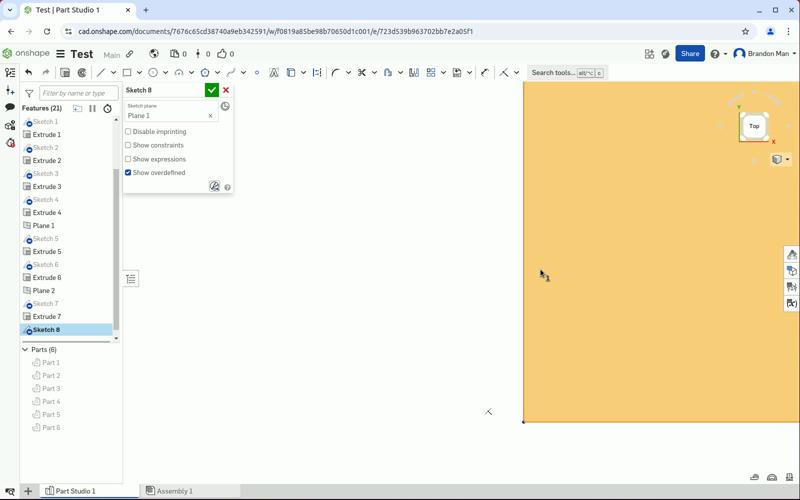
scroll(-6)
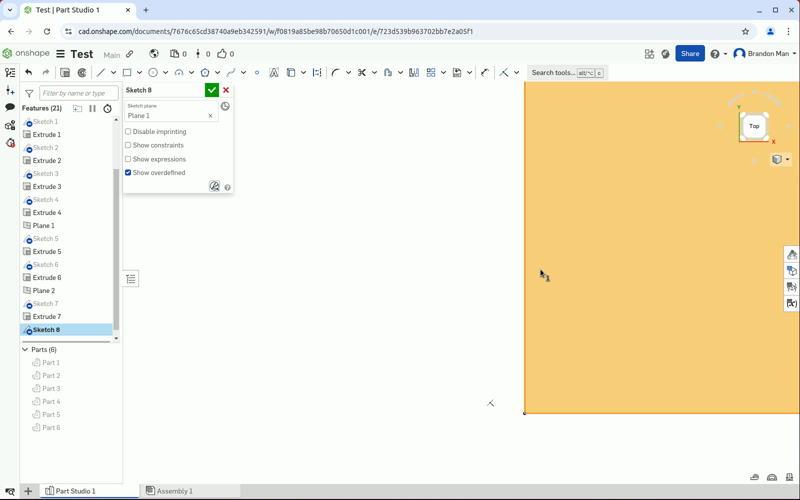
scroll(-6)
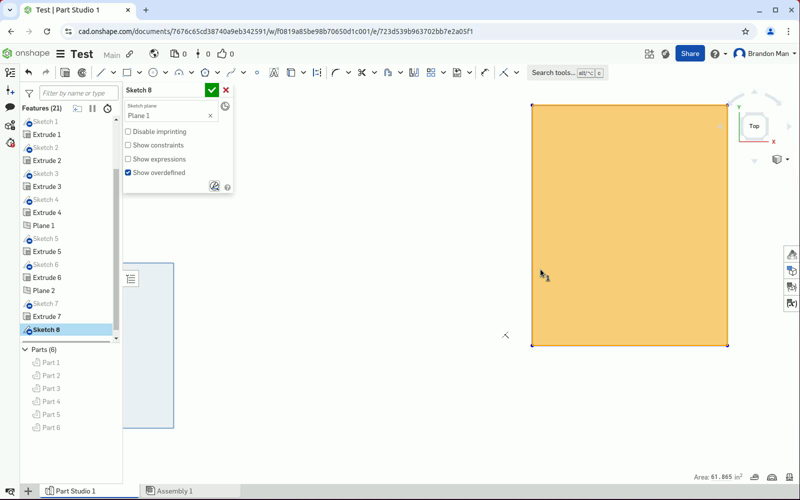
scroll(-6)
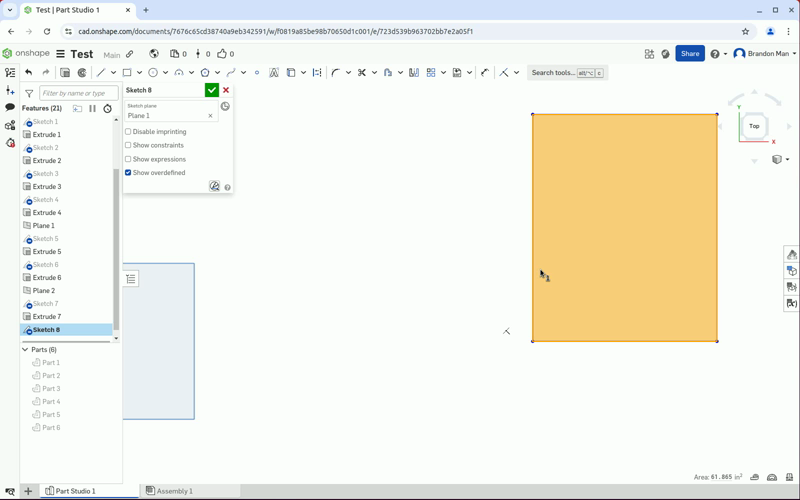
scroll(-6)
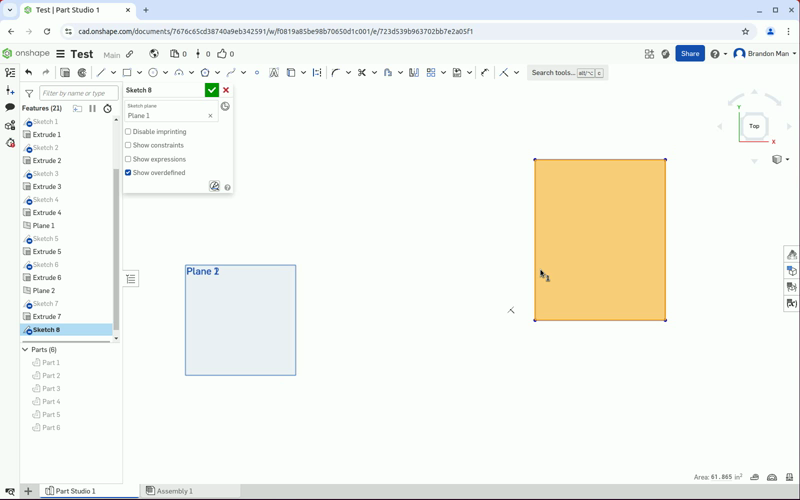
scroll(-6)
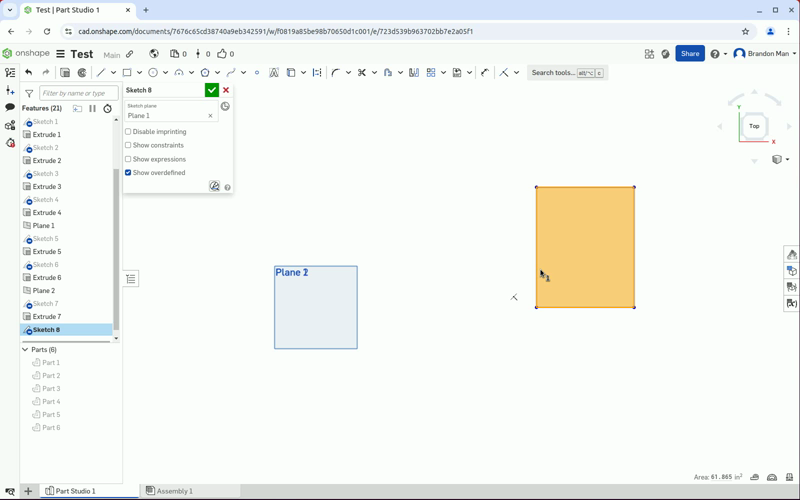
scroll(-6)
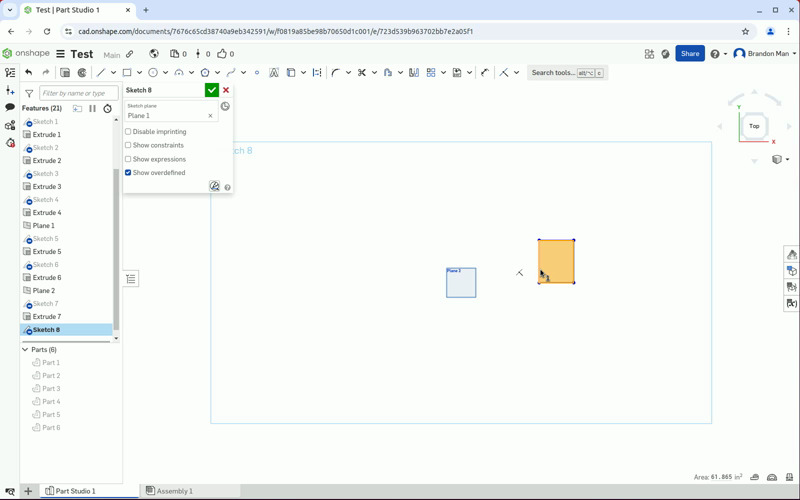
mouse_move(73, 352)
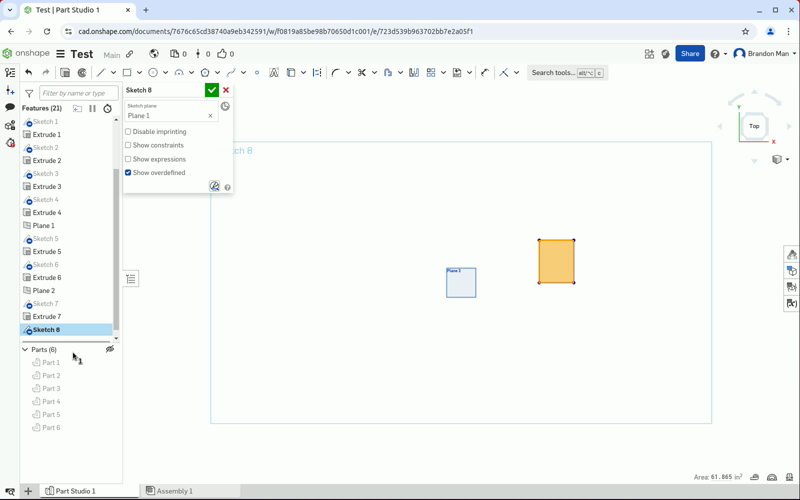
key(shift+y)
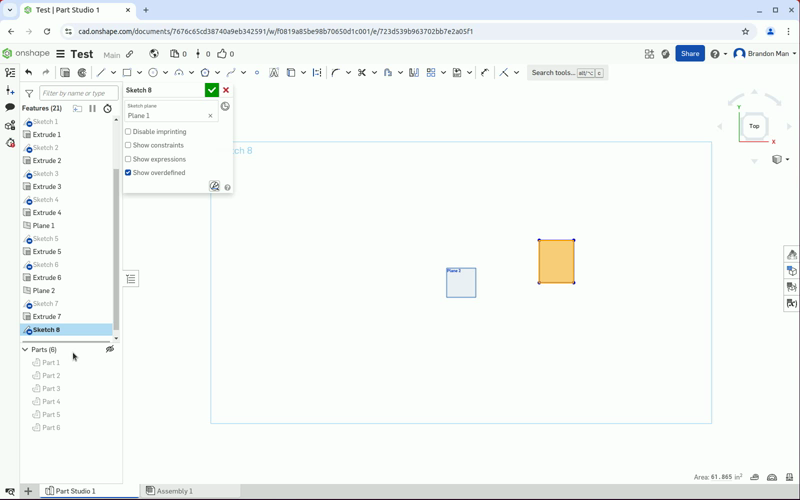
key(shift+e)
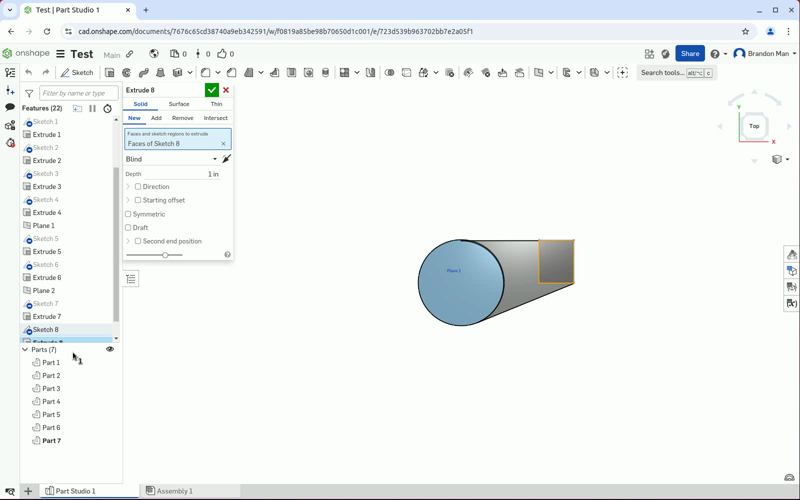
mouse_move(143, 106)
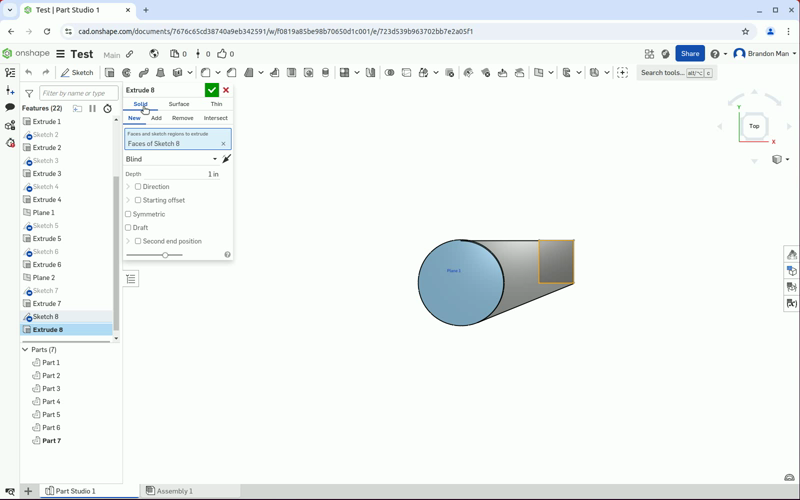
click(143, 106)
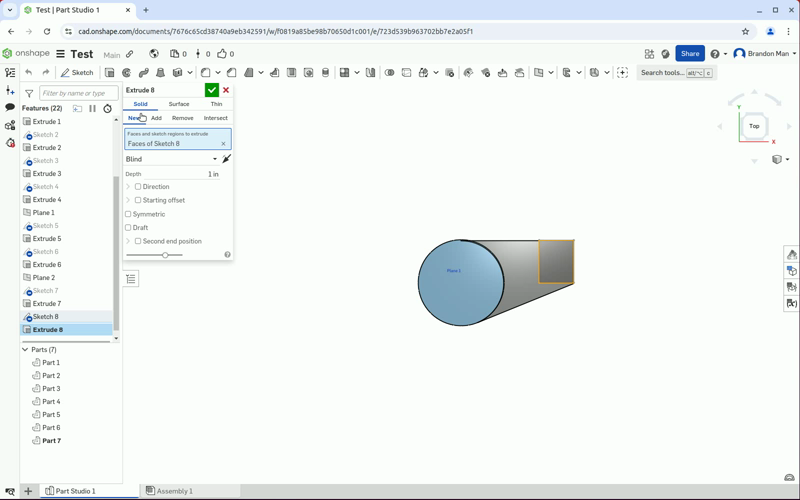
mouse_move(137, 120)
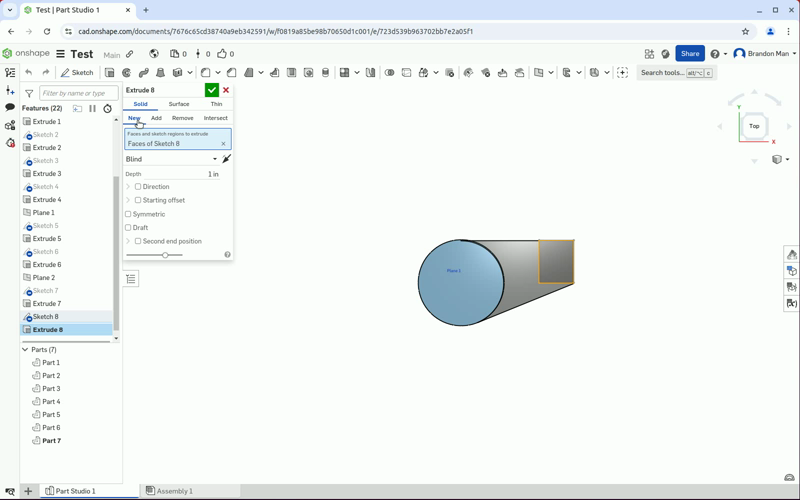
click(137, 120)
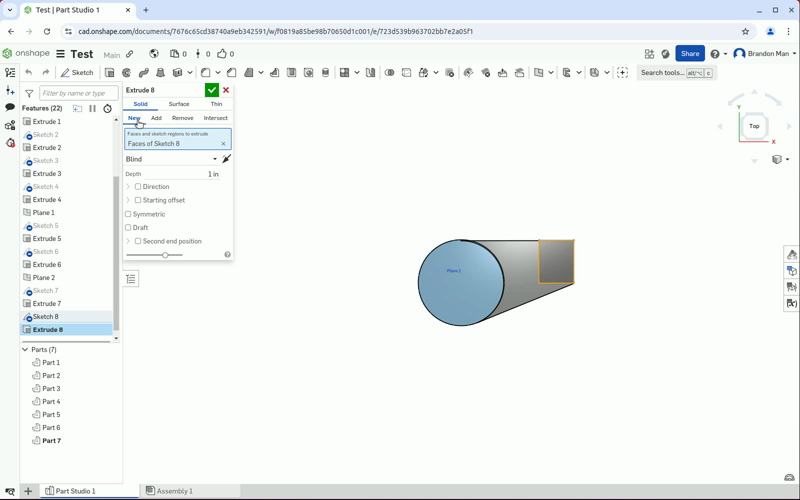
key(tab, 4)
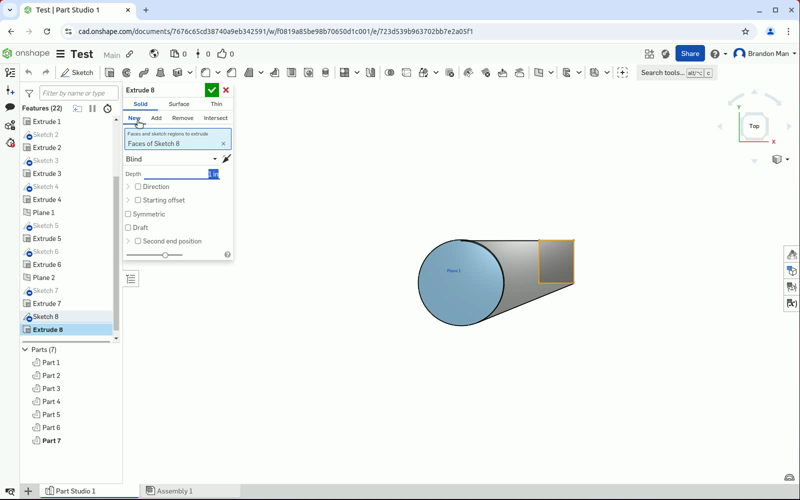
text(1.444)
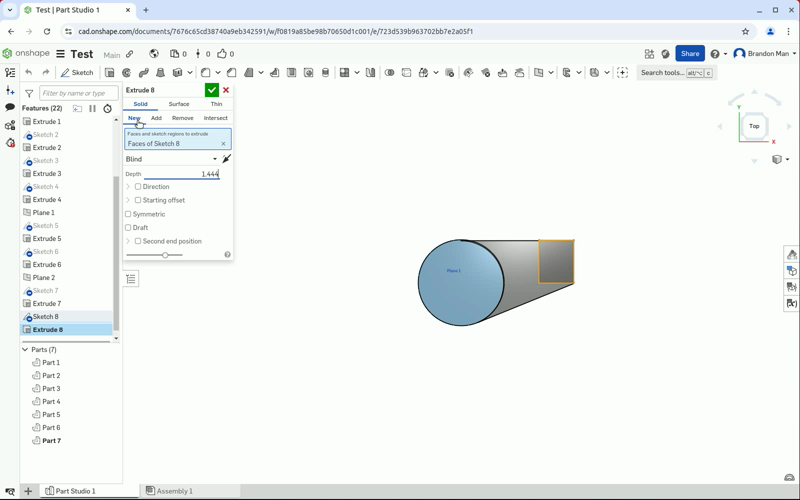
key(enter)
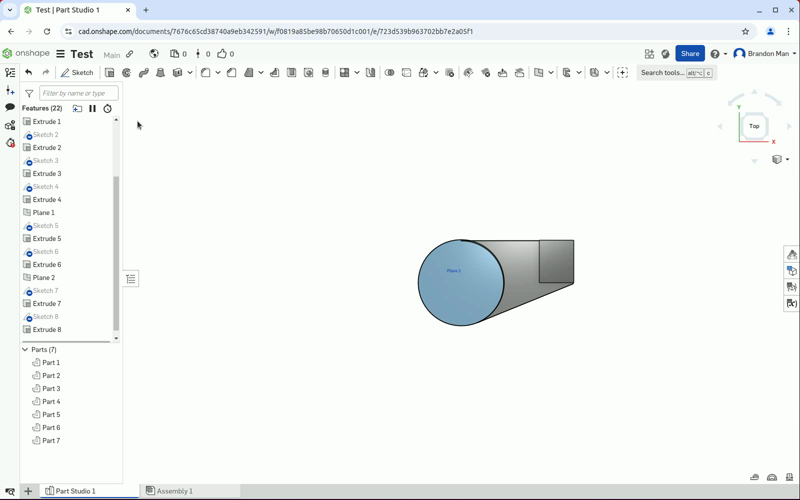
key(shift+h)
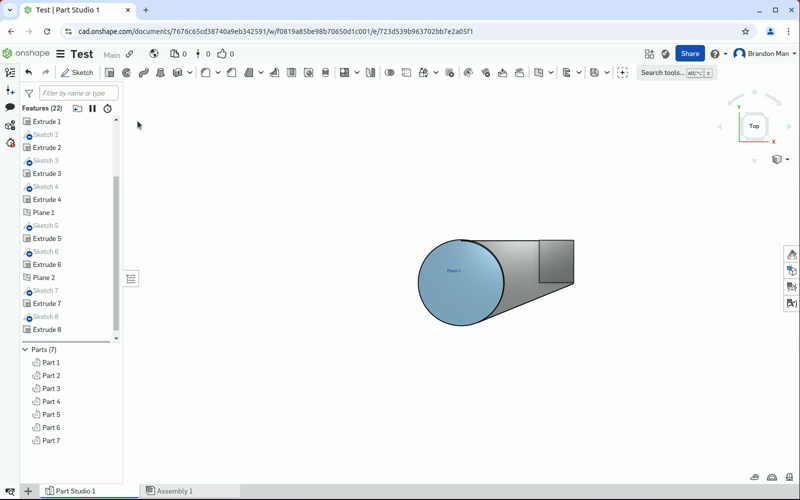
key(shift+h)
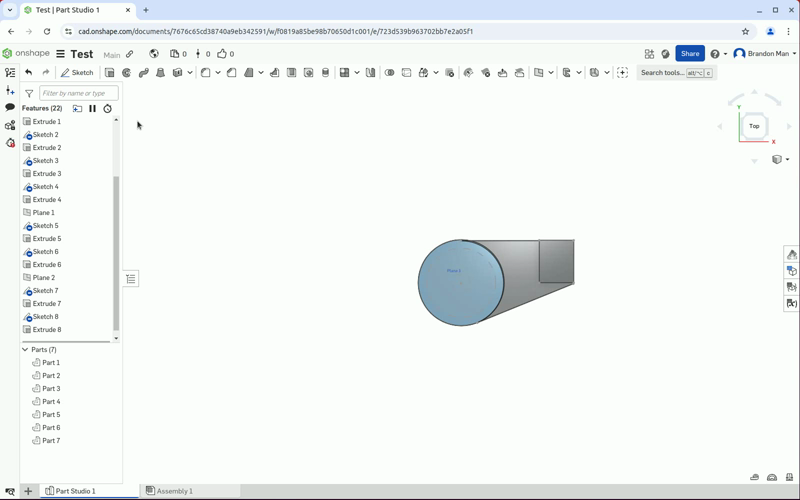
key(shift+7)
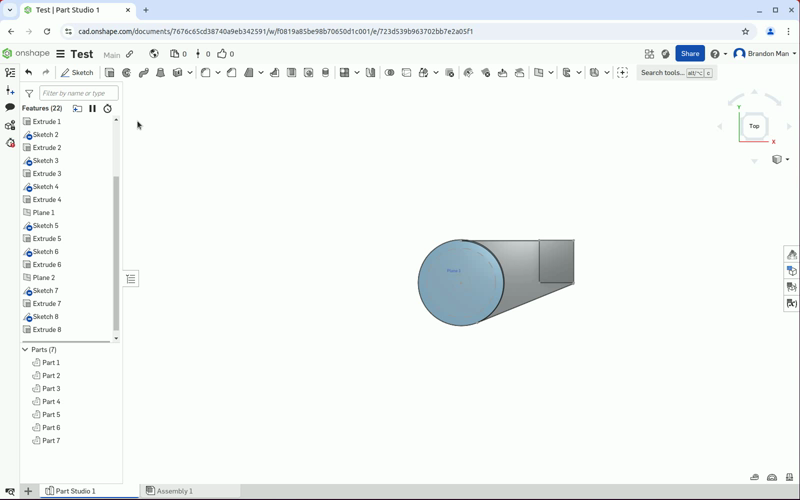
key(up, 3)
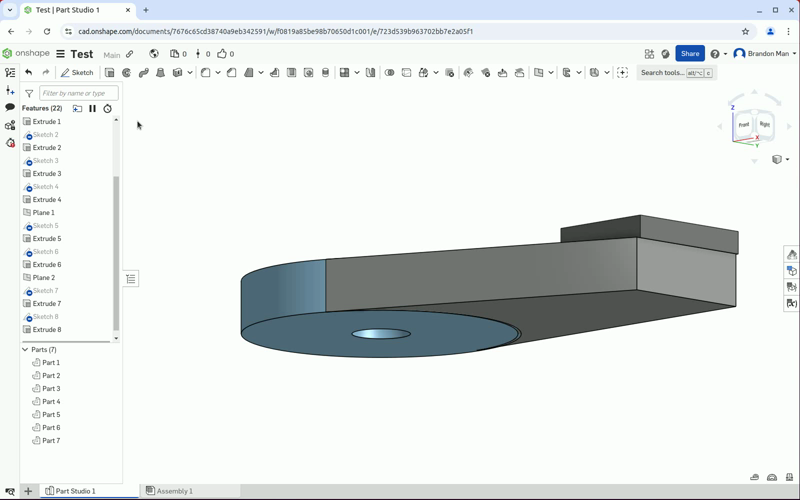
key(left, 3)
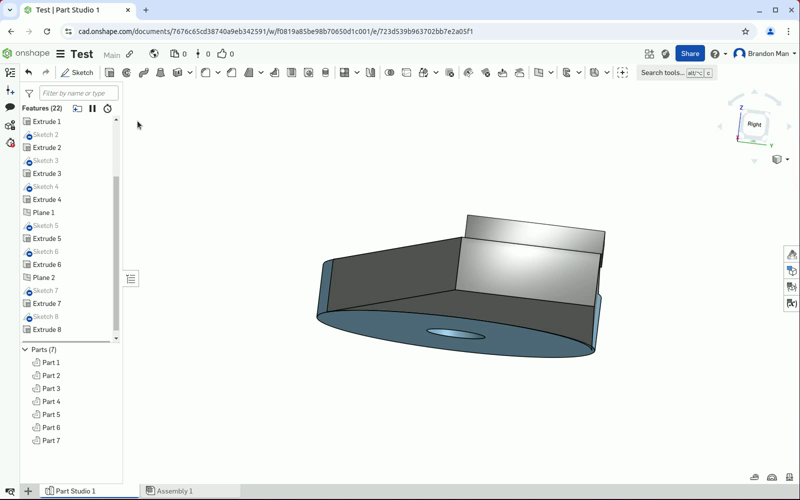
key(right, 3)
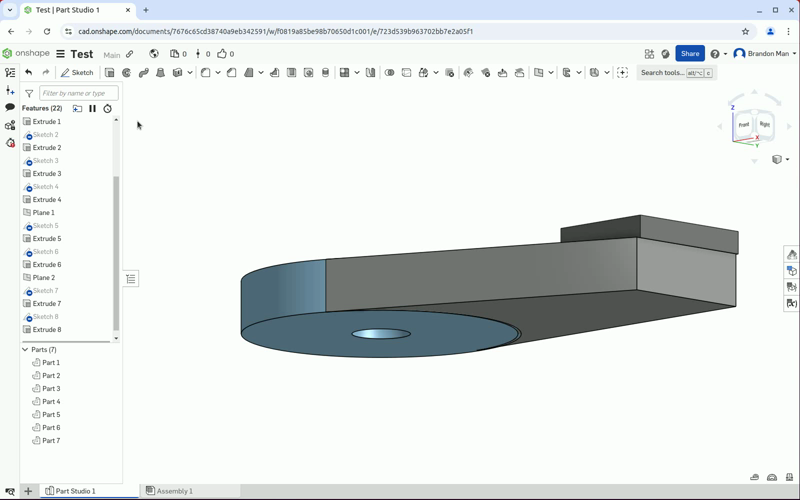
key(down, 3)
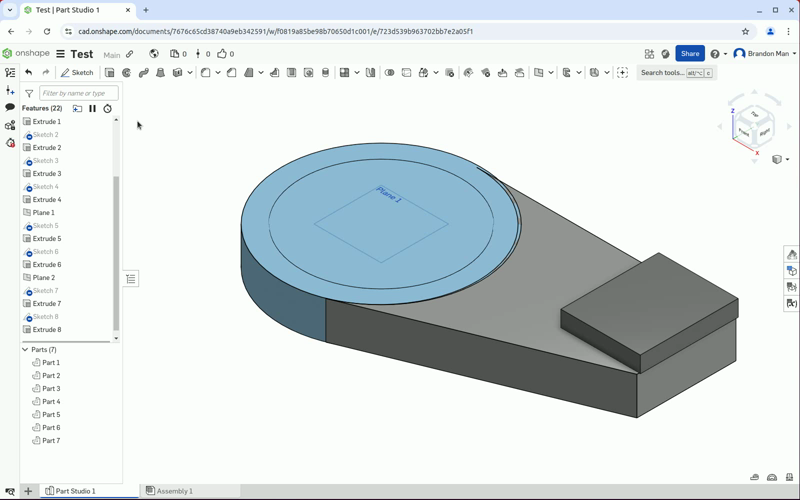
mouse_move(69, 111)
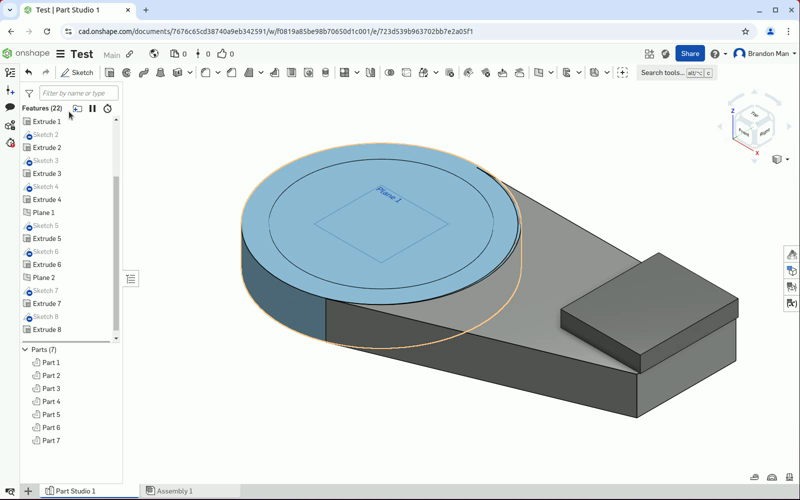
click(69, 111)